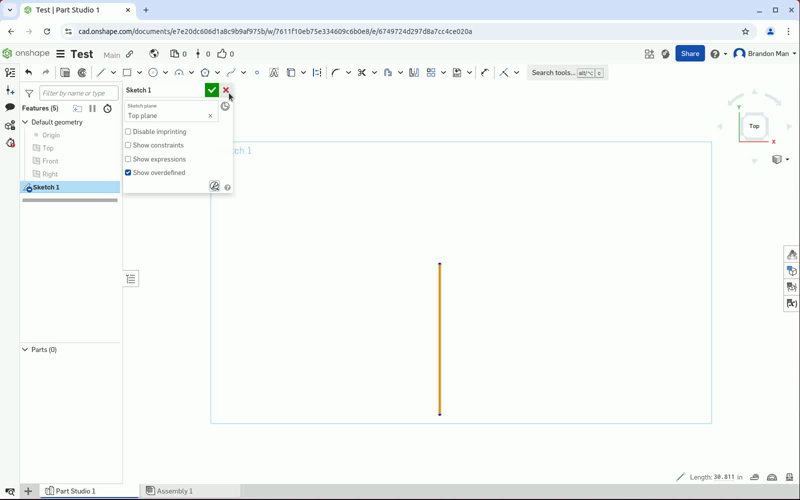
key(shift+h)
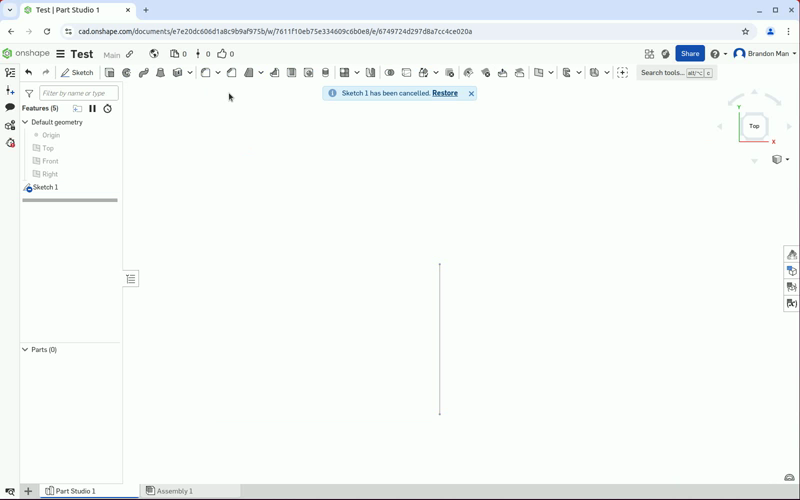
key(shift+s)
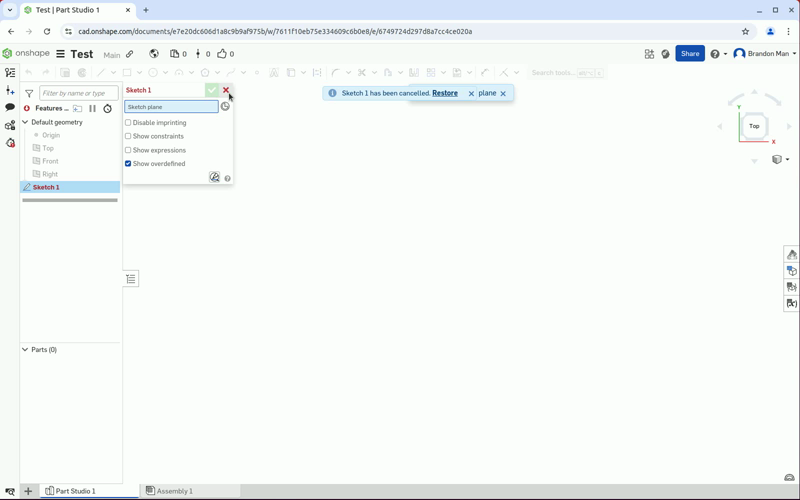
mouse_move(73, 150)
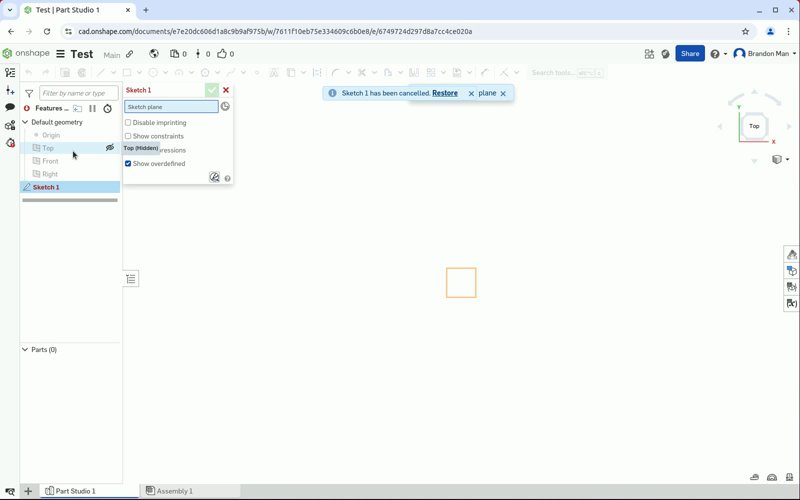
click(73, 150)
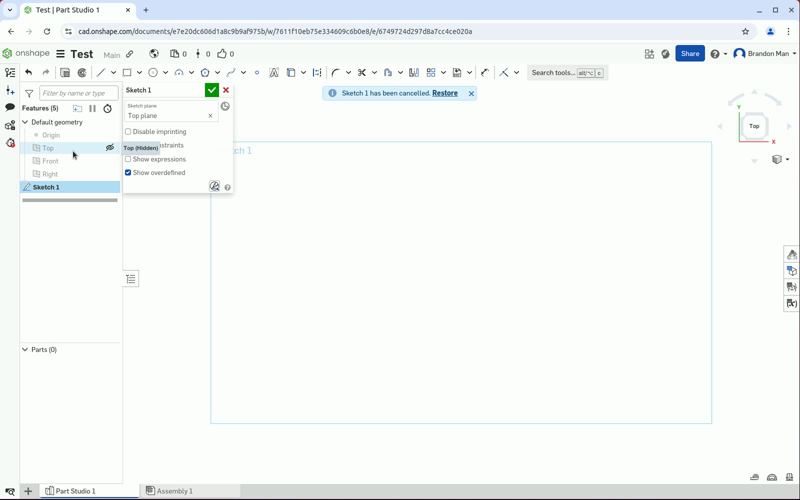
mouse_move(73, 352)
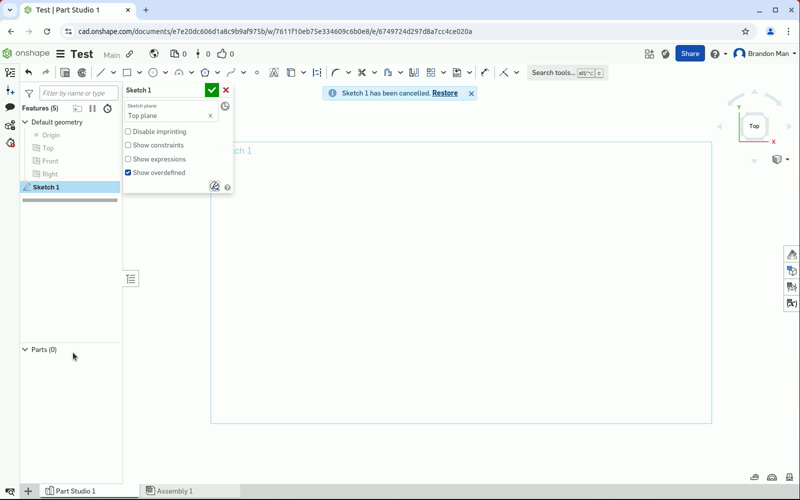
key(y)
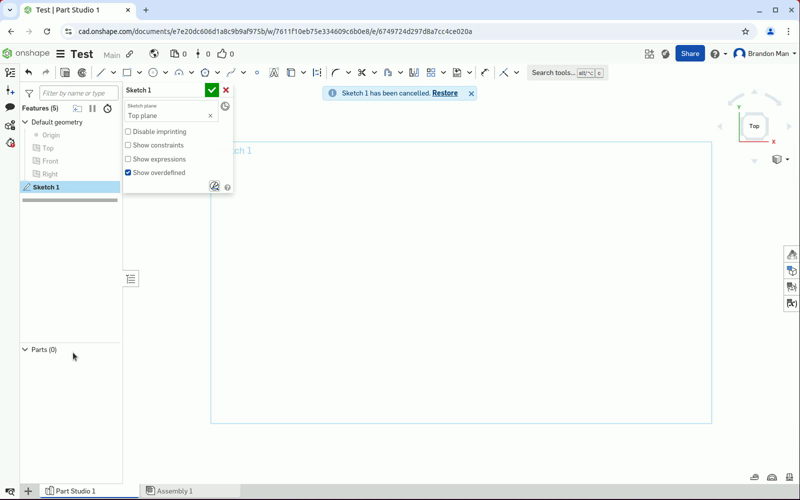
key(c)
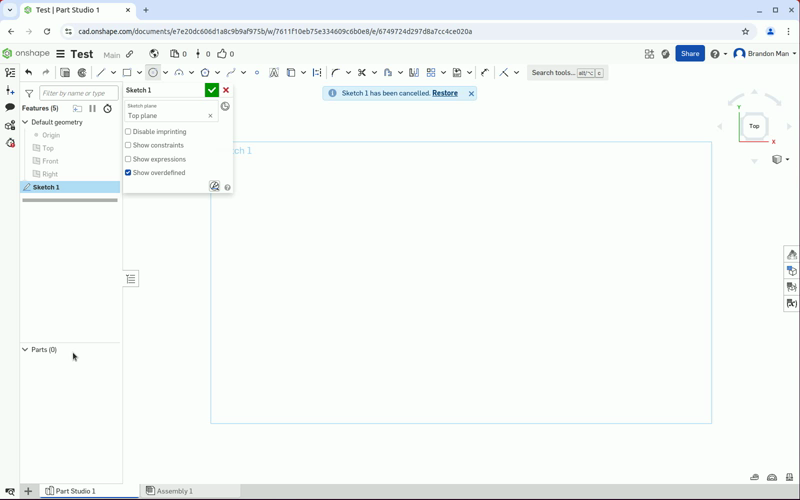
key_down(shift)
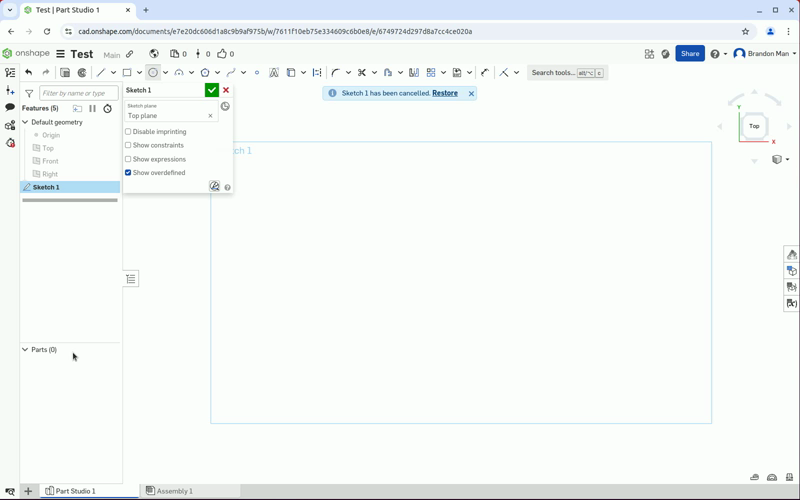
mouse_move(461, 282)
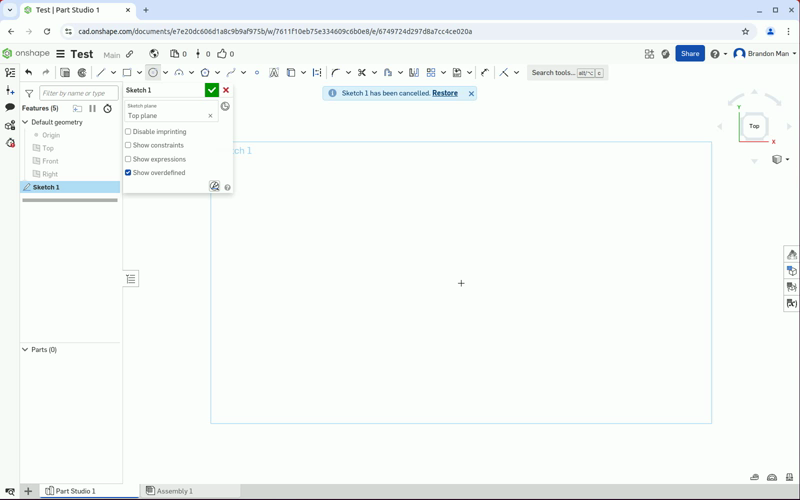
click(461, 282)
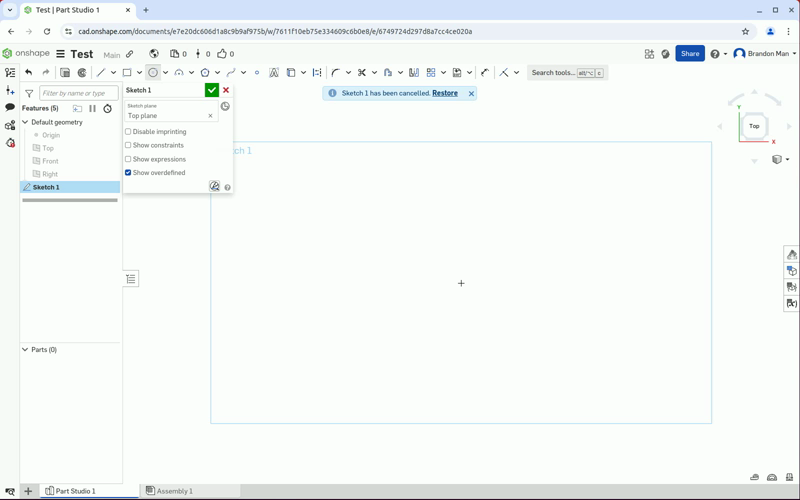
key_up(shift)
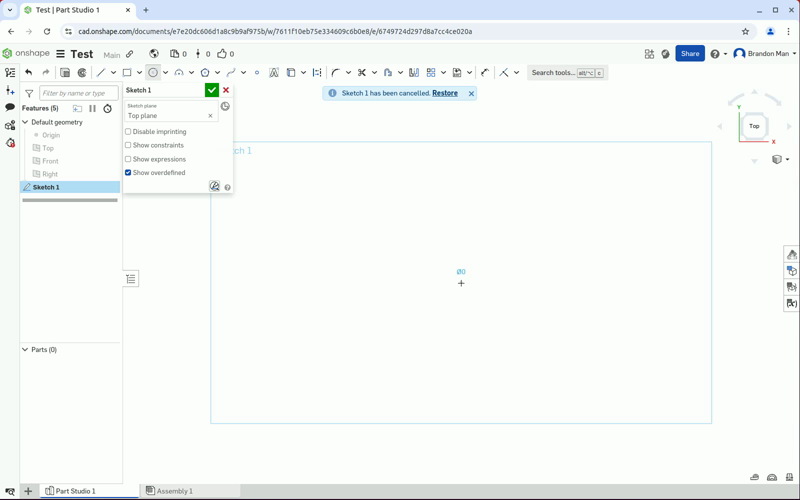
mouse_move(489, 282)
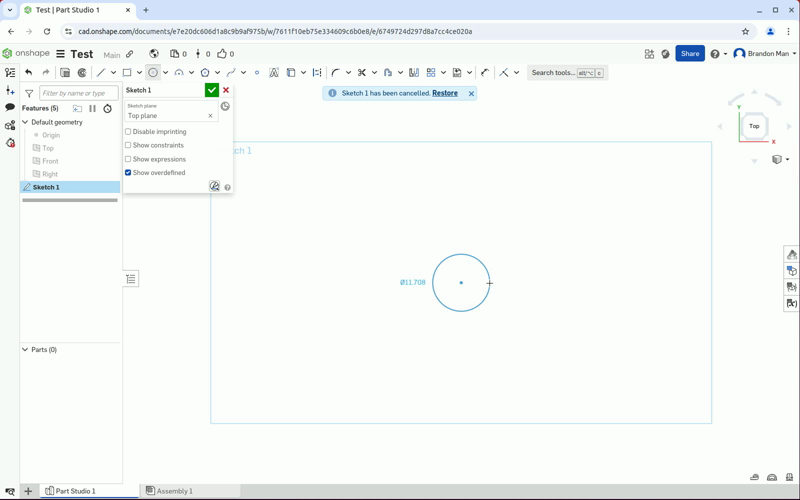
click(489, 282)
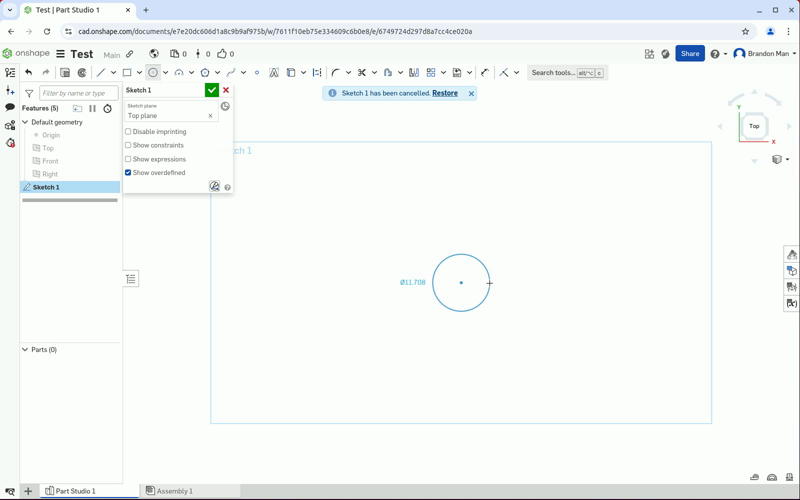
key(esc)
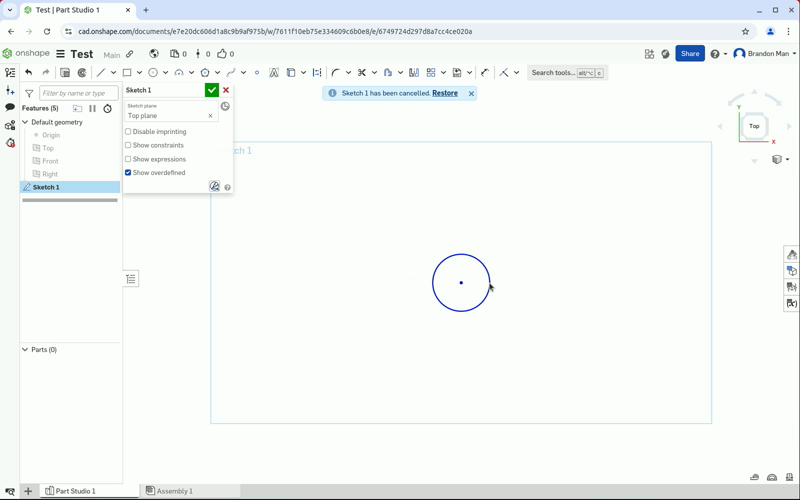
mouse_move(463, 306)
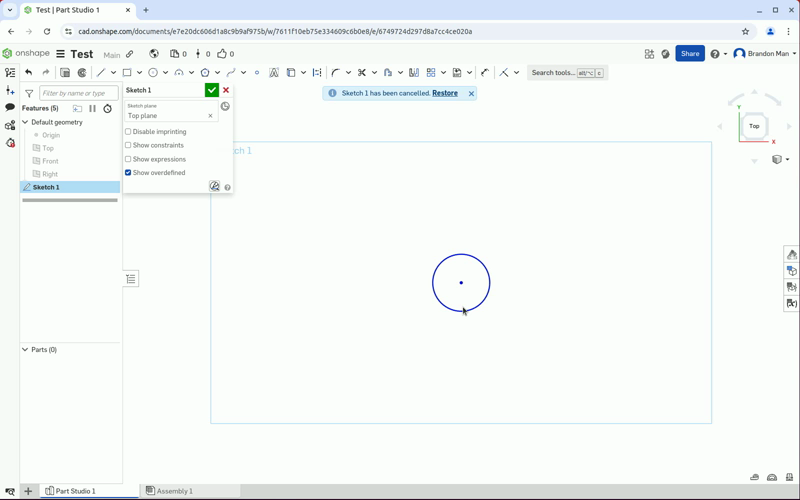
click(463, 306)
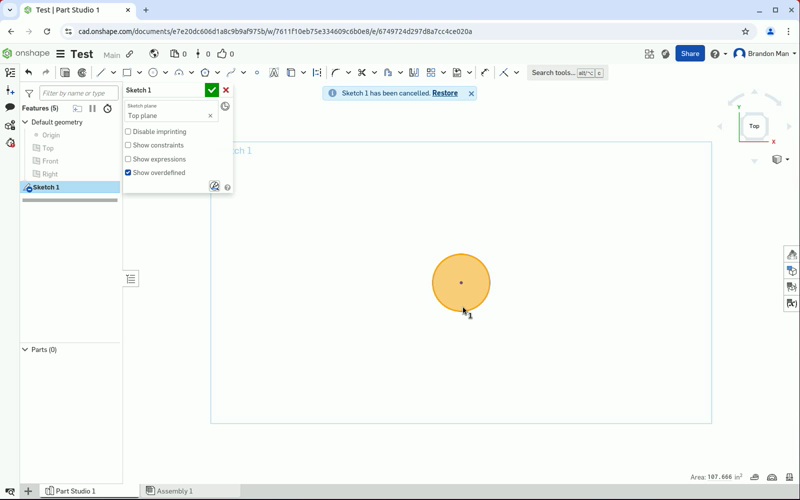
mouse_move(73, 352)
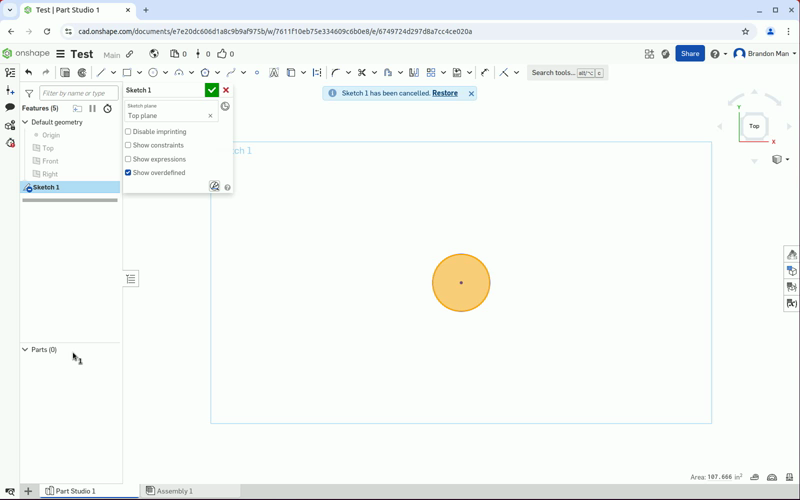
key(shift+y)
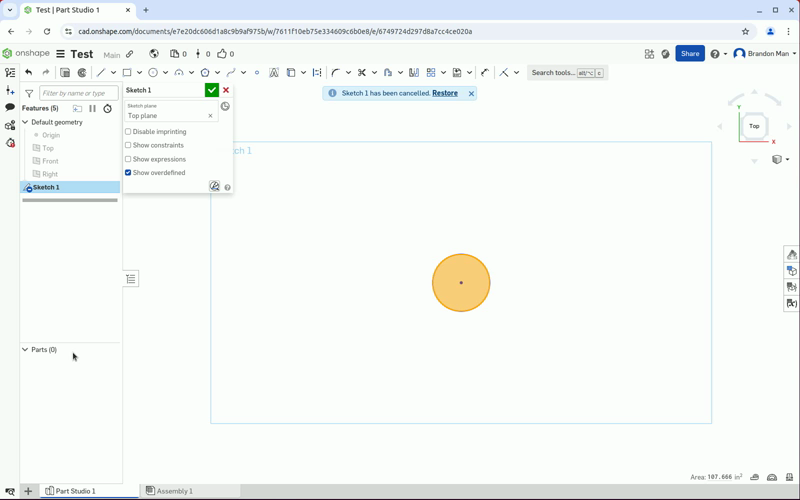
key(shift+e)
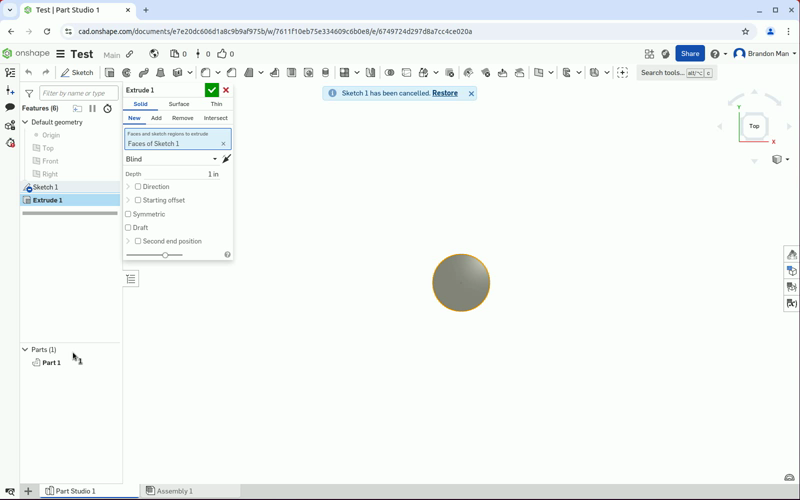
mouse_move(143, 106)
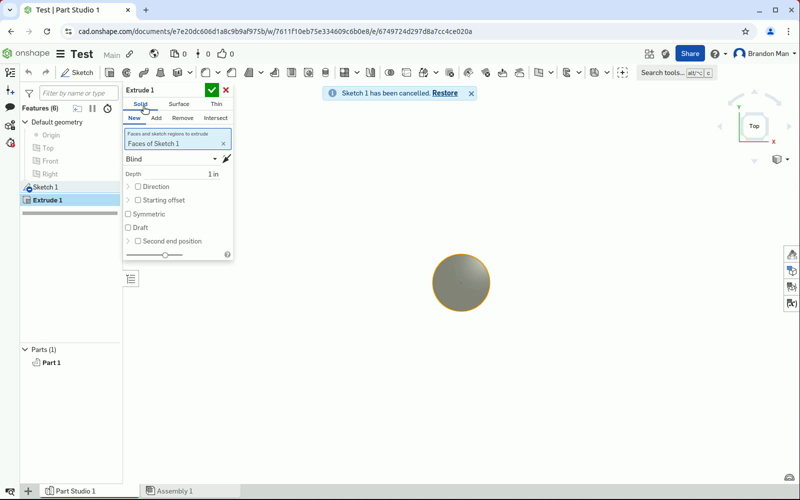
click(143, 106)
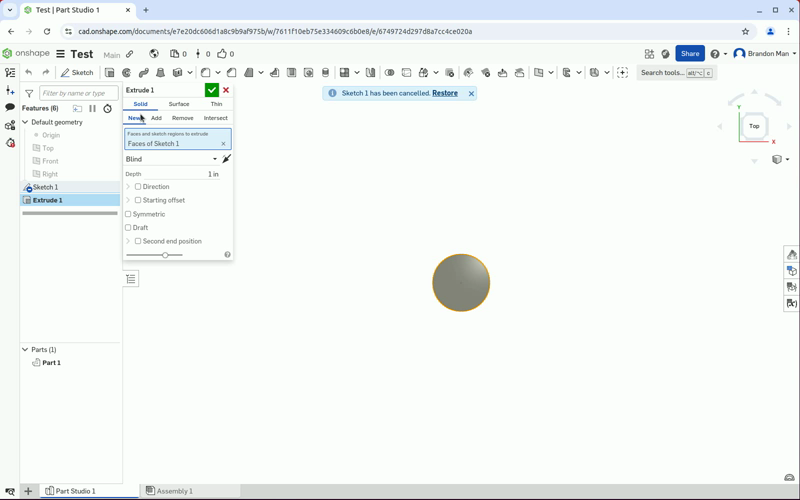
mouse_move(137, 120)
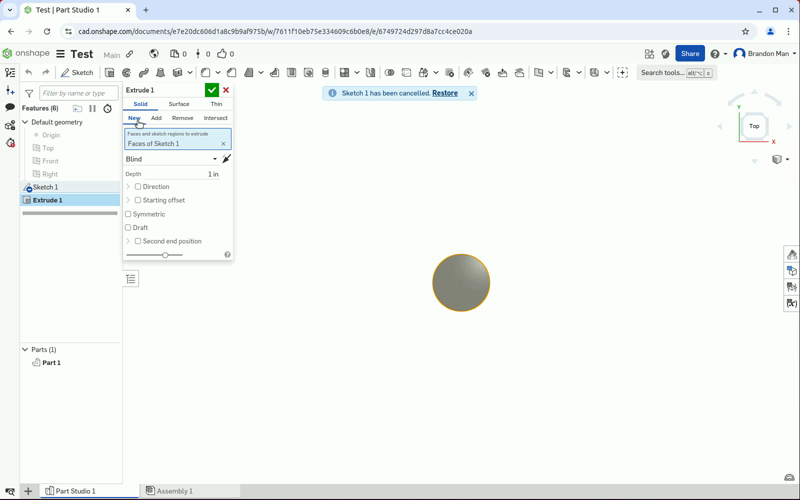
click(137, 120)
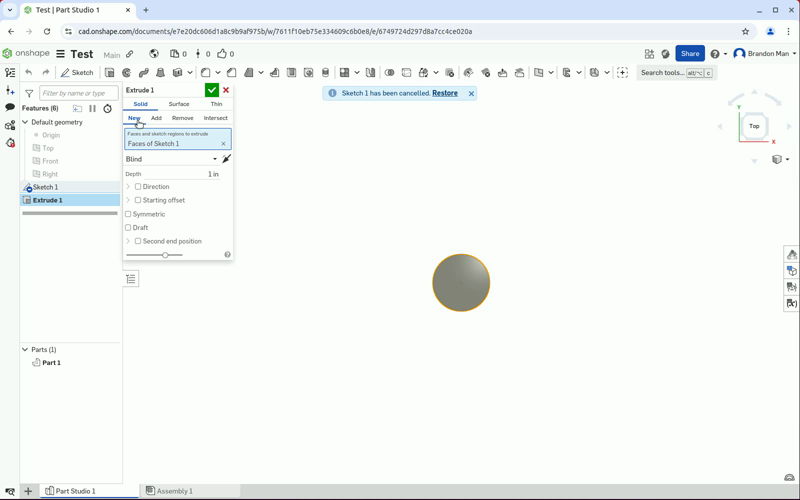
key(tab, 4)
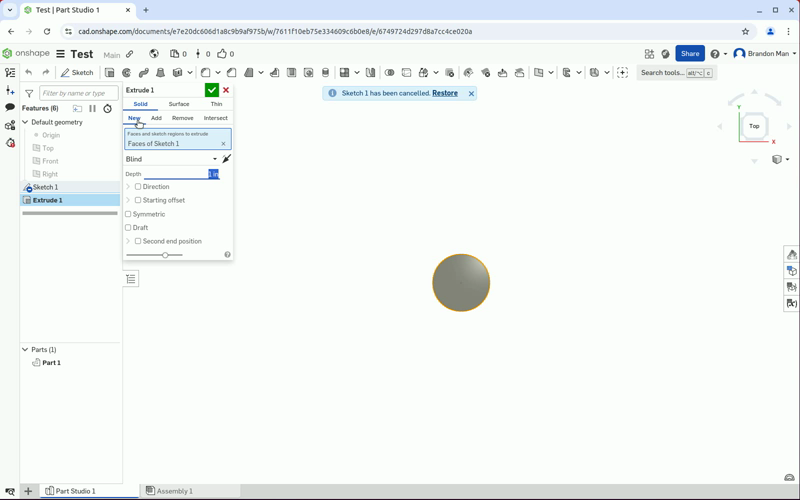
text(23.108)
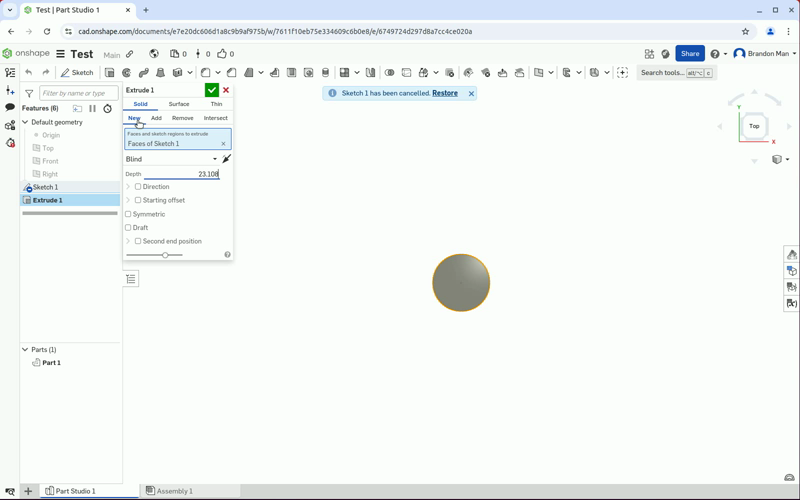
key(tab, 3)
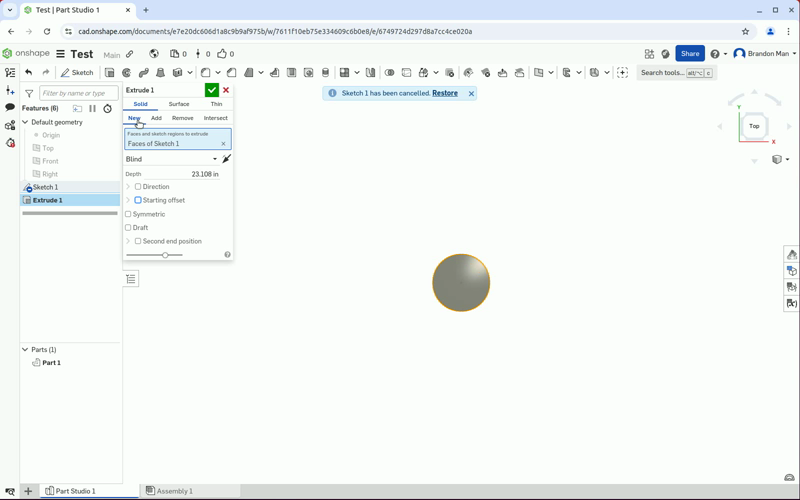
key(tab, 2)
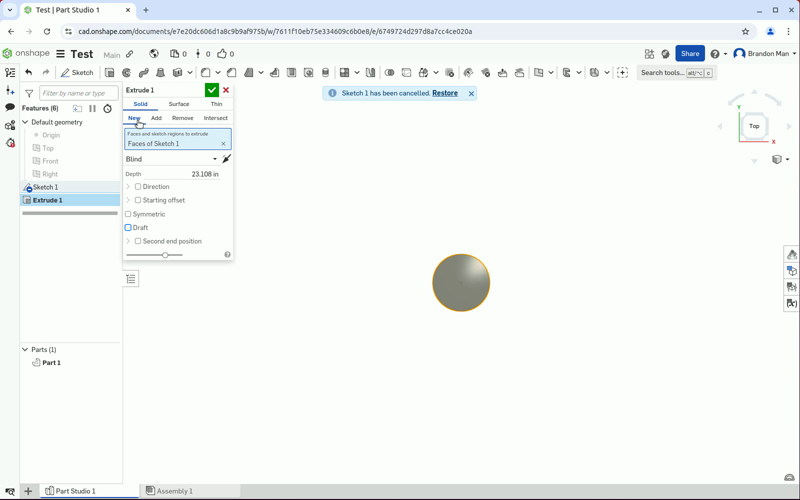
key(space)
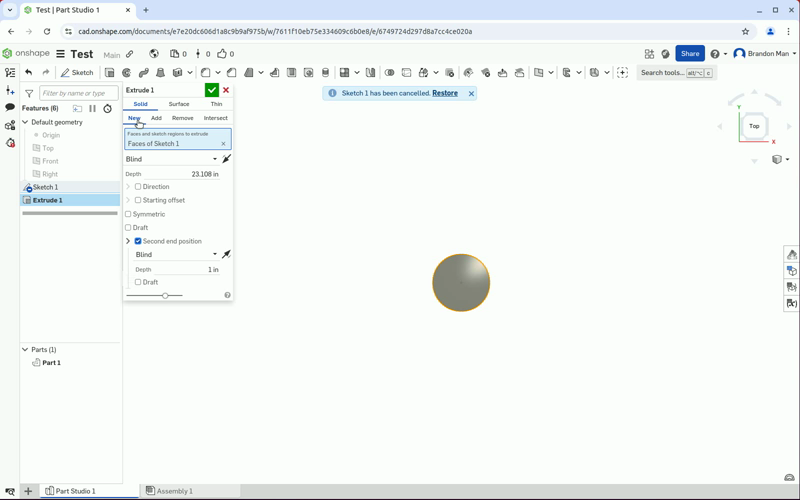
key(tab, 3)
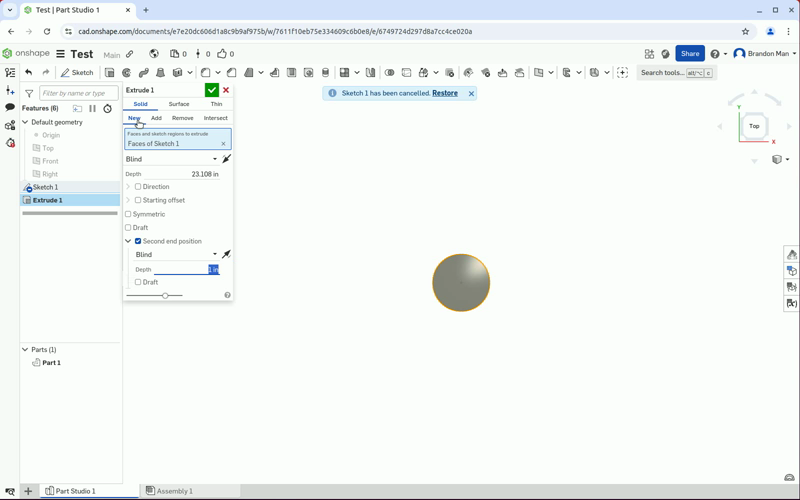
text(23.108)
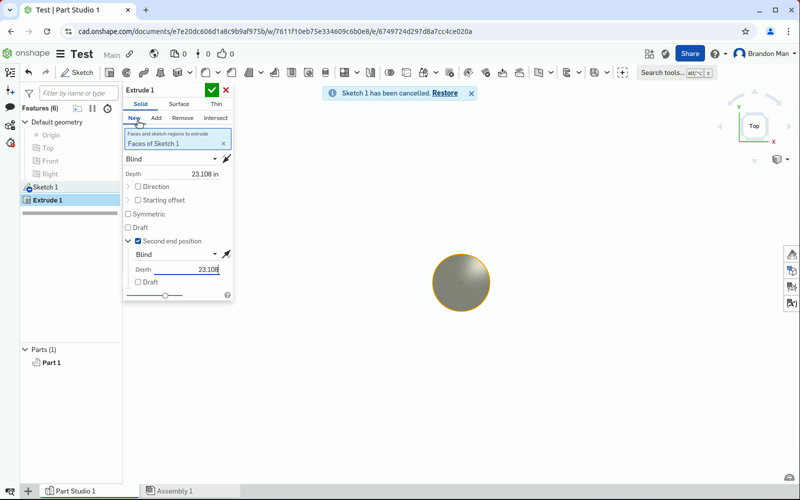
key(enter)
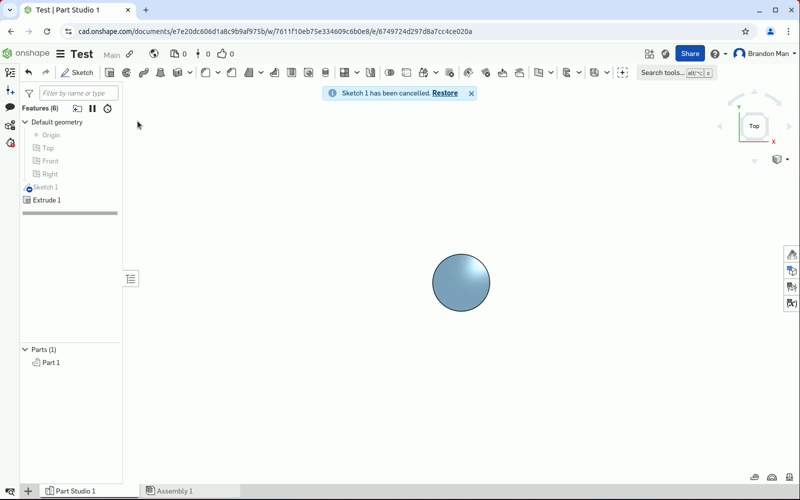
key(shift+h)
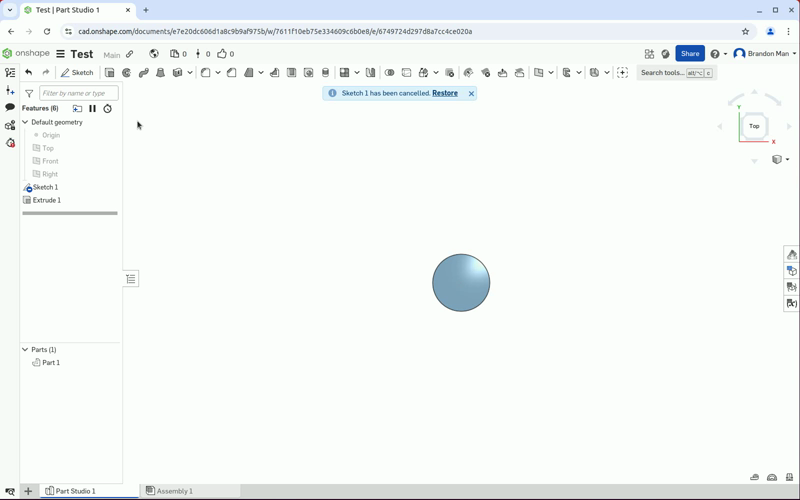
key(shift+h)
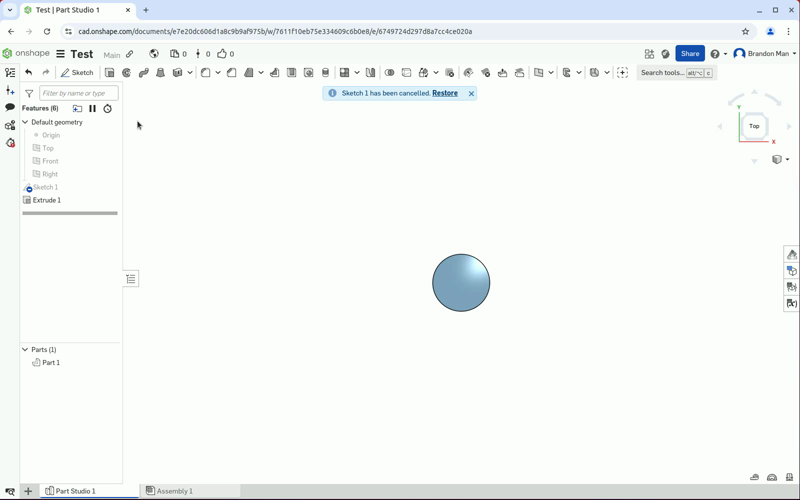
mouse_move(73, 189)
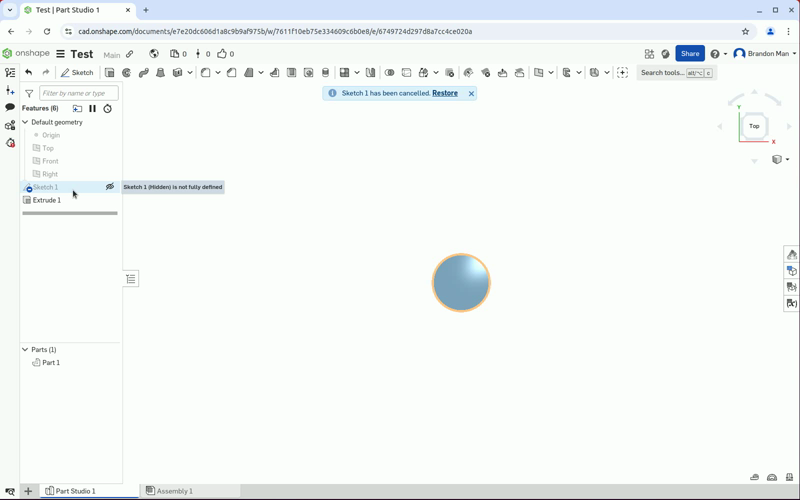
click(73, 189)
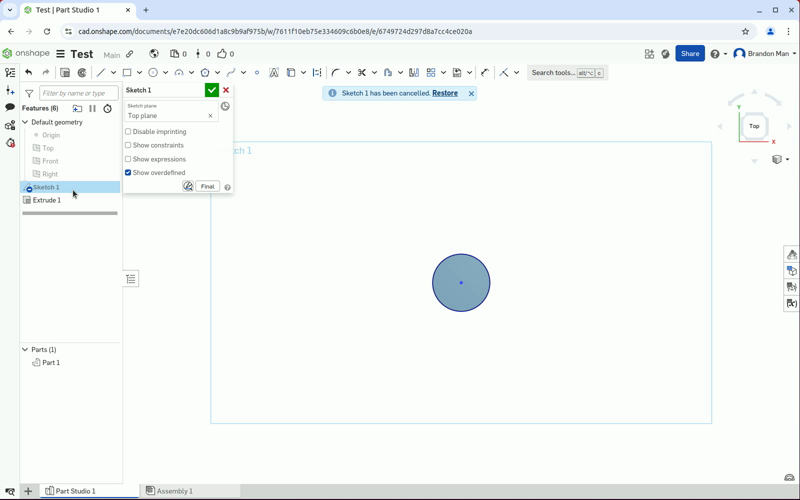
mouse_move(229, 92)
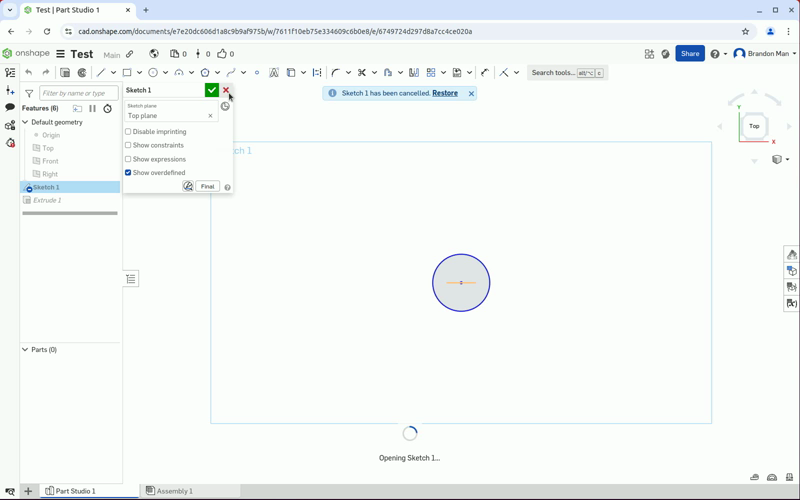
click(229, 92)
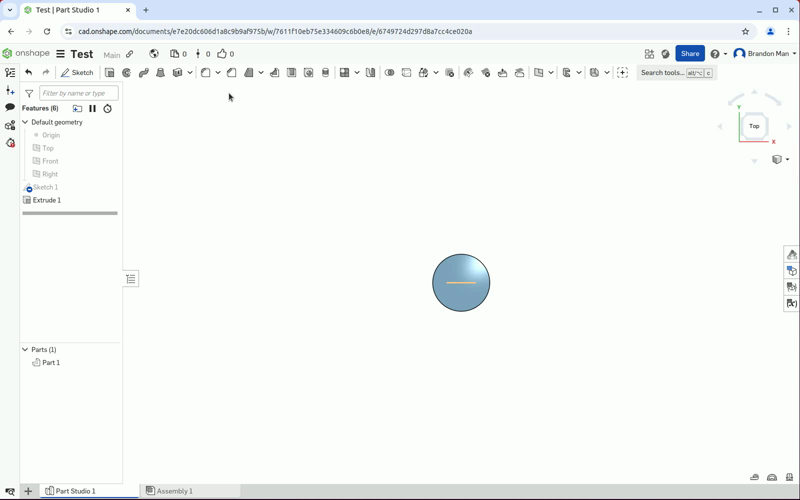
mouse_move(541, 75)
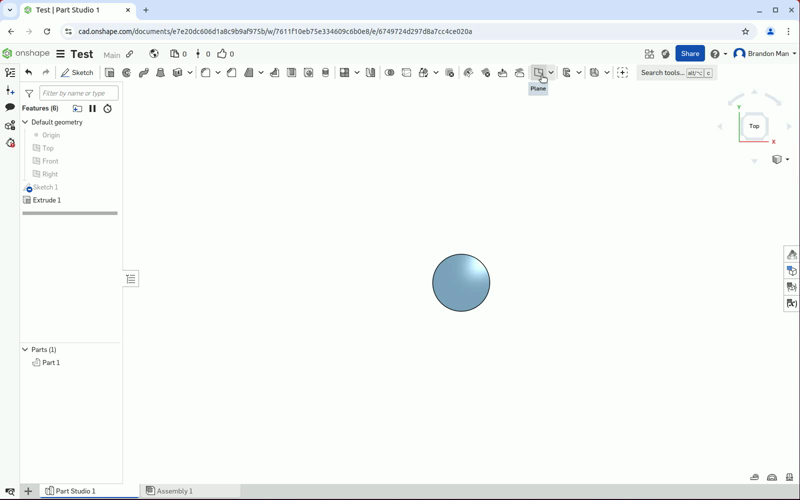
click(541, 75)
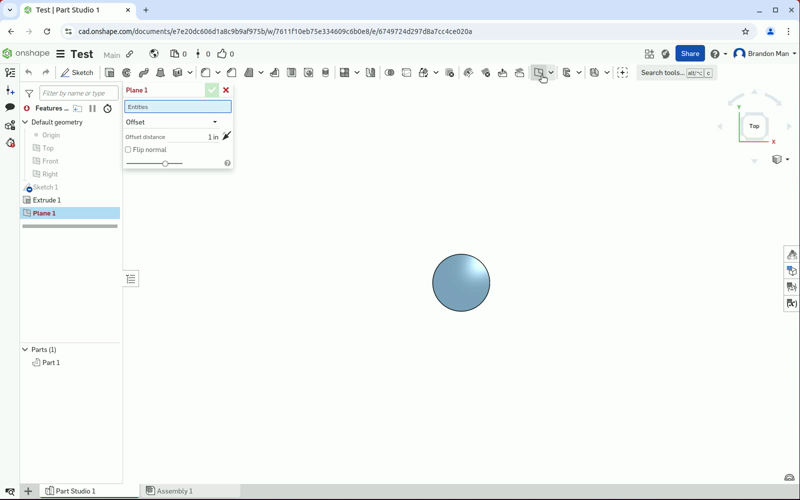
mouse_move(73, 150)
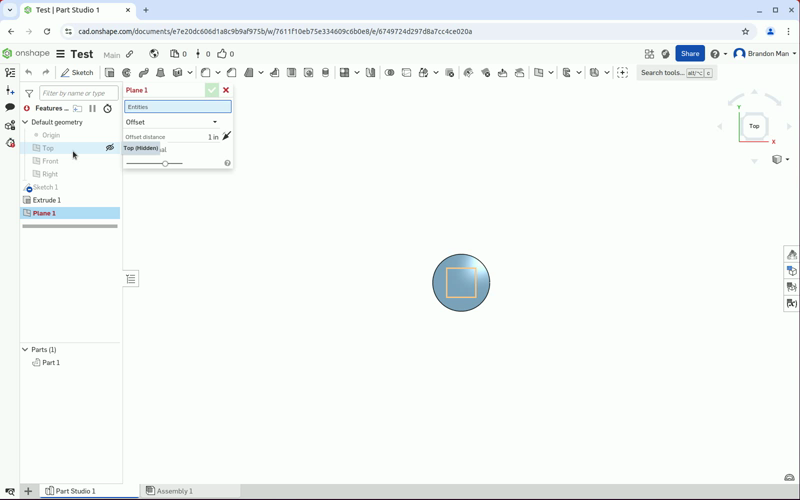
click(73, 150)
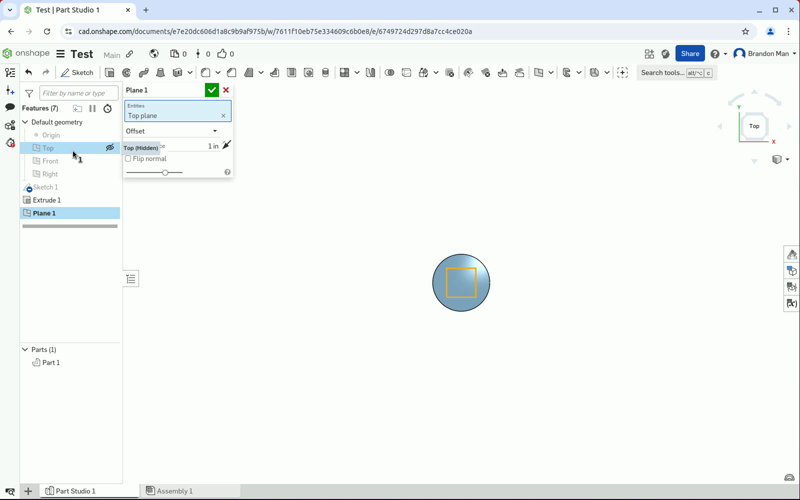
key(tab, 2)
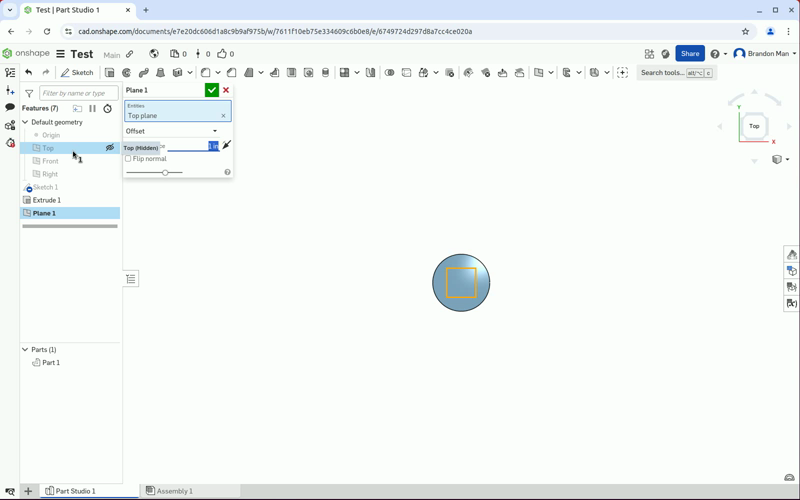
text(23.108)
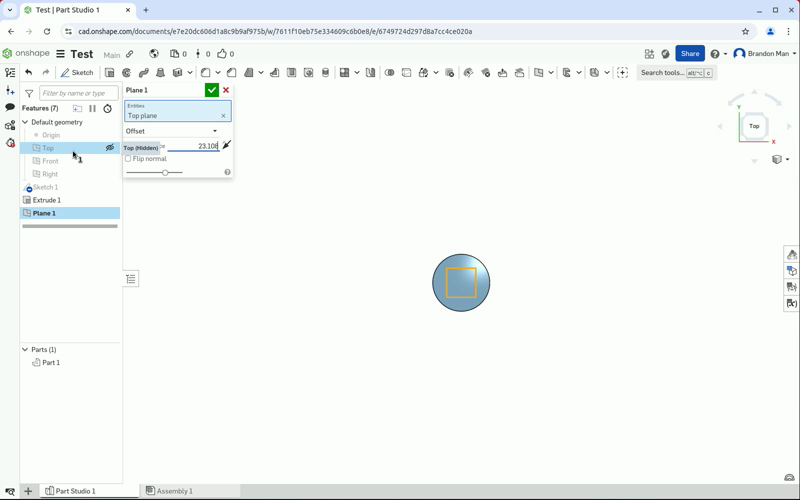
key(enter, 2)
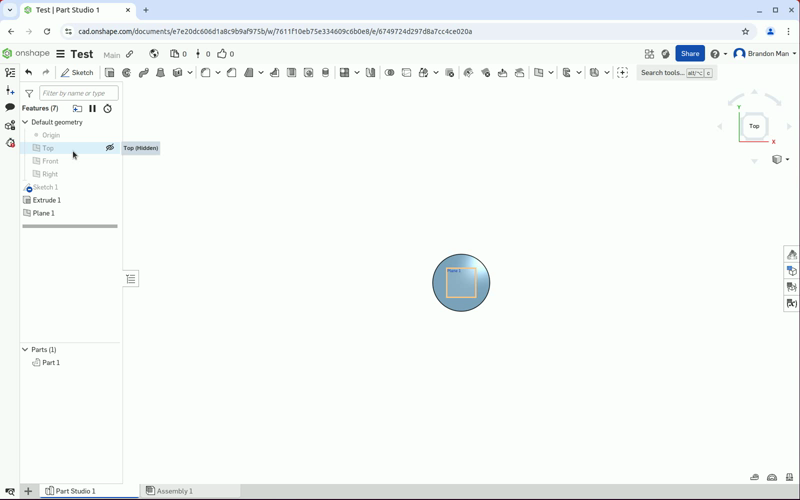
key(shift+s)
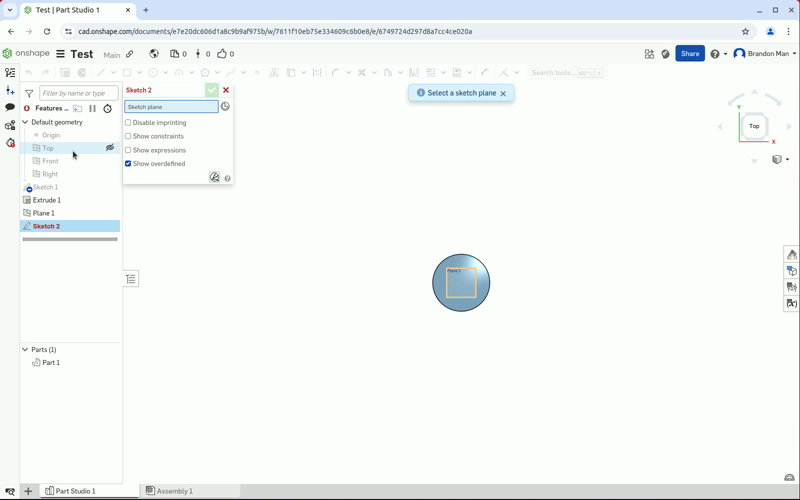
mouse_move(73, 215)
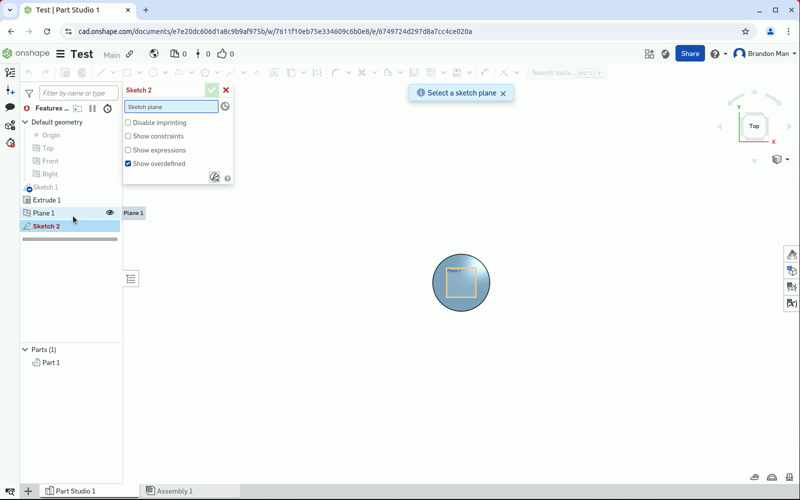
click(73, 215)
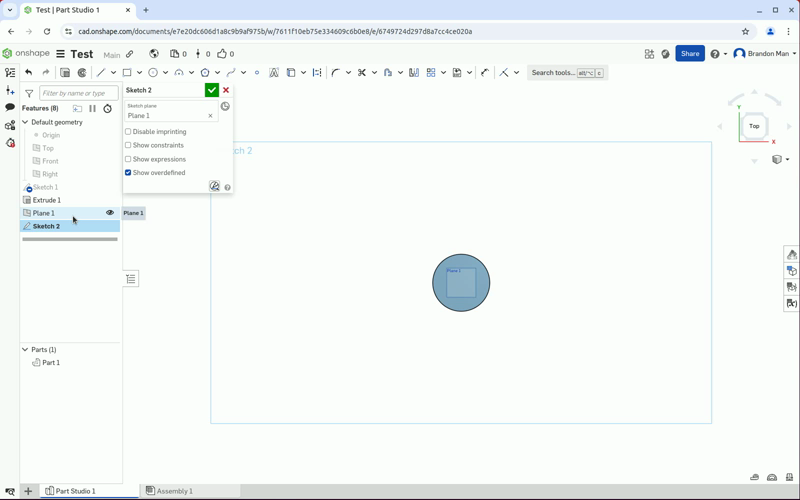
mouse_move(73, 352)
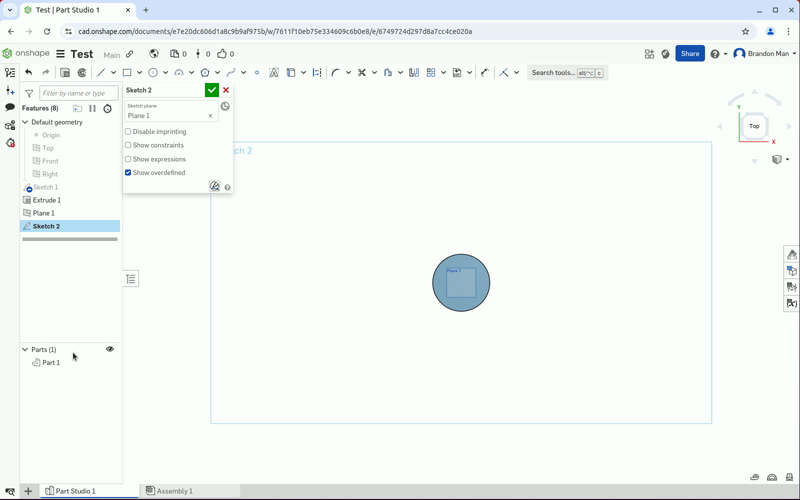
key(y)
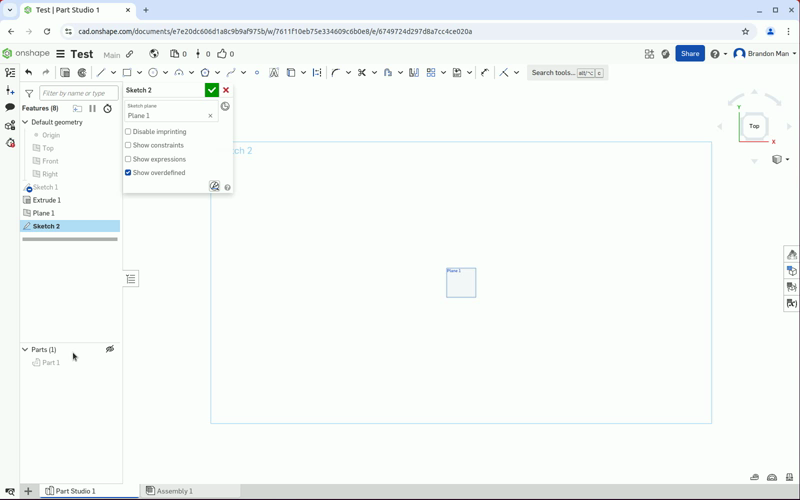
key(a)
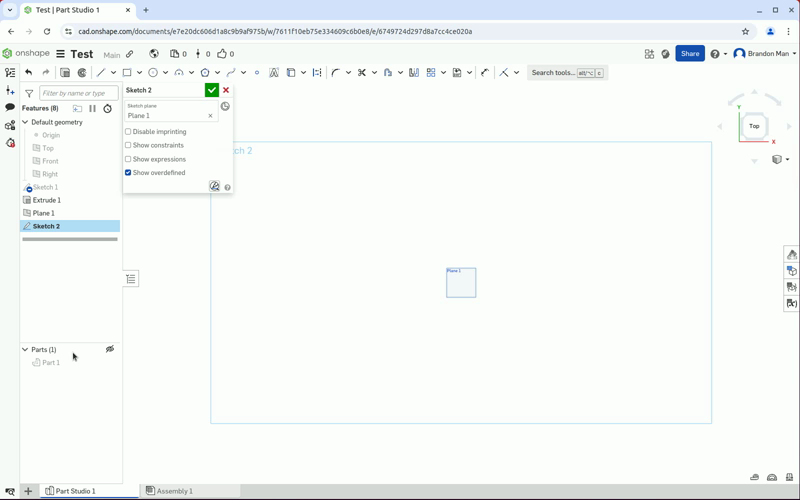
key_down(shift)
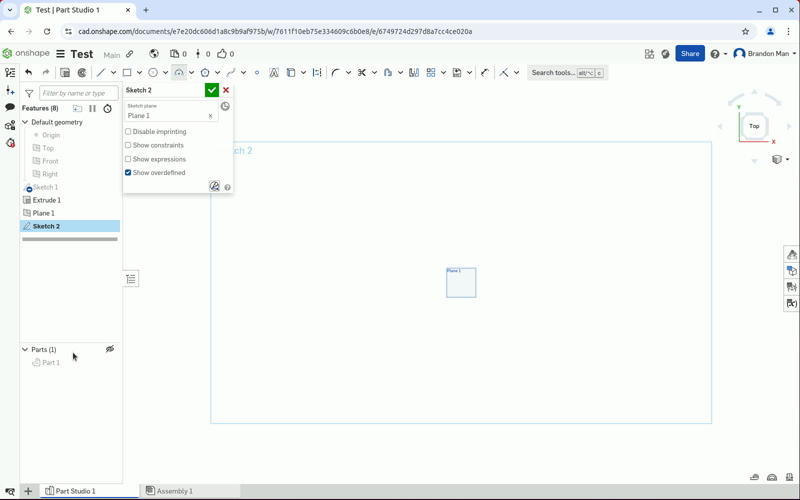
mouse_move(444, 285)
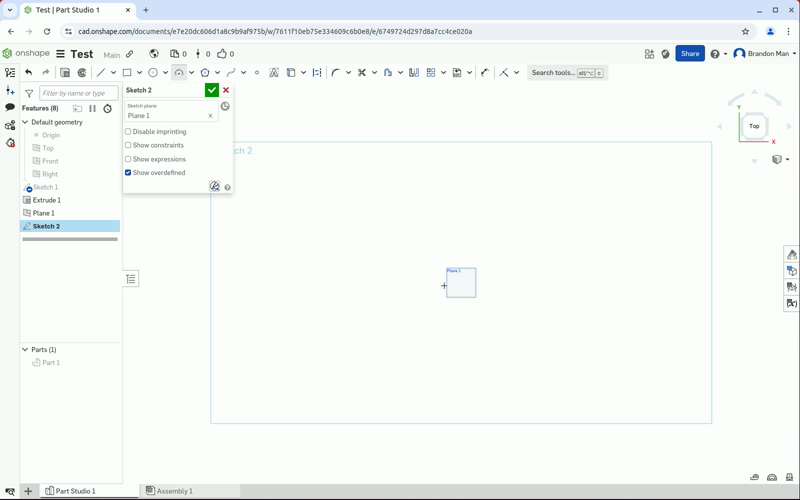
click(444, 285)
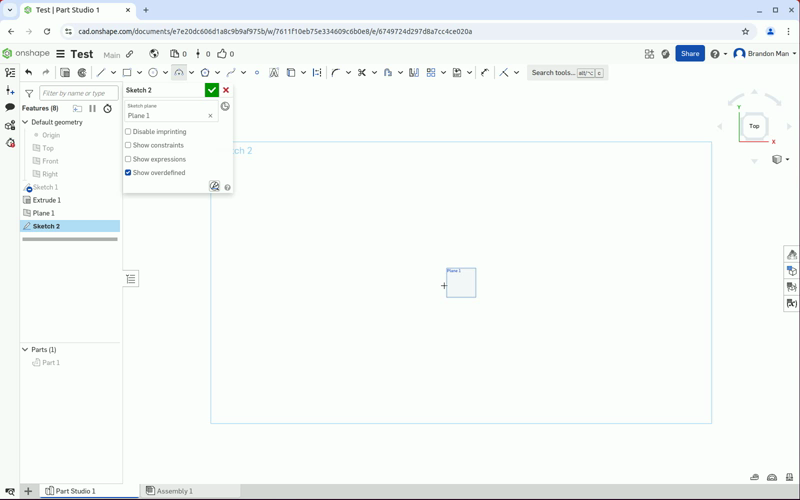
key_up(shift)
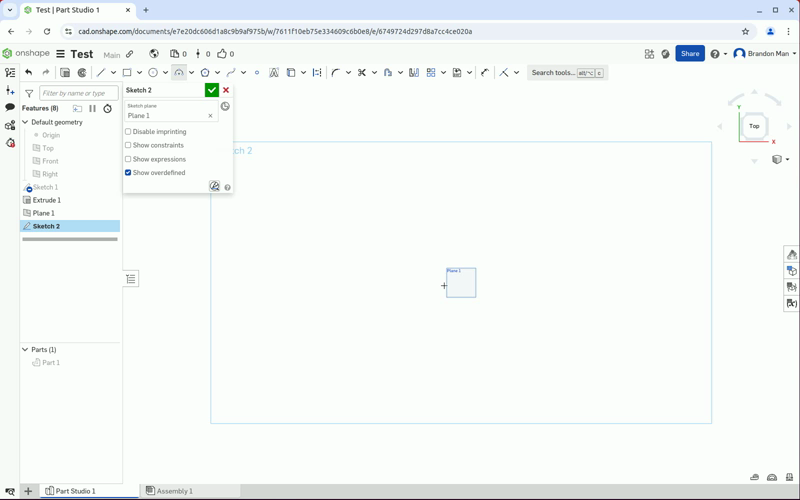
key_down(shift)
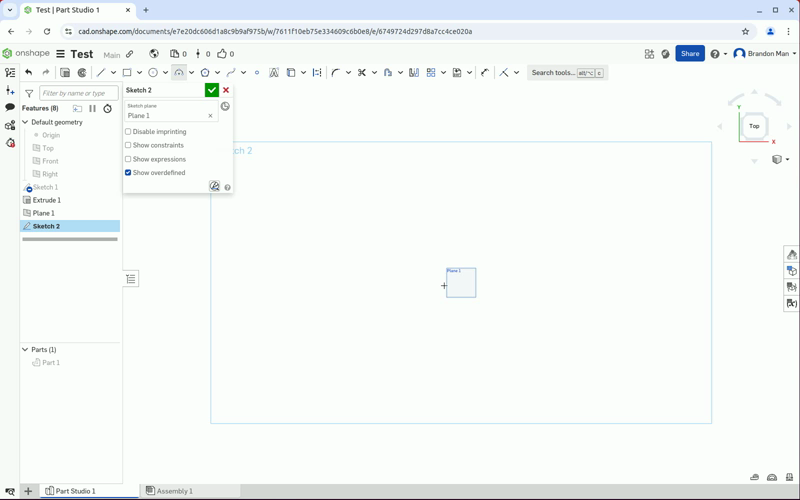
mouse_move(444, 279)
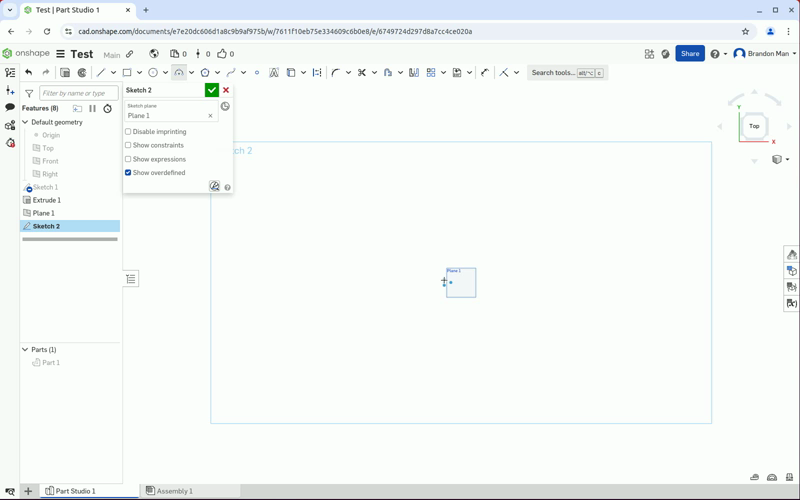
scroll(6)
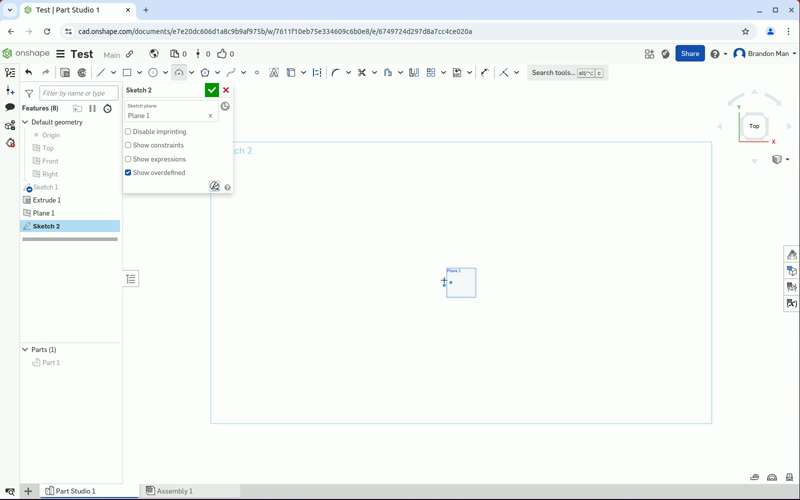
scroll(6)
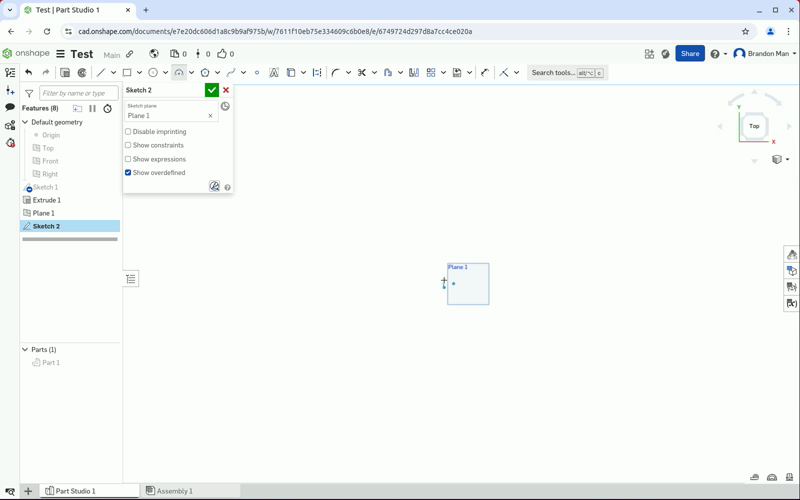
scroll(6)
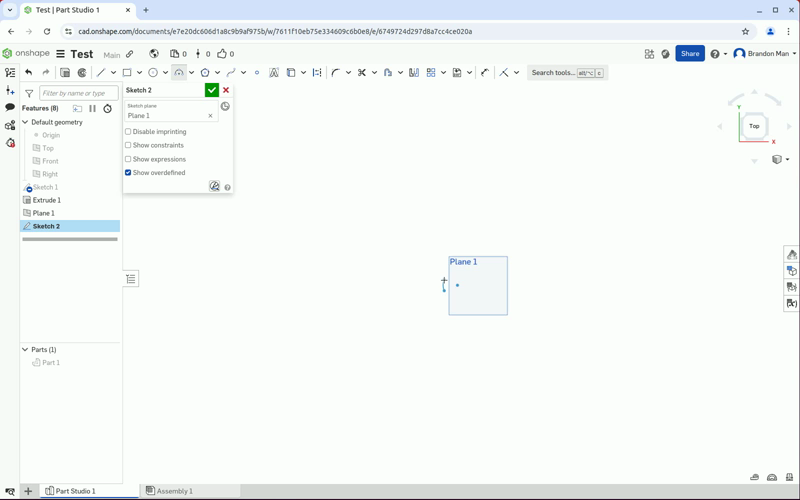
scroll(6)
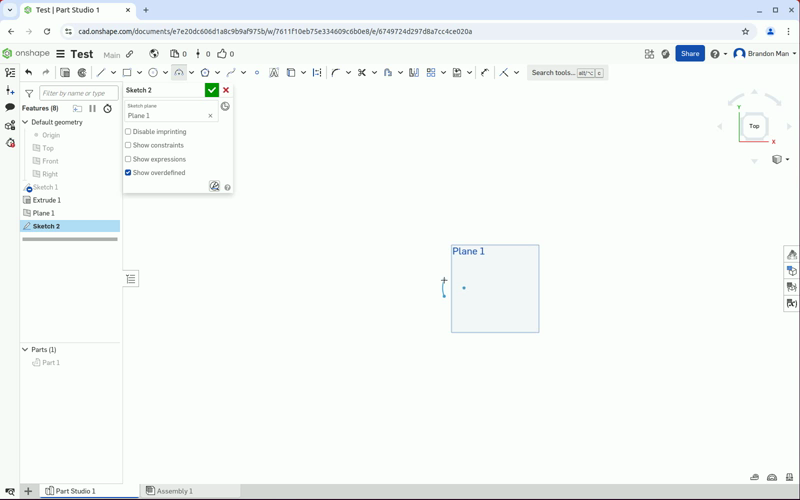
scroll(6)
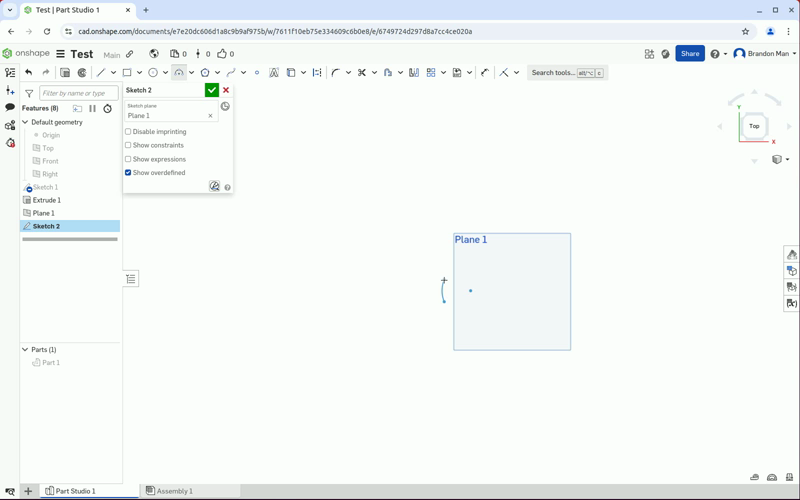
scroll(6)
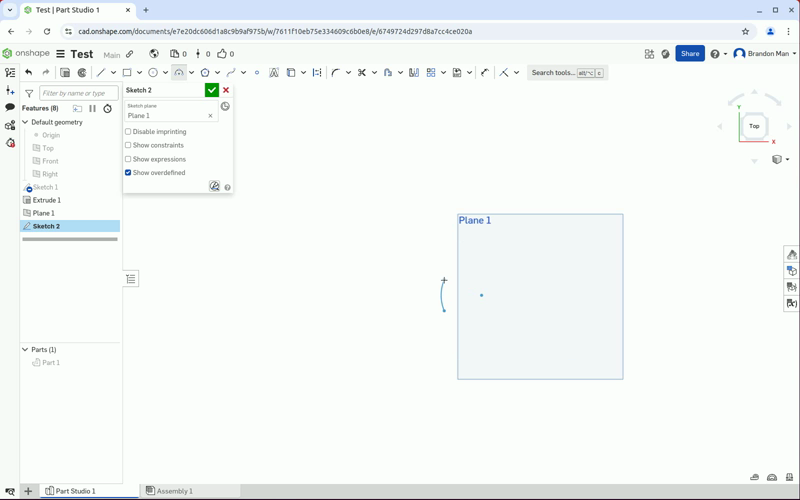
scroll(6)
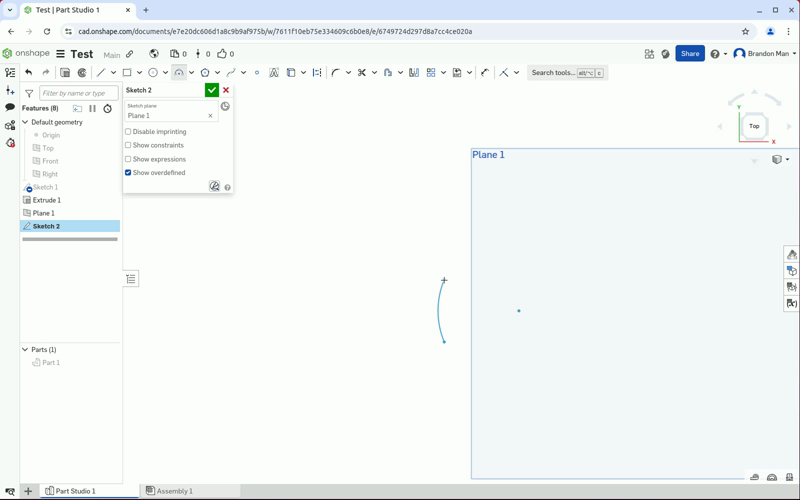
click(444, 279)
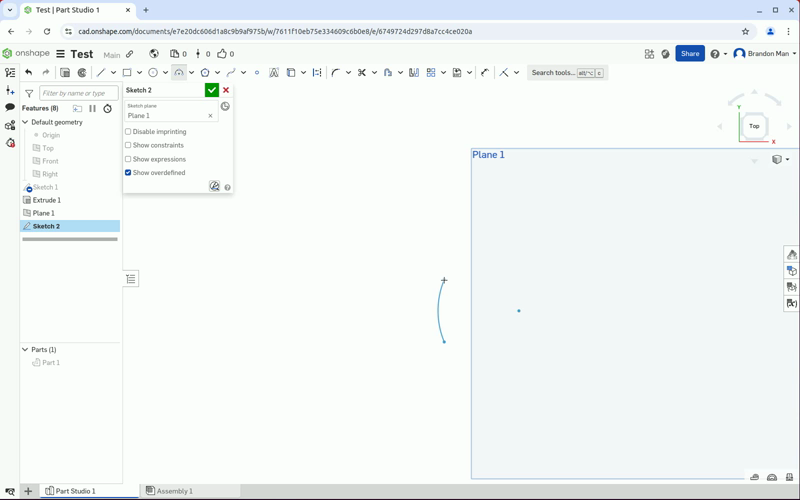
scroll(-6)
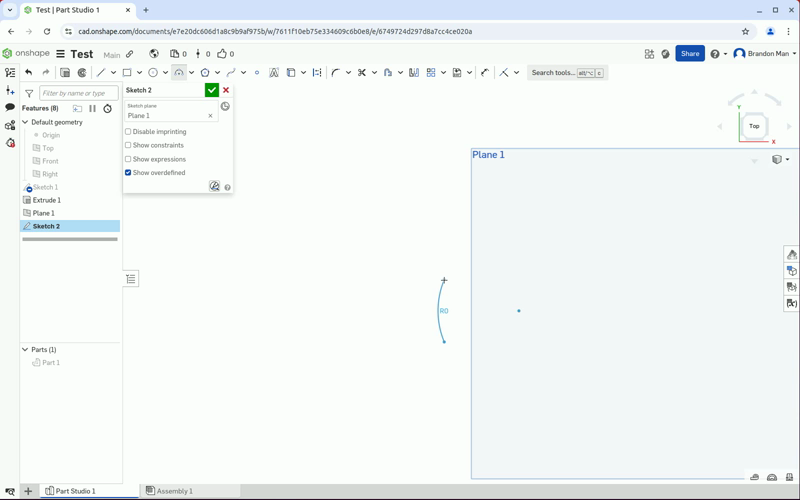
scroll(-6)
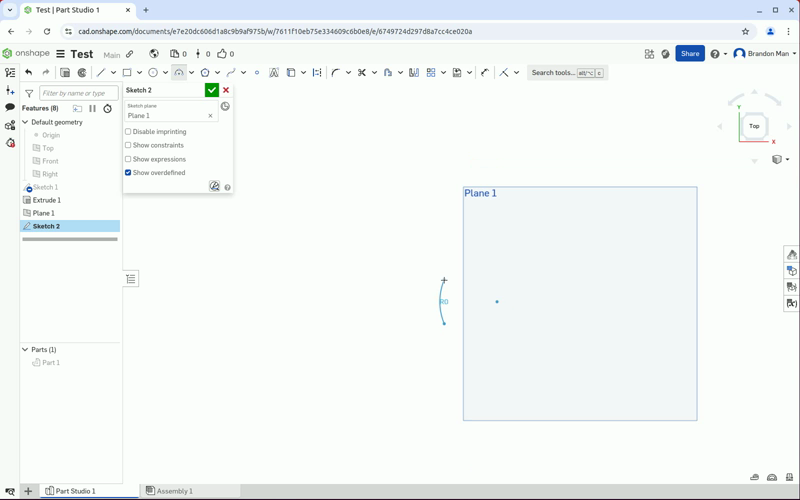
scroll(-6)
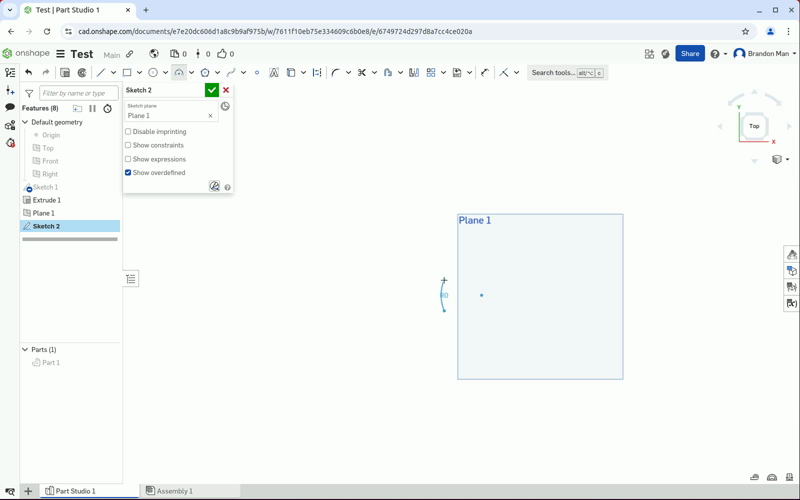
scroll(-6)
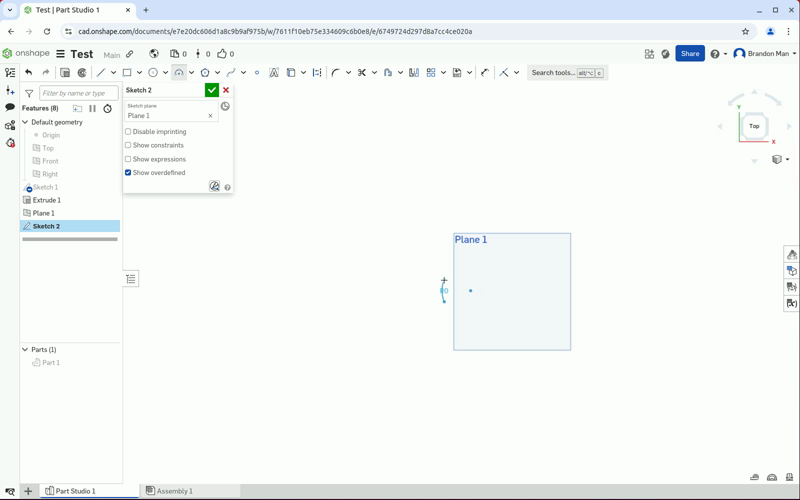
scroll(-6)
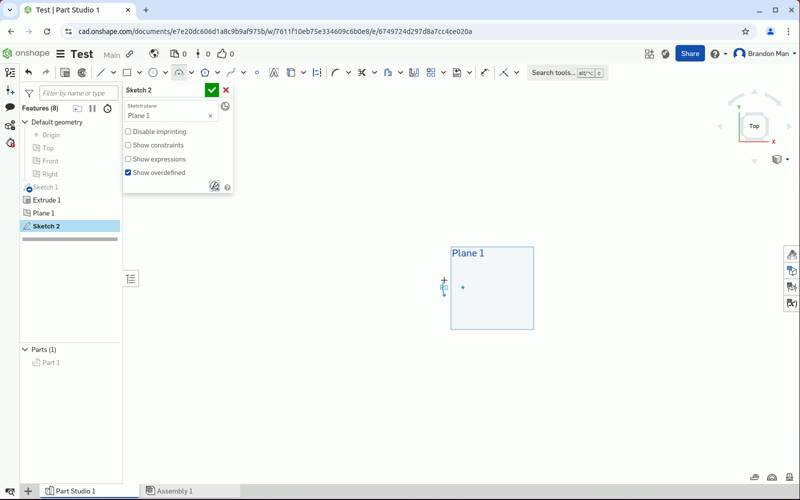
scroll(-6)
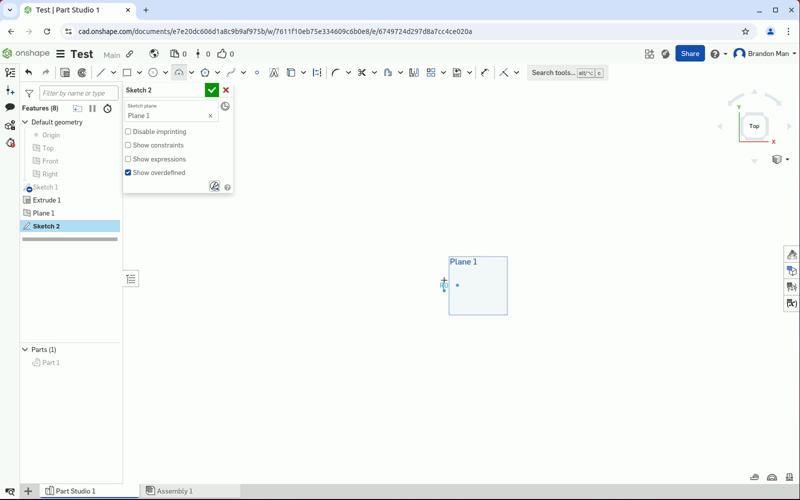
scroll(-6)
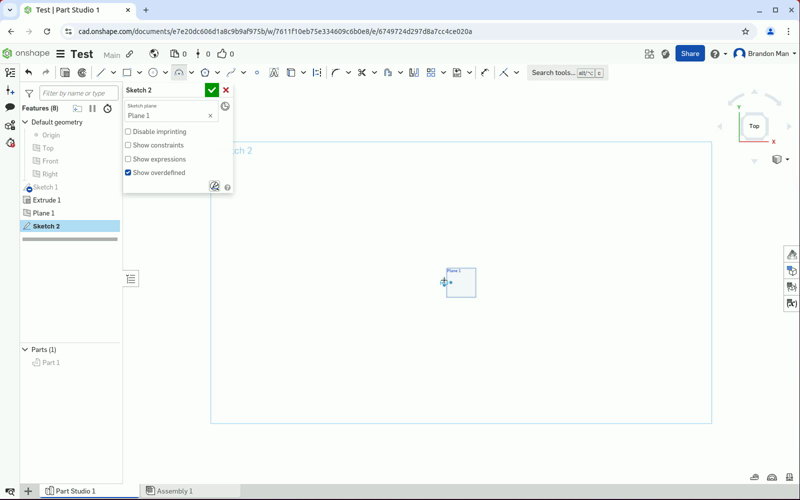
mouse_move(443, 282)
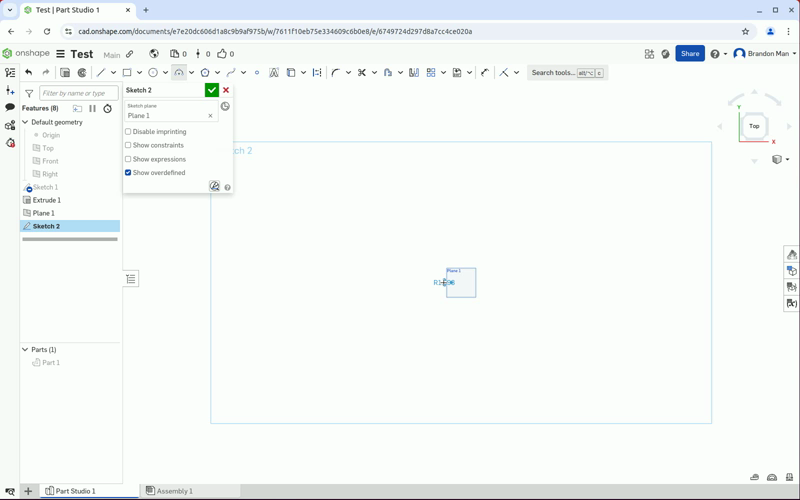
scroll(6)
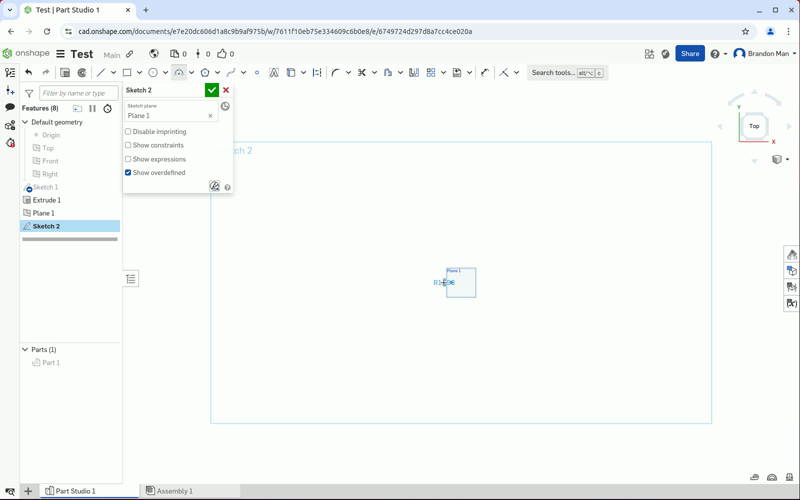
scroll(6)
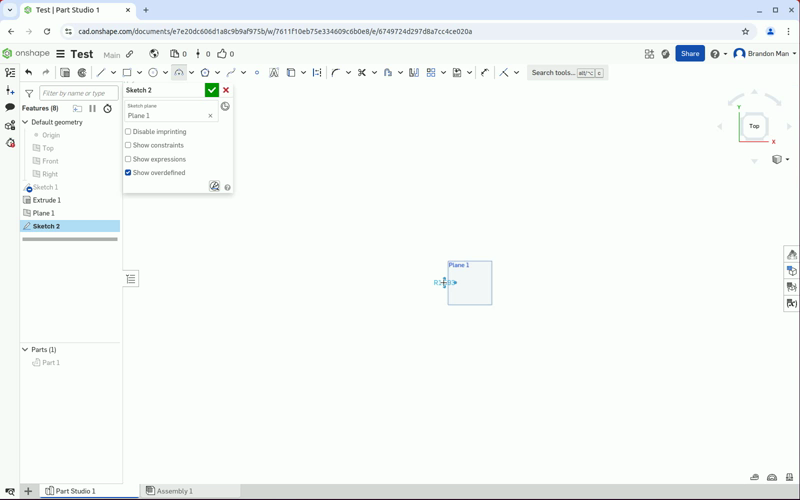
scroll(6)
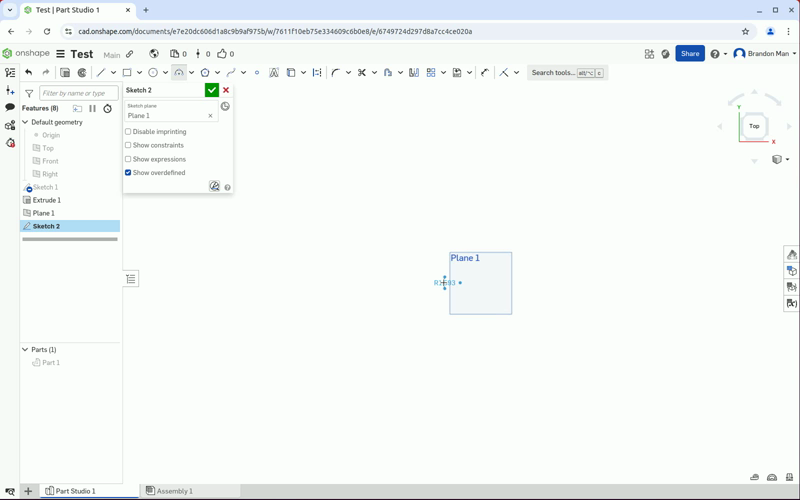
scroll(6)
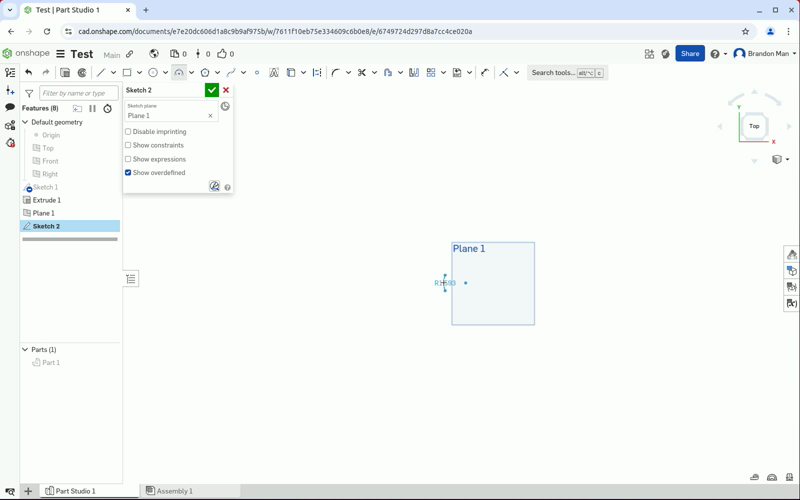
scroll(6)
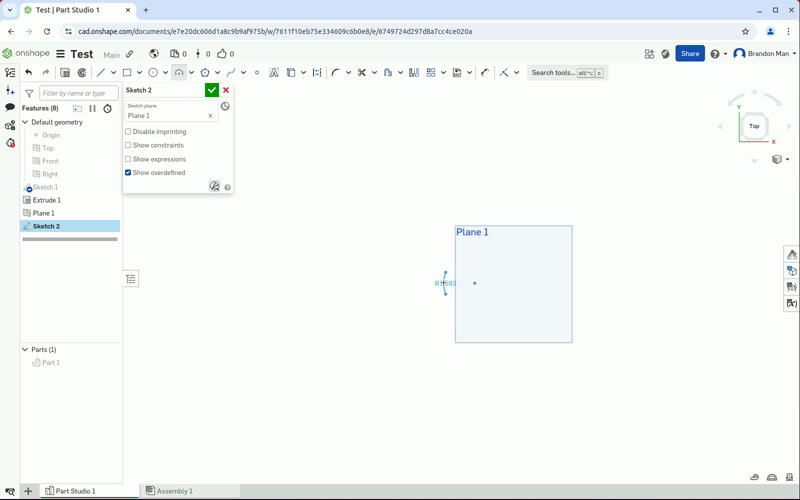
scroll(6)
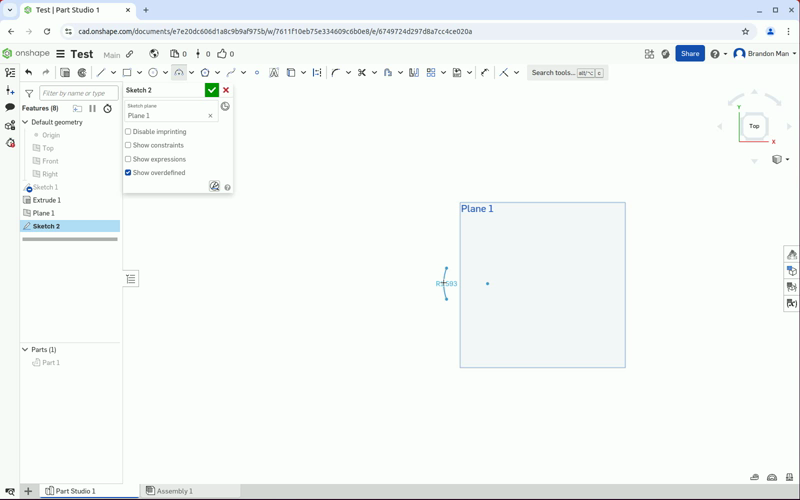
scroll(6)
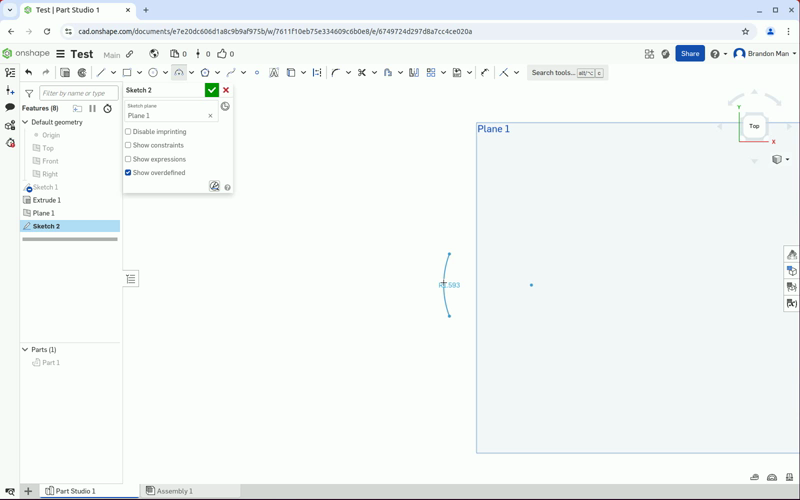
click(443, 282)
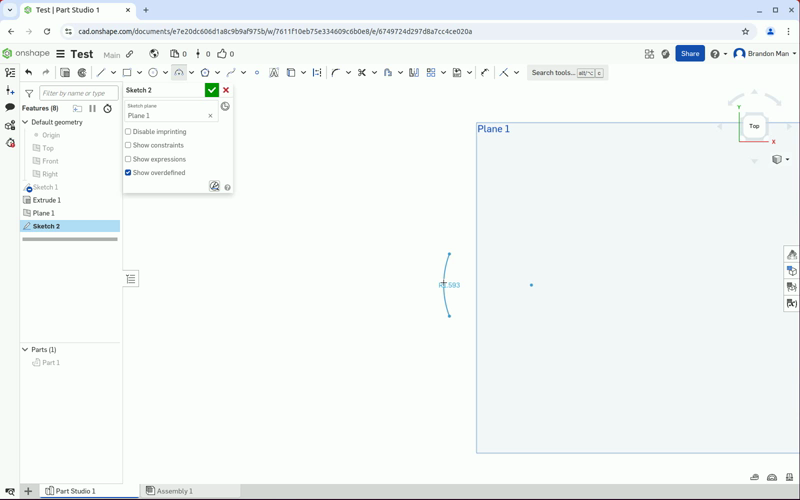
scroll(-6)
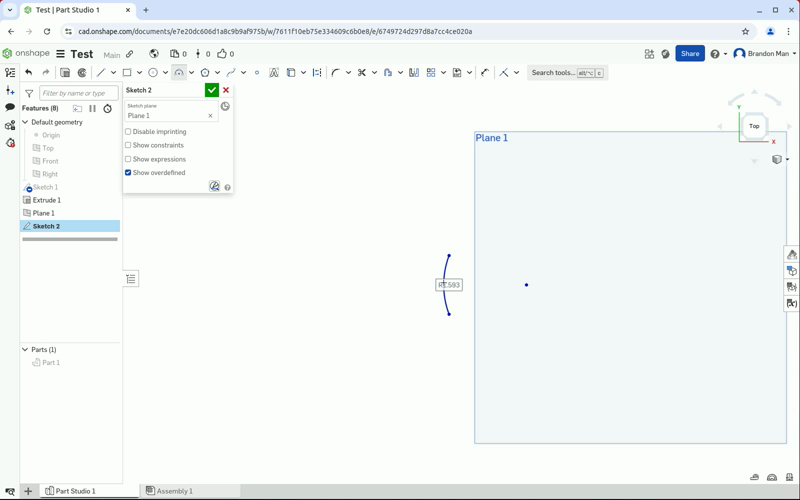
scroll(-6)
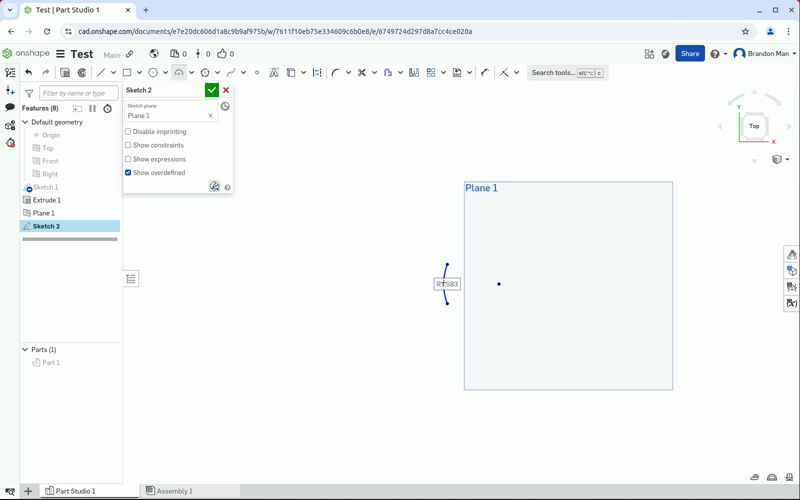
scroll(-6)
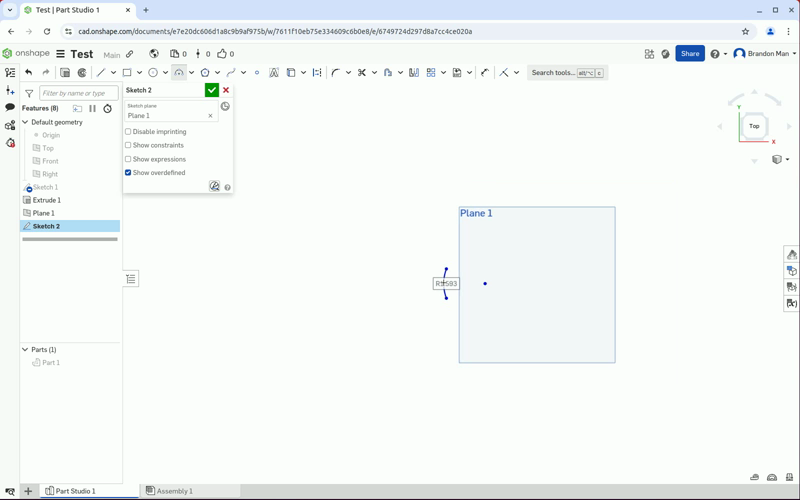
scroll(-6)
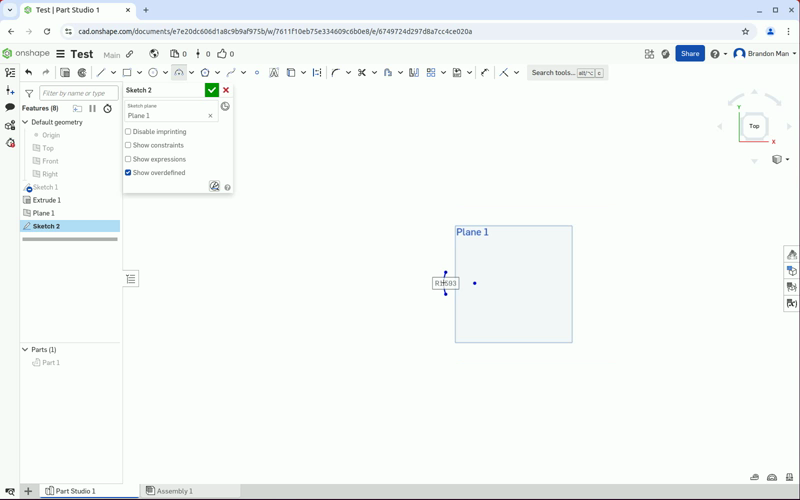
scroll(-6)
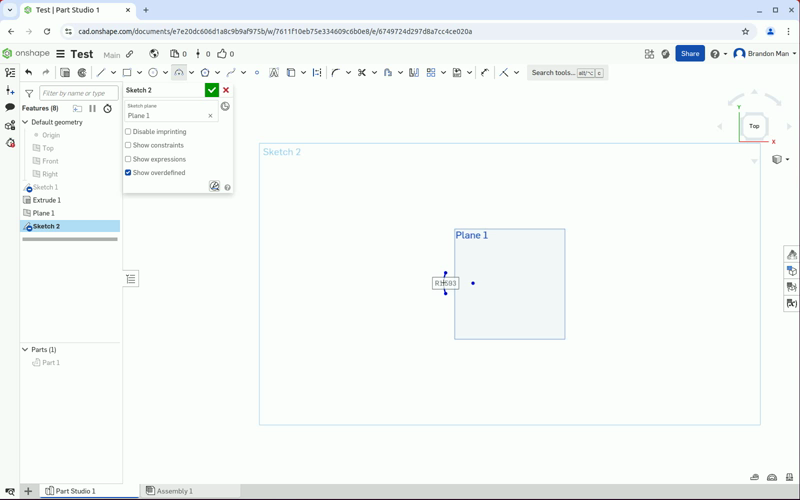
scroll(-6)
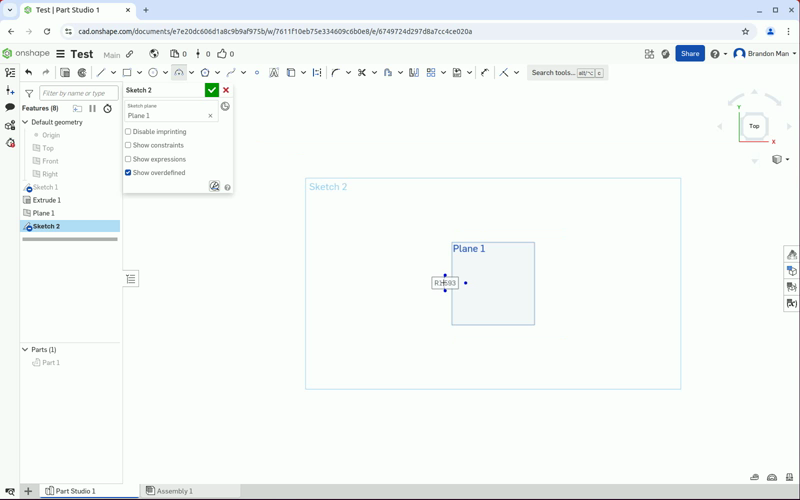
scroll(-6)
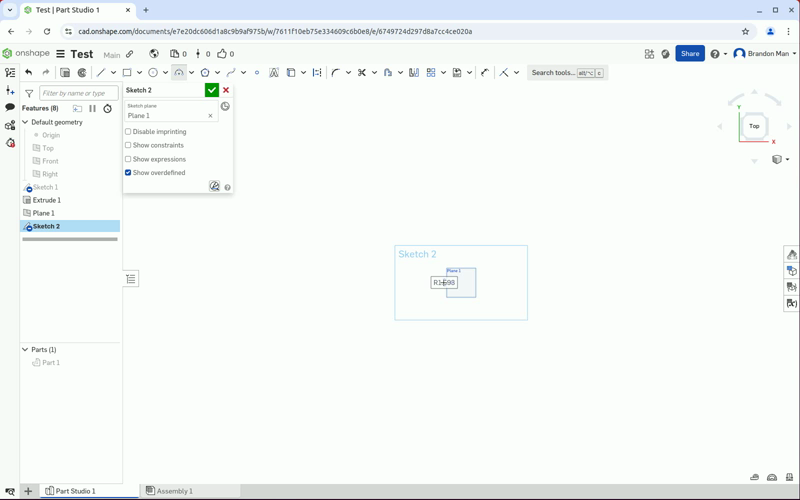
key_up(shift)
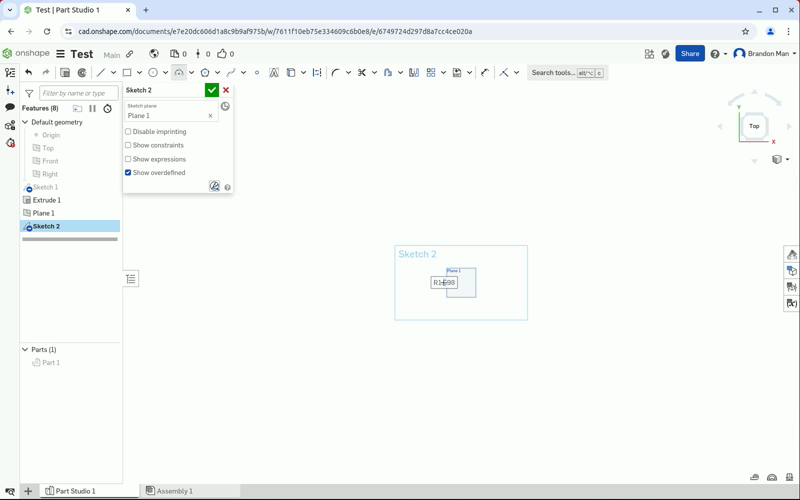
mouse_move(444, 279)
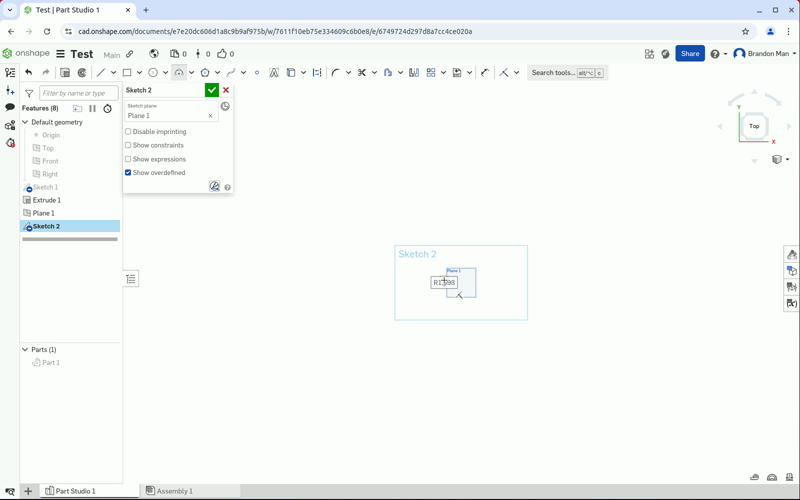
scroll(6)
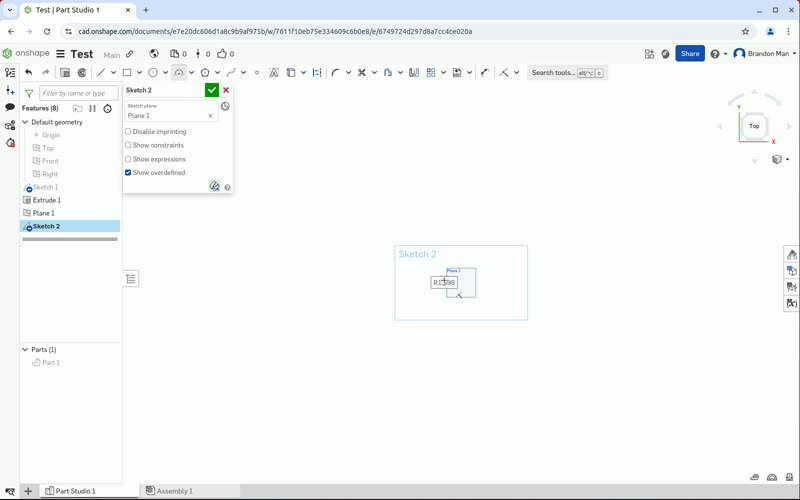
scroll(6)
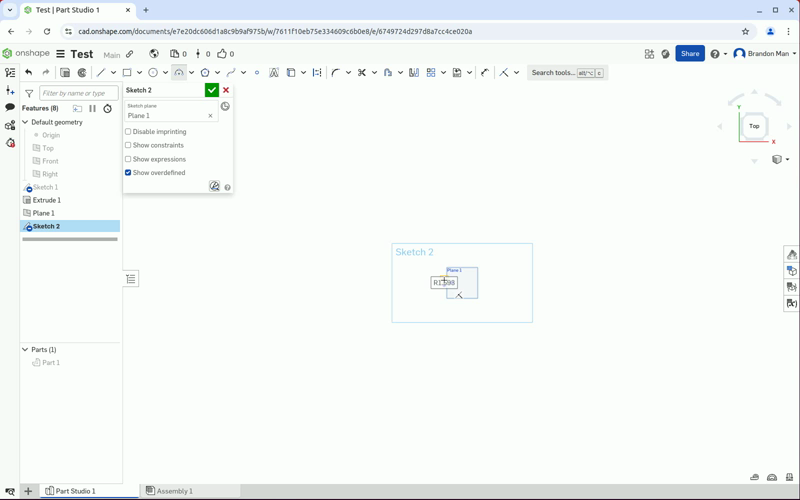
scroll(6)
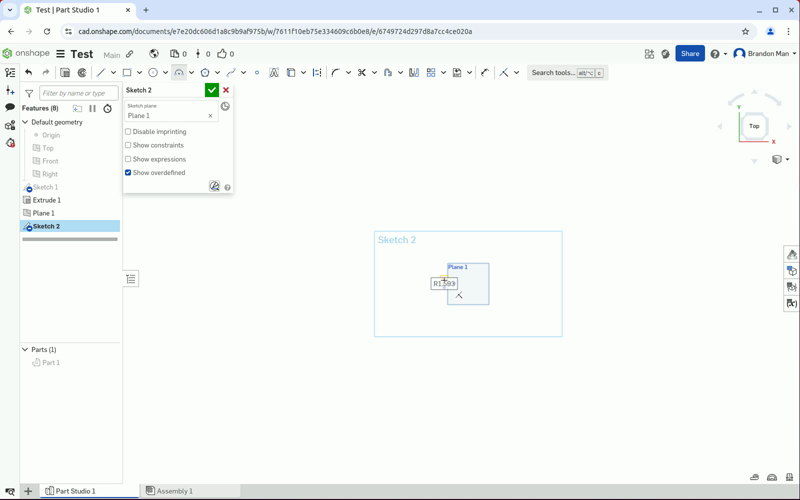
scroll(6)
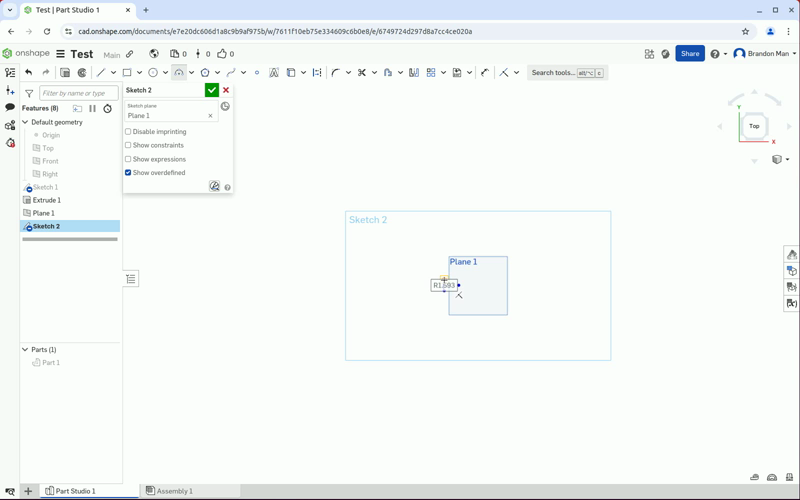
scroll(6)
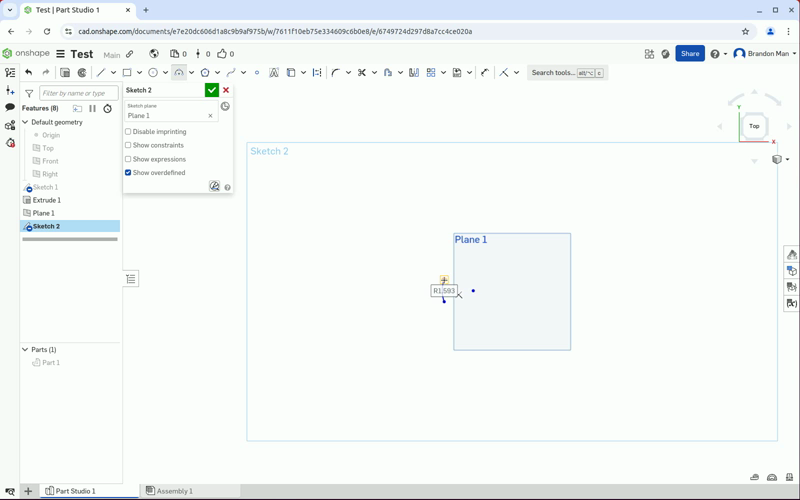
scroll(6)
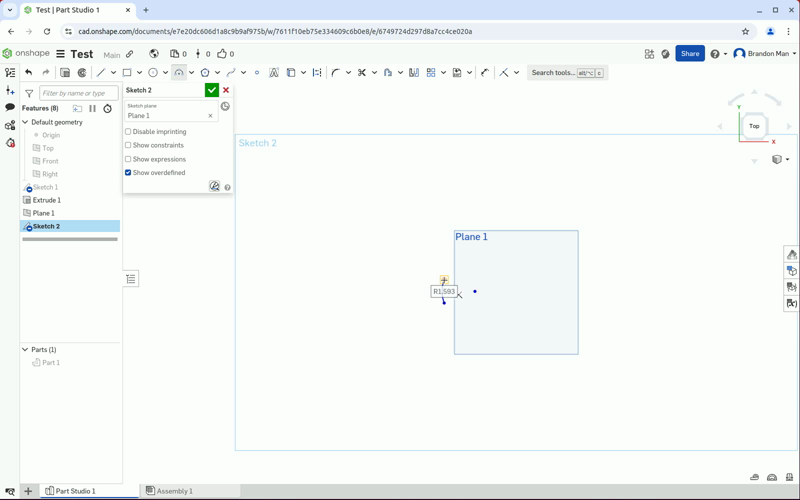
scroll(6)
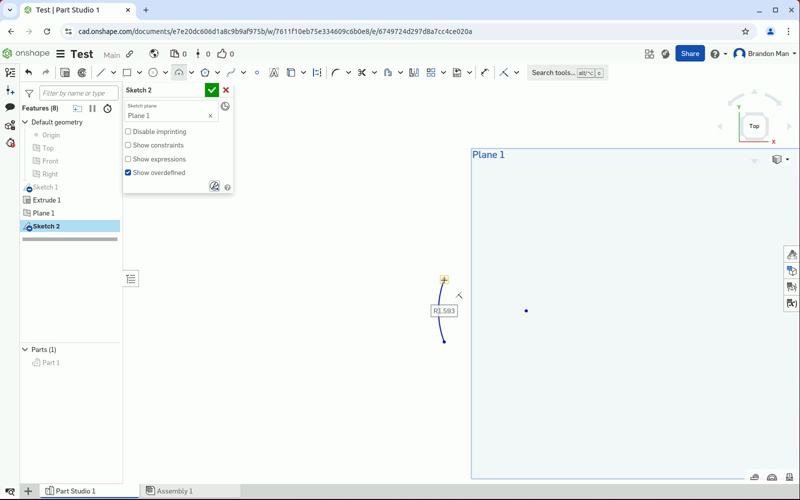
click(444, 279)
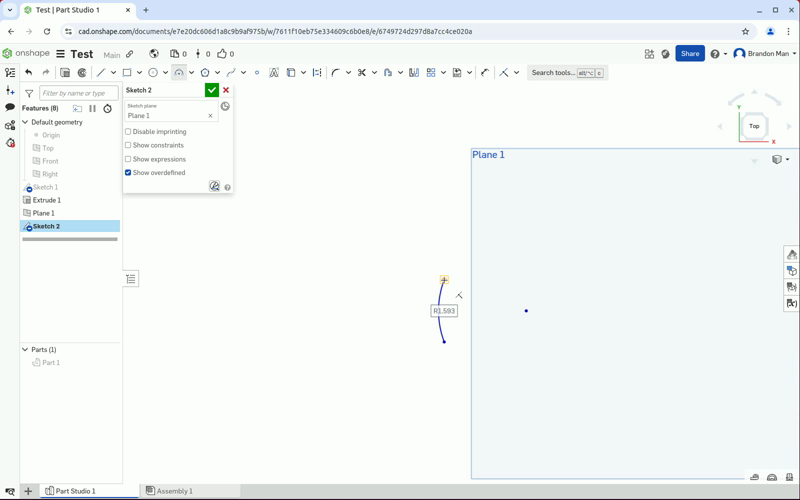
scroll(-6)
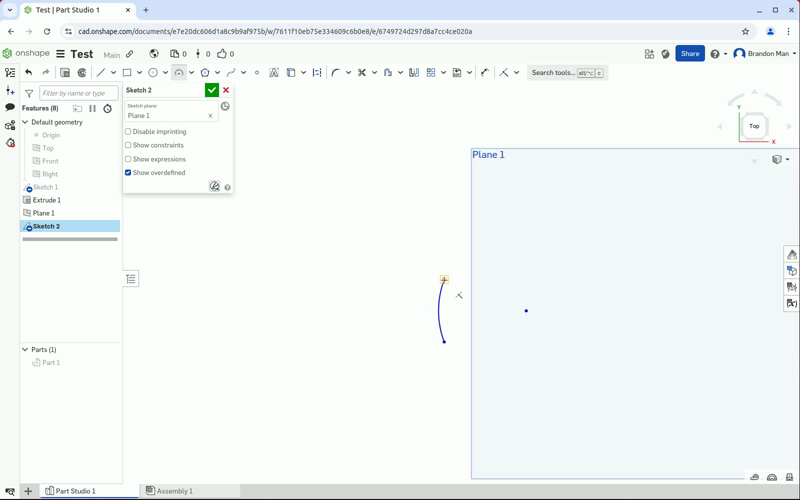
scroll(-6)
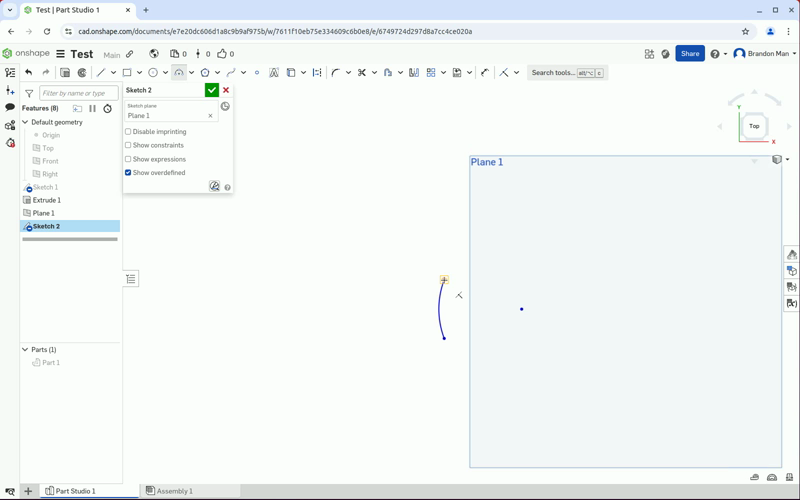
scroll(-6)
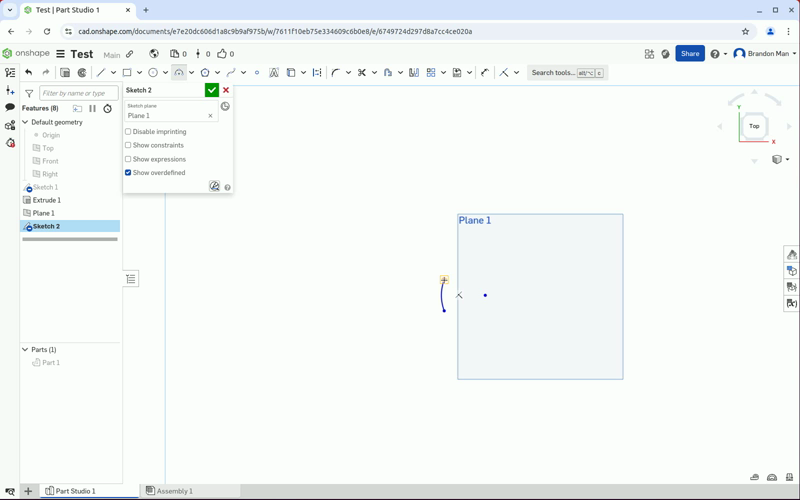
scroll(-6)
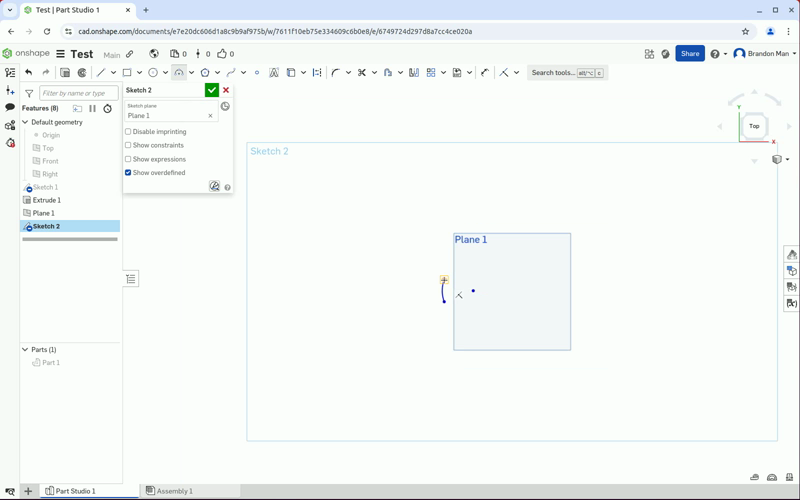
scroll(-6)
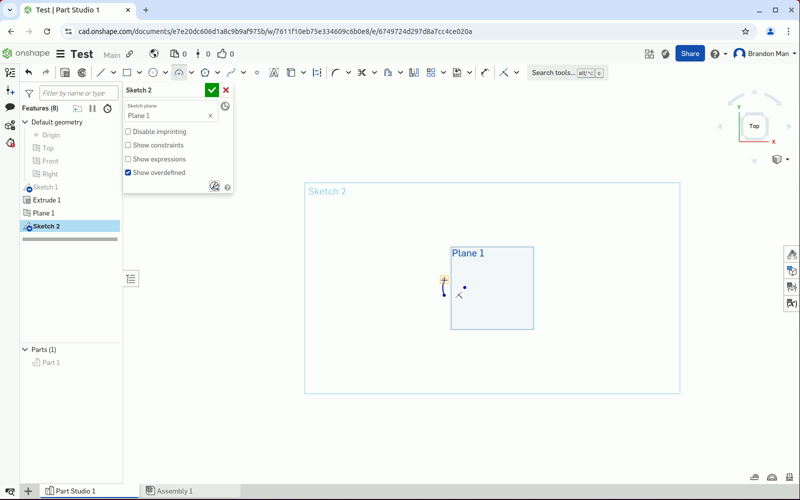
scroll(-6)
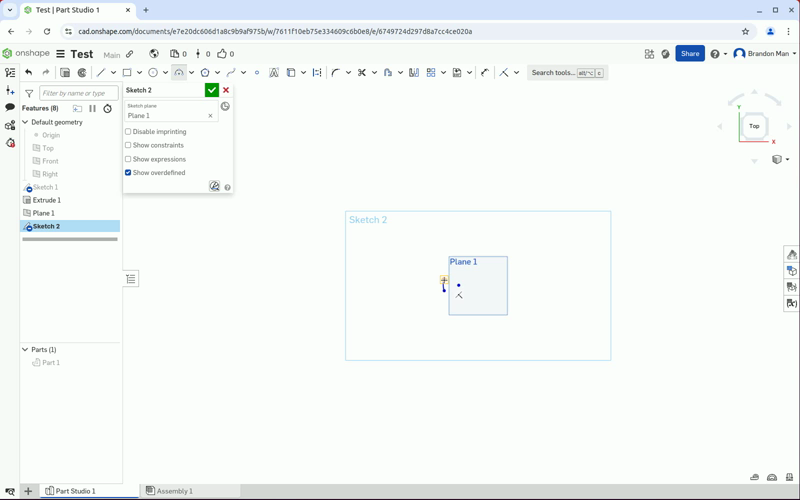
scroll(-6)
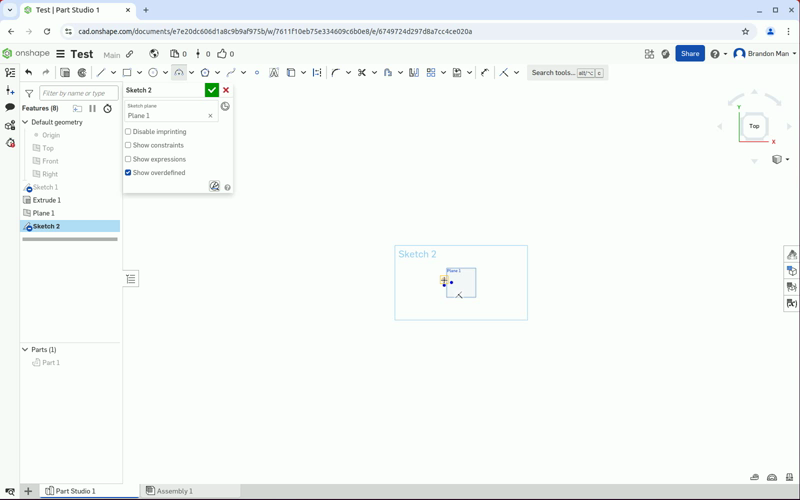
mouse_move(444, 285)
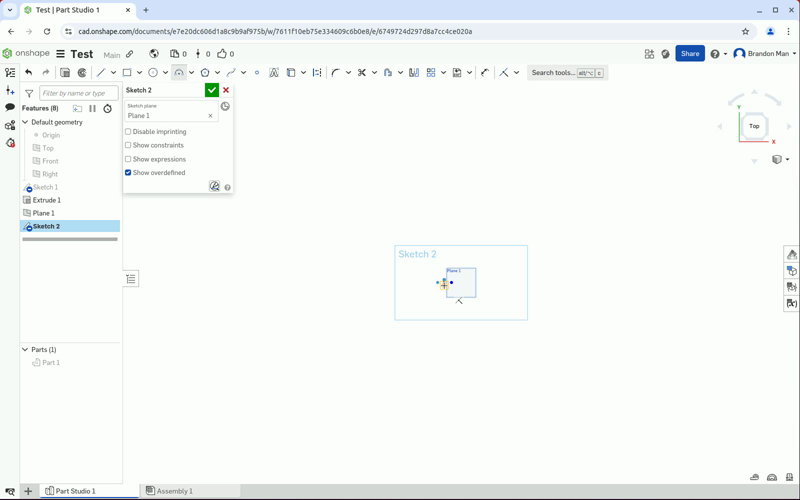
scroll(6)
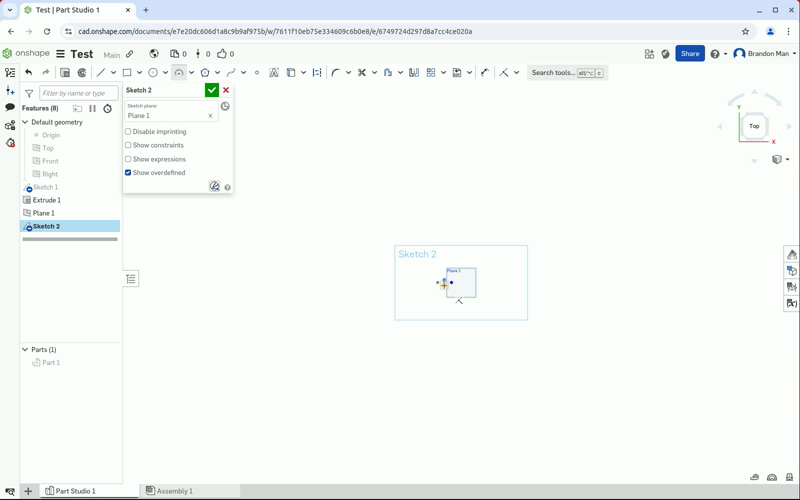
scroll(6)
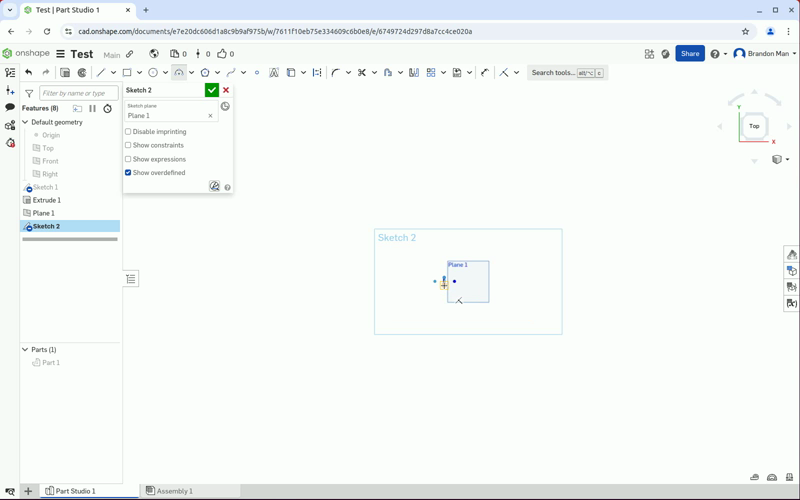
scroll(6)
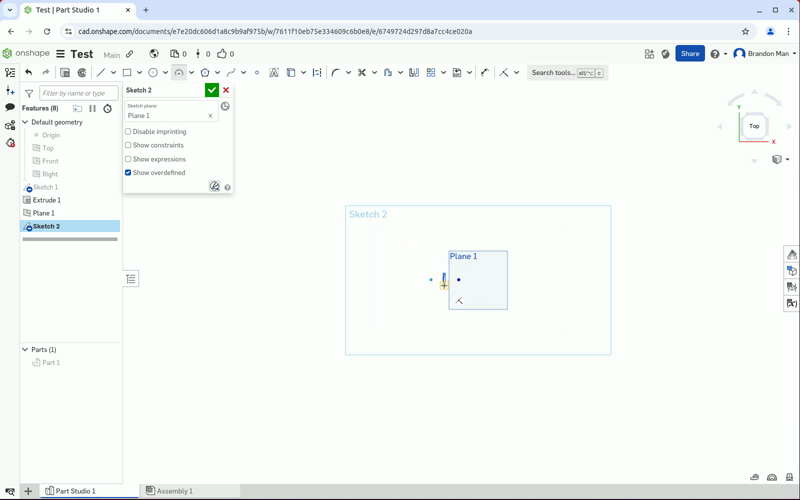
scroll(6)
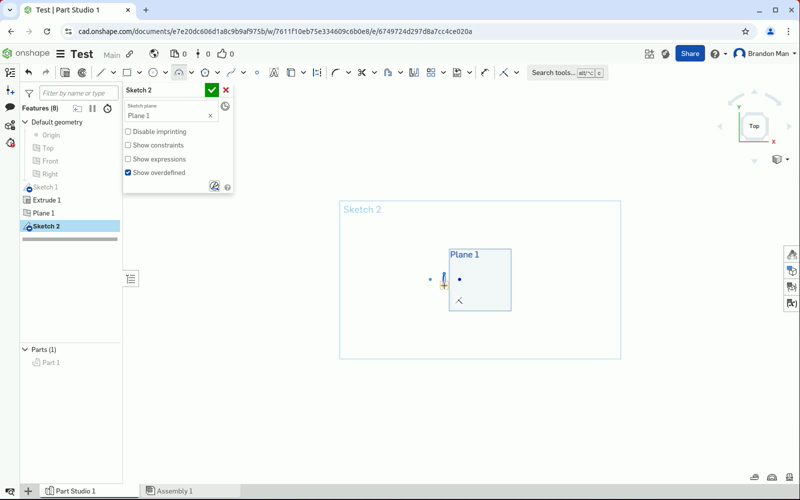
scroll(6)
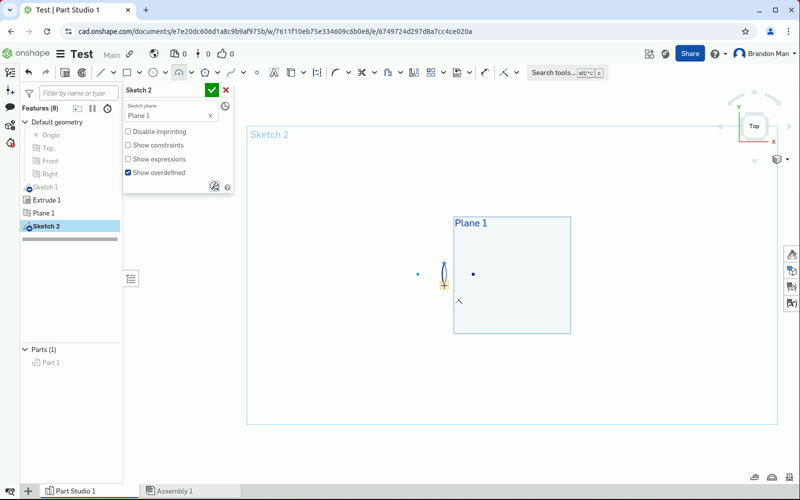
scroll(6)
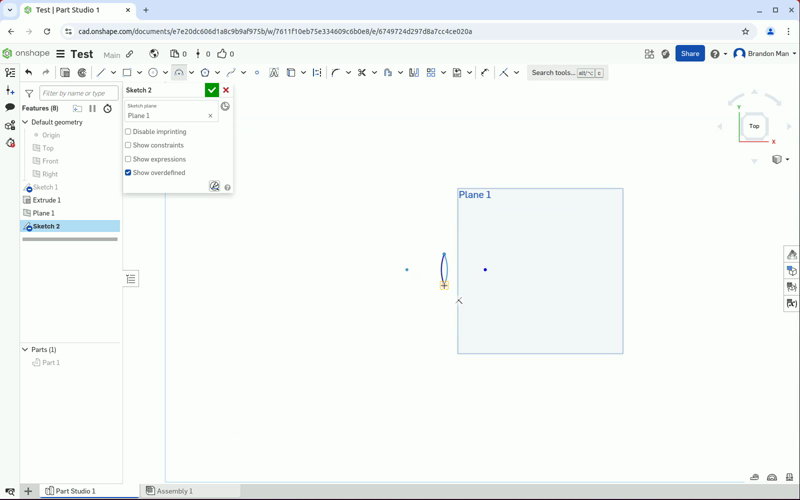
scroll(6)
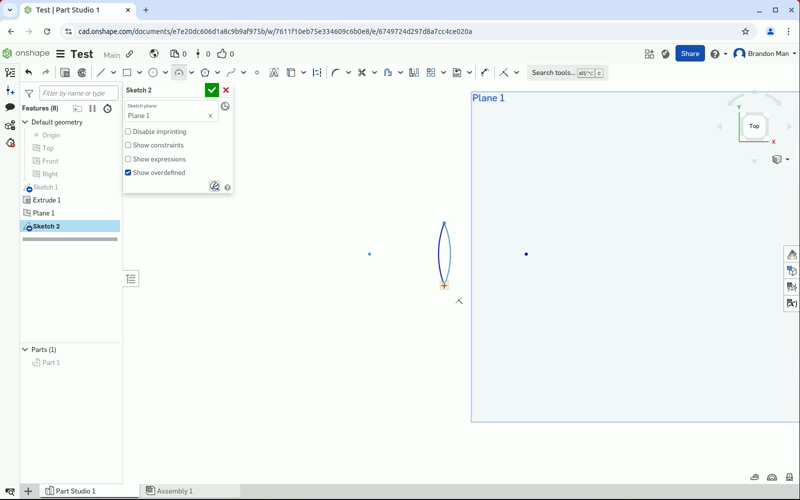
click(444, 285)
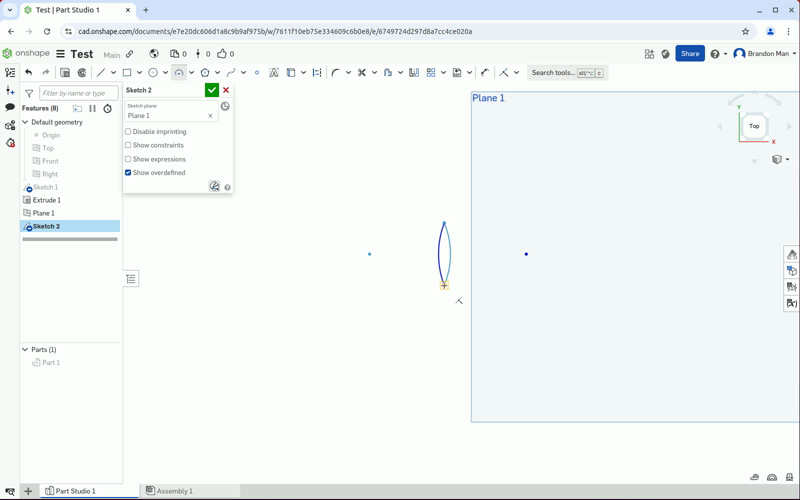
scroll(-6)
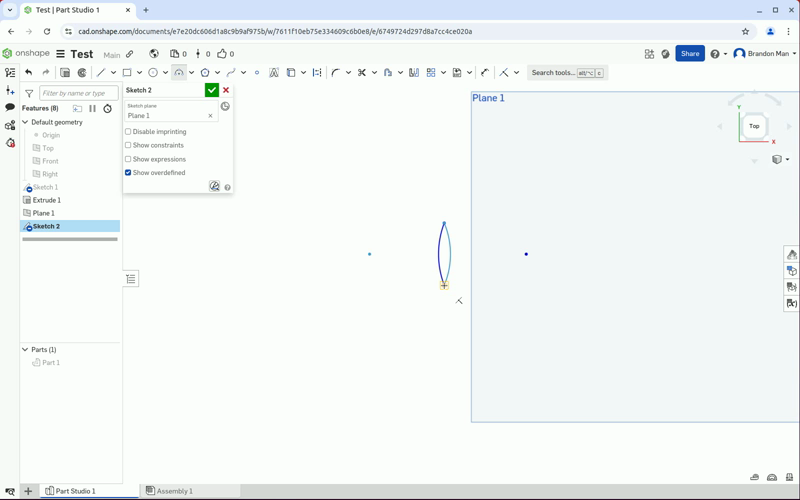
scroll(-6)
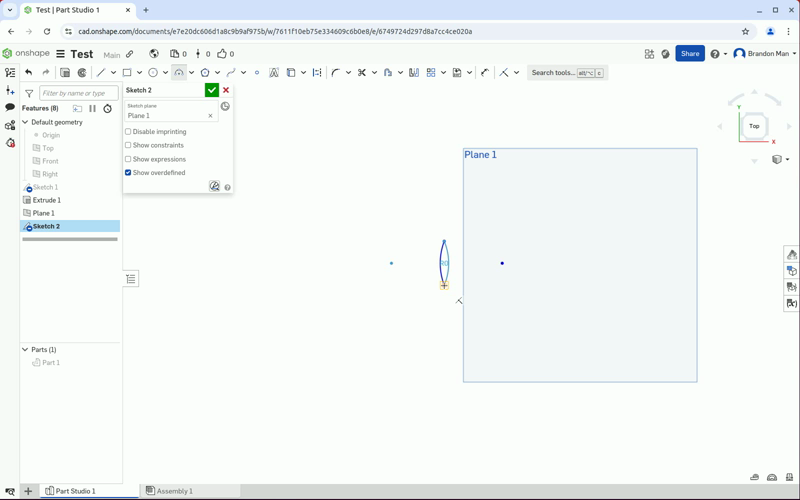
scroll(-6)
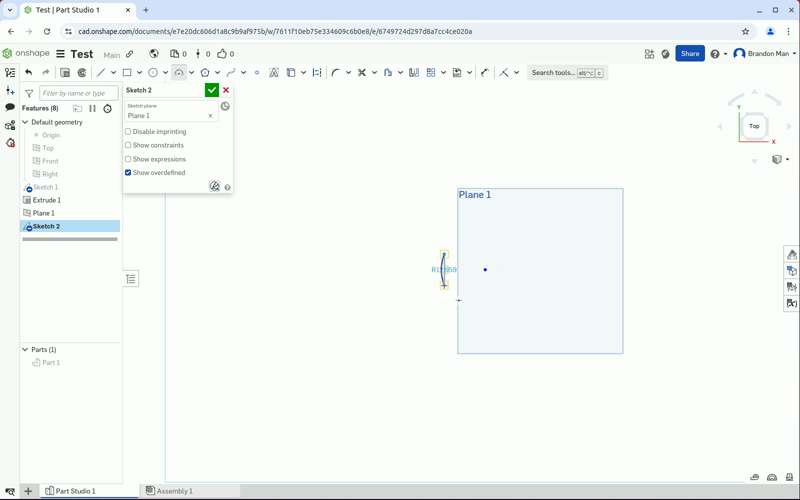
scroll(-6)
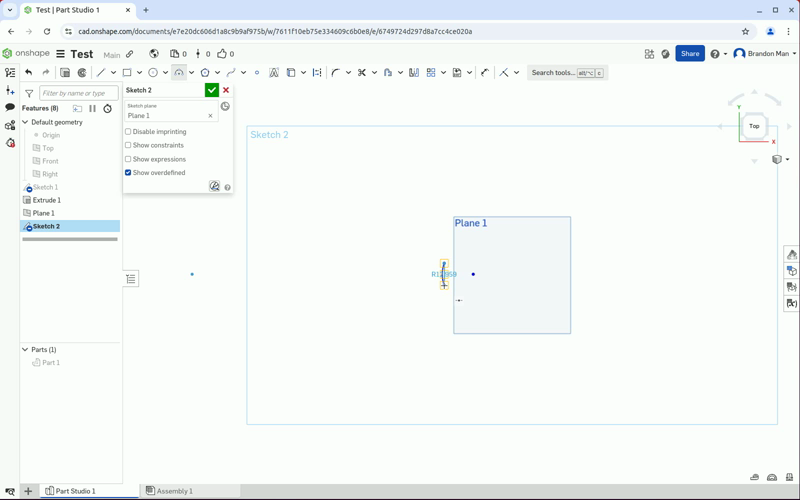
scroll(-6)
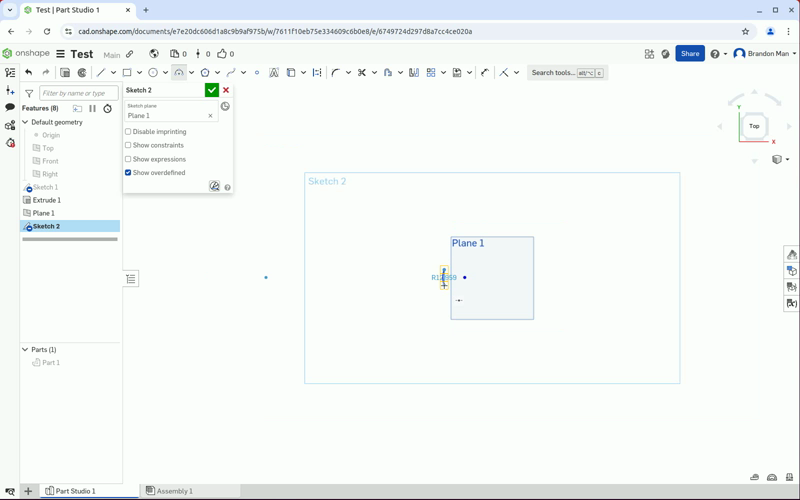
scroll(-6)
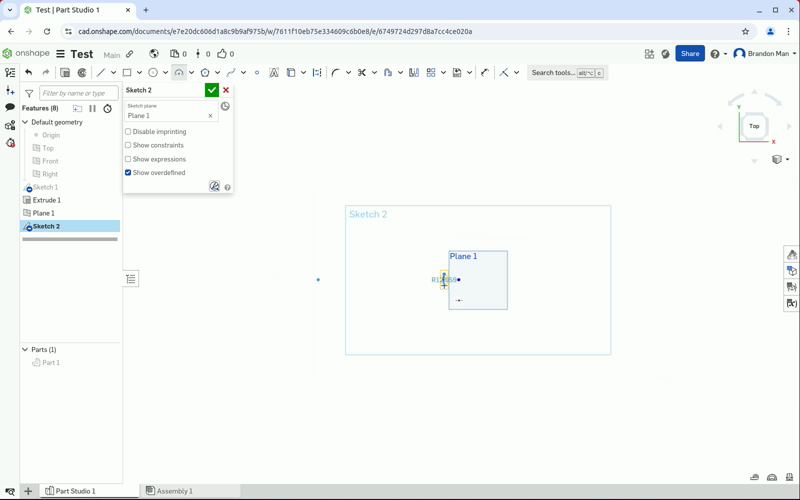
scroll(-6)
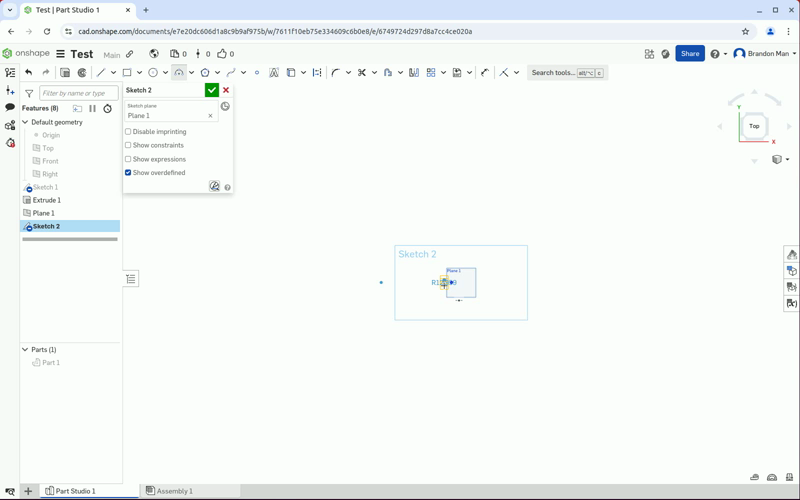
key_down(shift)
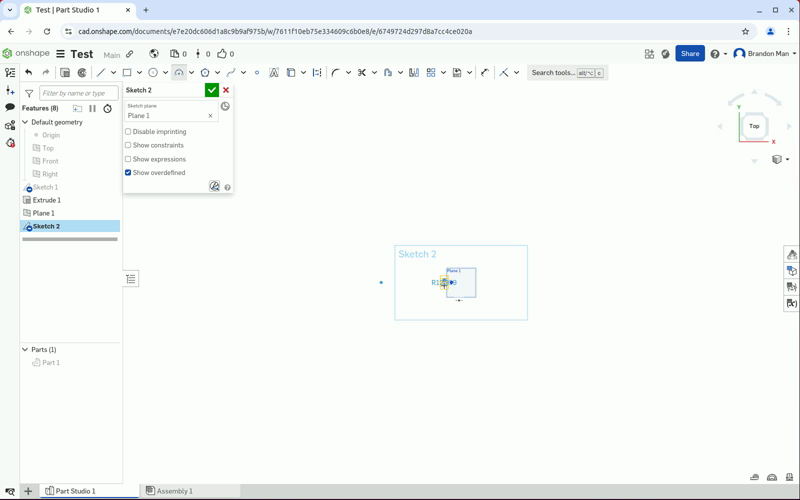
mouse_move(441, 282)
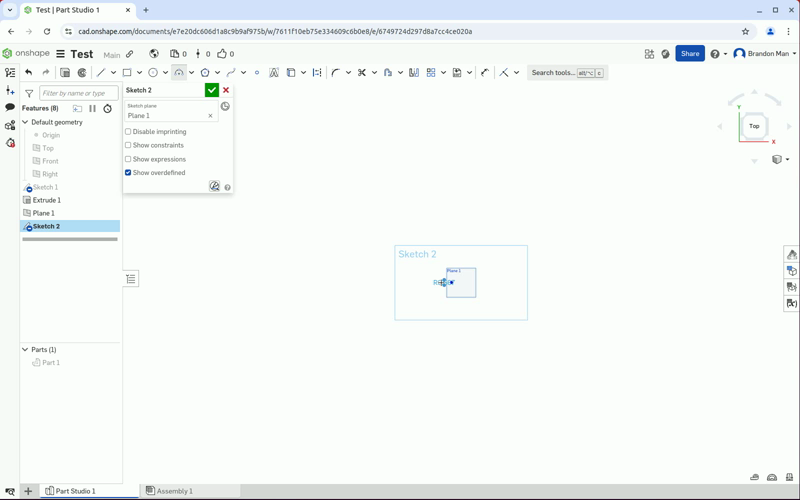
scroll(6)
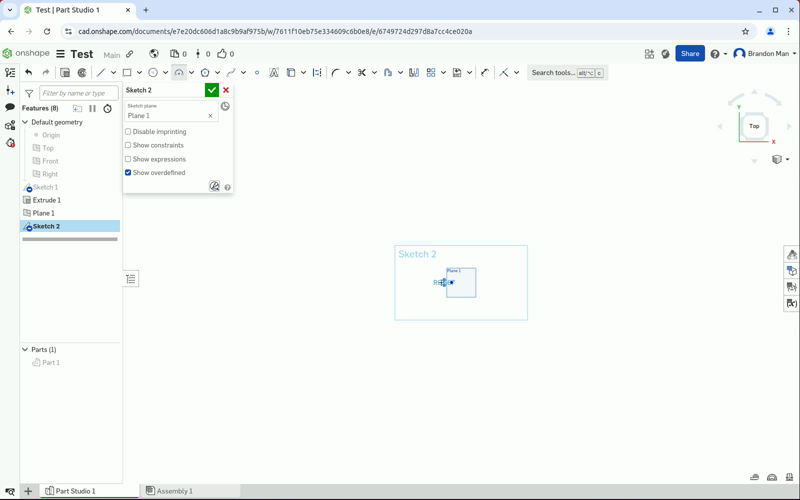
scroll(6)
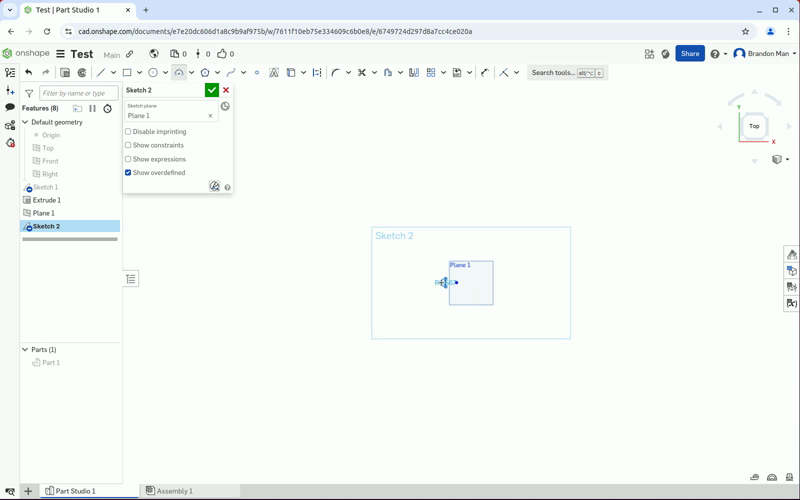
scroll(6)
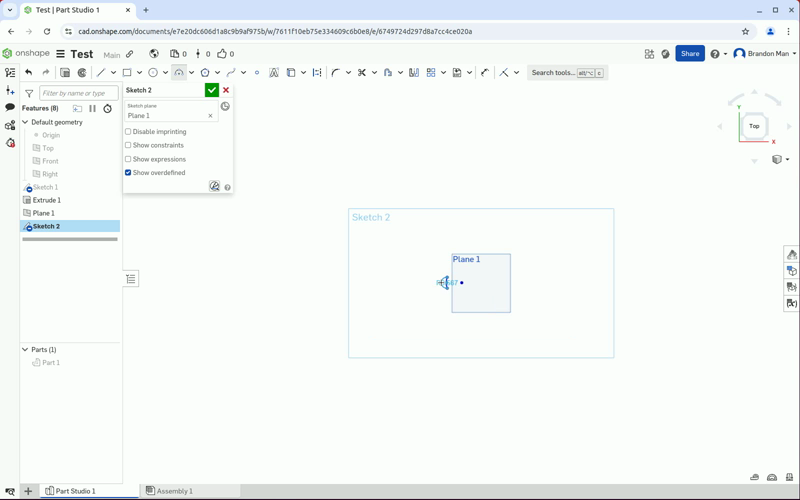
scroll(6)
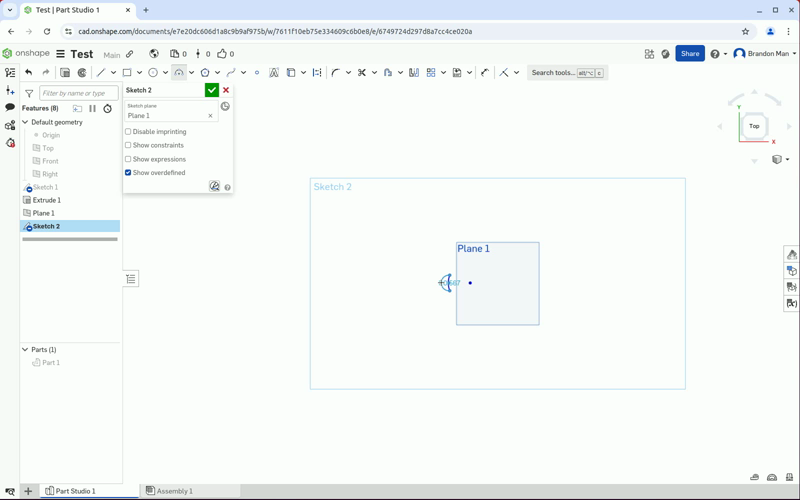
scroll(6)
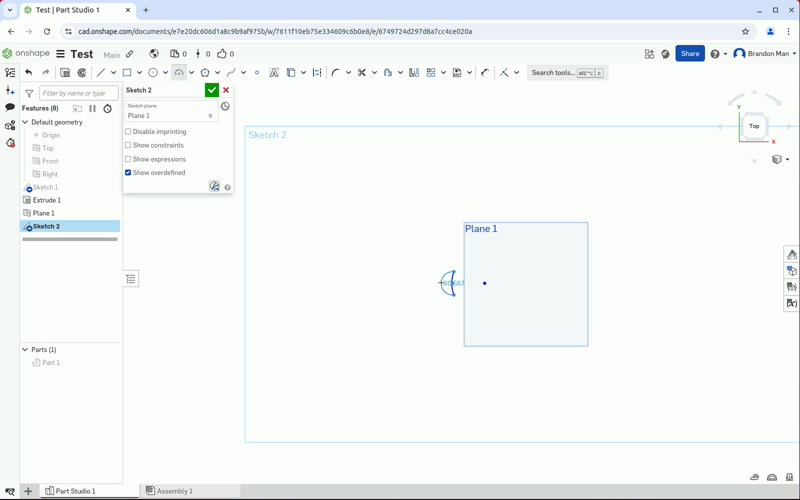
scroll(6)
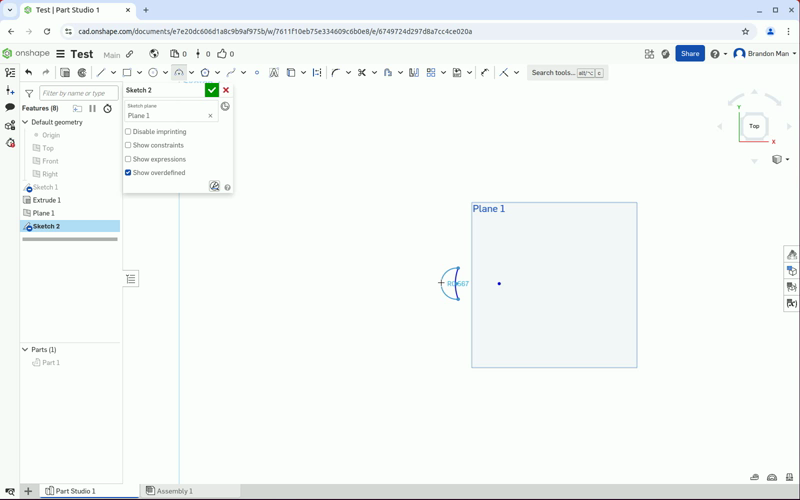
scroll(6)
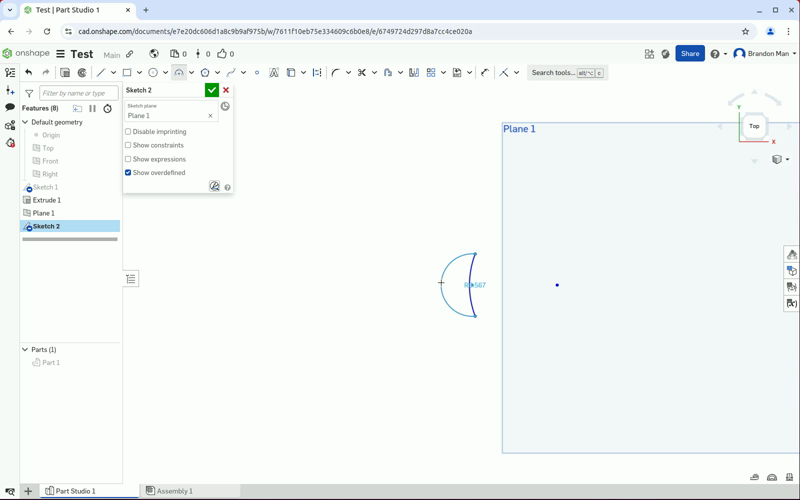
click(441, 282)
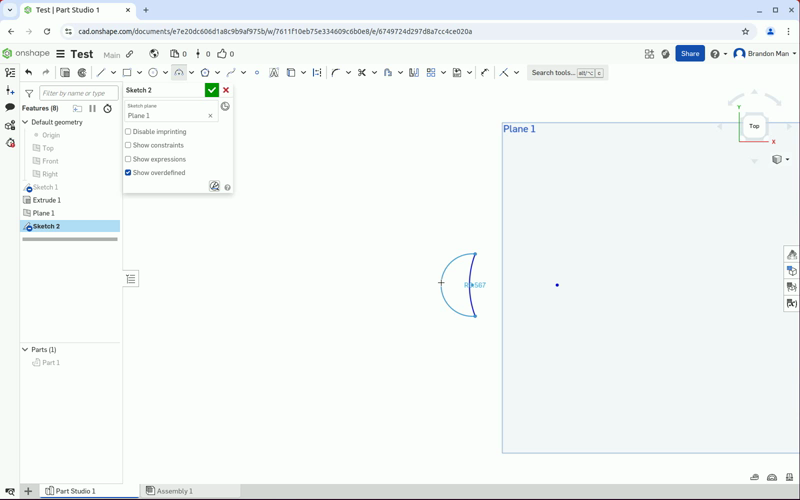
scroll(-6)
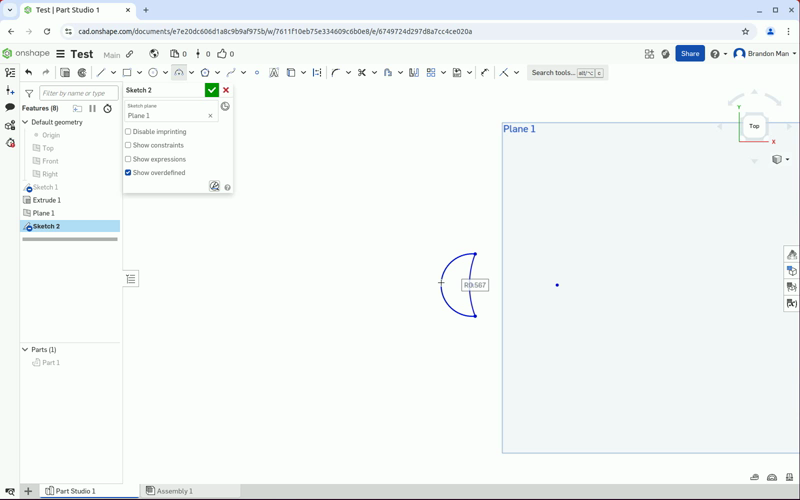
scroll(-6)
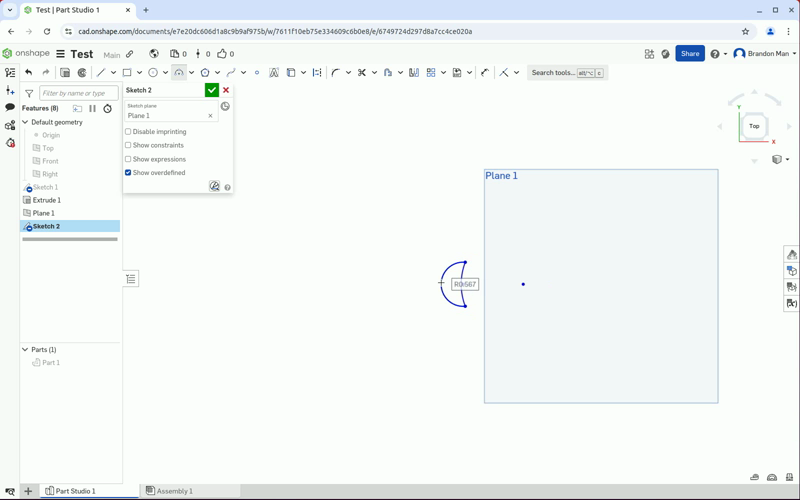
scroll(-6)
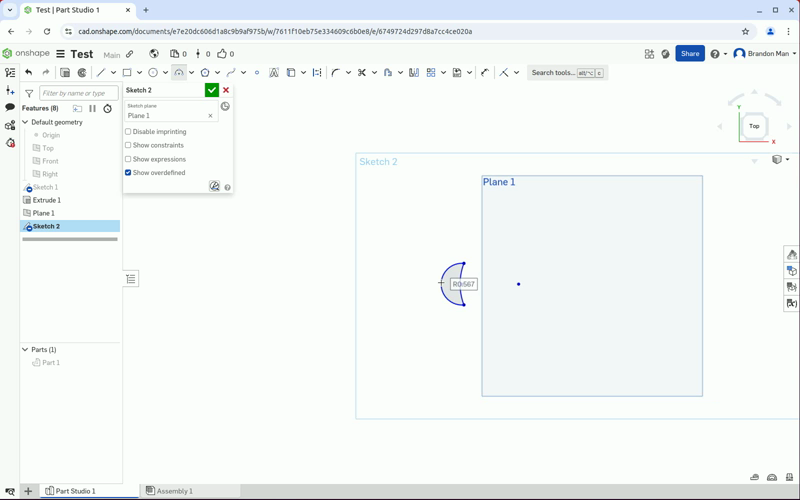
scroll(-6)
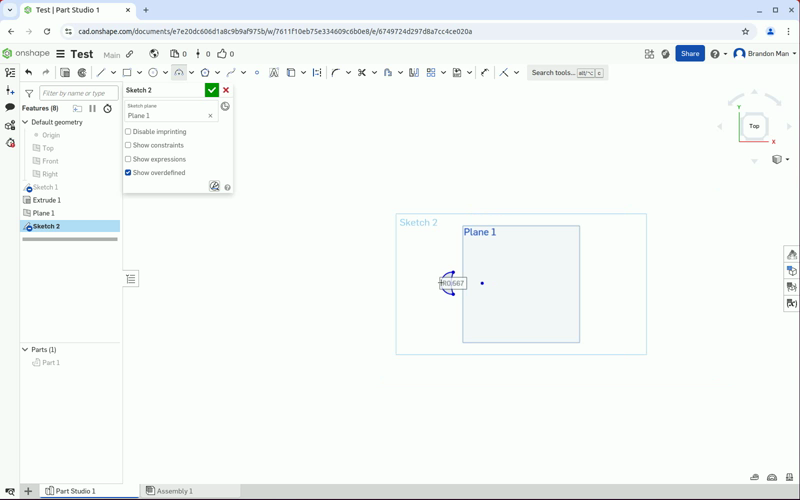
scroll(-6)
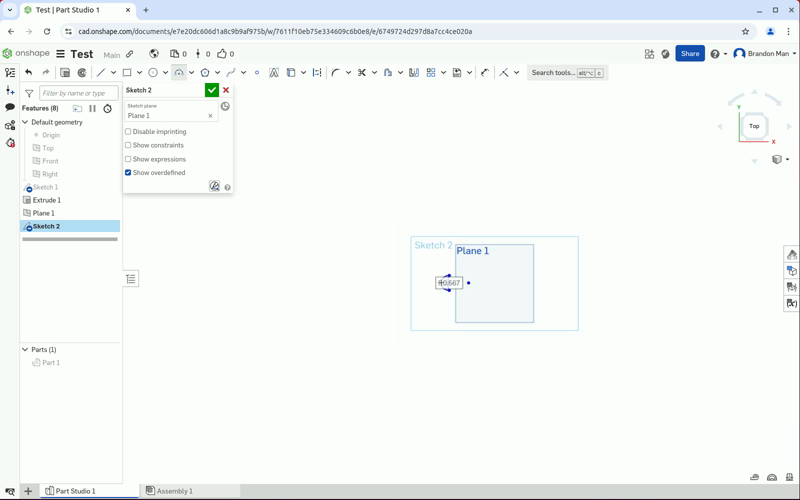
scroll(-6)
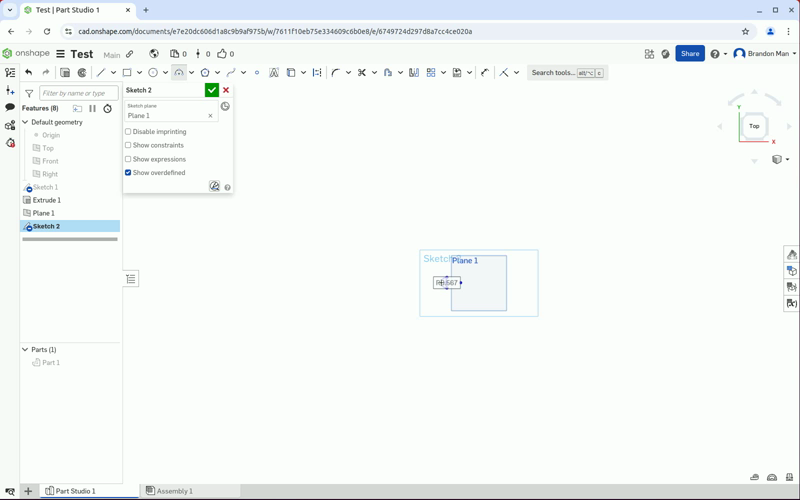
scroll(-6)
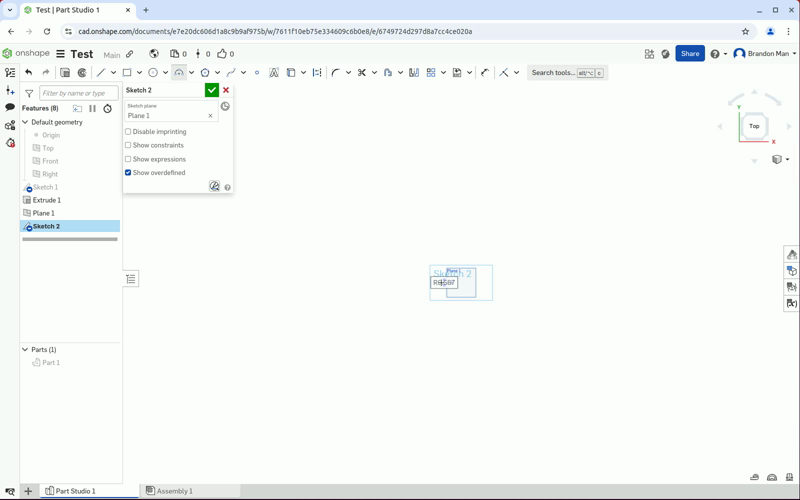
key_up(shift)
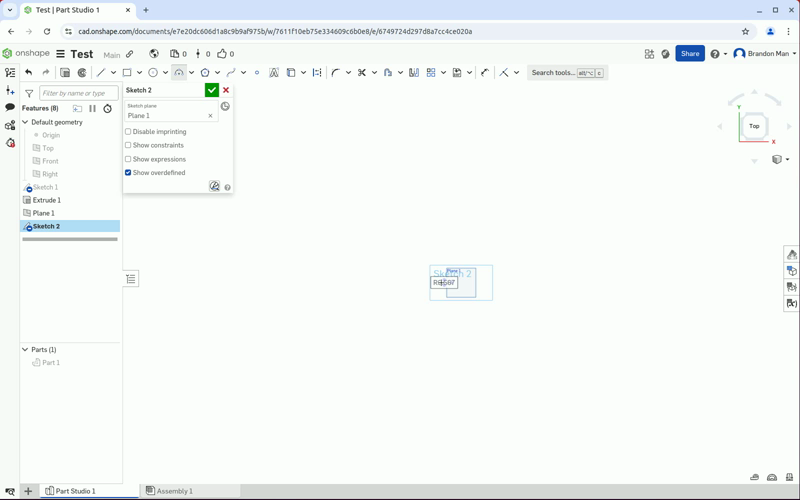
key(esc)
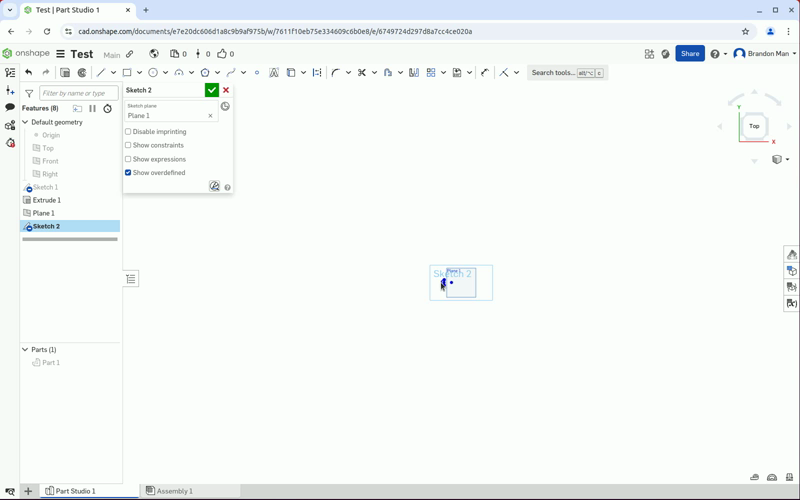
mouse_move(442, 281)
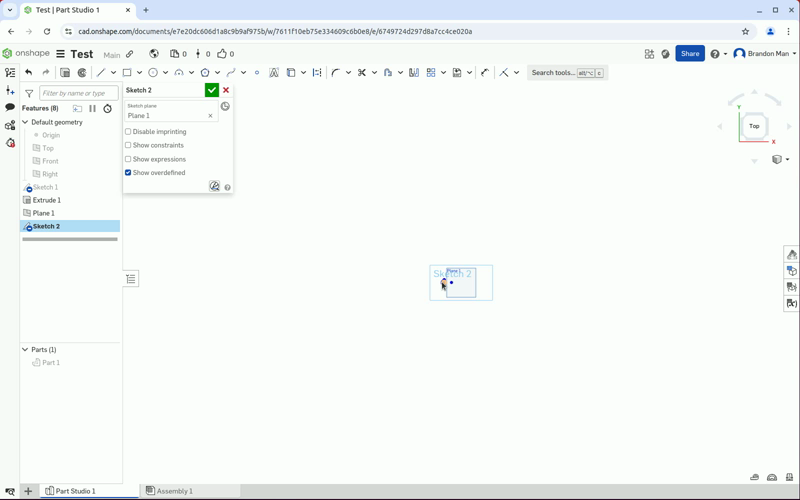
scroll(6)
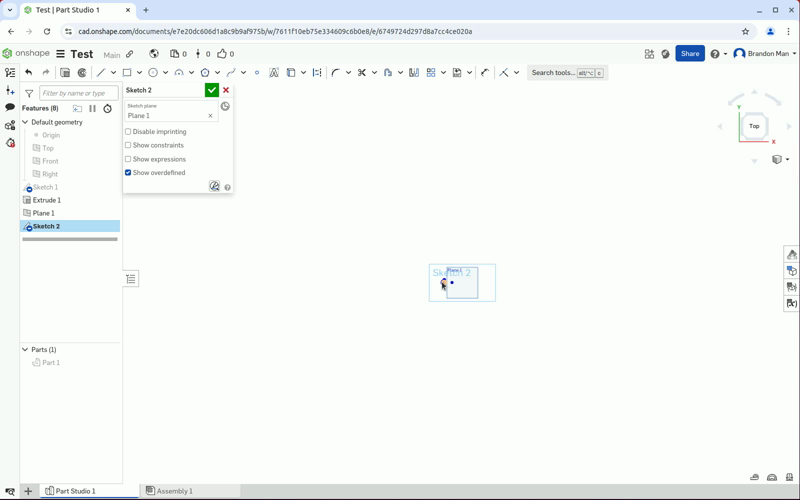
scroll(6)
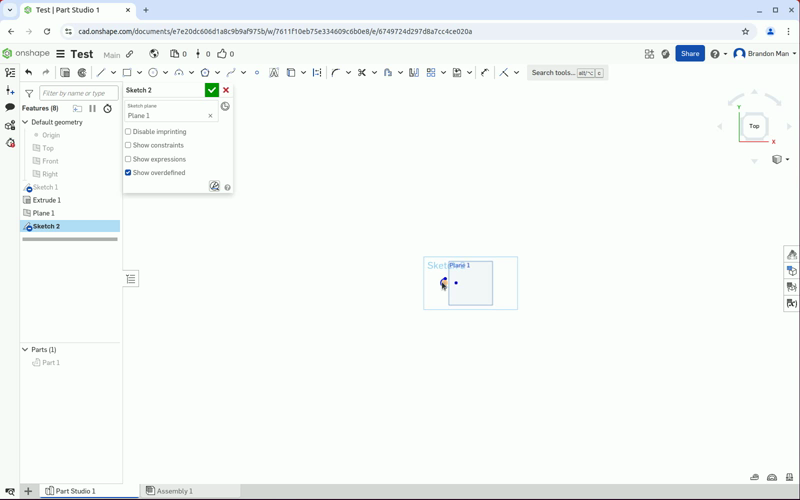
scroll(6)
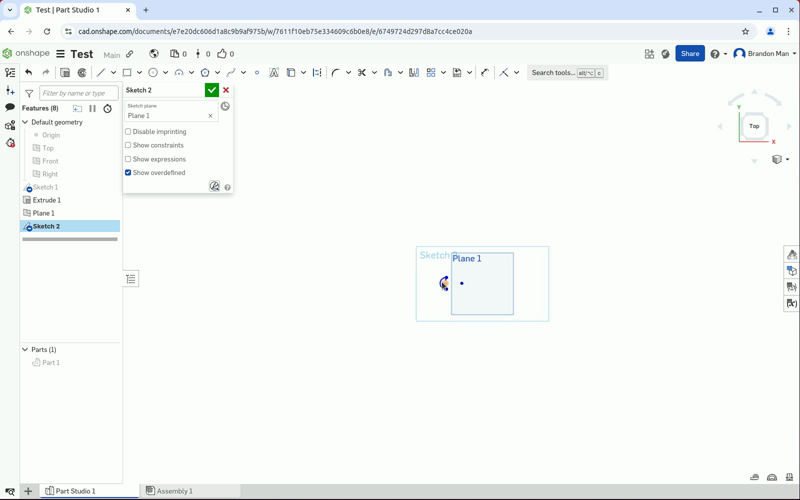
scroll(6)
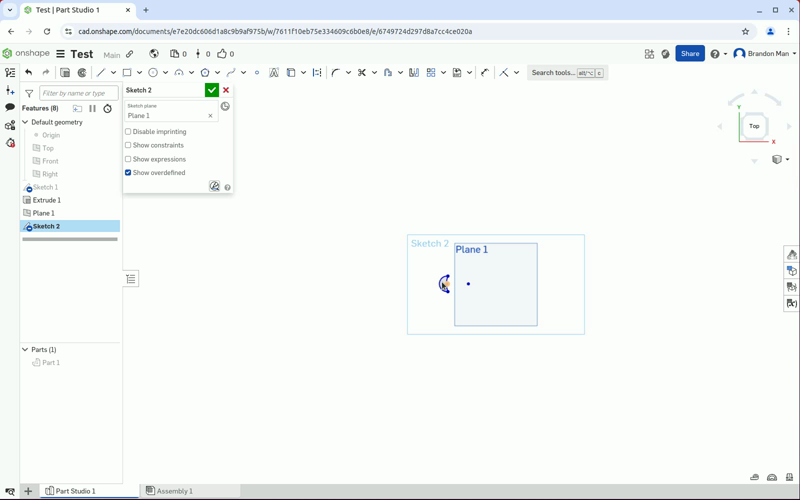
scroll(6)
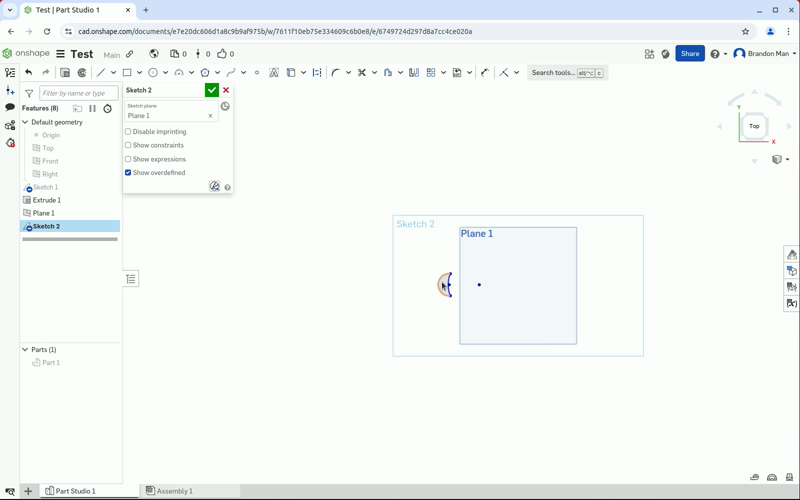
scroll(6)
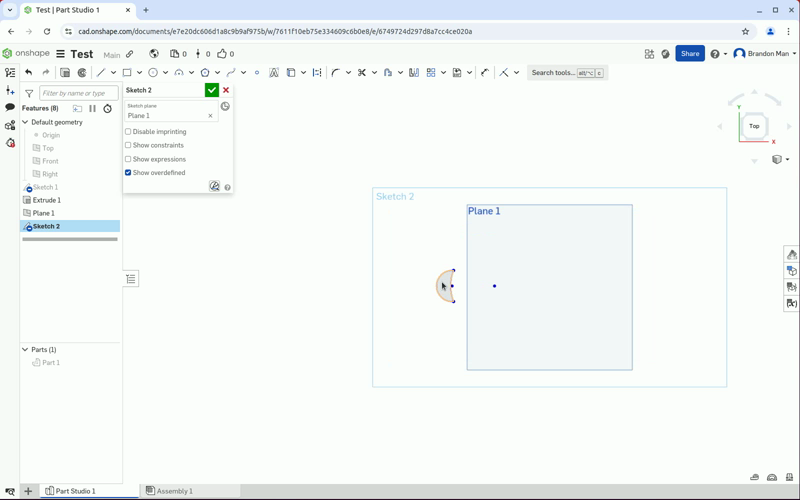
scroll(6)
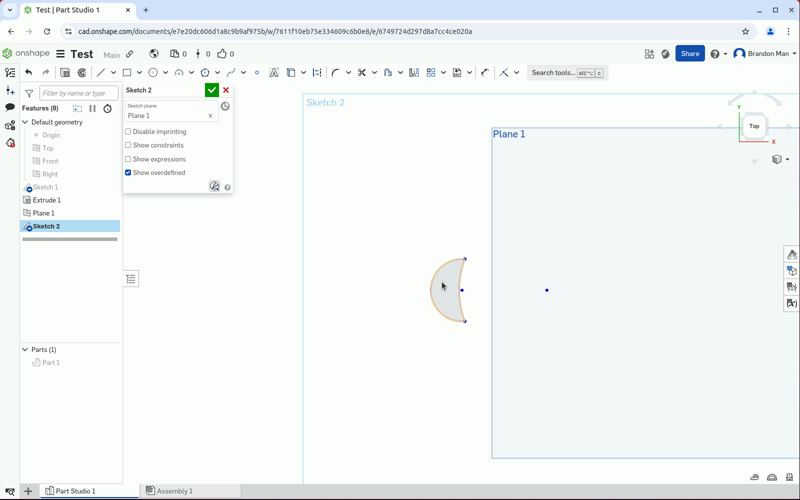
click(442, 281)
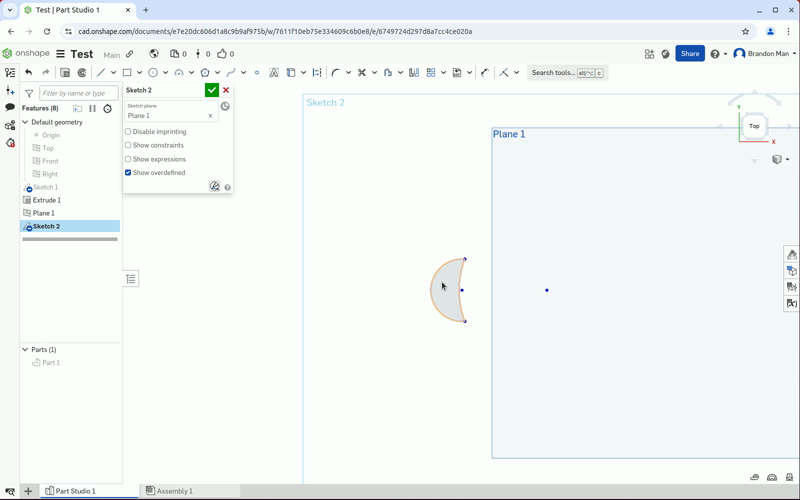
scroll(-6)
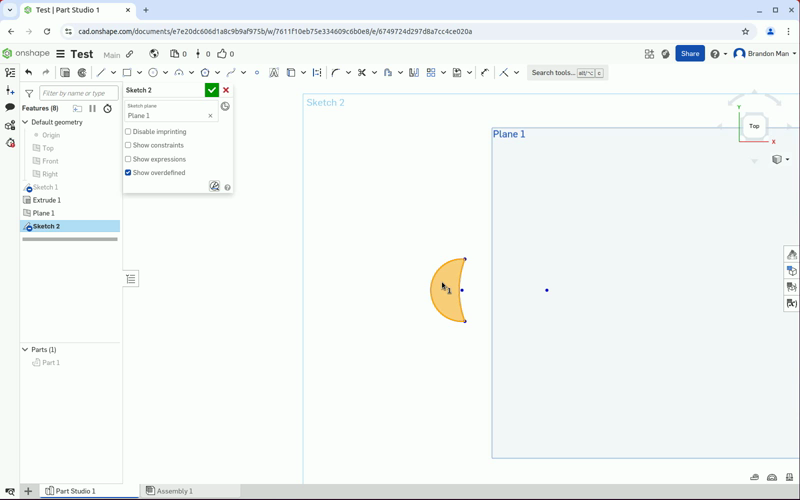
scroll(-6)
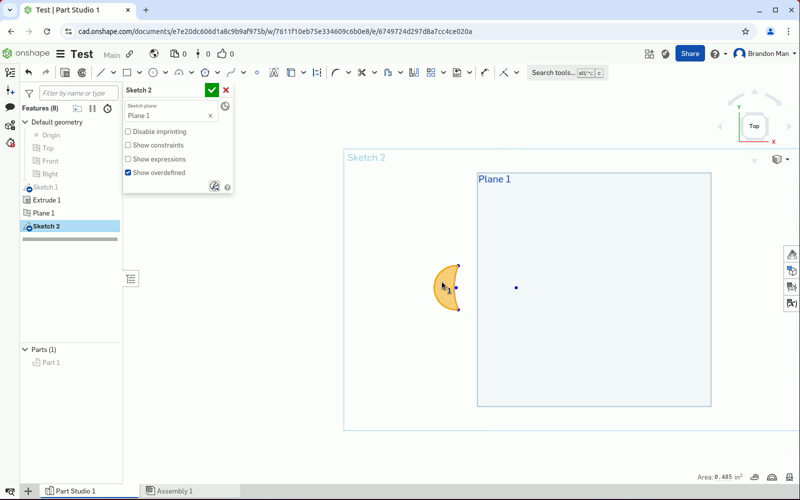
scroll(-6)
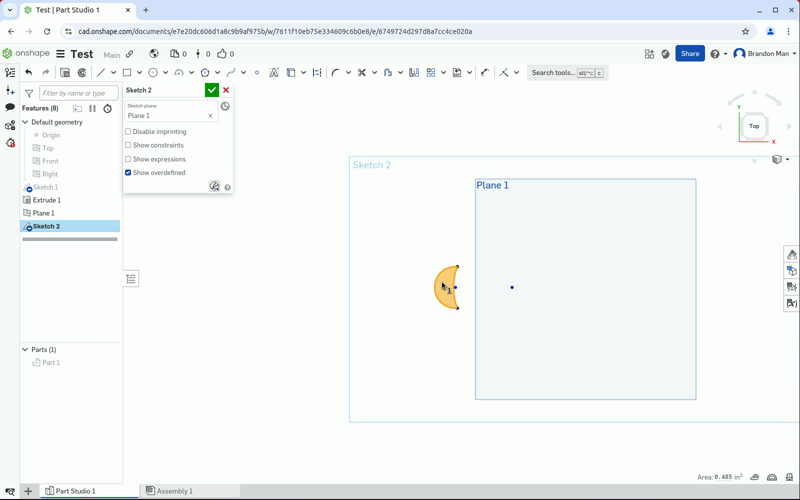
scroll(-6)
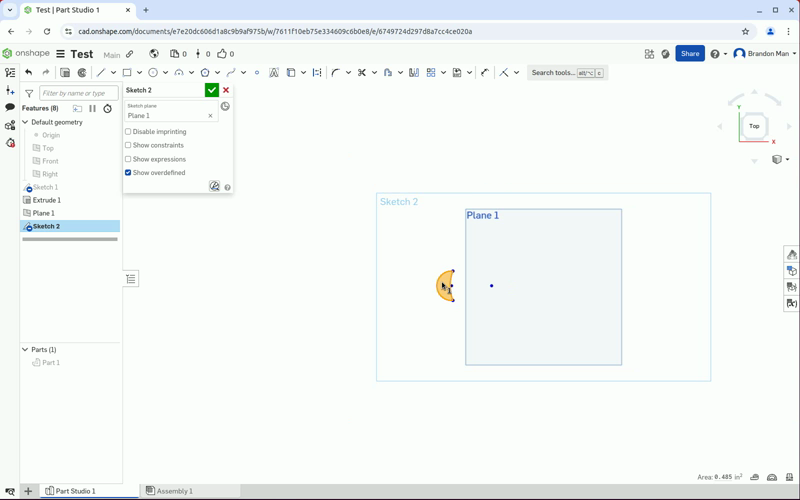
scroll(-6)
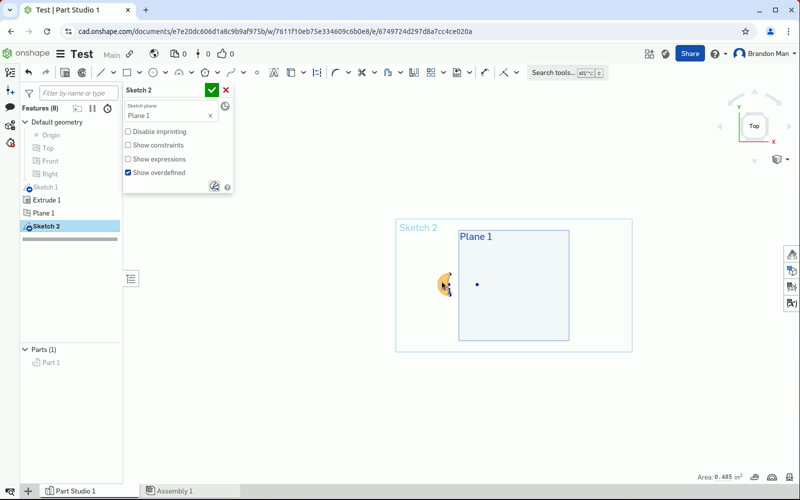
scroll(-6)
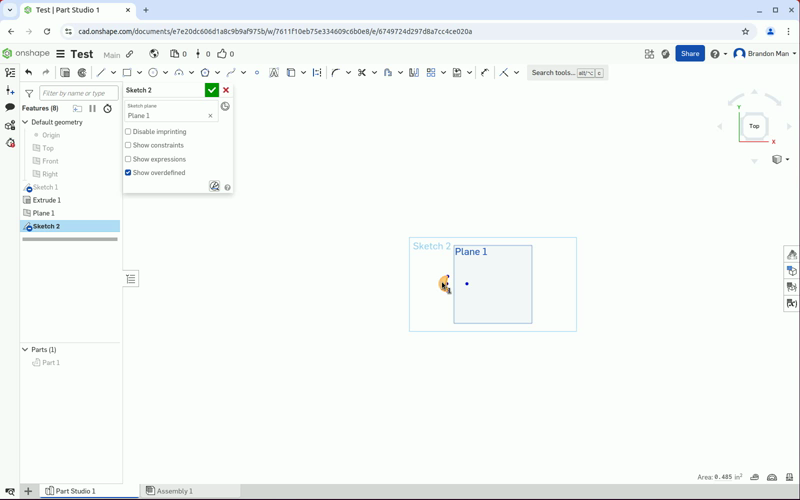
scroll(-6)
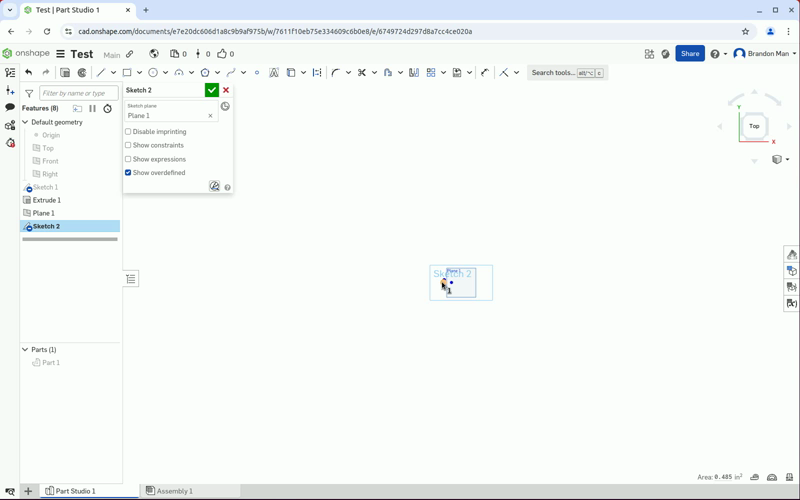
mouse_move(73, 352)
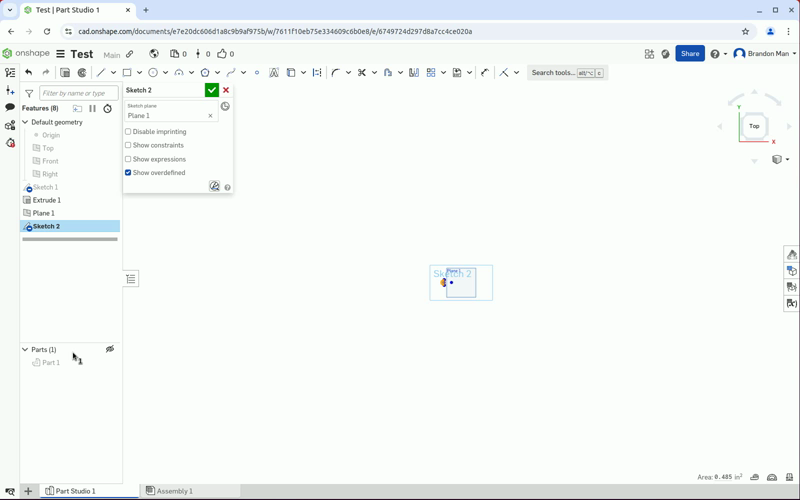
key(shift+y)
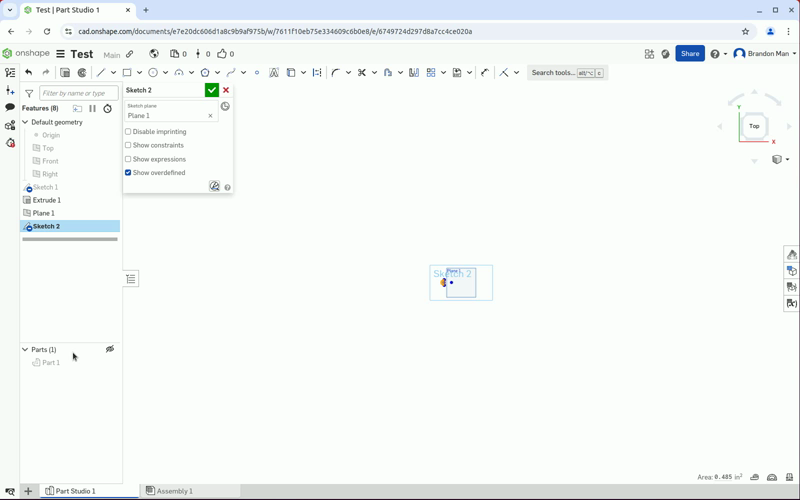
key(shift+e)
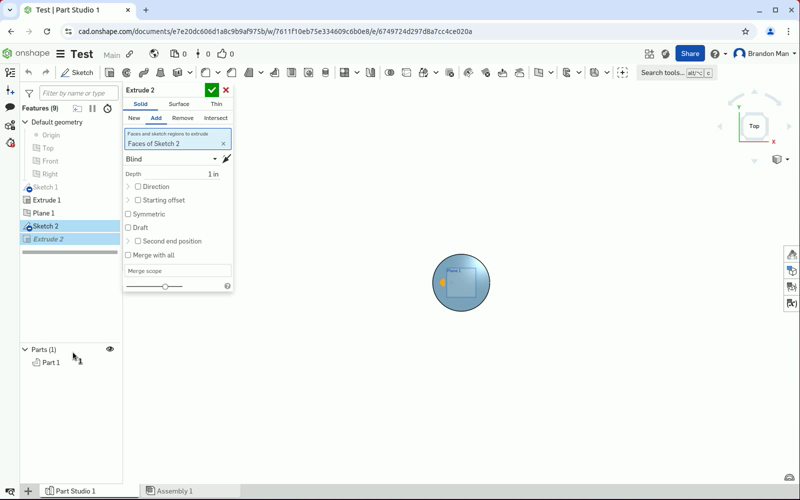
mouse_move(143, 106)
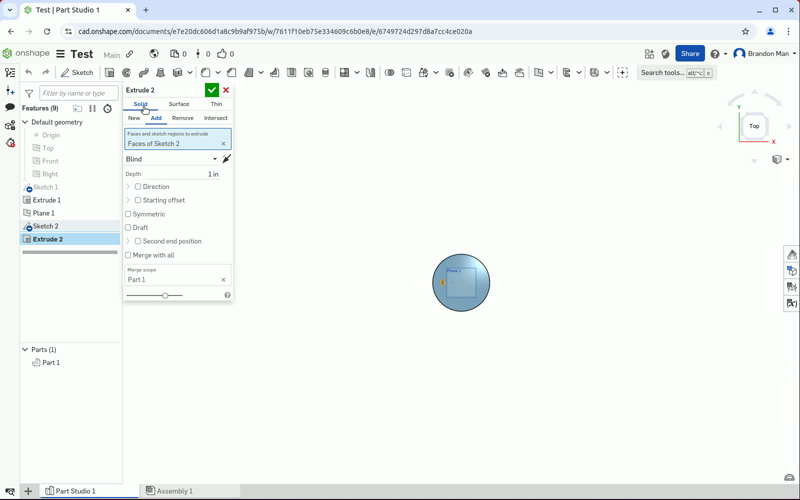
click(143, 106)
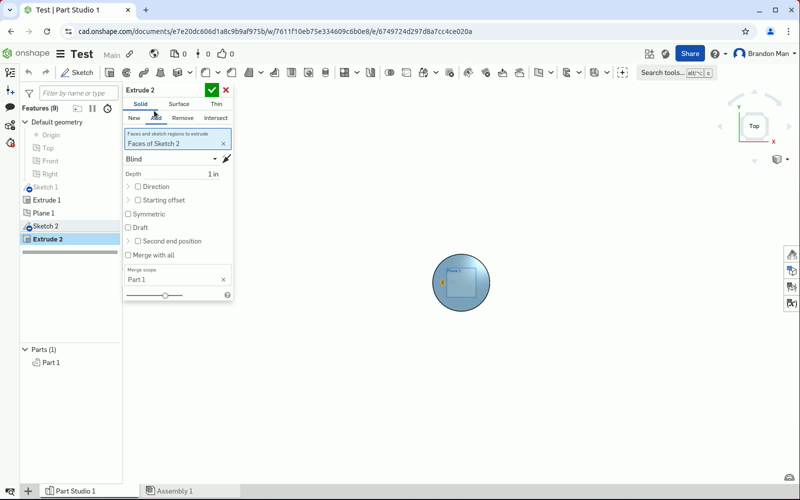
mouse_move(186, 120)
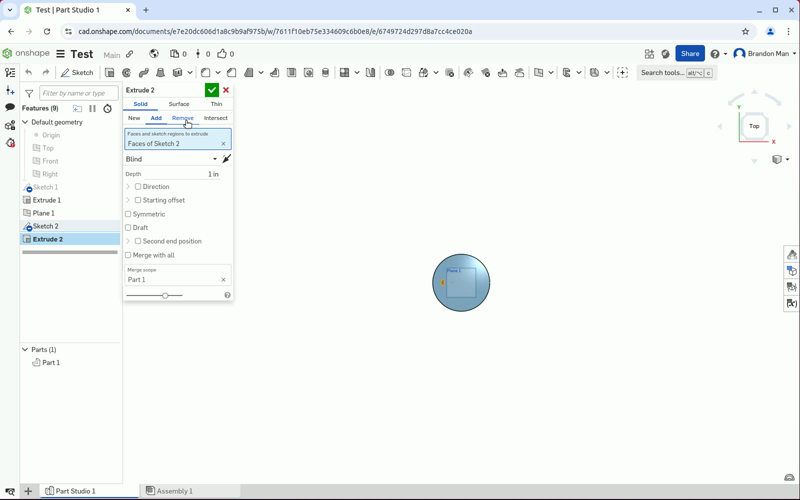
click(186, 120)
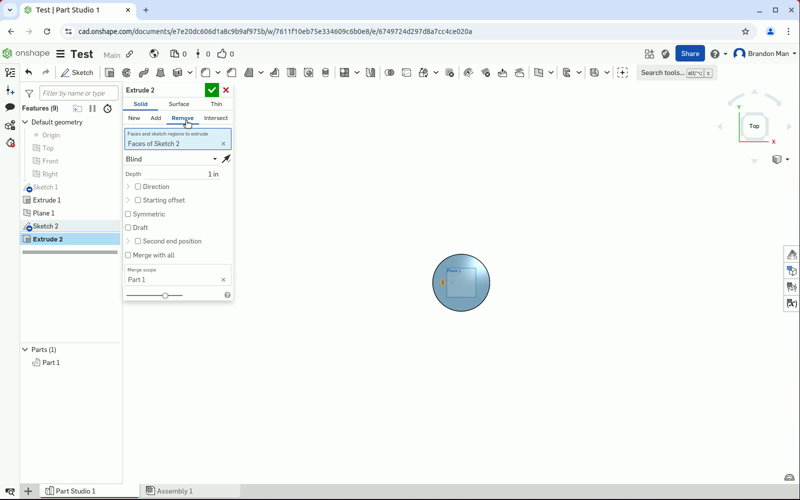
key(tab, 4)
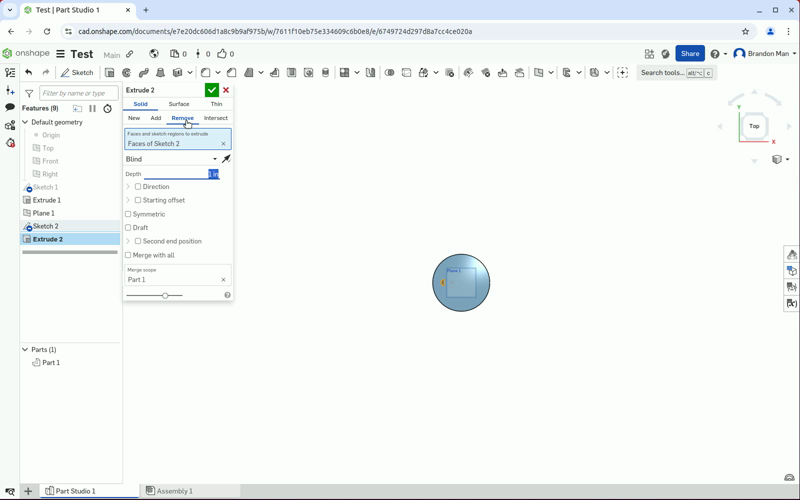
text(7.221)
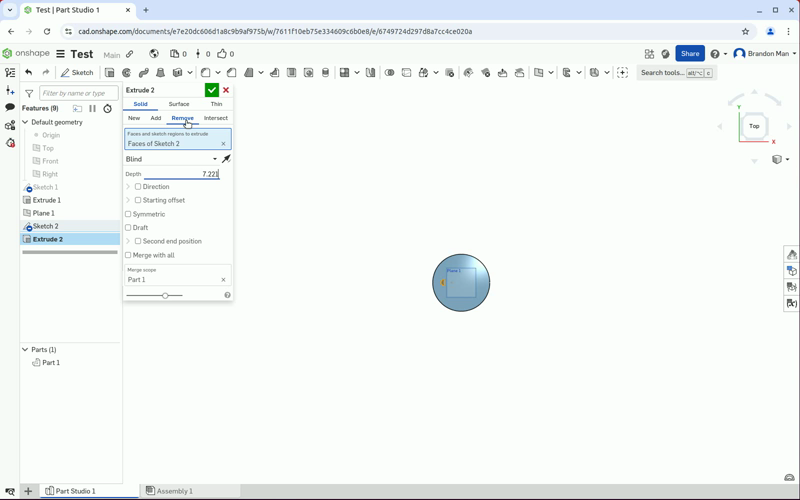
key(tab, 6)
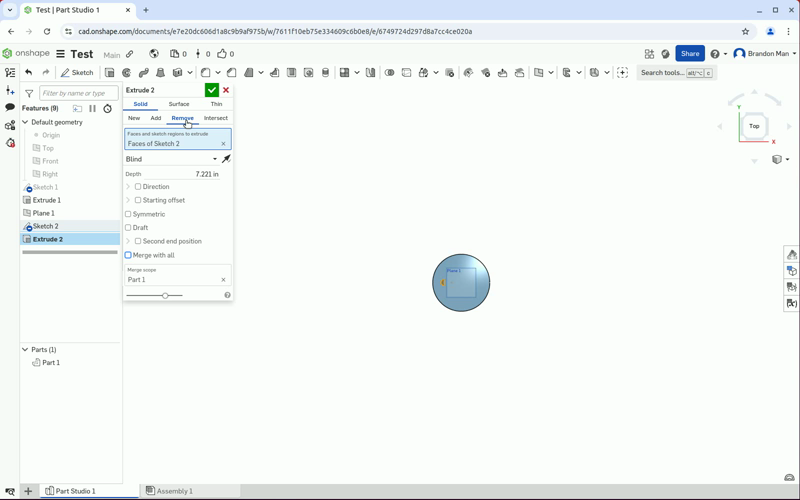
key(space)
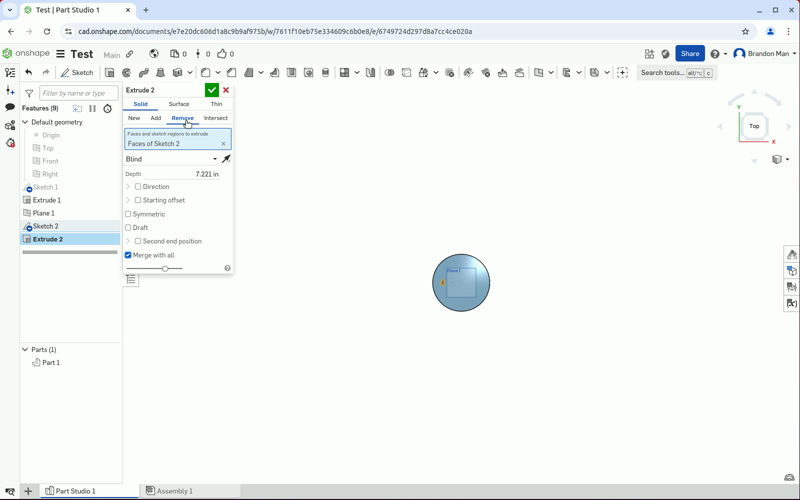
key(enter)
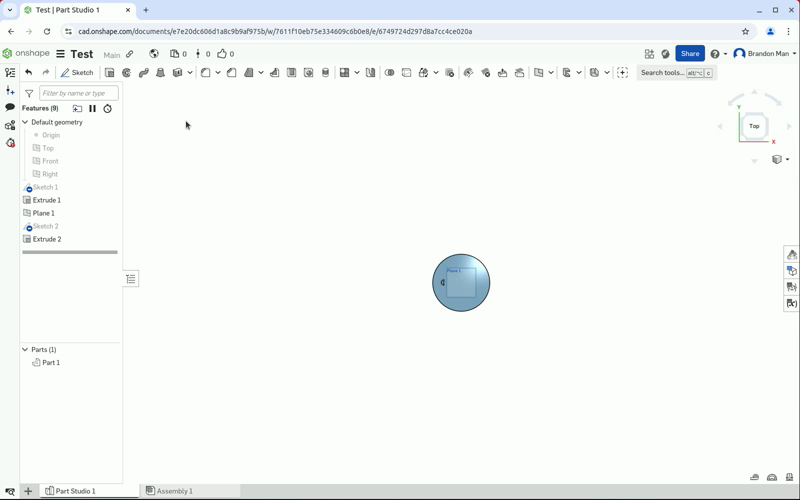
key(shift+h)
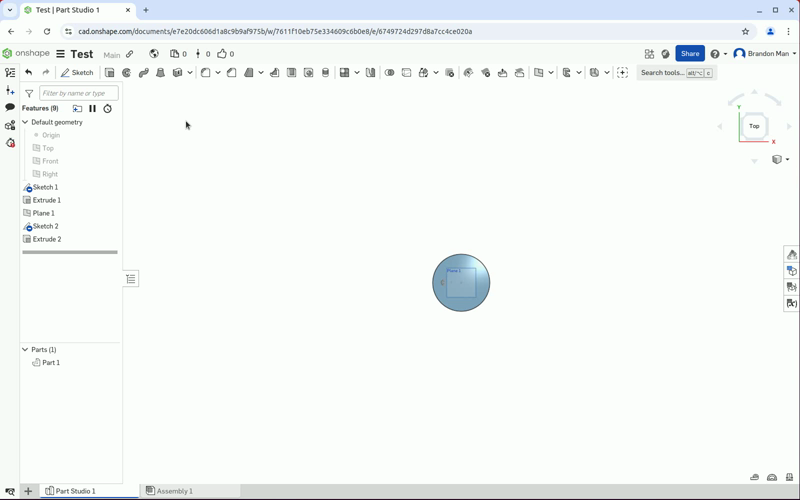
key(shift+h)
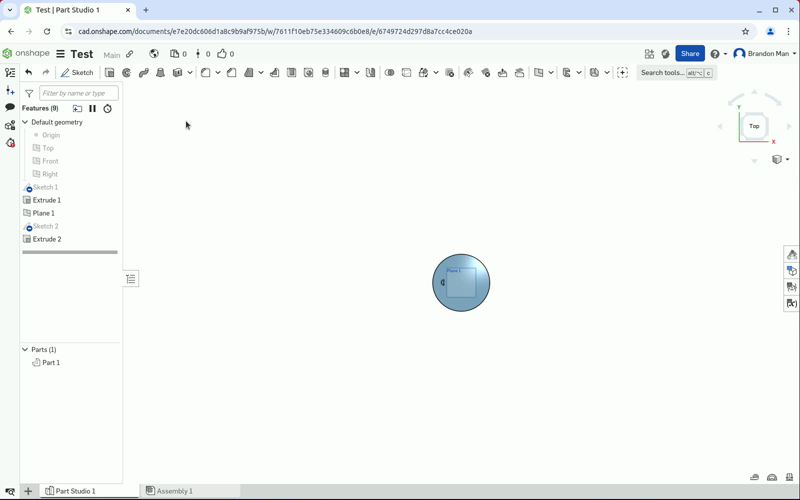
mouse_move(73, 189)
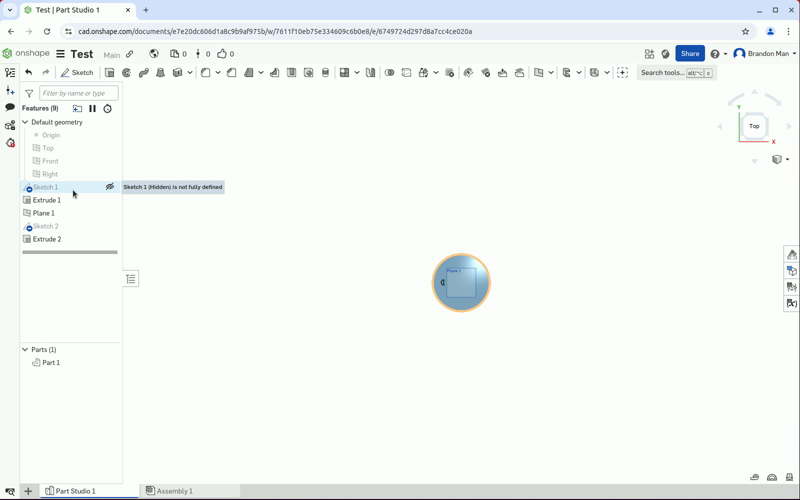
click(73, 189)
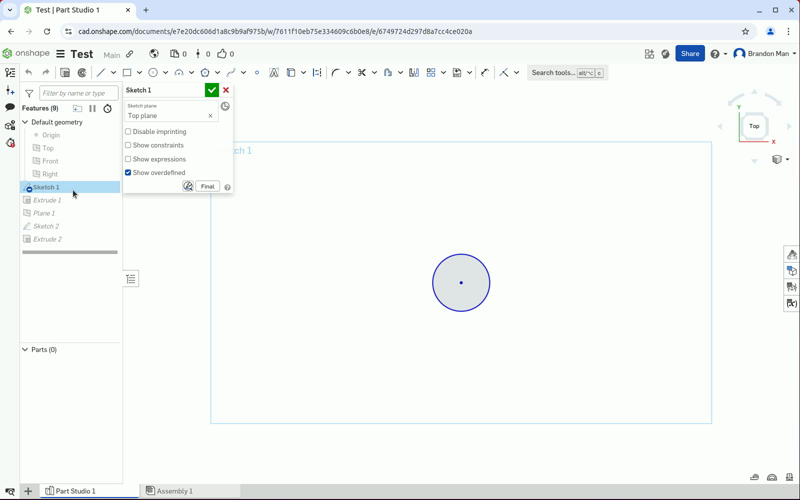
mouse_move(229, 92)
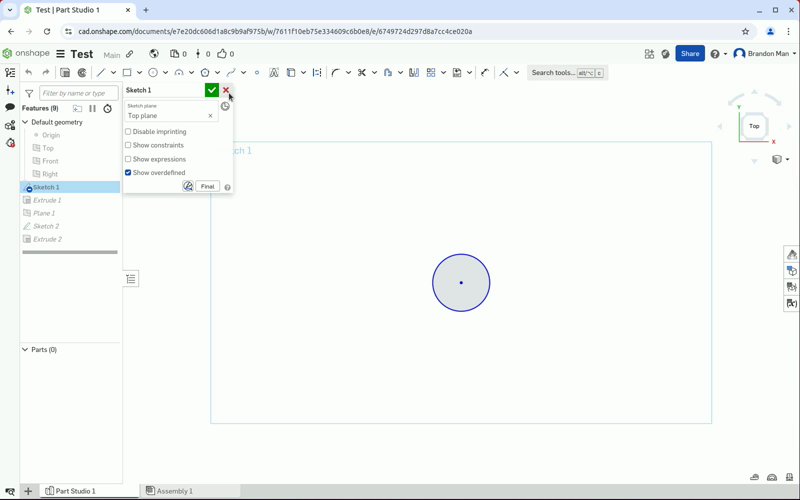
click(229, 92)
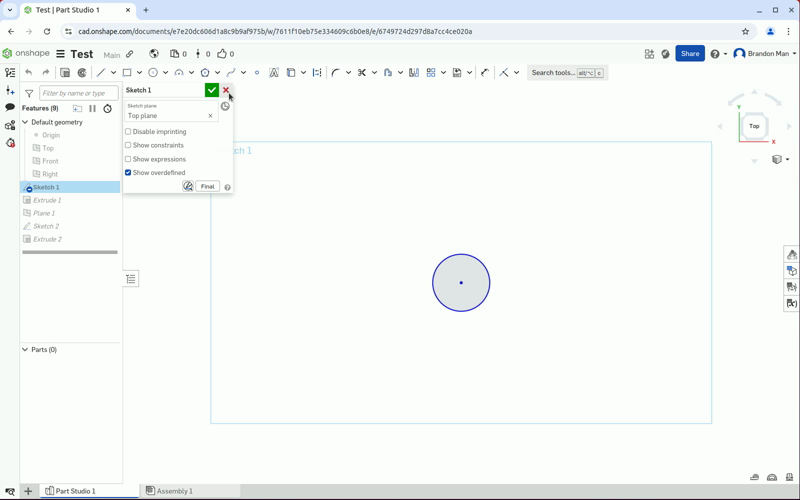
key(shift+s)
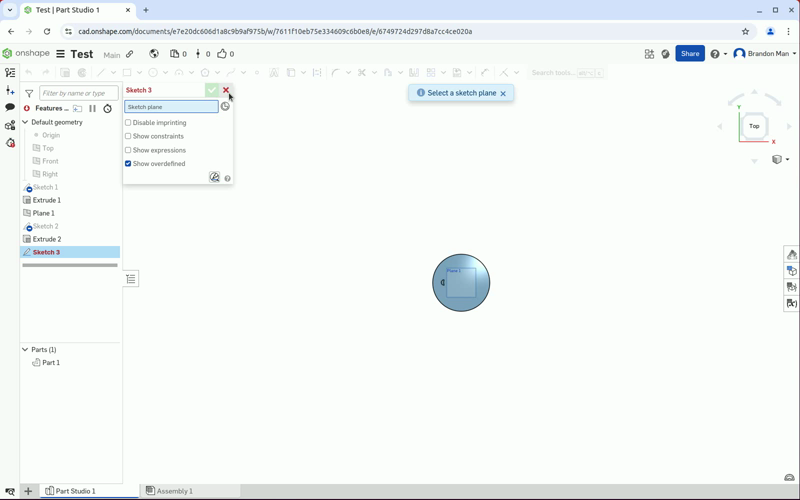
mouse_move(73, 215)
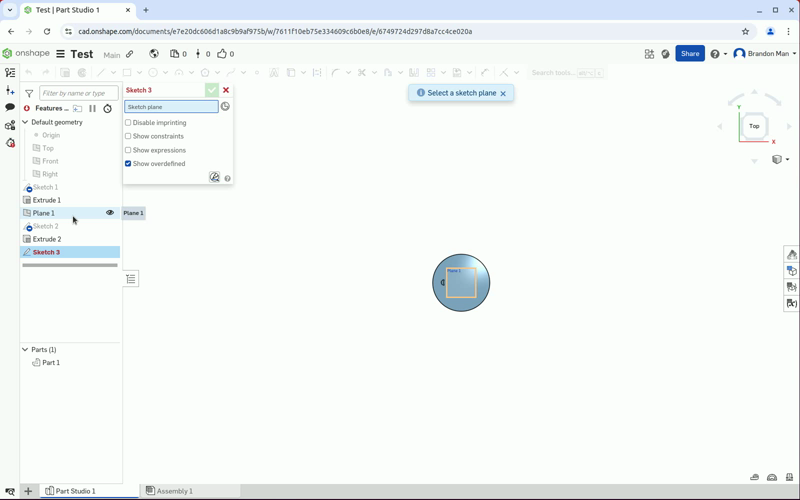
click(73, 215)
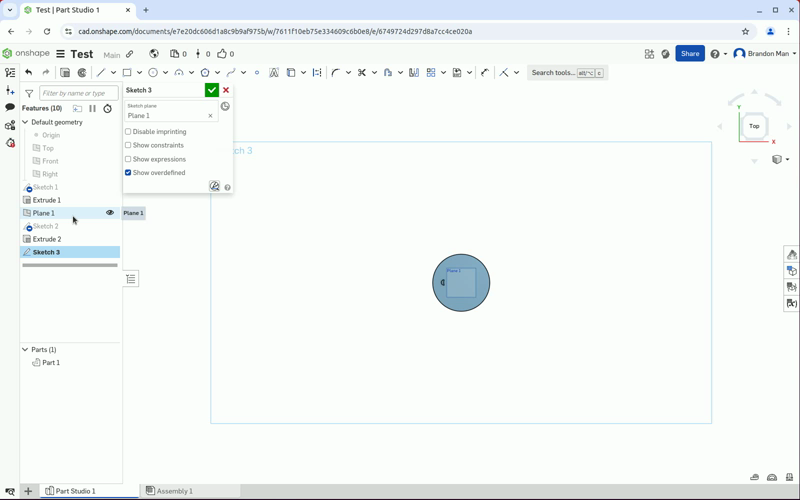
mouse_move(73, 352)
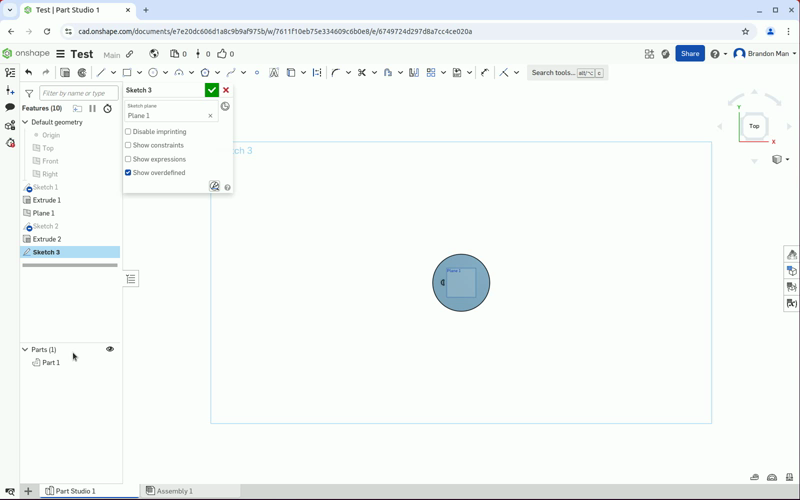
key(y)
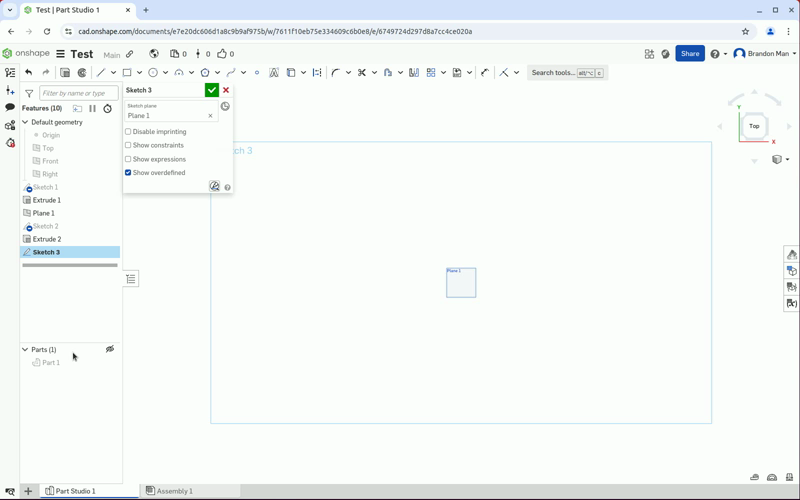
key(a)
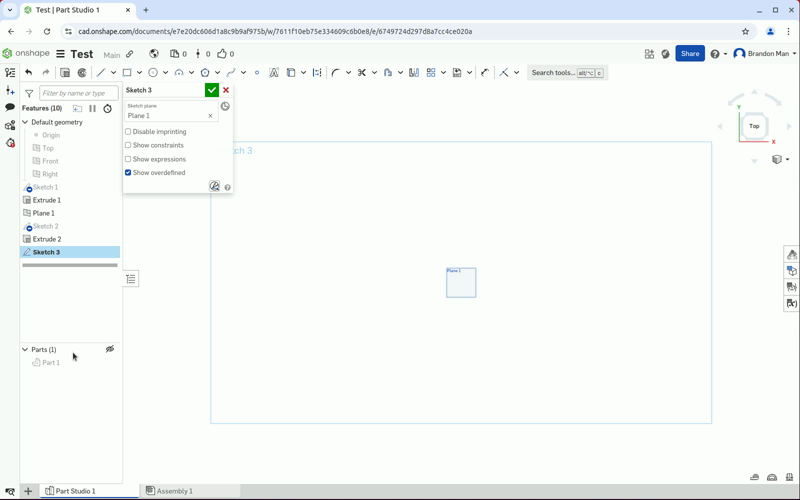
key_down(shift)
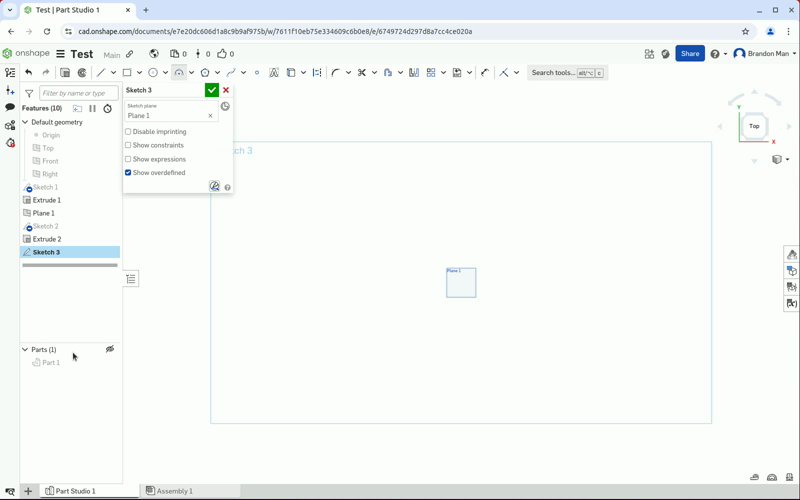
mouse_move(444, 285)
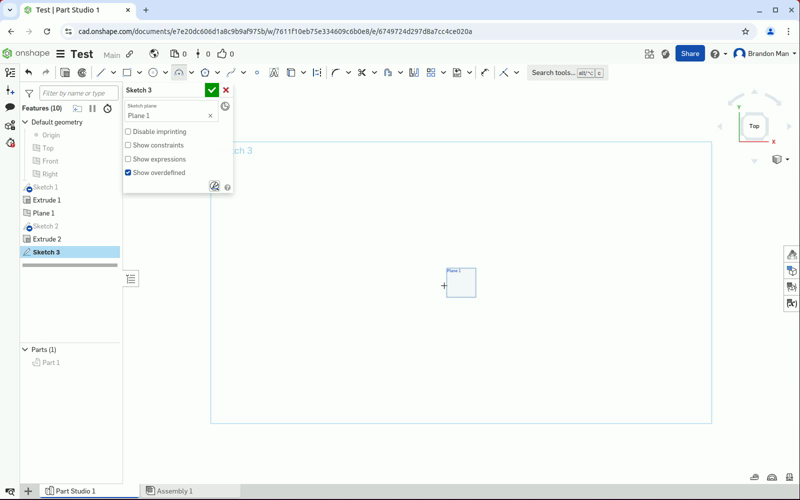
click(444, 285)
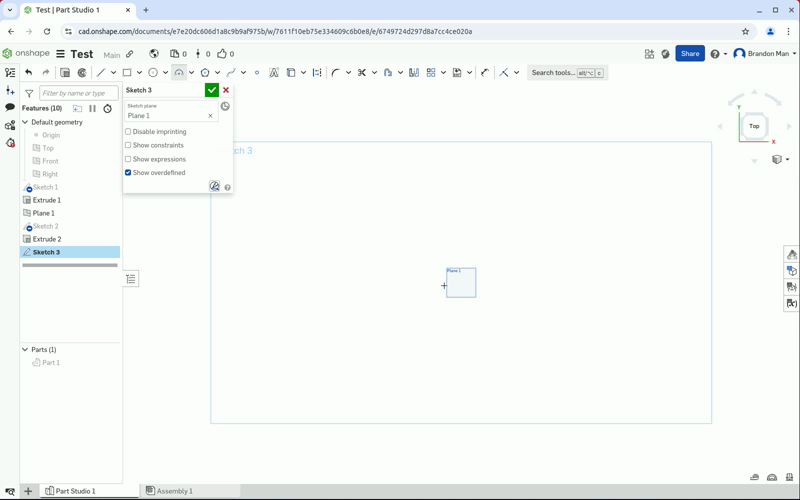
key_up(shift)
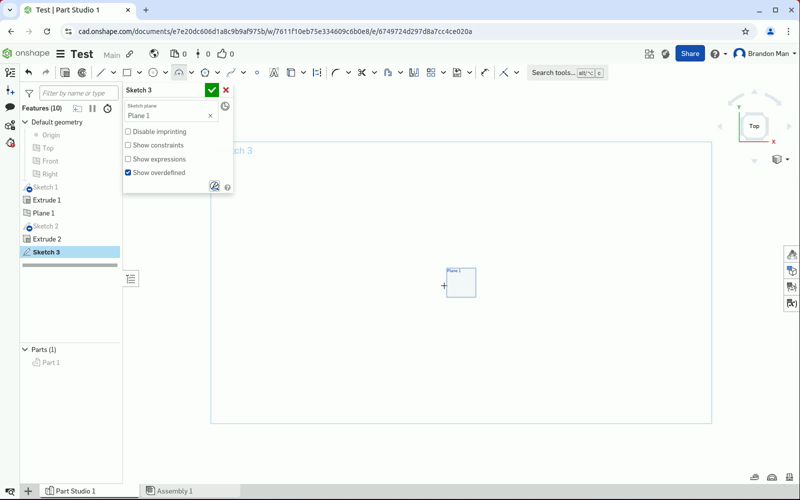
key_down(shift)
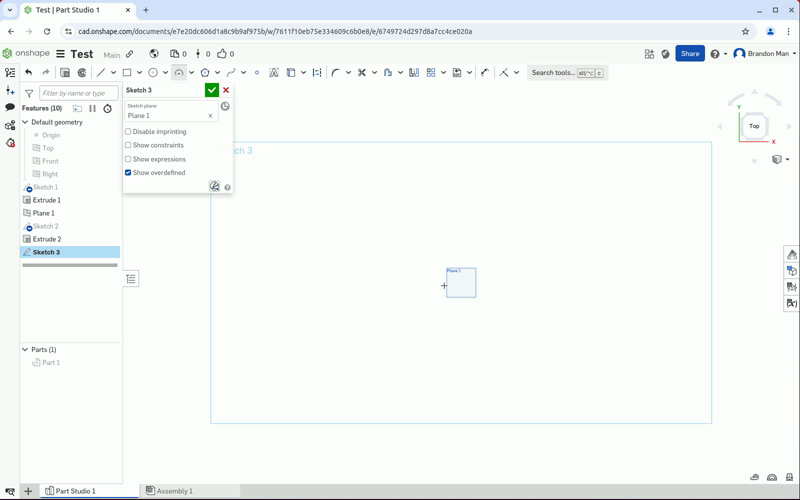
mouse_move(444, 279)
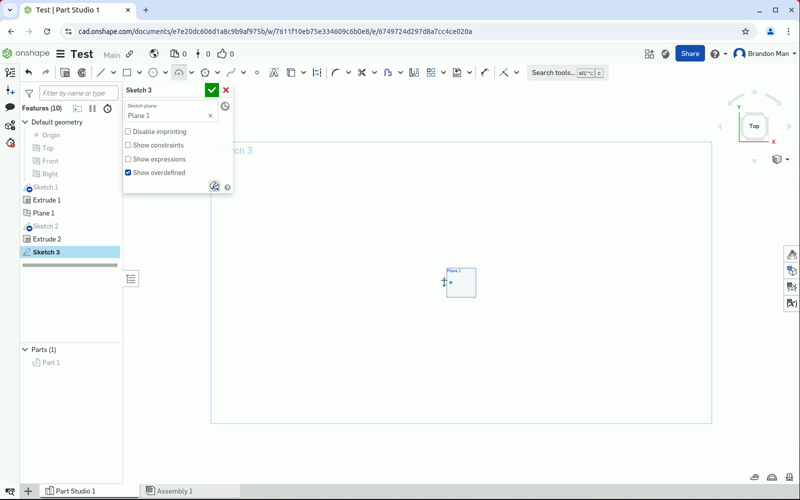
scroll(6)
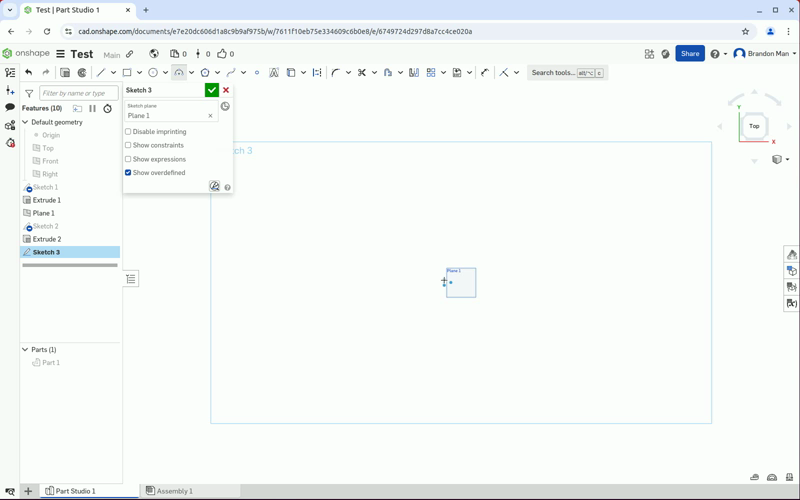
scroll(6)
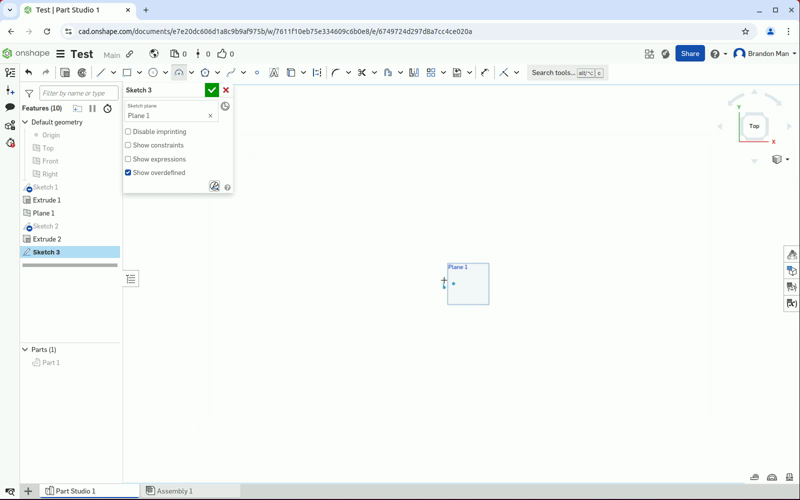
scroll(6)
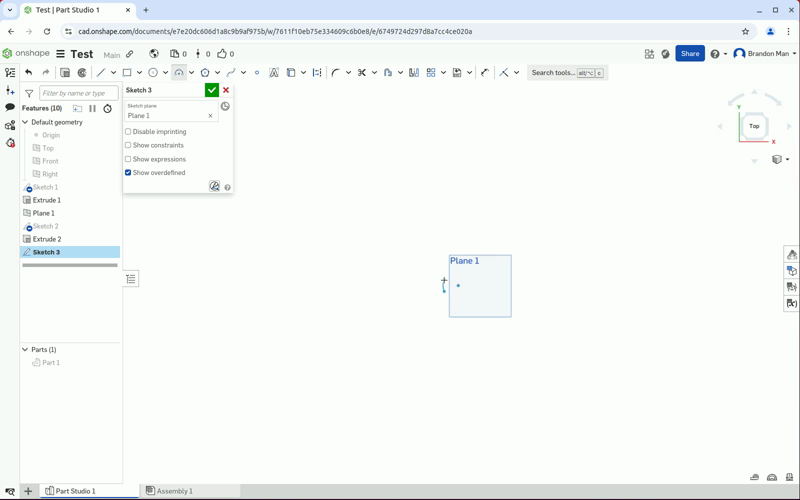
scroll(6)
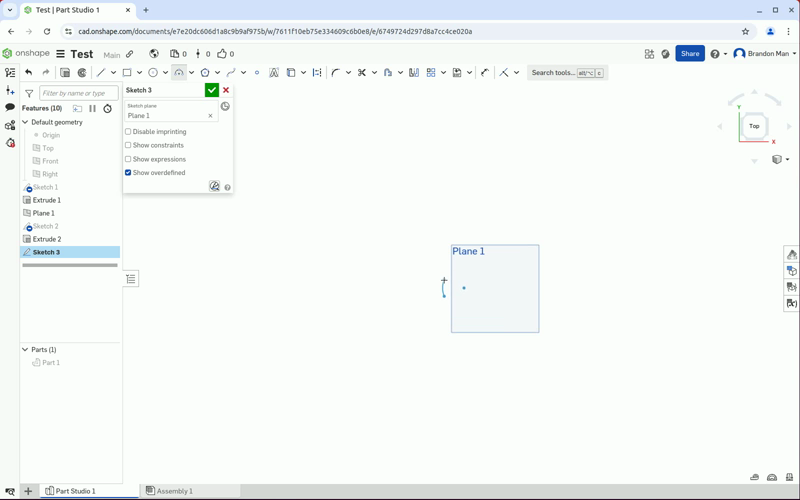
scroll(6)
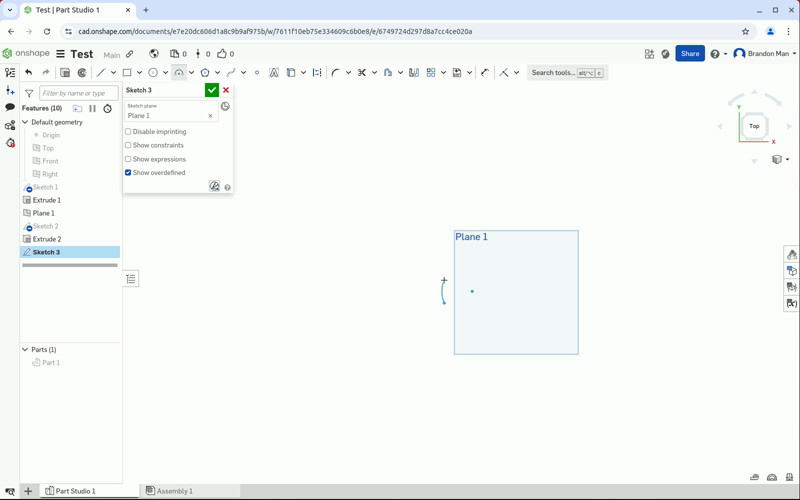
scroll(6)
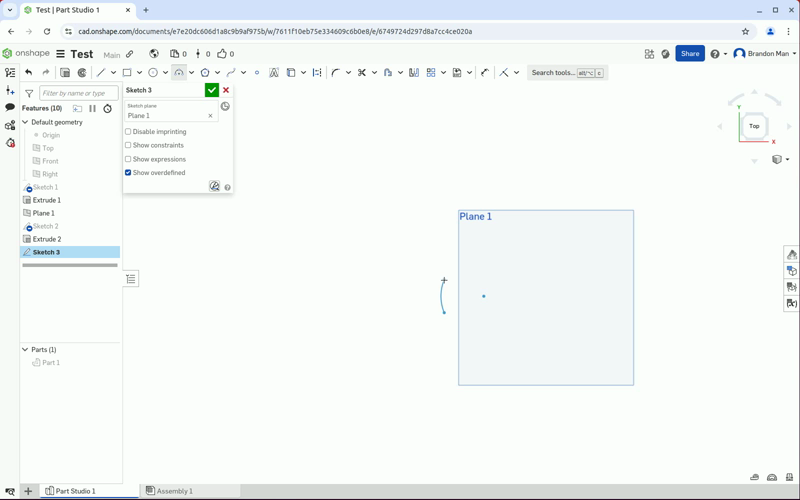
scroll(6)
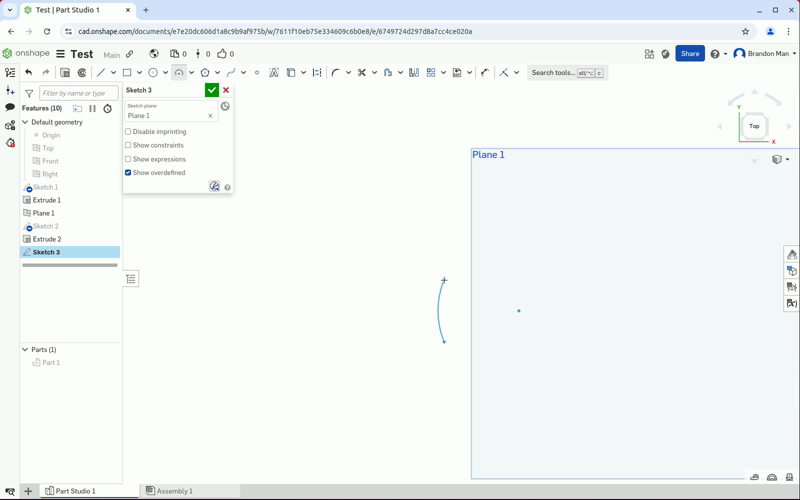
click(444, 279)
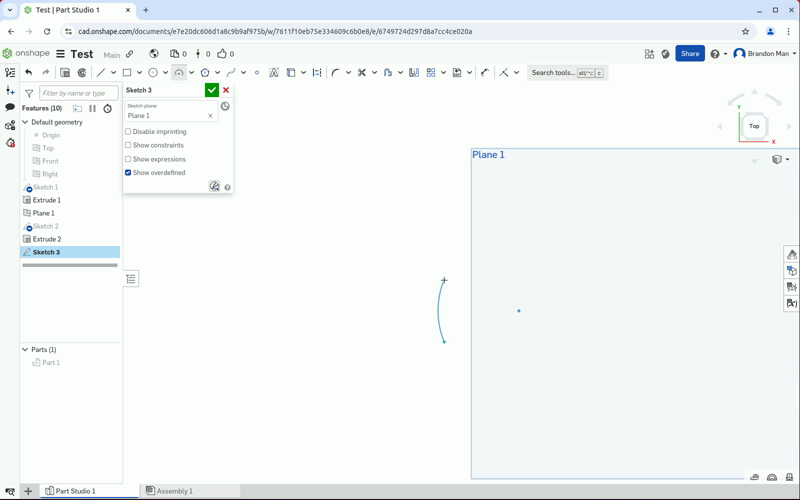
scroll(-6)
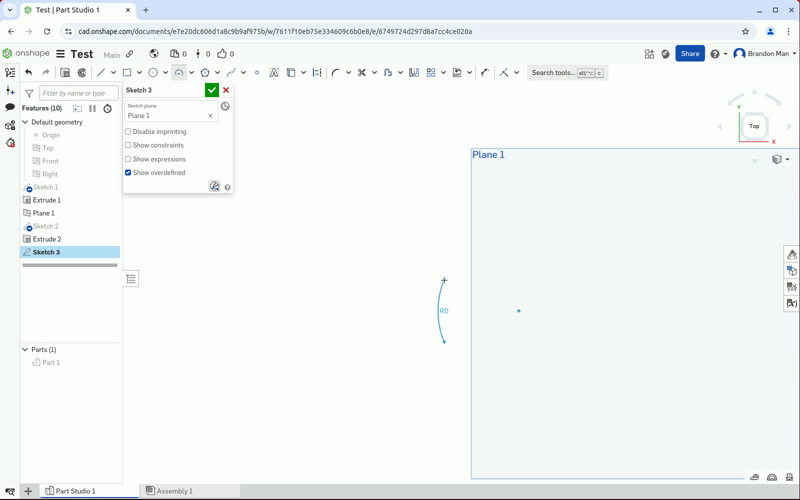
scroll(-6)
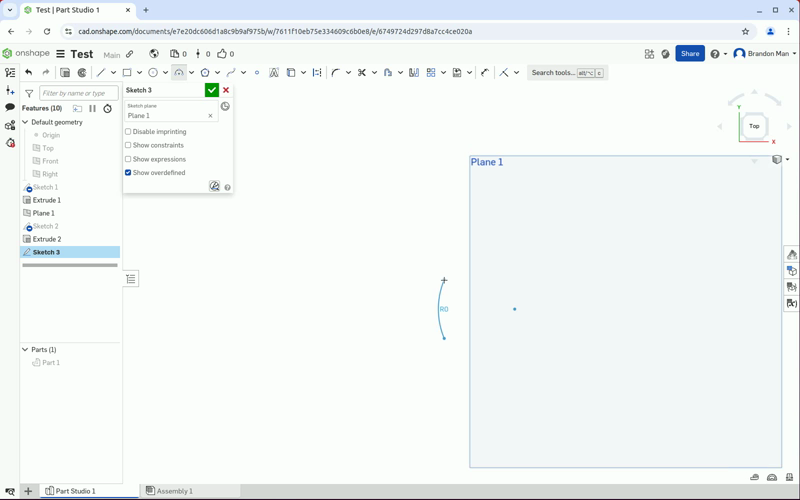
scroll(-6)
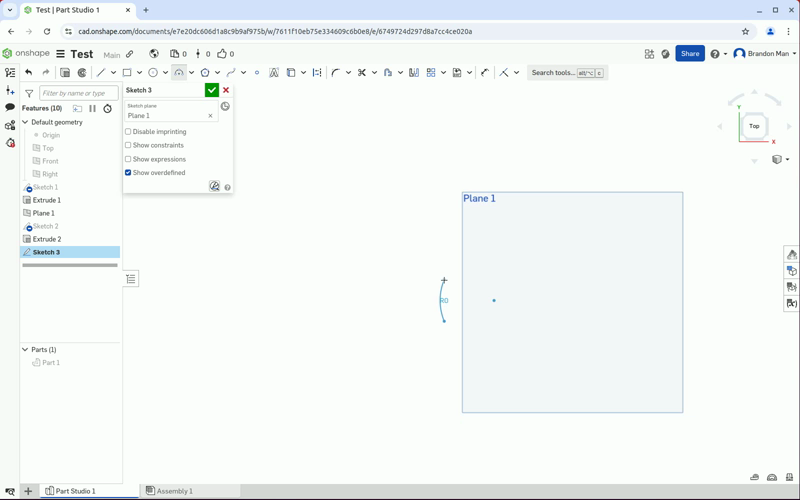
scroll(-6)
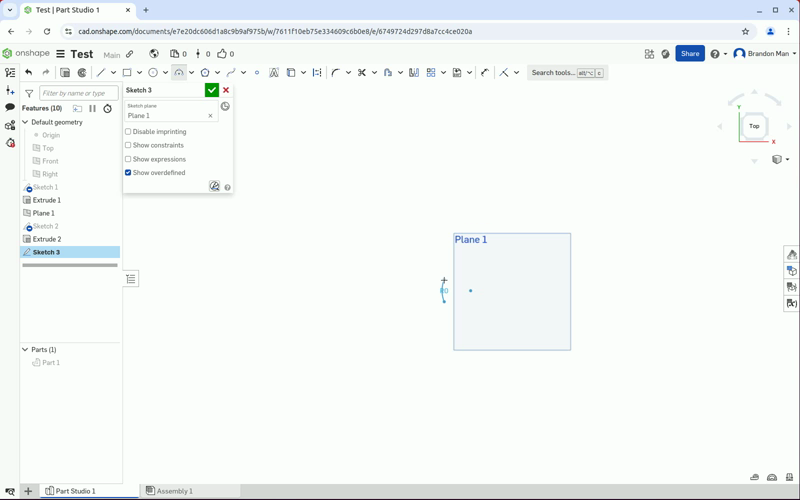
scroll(-6)
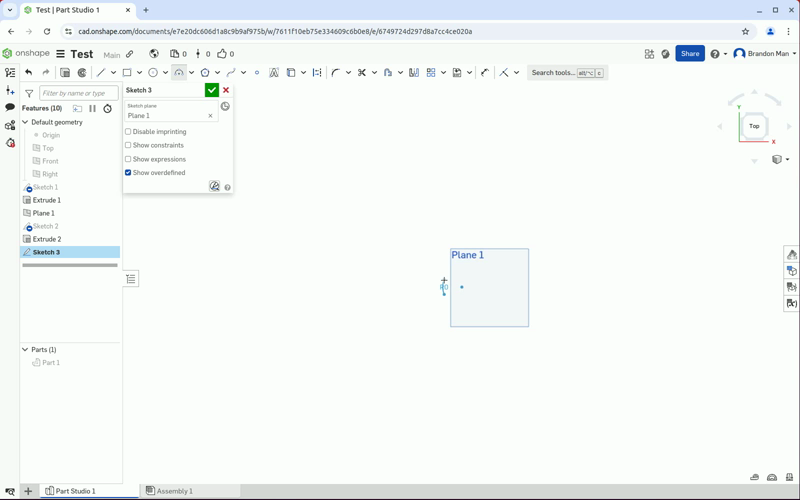
scroll(-6)
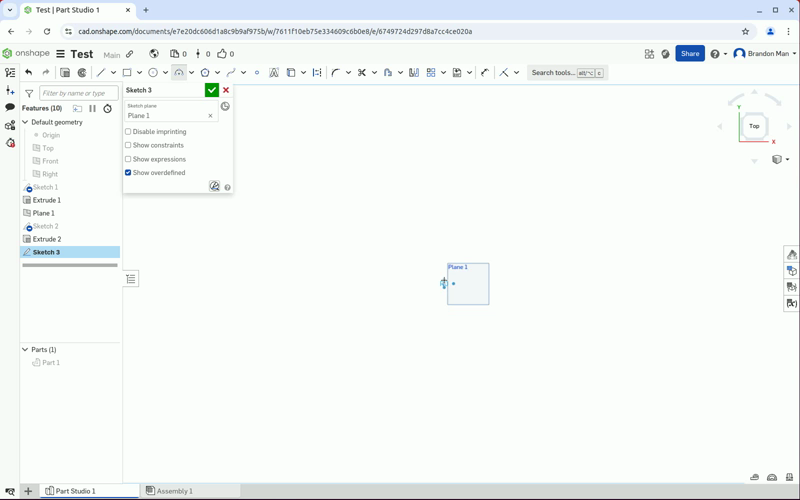
scroll(-6)
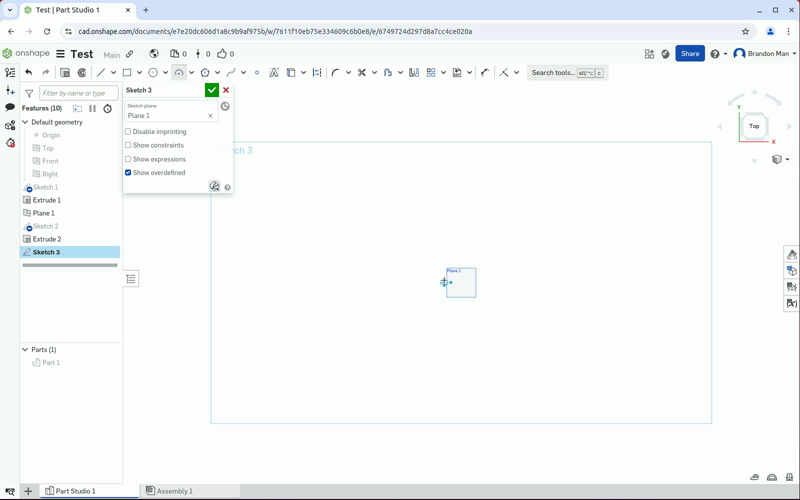
mouse_move(447, 282)
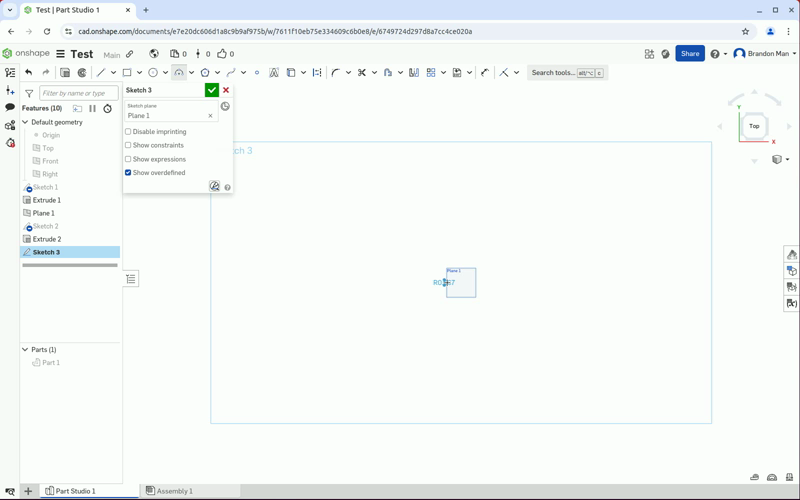
scroll(6)
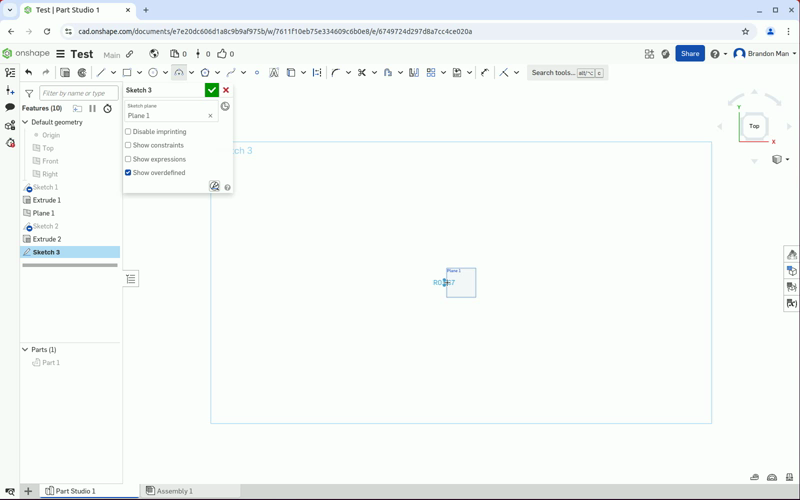
scroll(6)
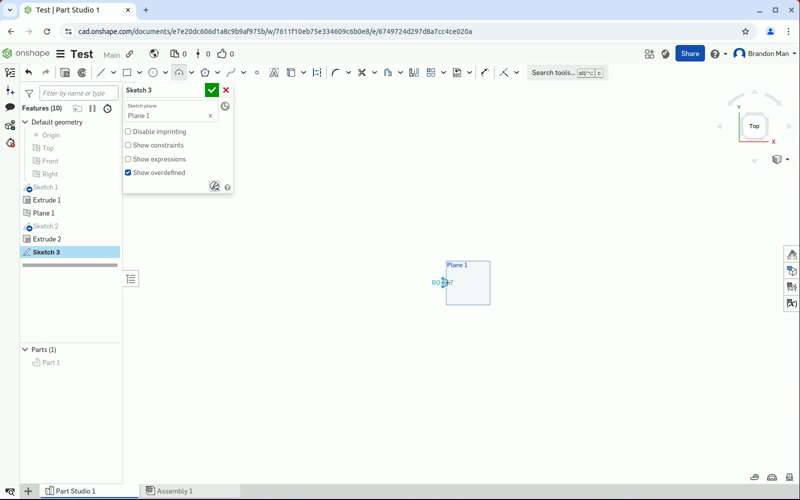
scroll(6)
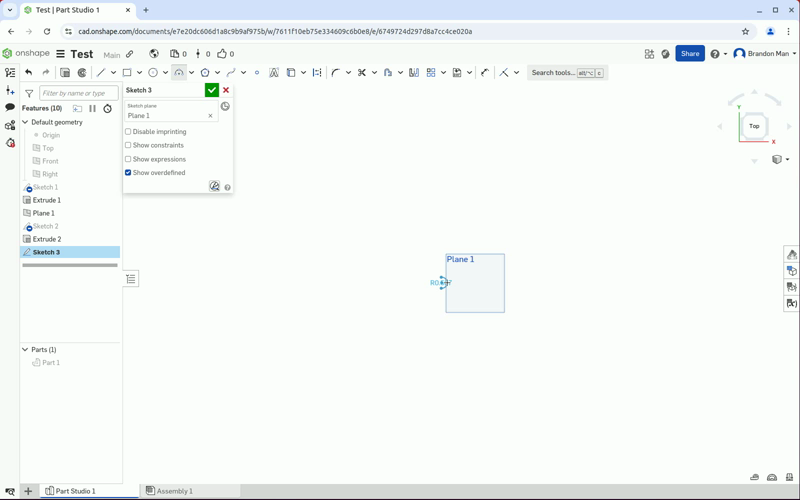
scroll(6)
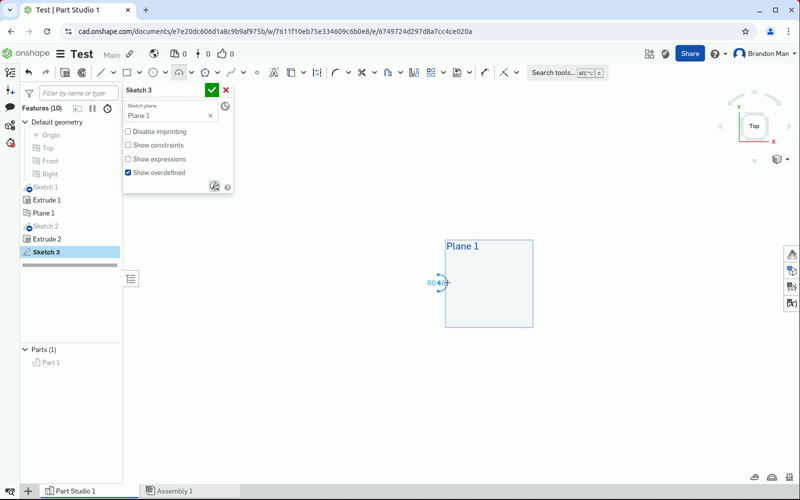
scroll(6)
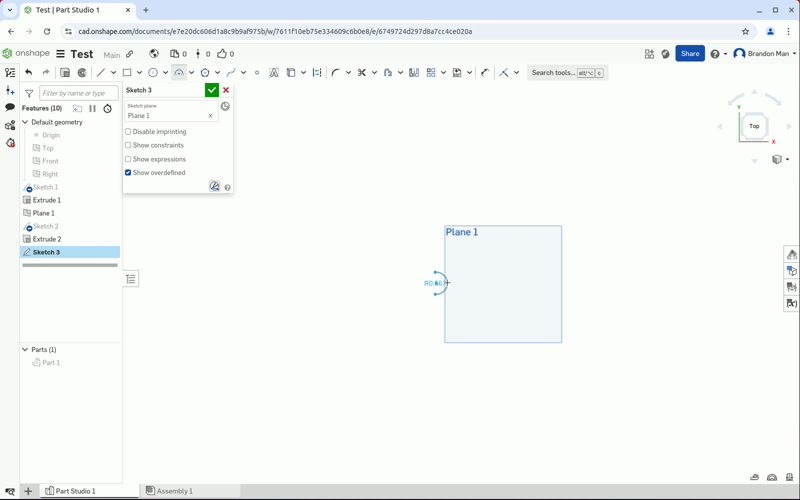
scroll(6)
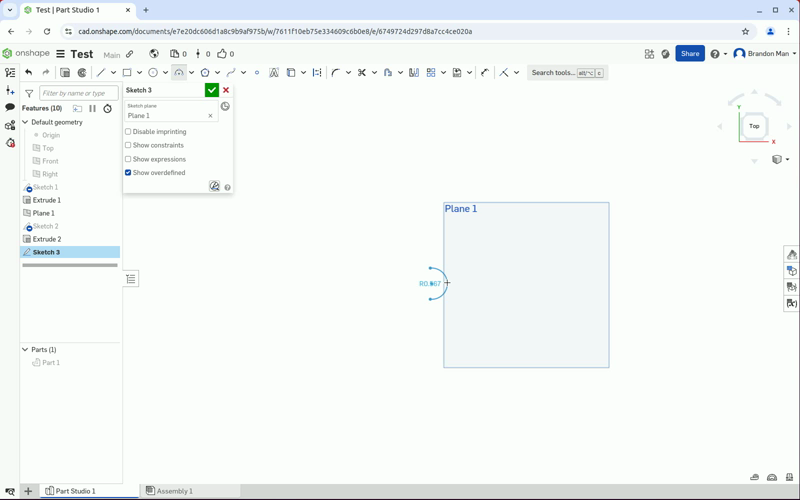
scroll(6)
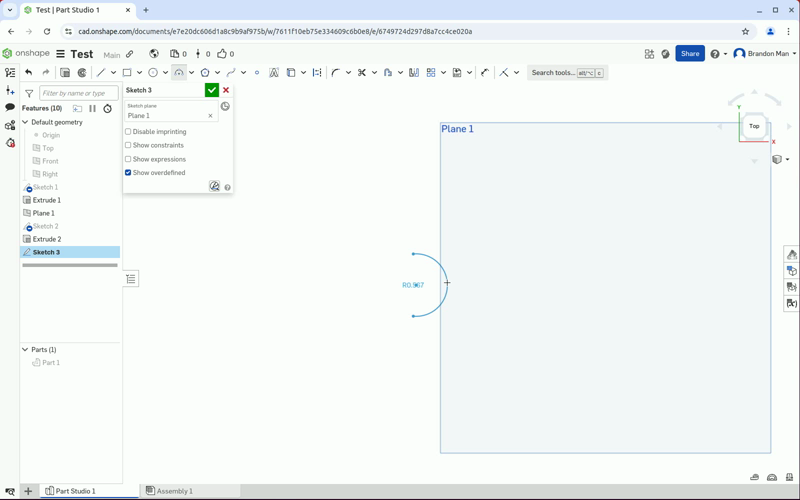
click(447, 282)
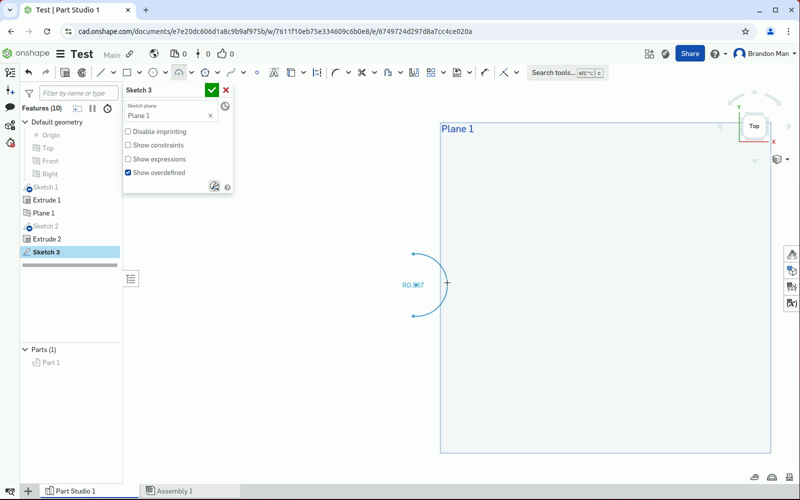
scroll(-6)
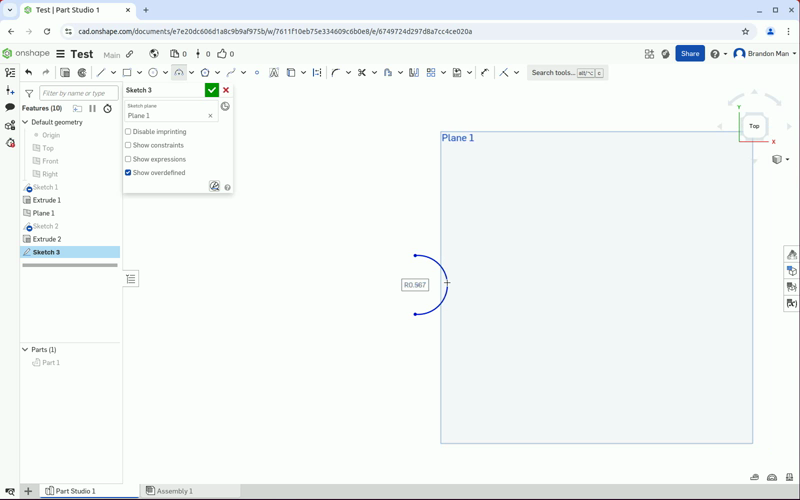
scroll(-6)
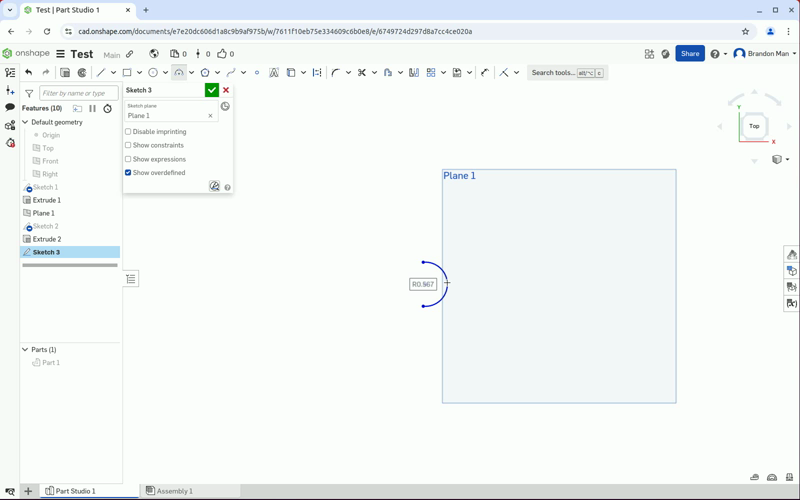
scroll(-6)
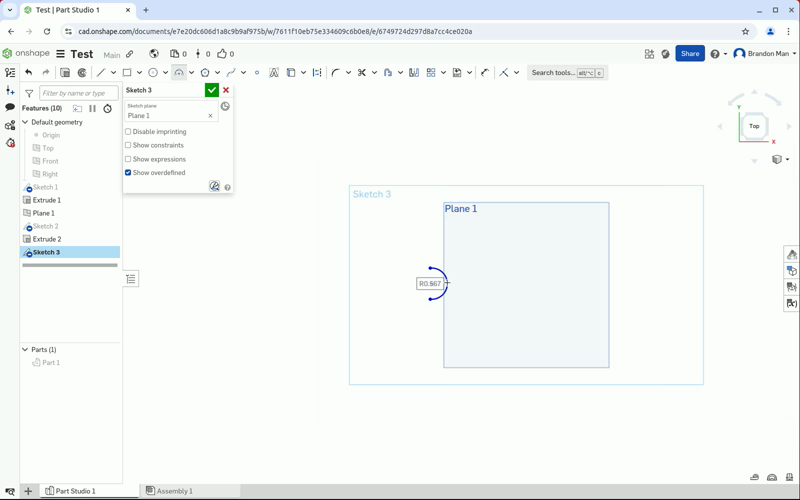
scroll(-6)
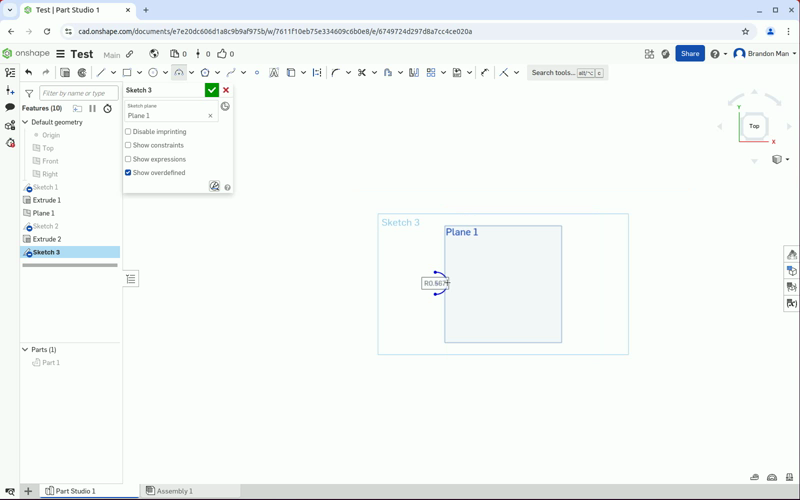
scroll(-6)
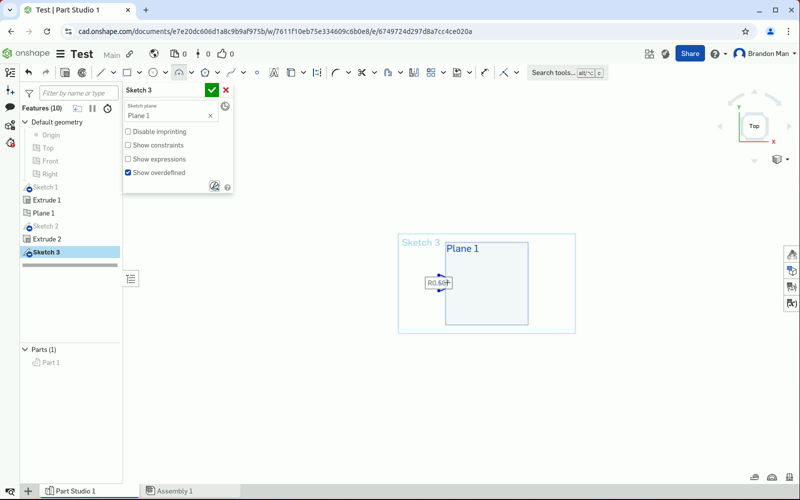
scroll(-6)
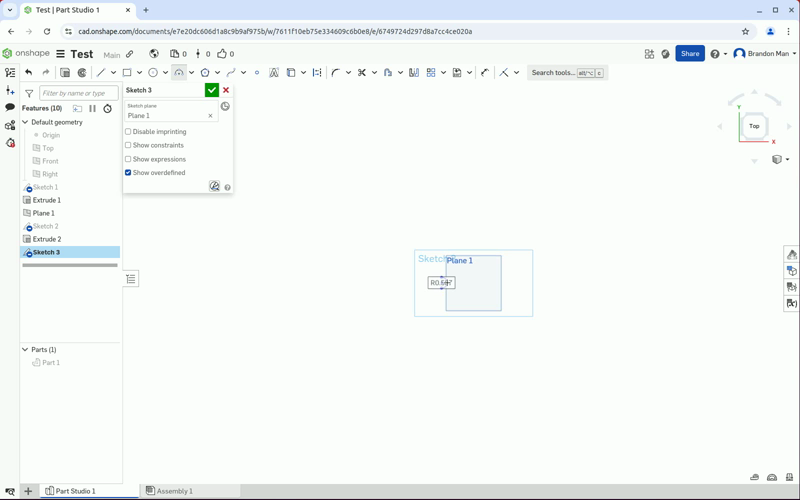
scroll(-6)
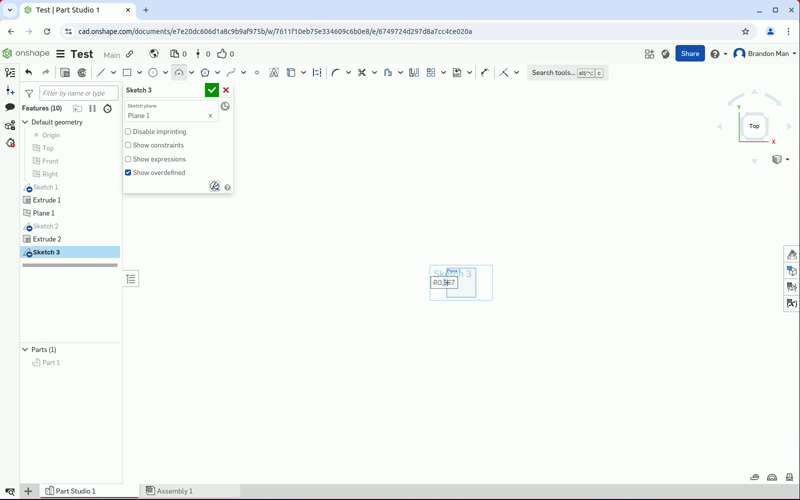
key_up(shift)
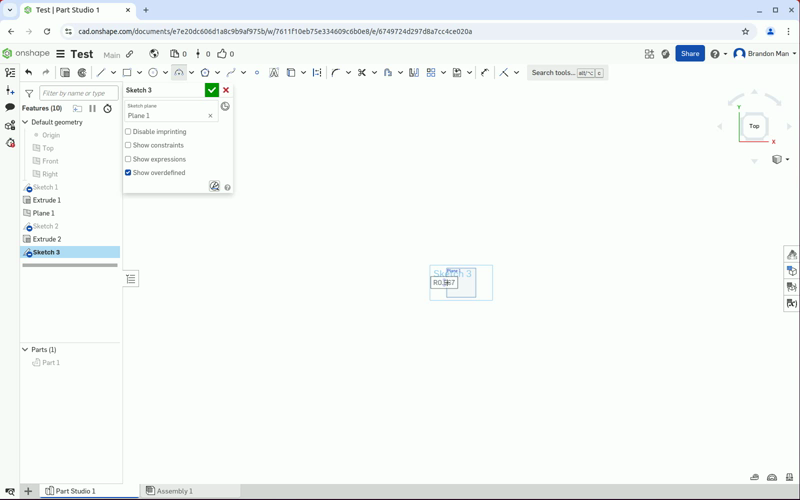
mouse_move(444, 279)
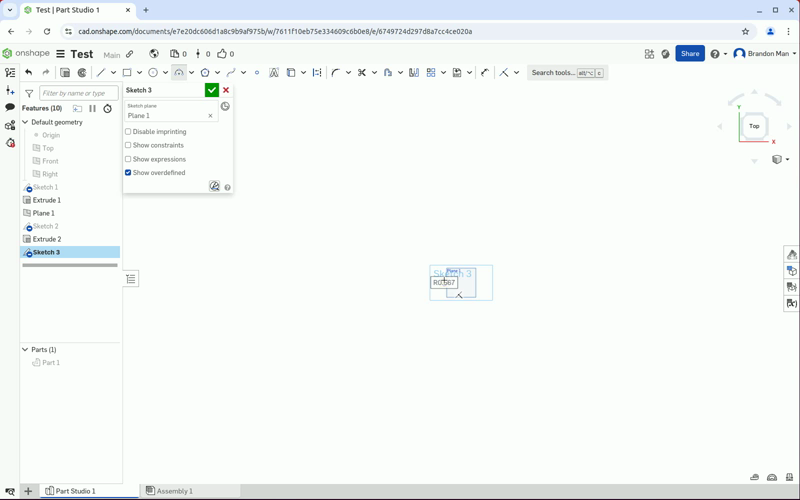
scroll(6)
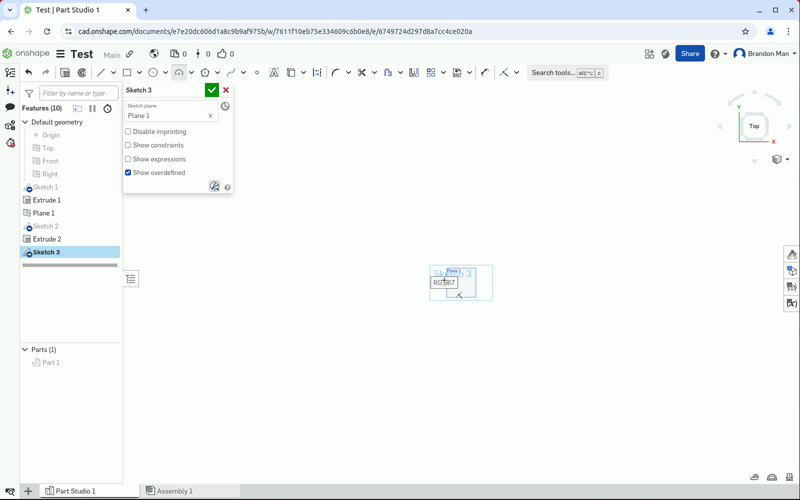
scroll(6)
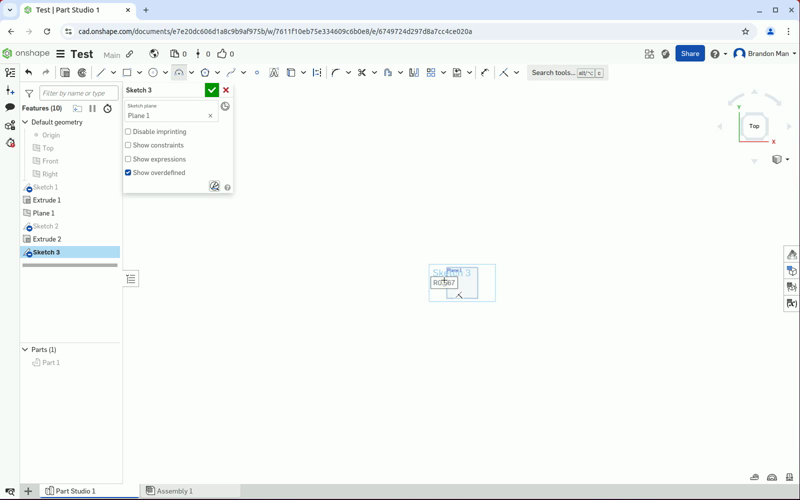
scroll(6)
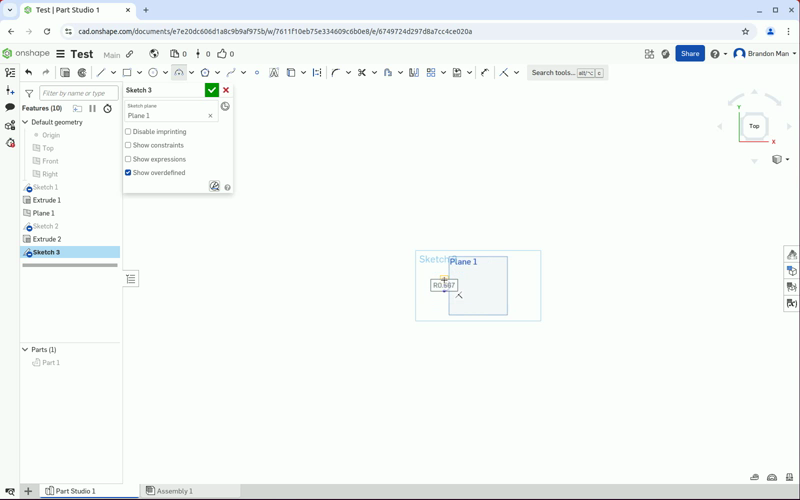
scroll(6)
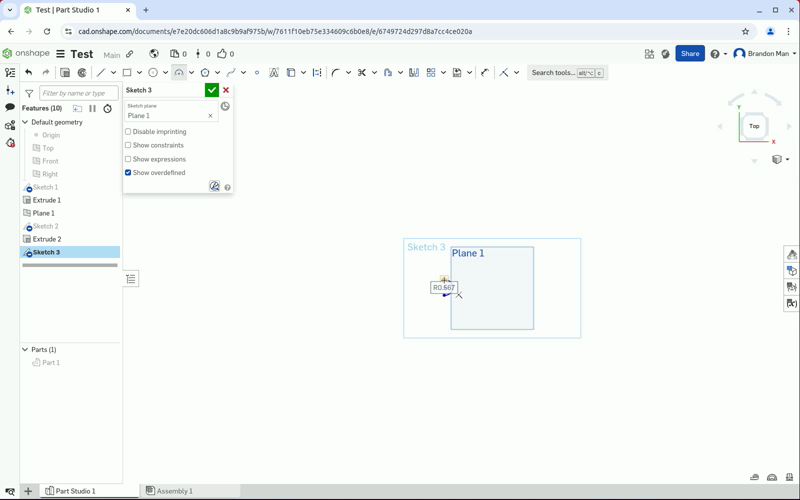
scroll(6)
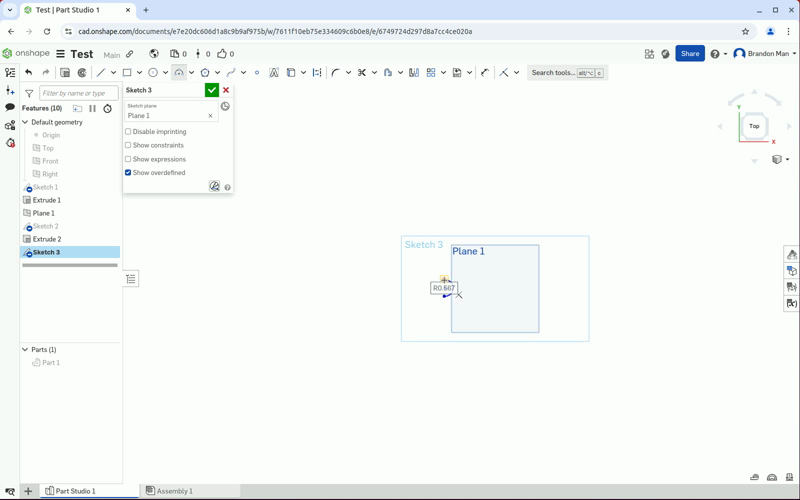
scroll(6)
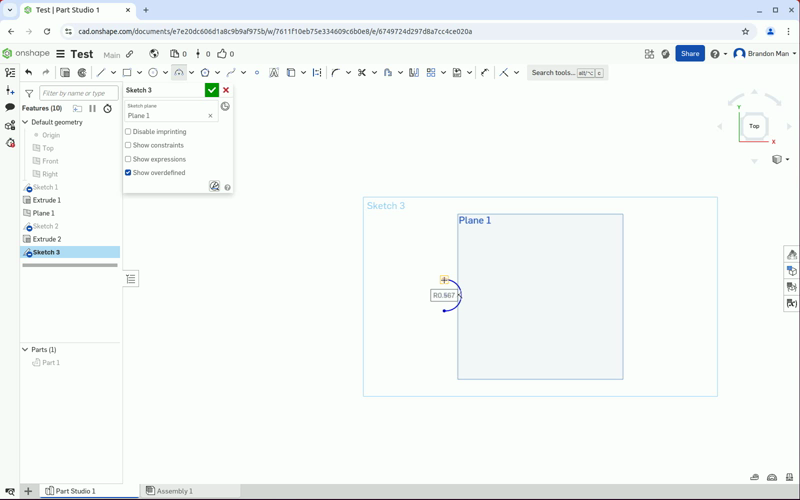
scroll(6)
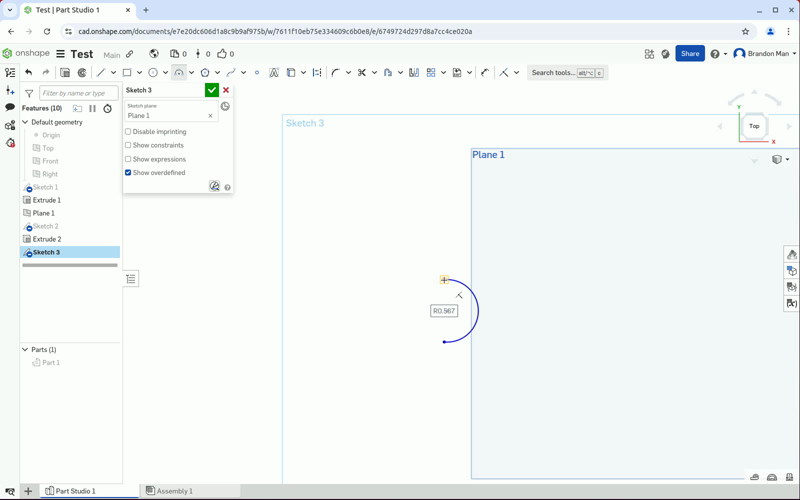
click(444, 279)
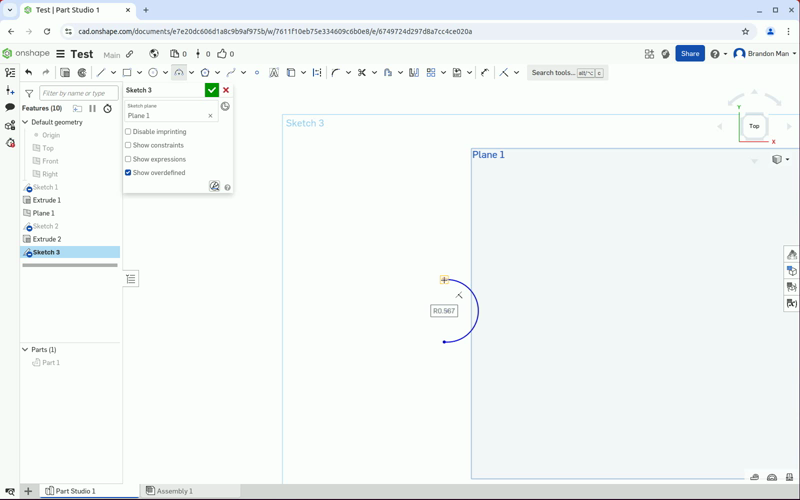
scroll(-6)
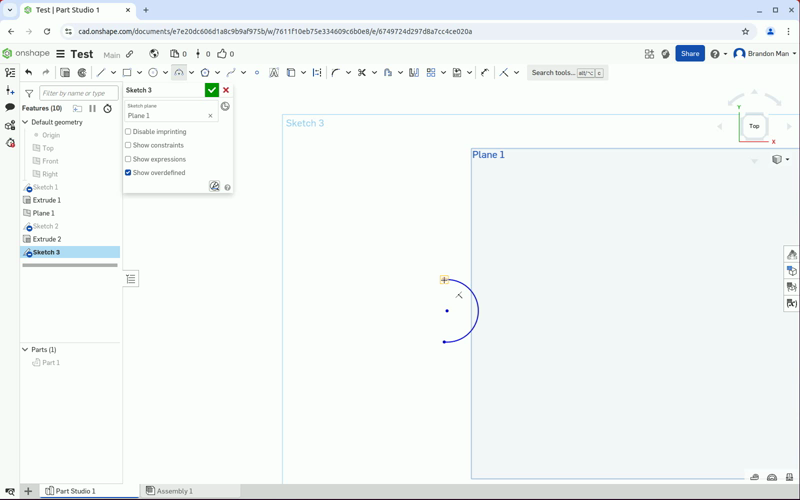
scroll(-6)
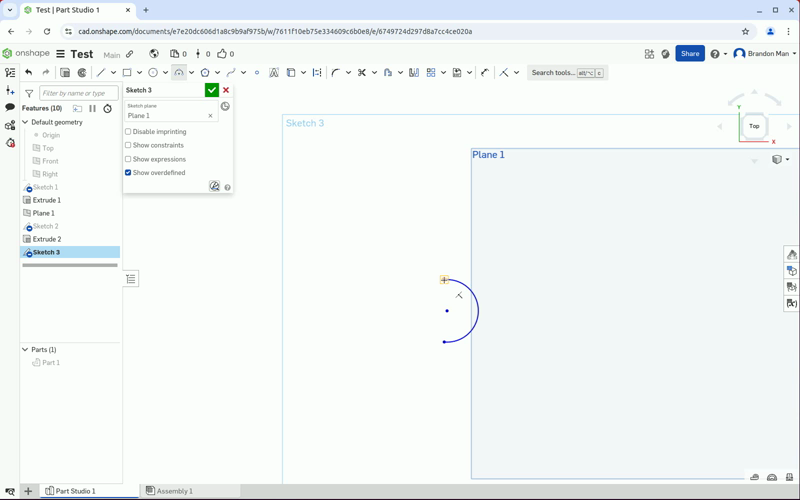
scroll(-6)
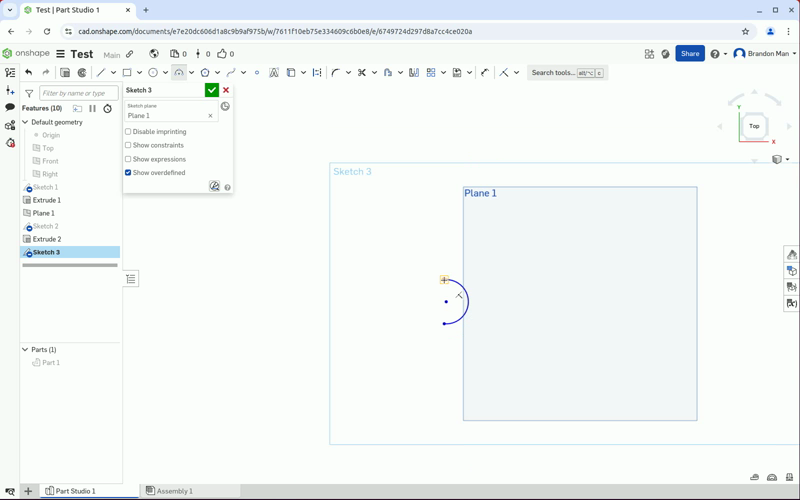
scroll(-6)
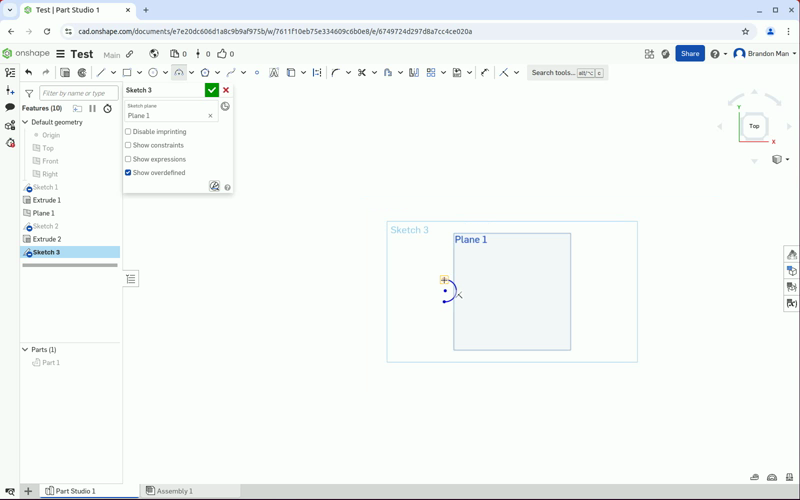
scroll(-6)
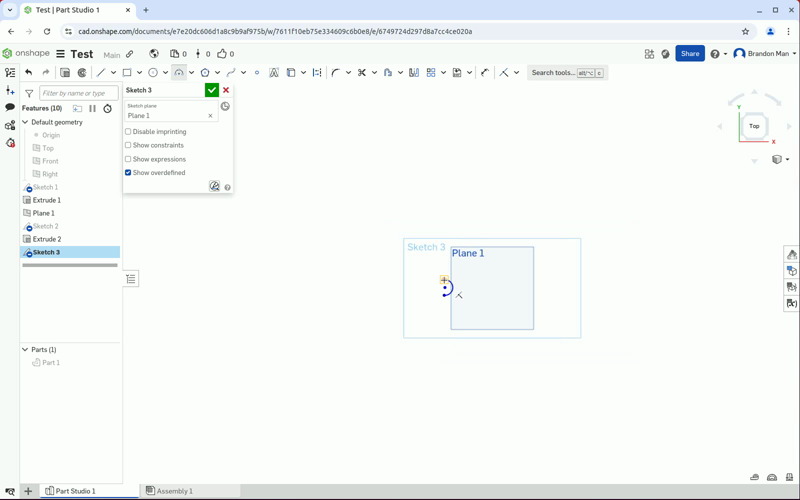
scroll(-6)
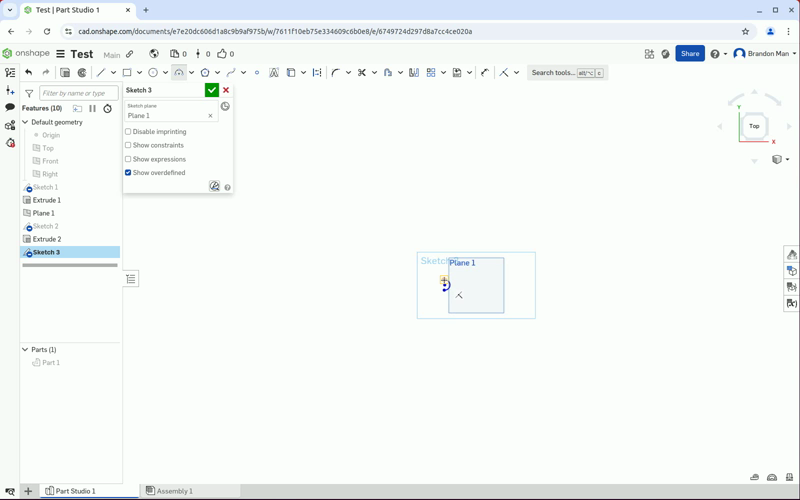
scroll(-6)
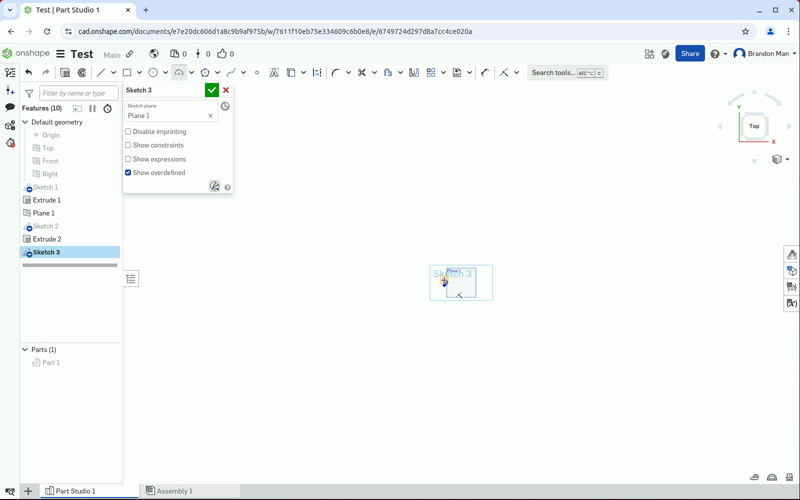
mouse_move(444, 285)
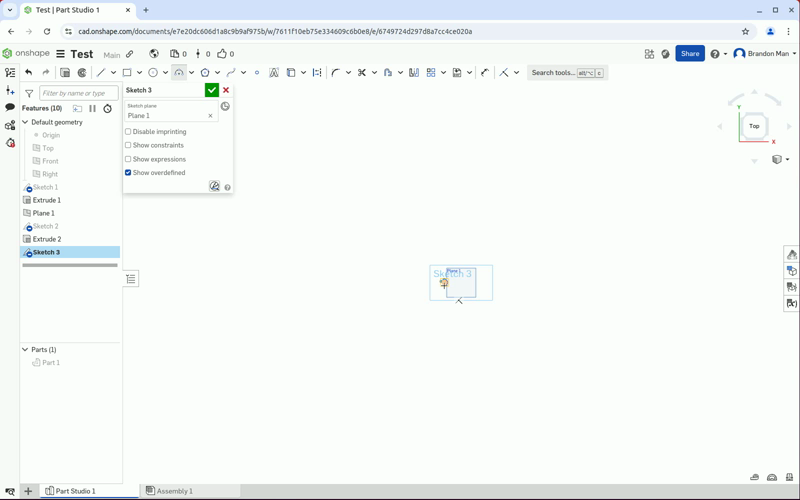
scroll(6)
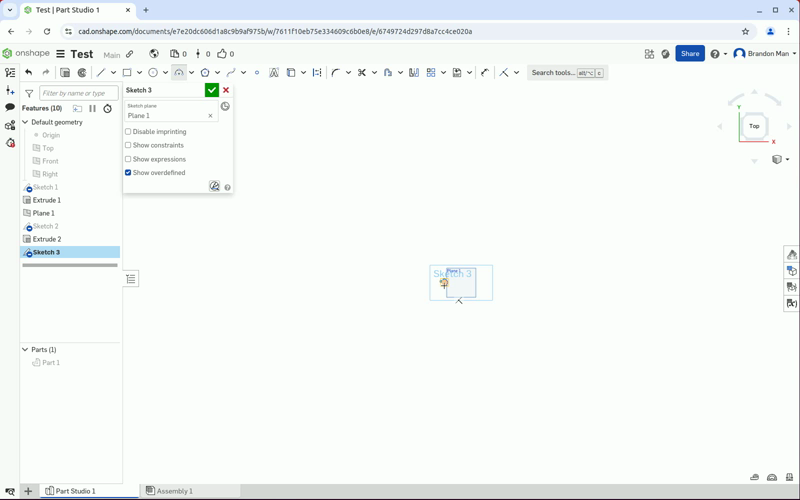
scroll(6)
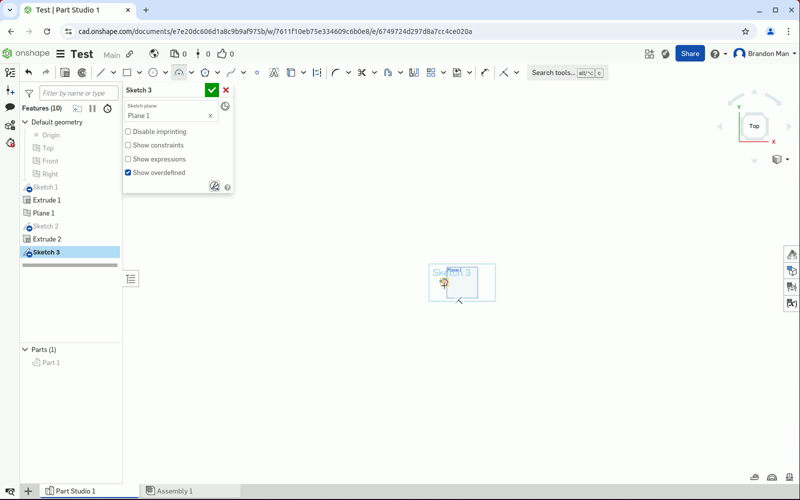
scroll(6)
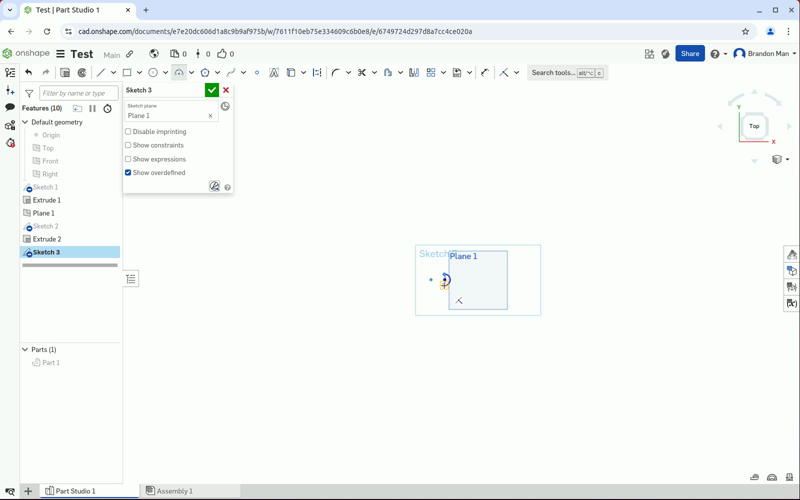
scroll(6)
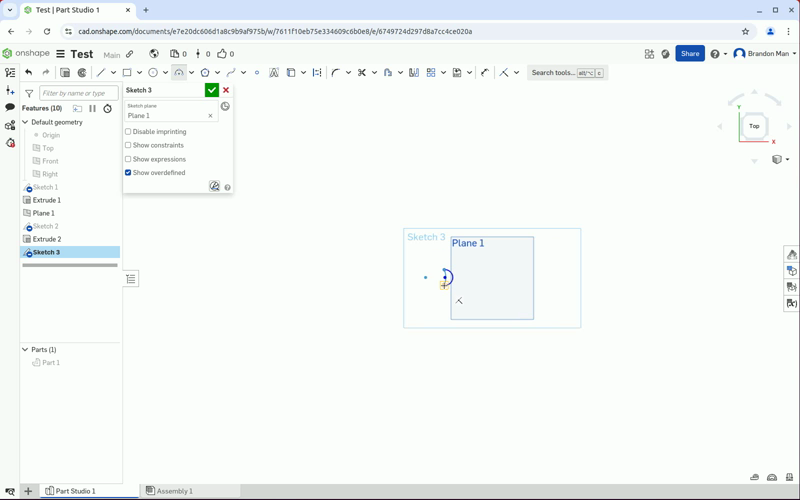
scroll(6)
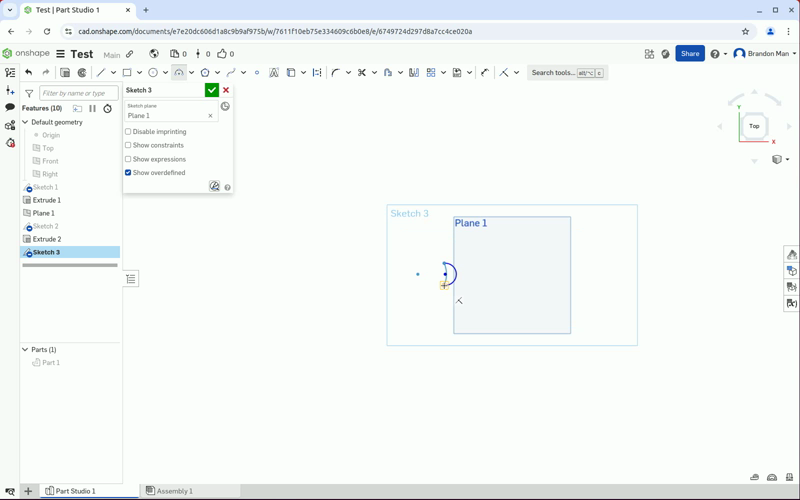
scroll(6)
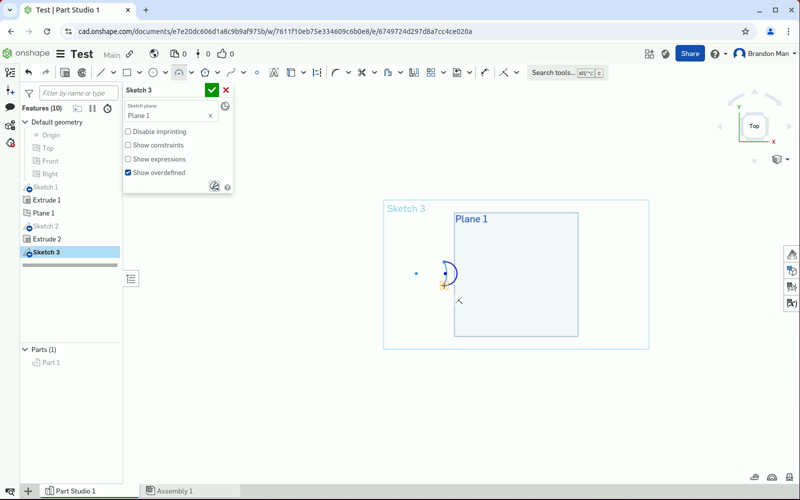
scroll(6)
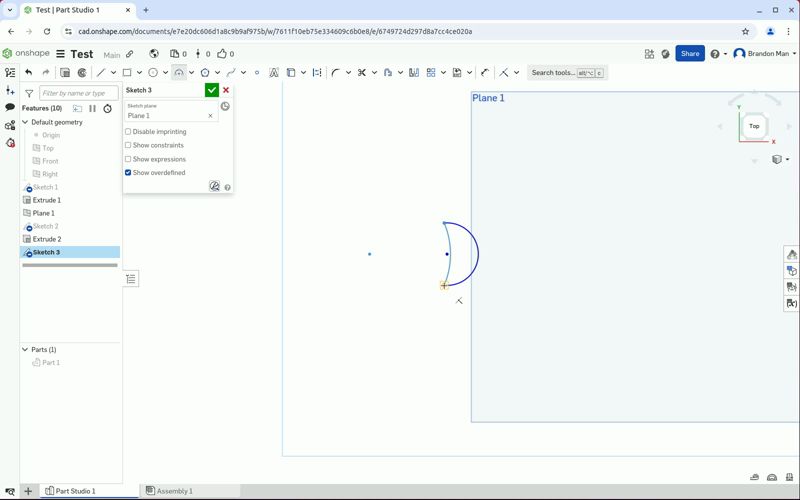
click(444, 285)
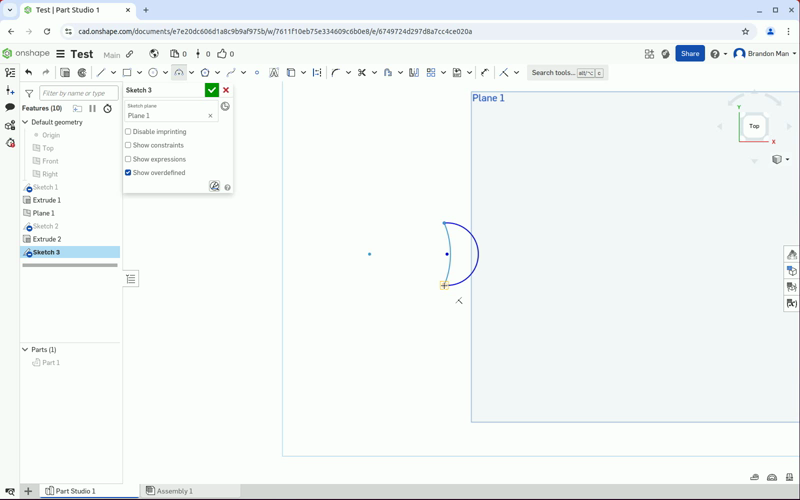
scroll(-6)
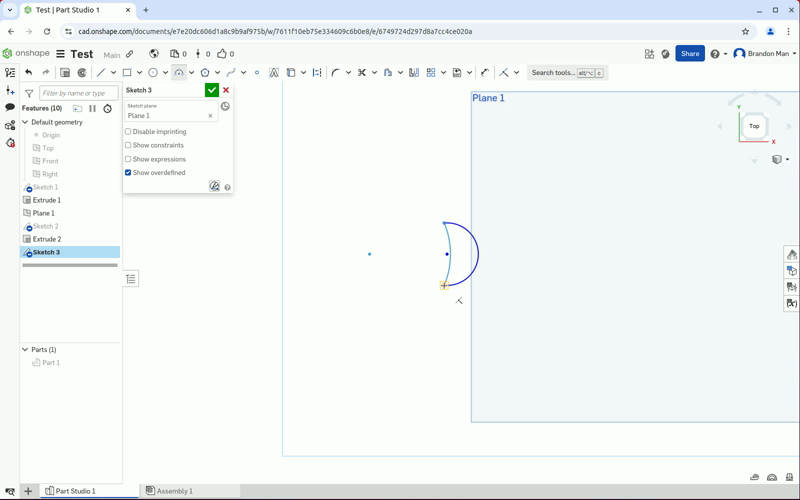
scroll(-6)
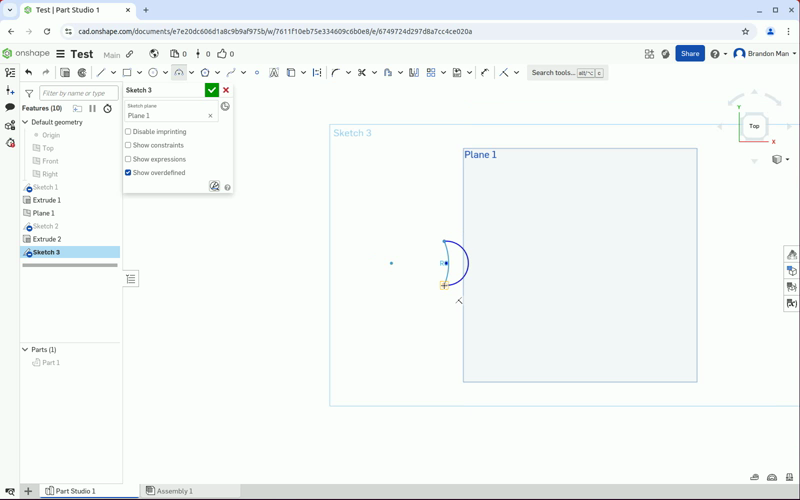
scroll(-6)
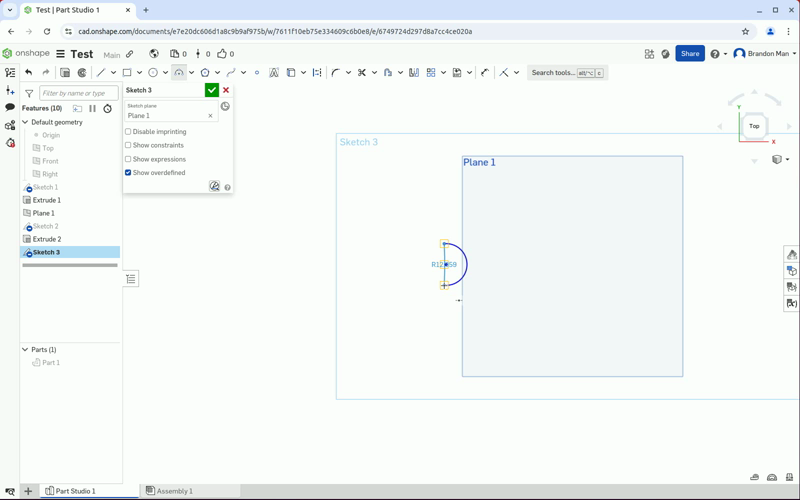
scroll(-6)
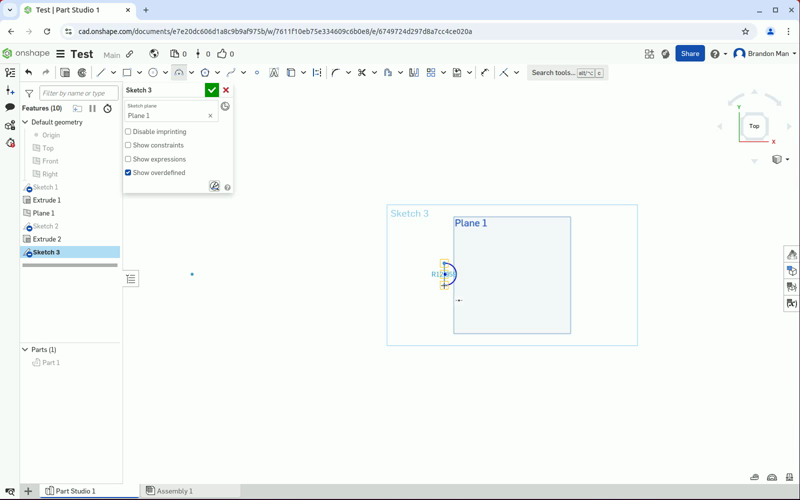
scroll(-6)
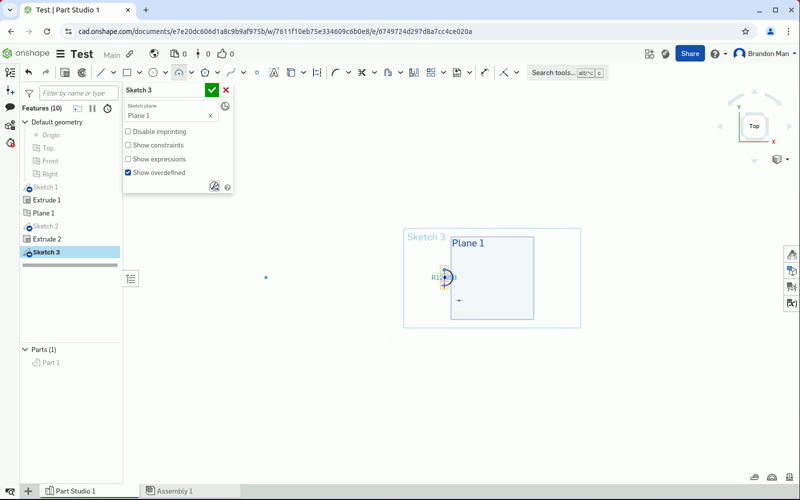
scroll(-6)
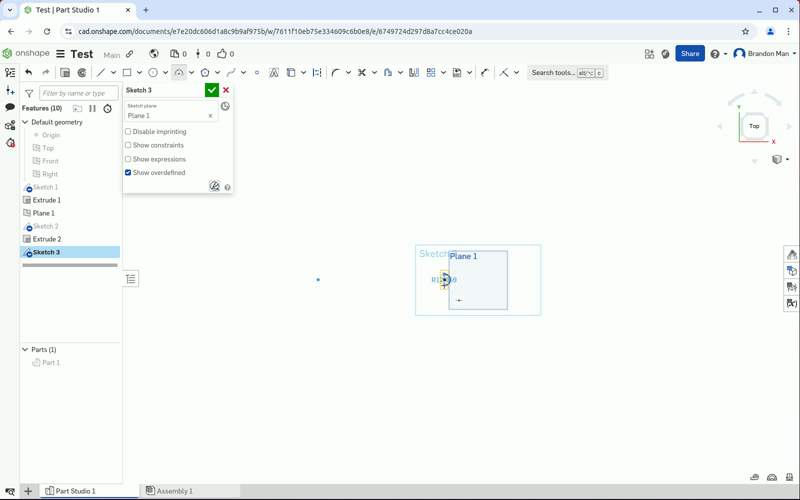
scroll(-6)
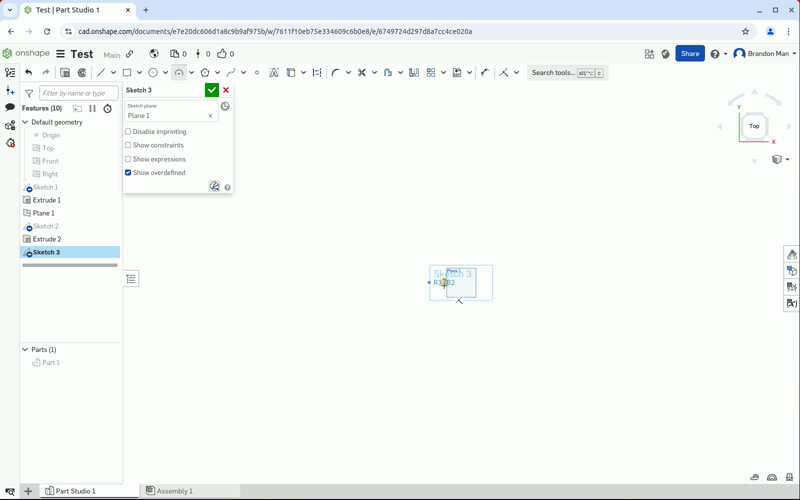
key_down(shift)
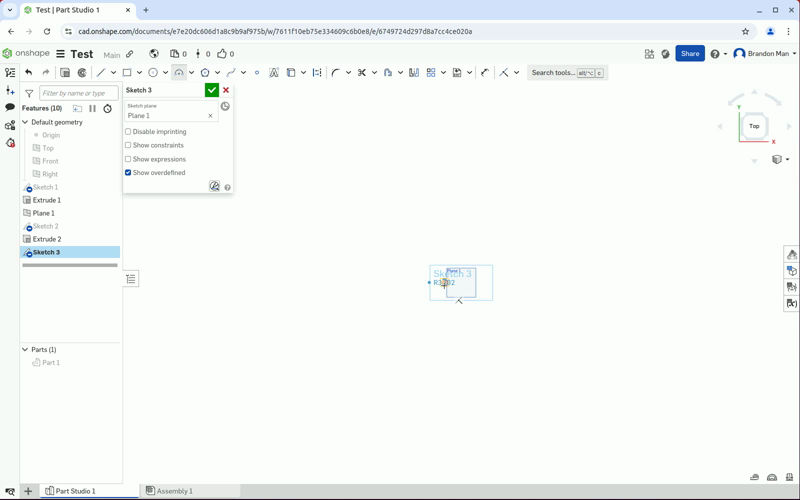
mouse_move(443, 282)
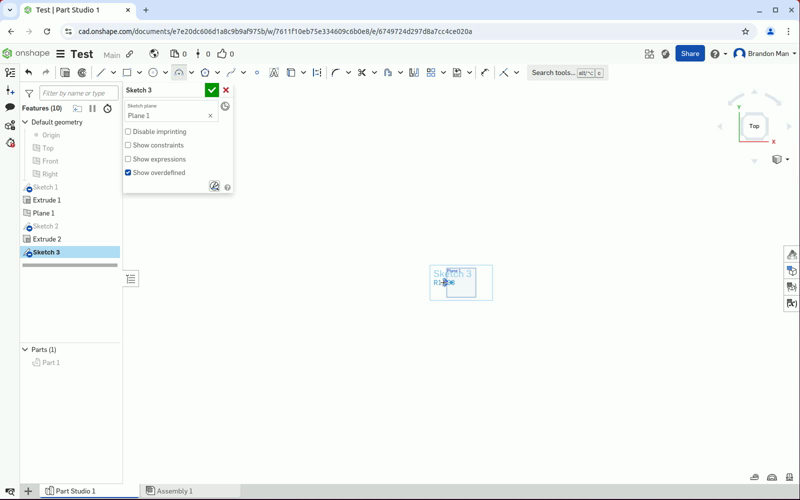
scroll(6)
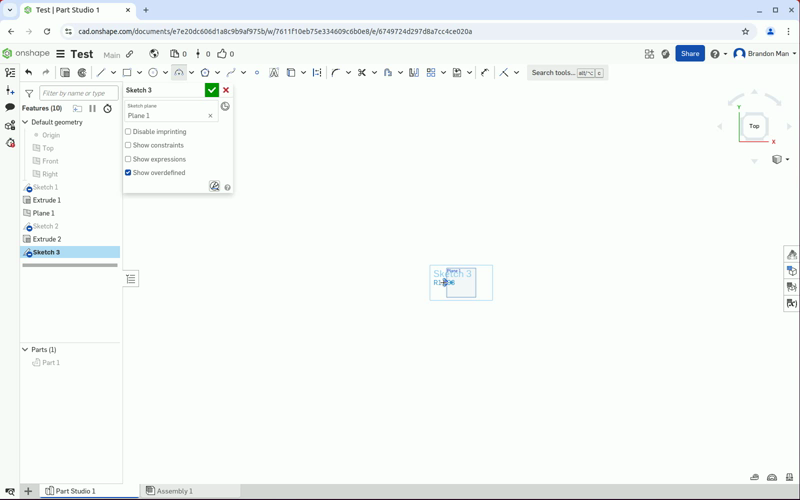
scroll(6)
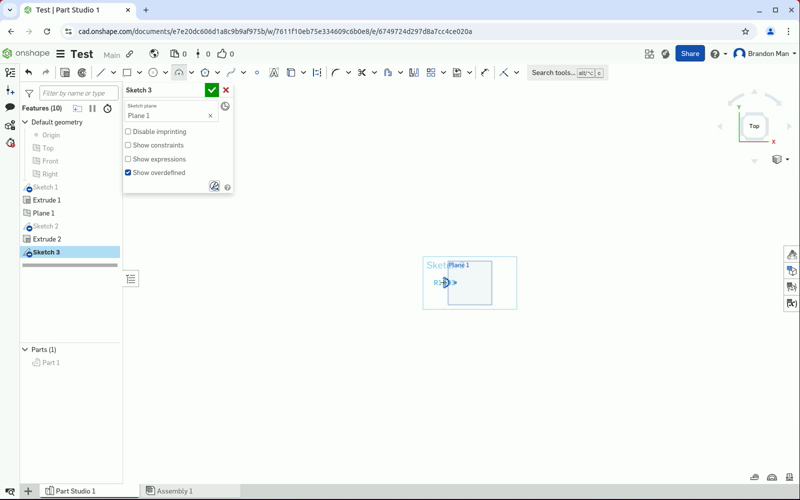
scroll(6)
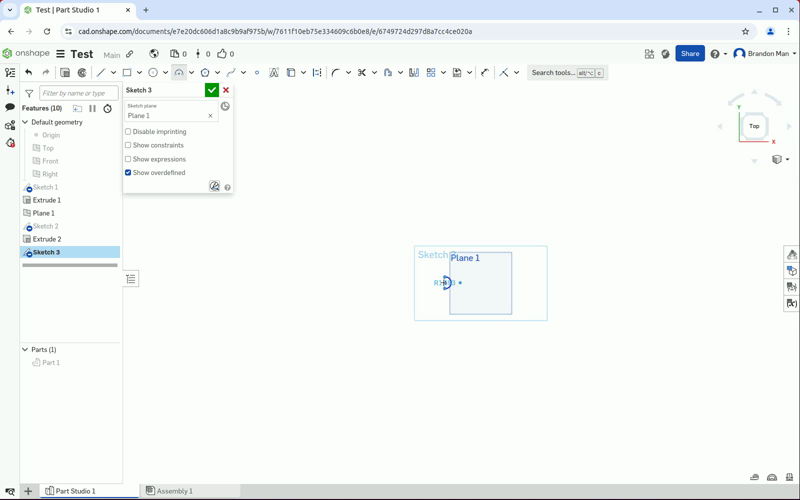
scroll(6)
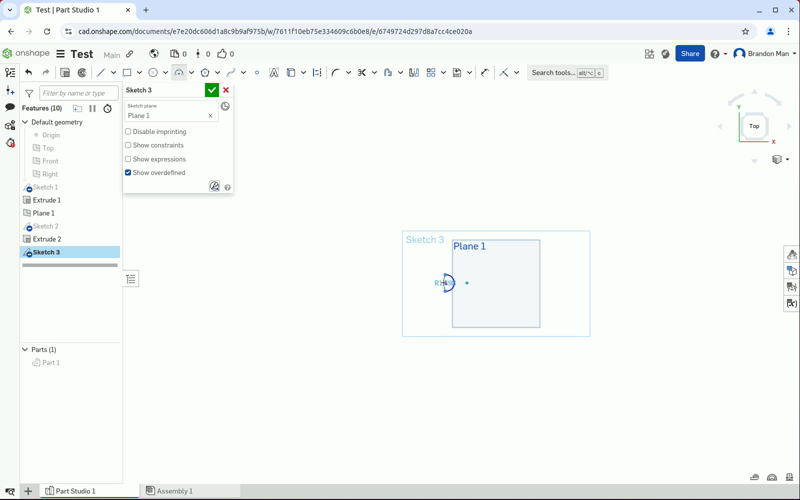
scroll(6)
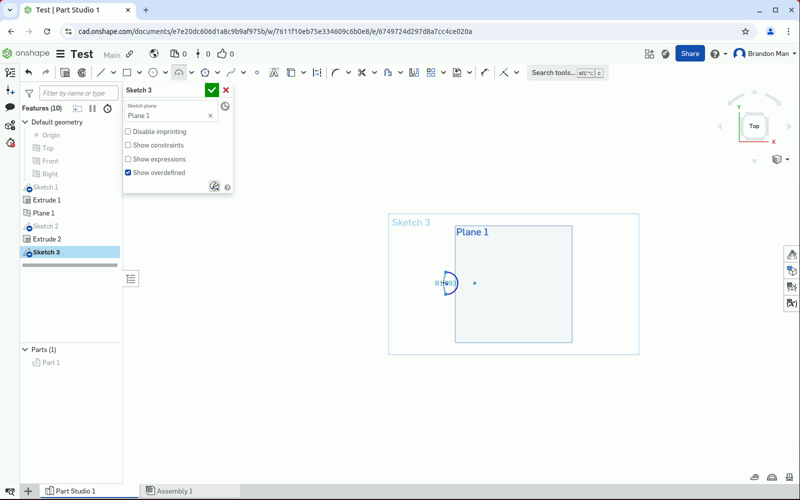
scroll(6)
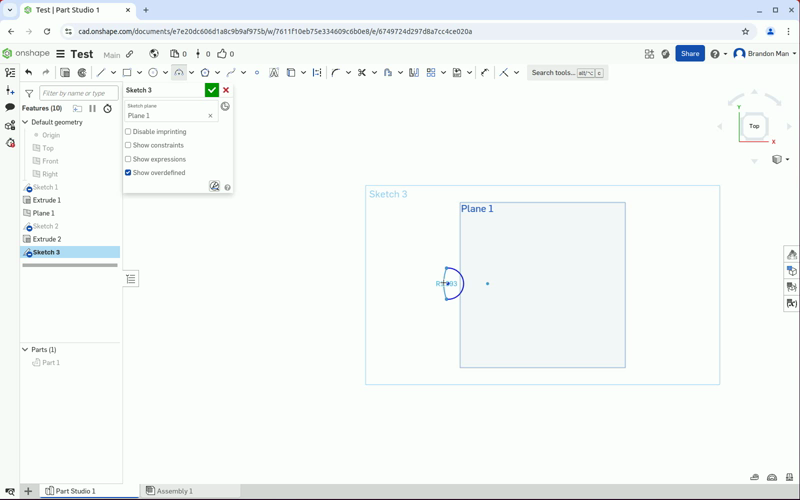
scroll(6)
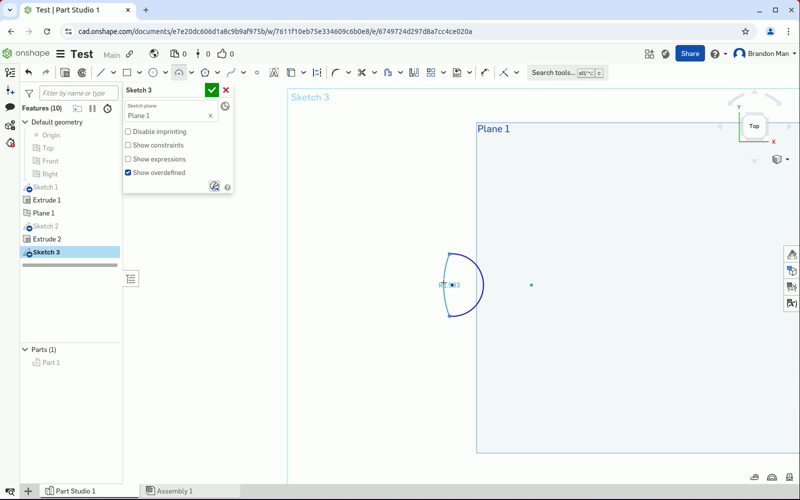
click(443, 282)
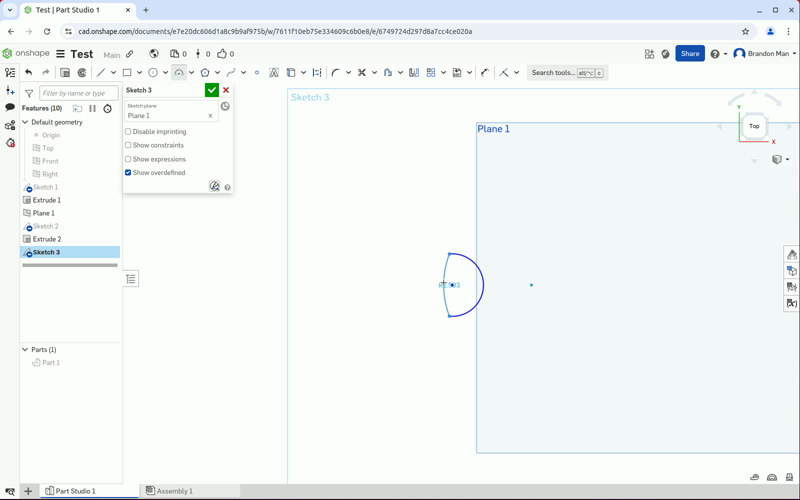
scroll(-6)
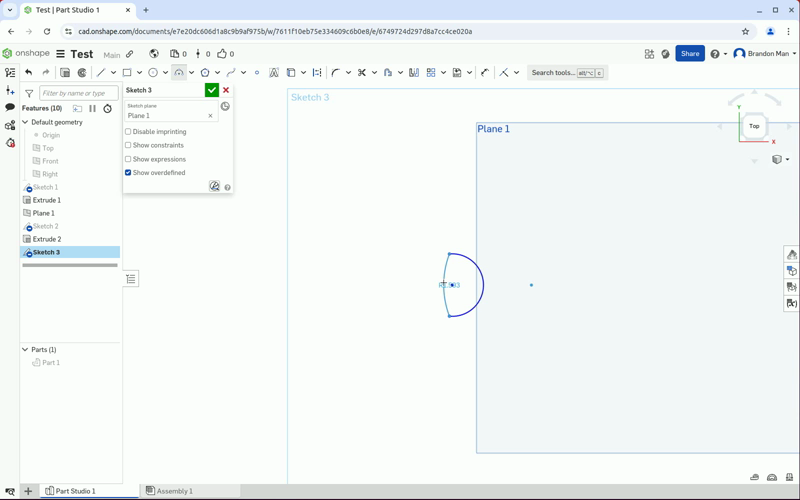
scroll(-6)
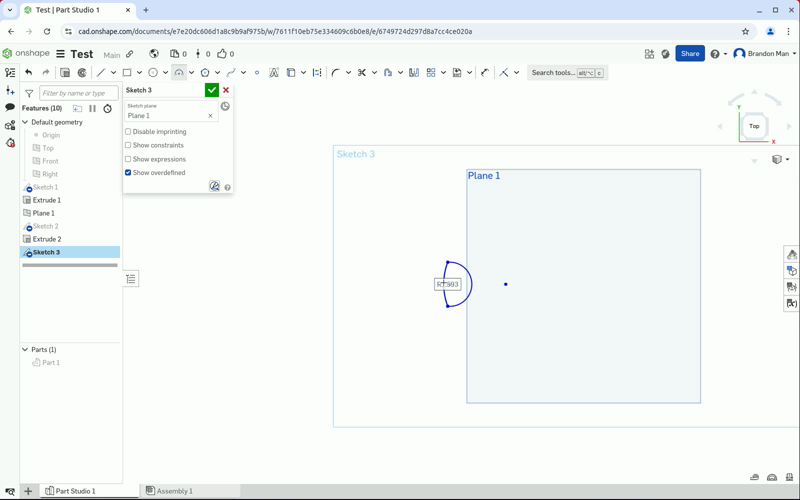
scroll(-6)
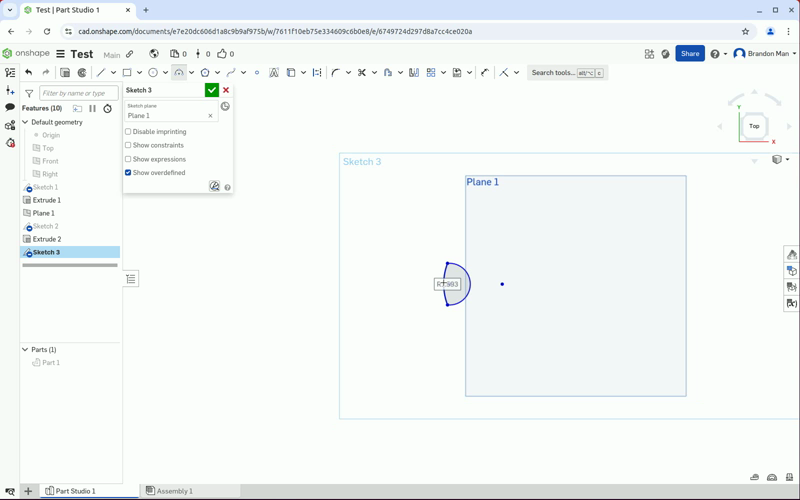
scroll(-6)
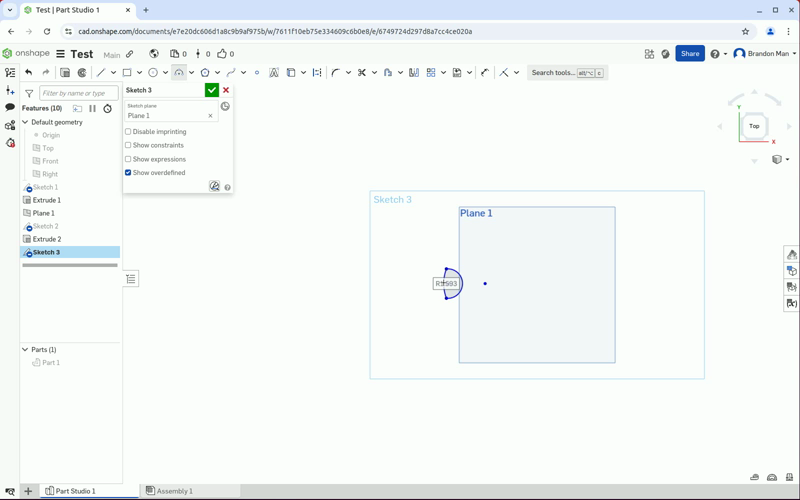
scroll(-6)
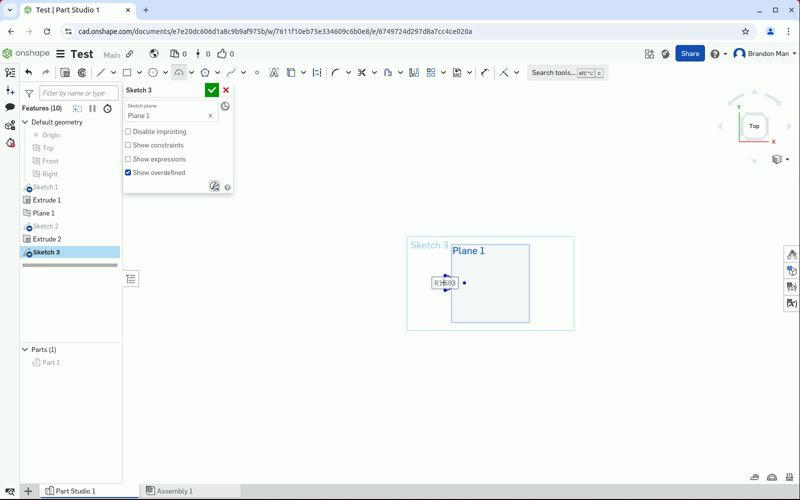
scroll(-6)
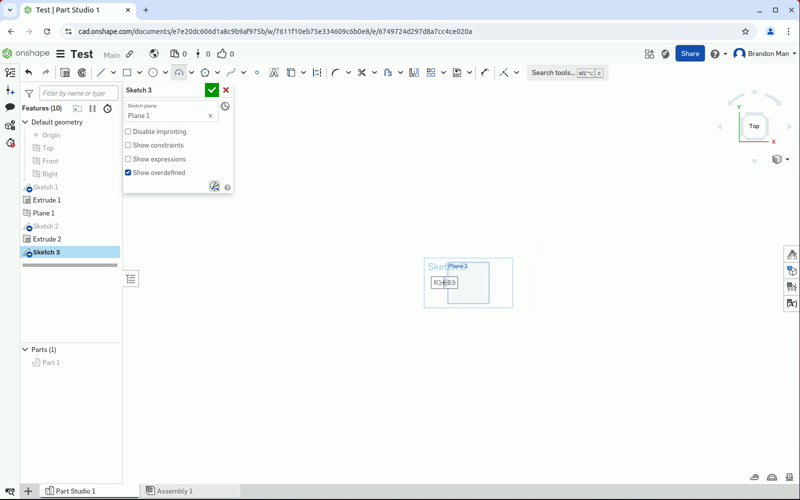
scroll(-6)
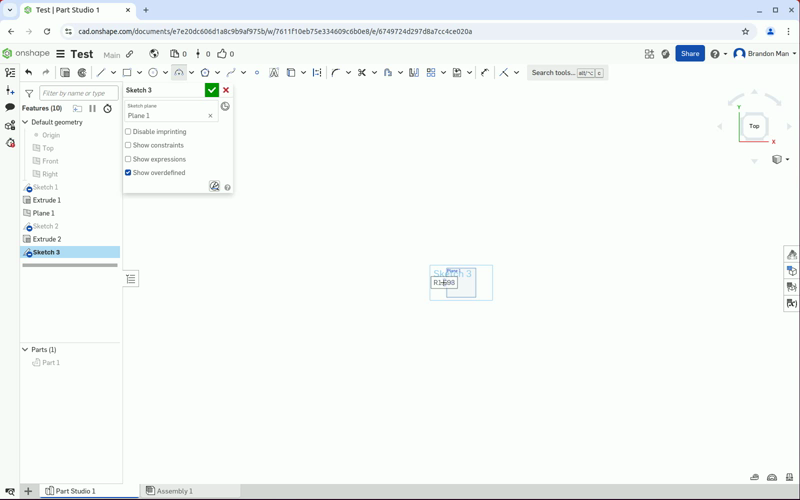
key_up(shift)
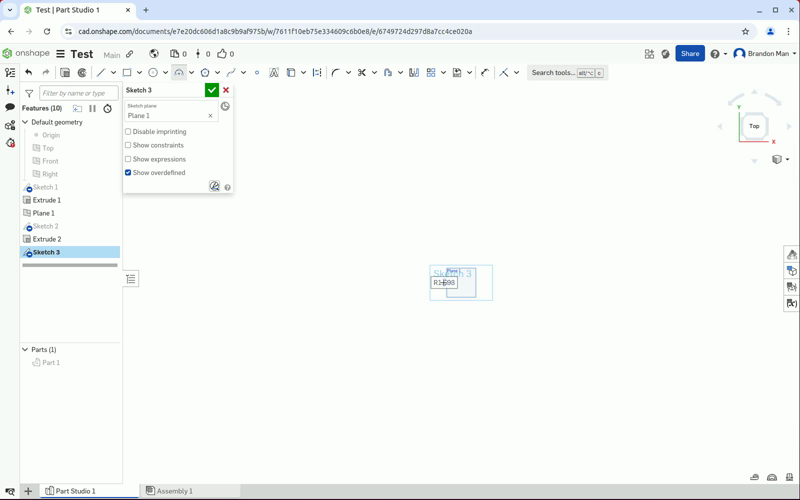
key(esc)
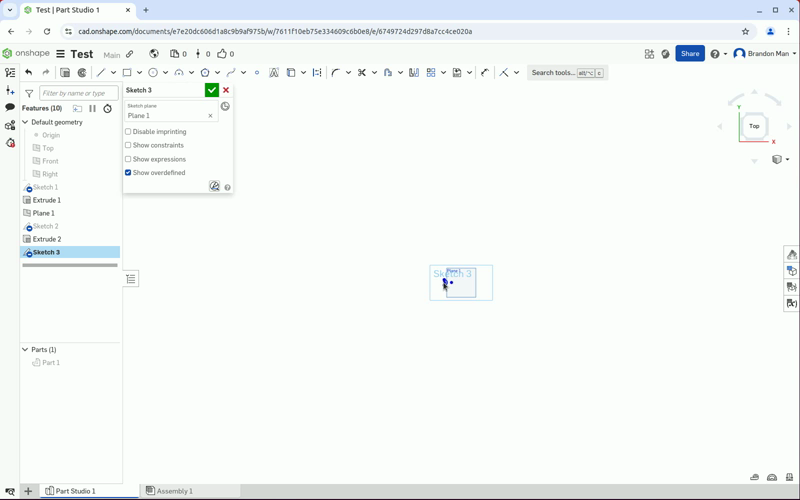
mouse_move(445, 284)
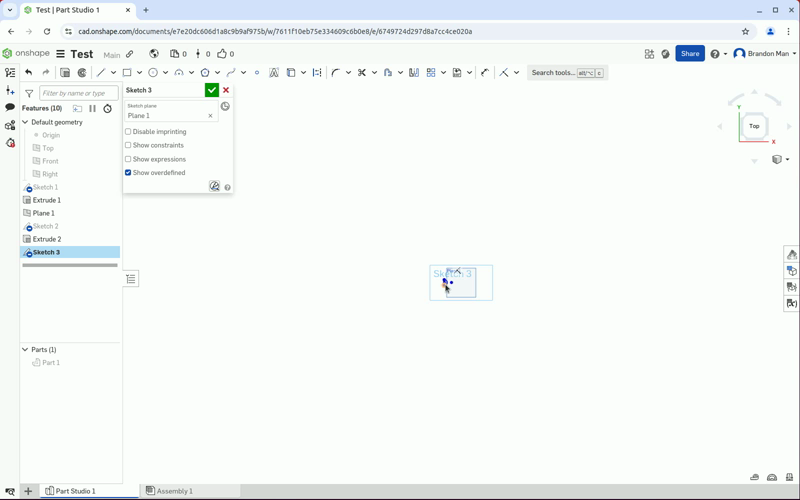
scroll(6)
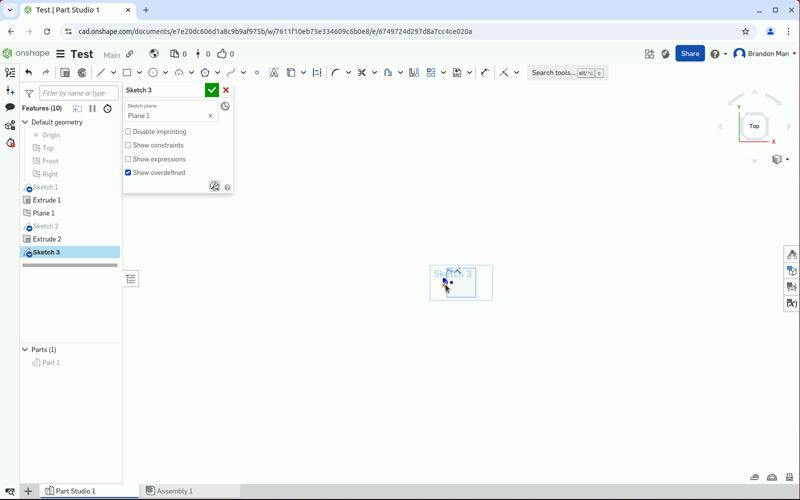
scroll(6)
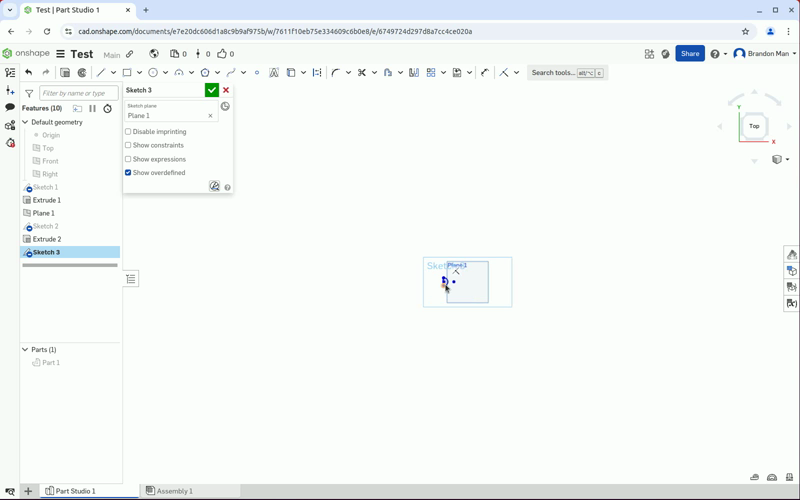
scroll(6)
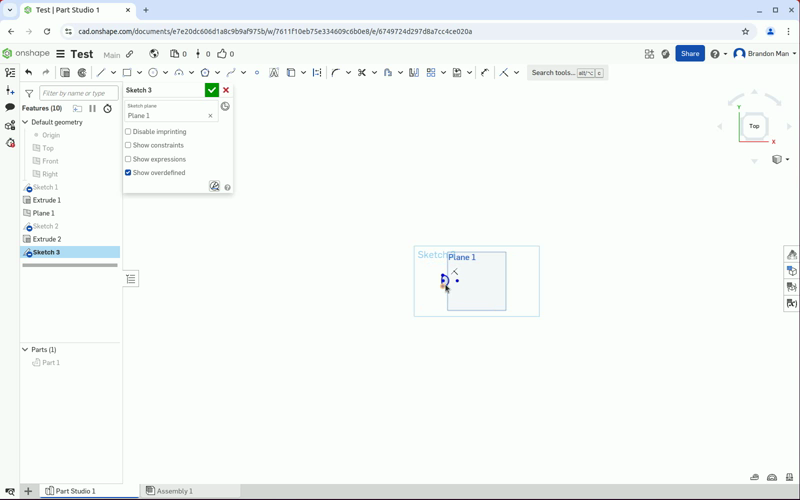
scroll(6)
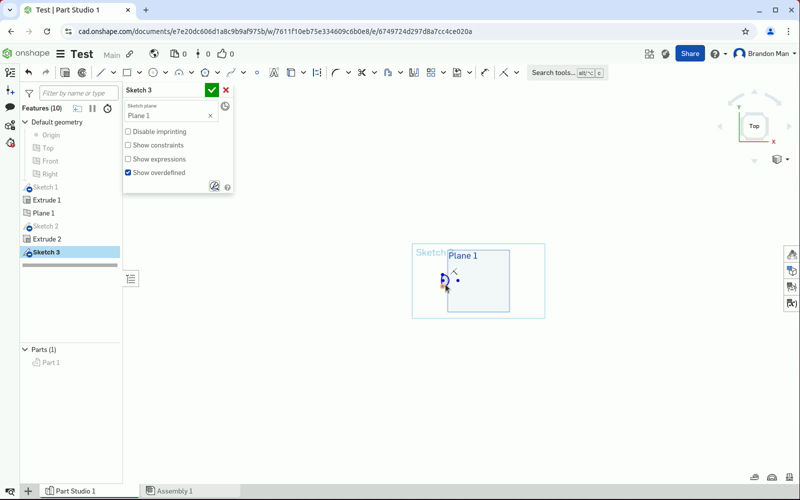
scroll(6)
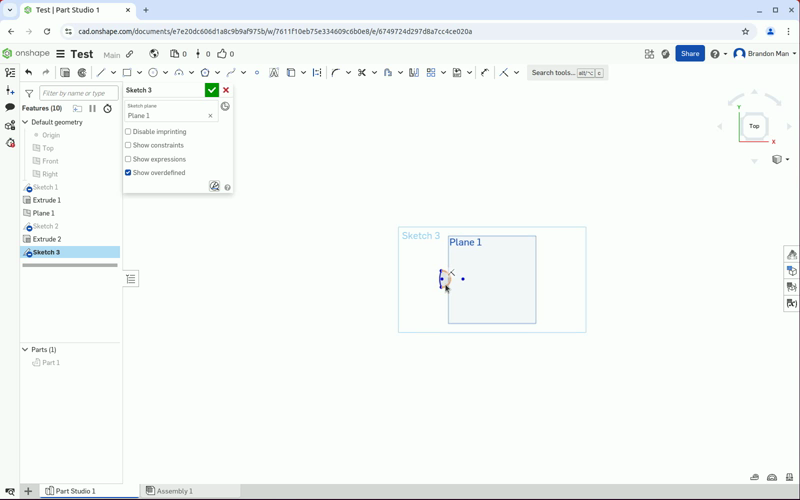
scroll(6)
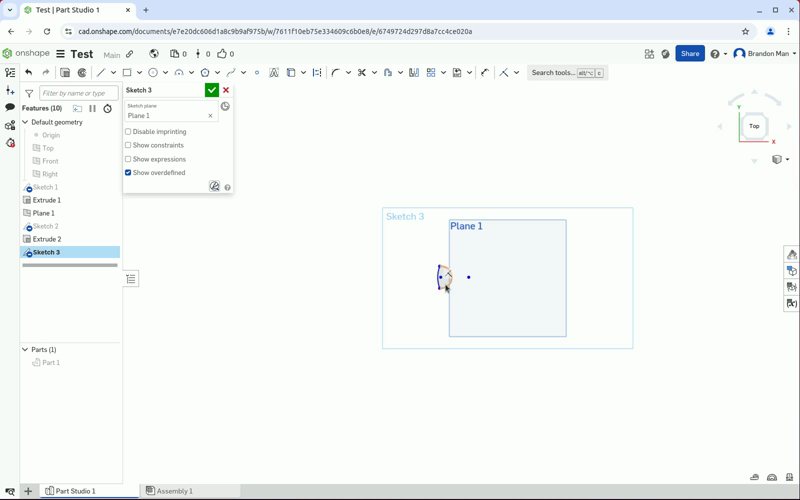
scroll(6)
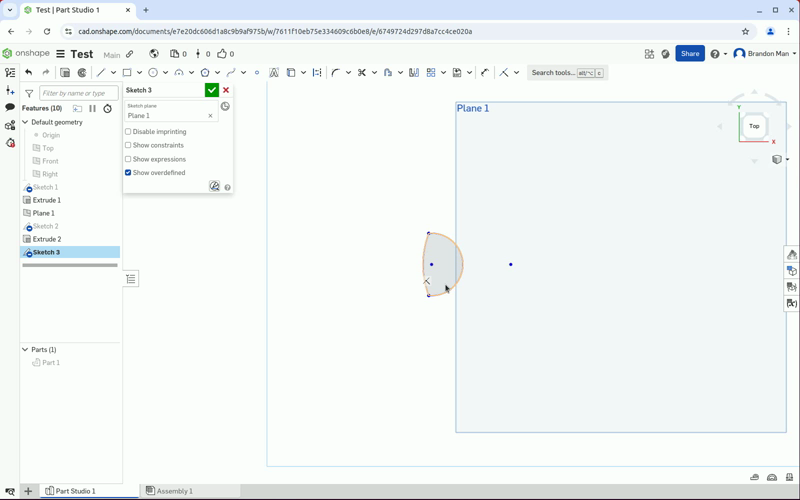
click(445, 284)
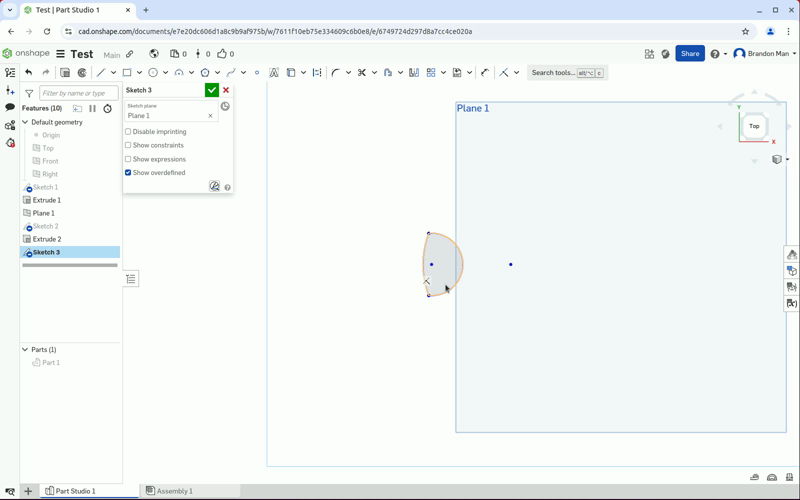
scroll(-6)
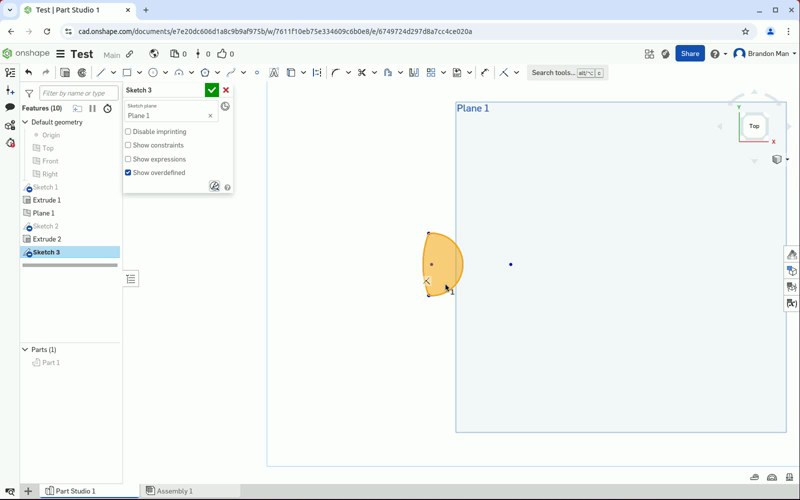
scroll(-6)
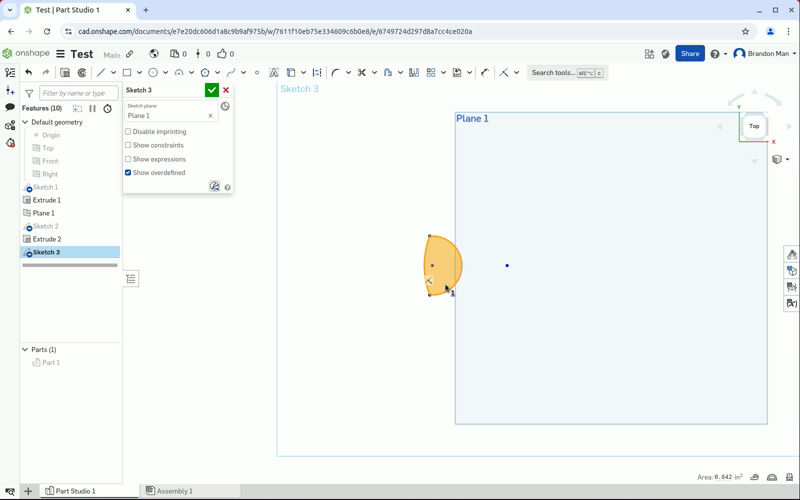
scroll(-6)
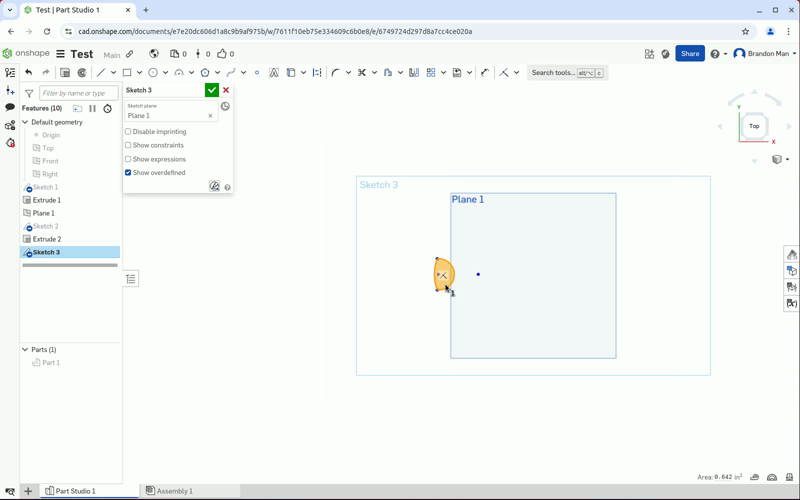
scroll(-6)
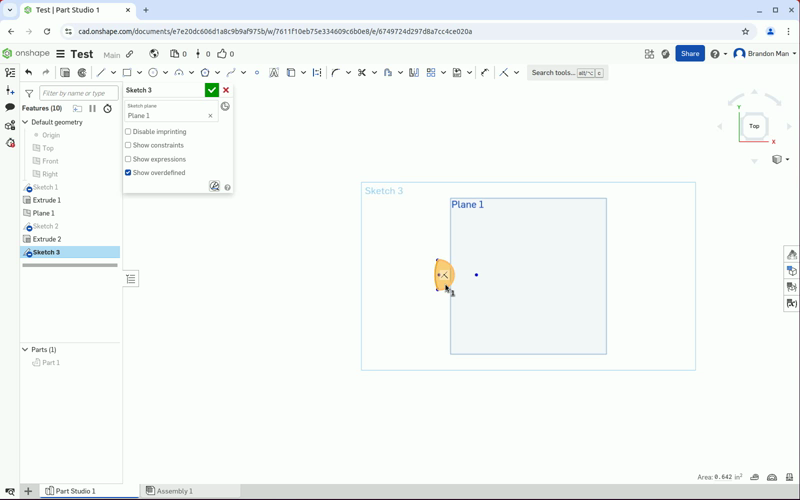
scroll(-6)
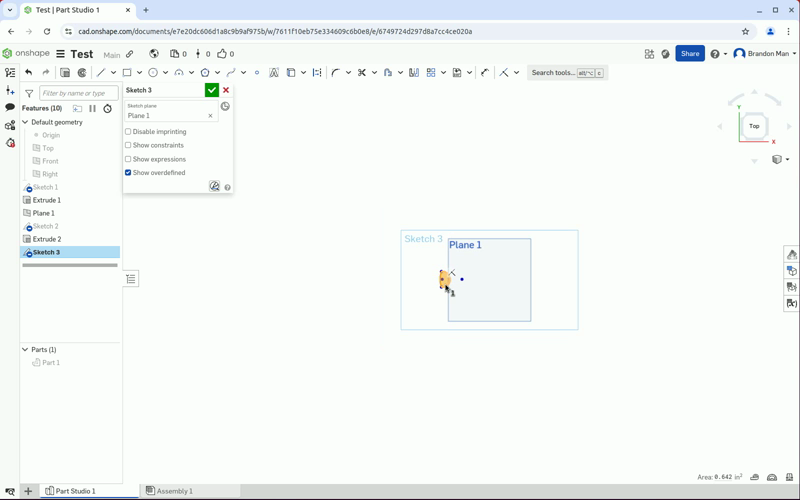
scroll(-6)
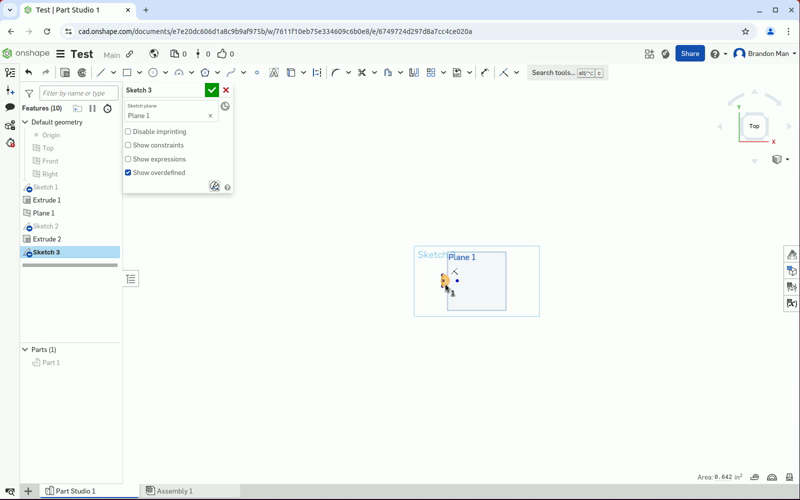
scroll(-6)
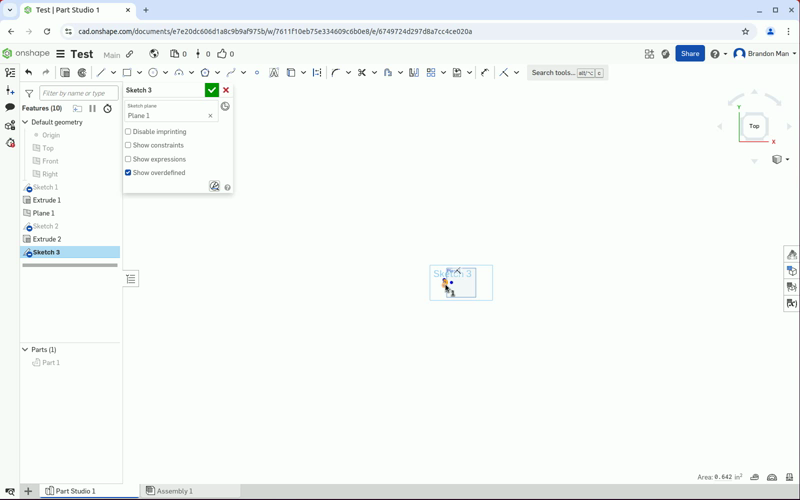
mouse_move(73, 352)
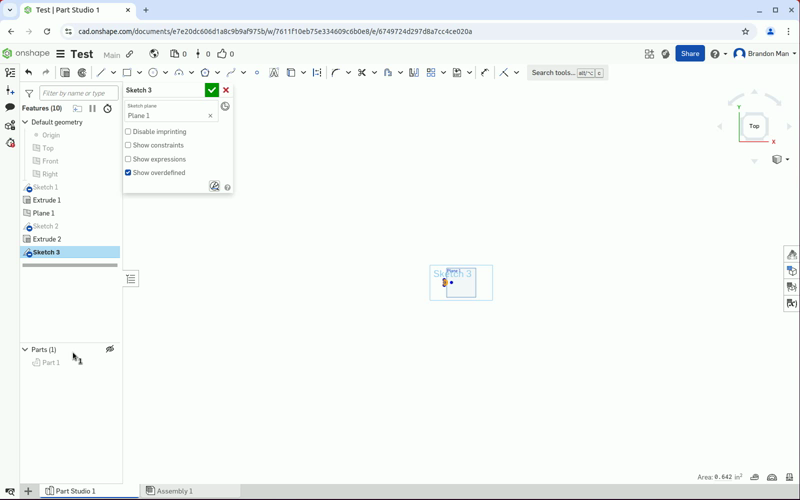
key(shift+y)
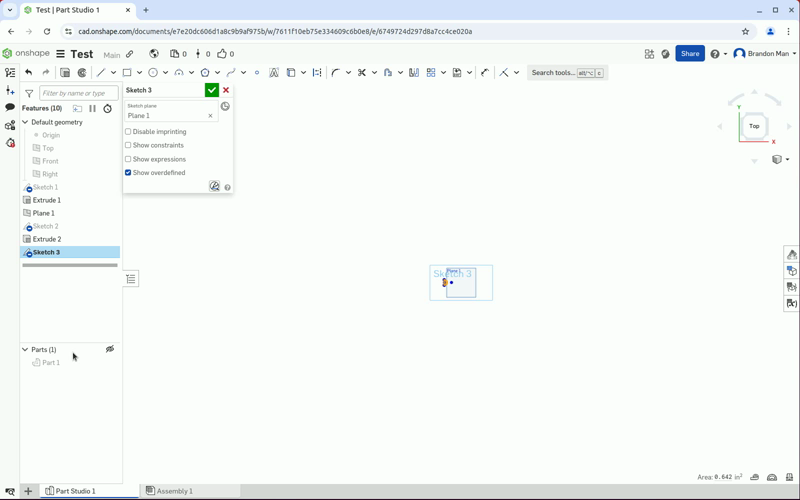
key(shift+e)
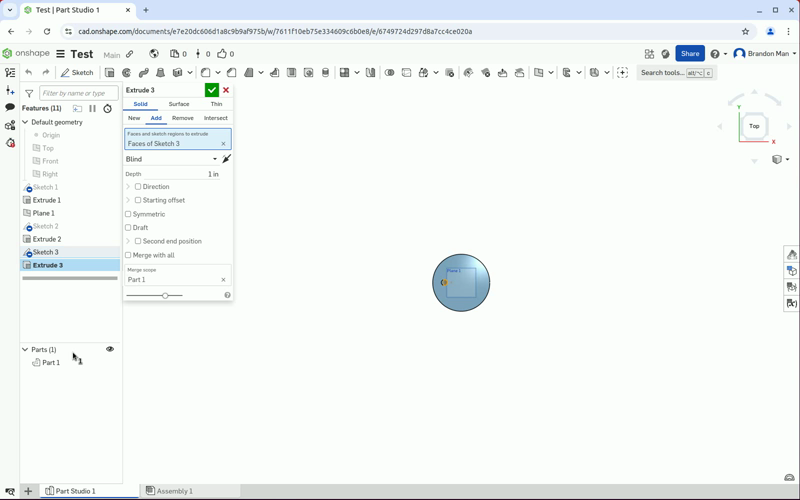
mouse_move(143, 106)
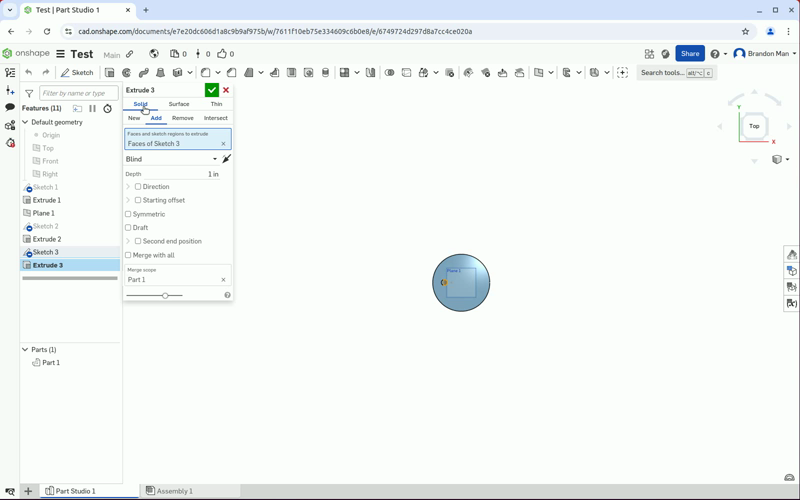
click(143, 106)
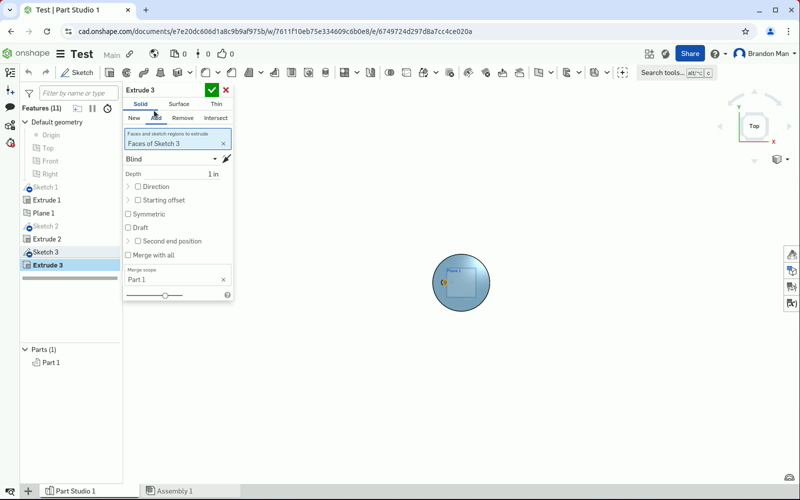
mouse_move(186, 120)
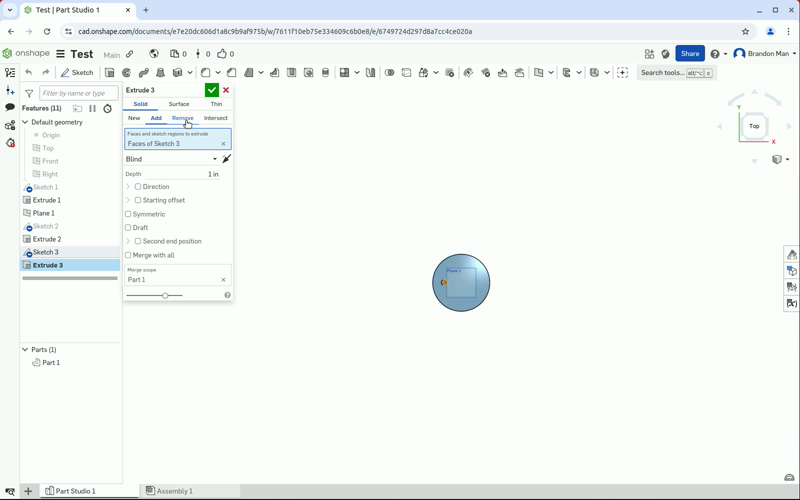
click(186, 120)
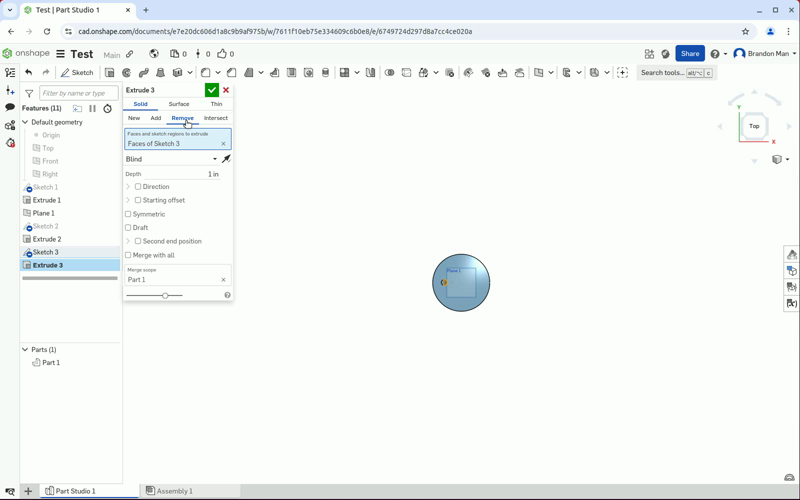
key(tab, 4)
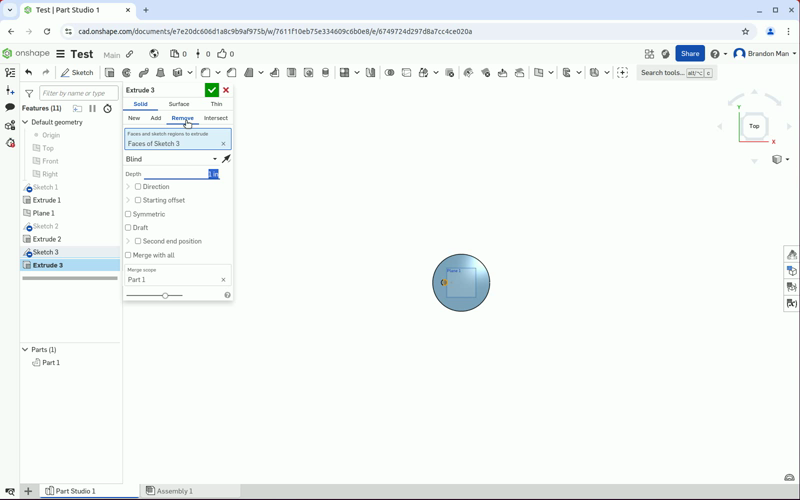
text(7.221)
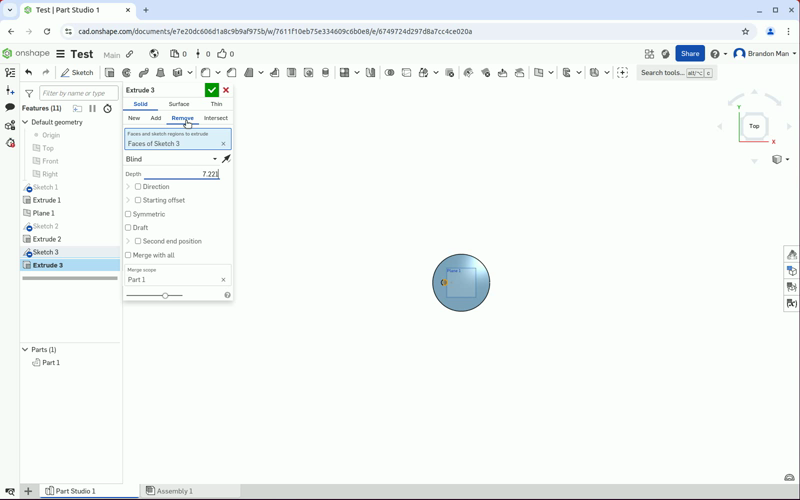
key(tab, 6)
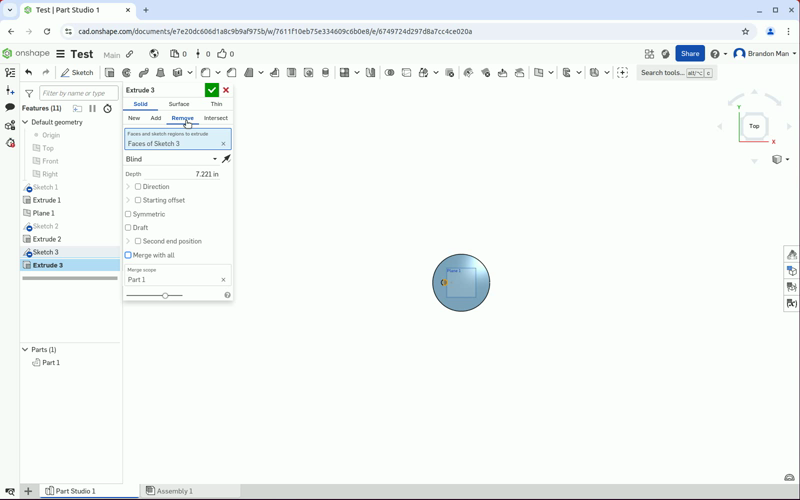
key(space)
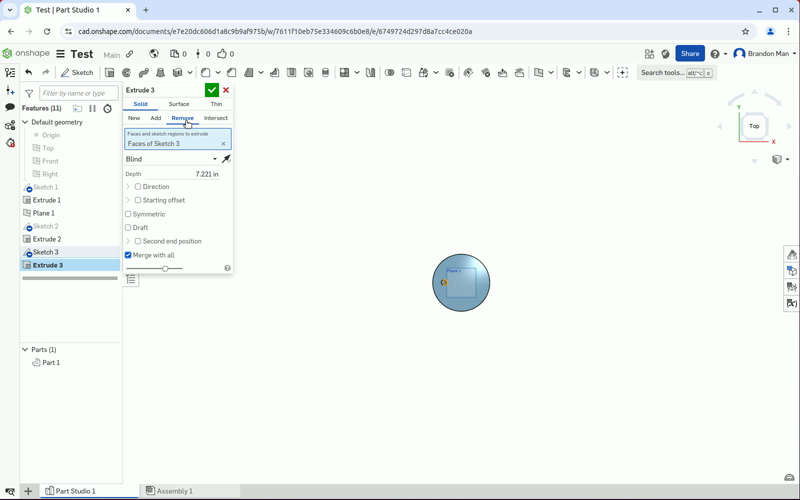
key(enter)
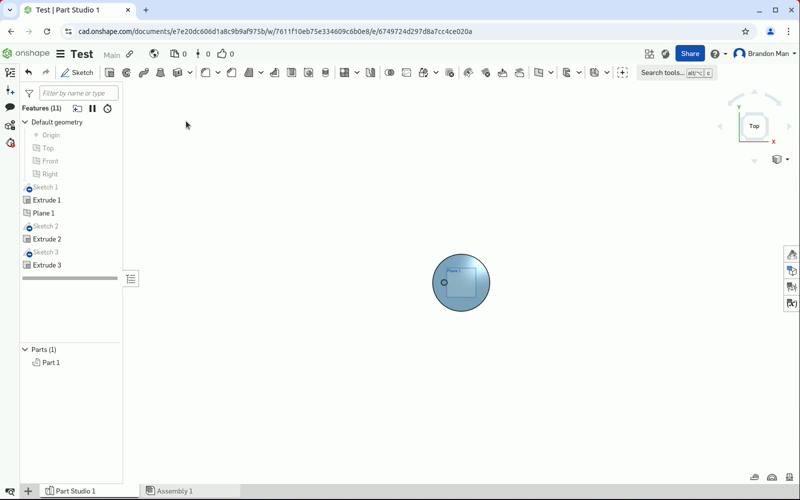
key(shift+h)
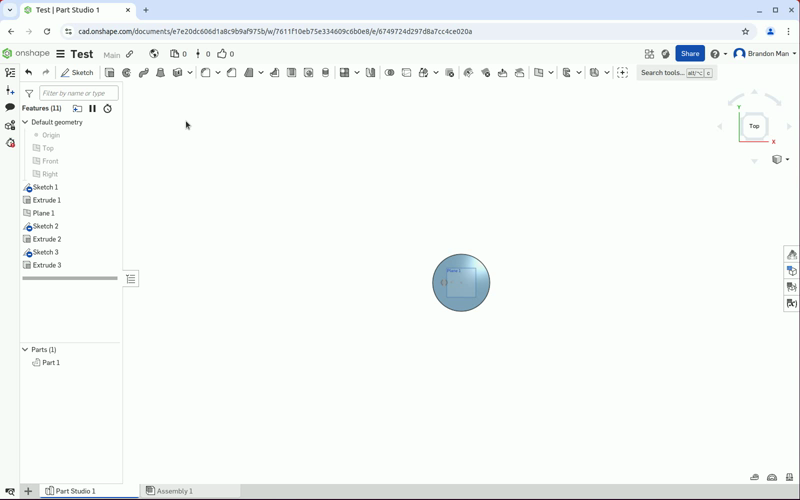
key(shift+h)
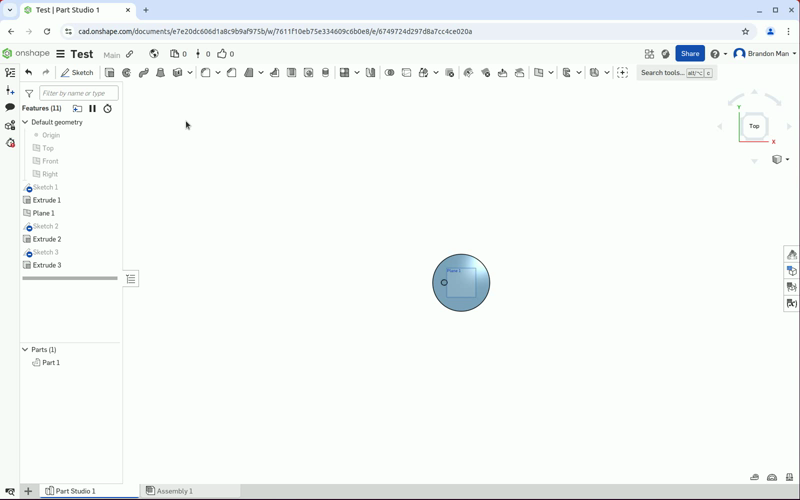
mouse_move(73, 189)
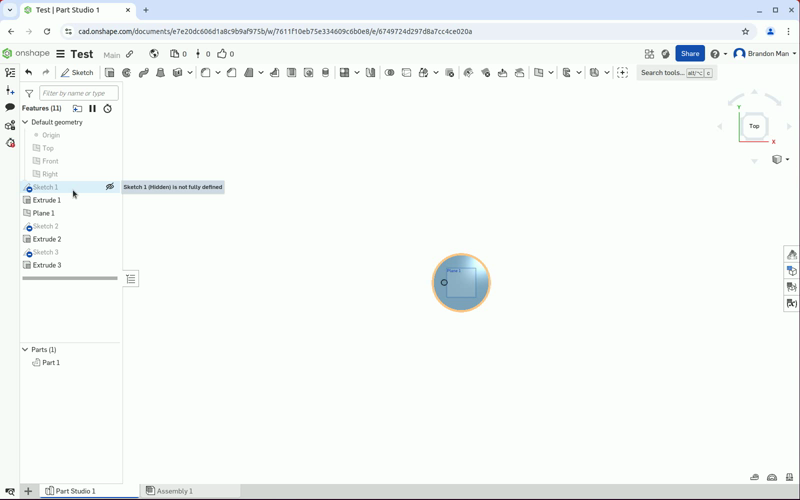
click(73, 189)
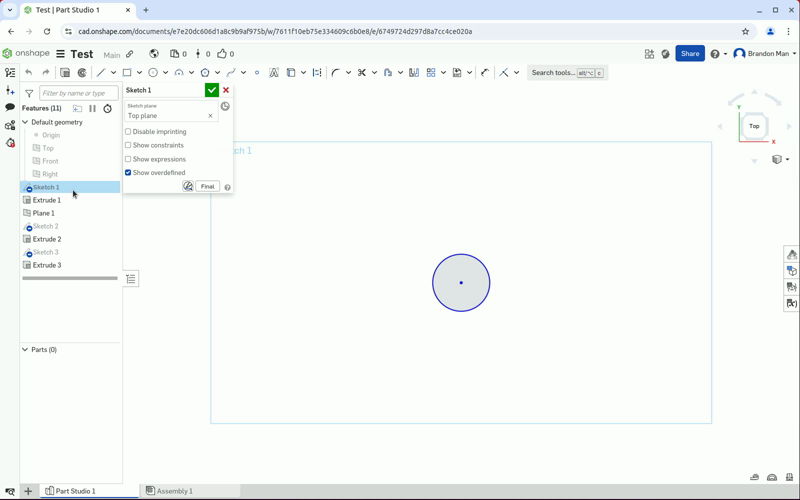
mouse_move(229, 92)
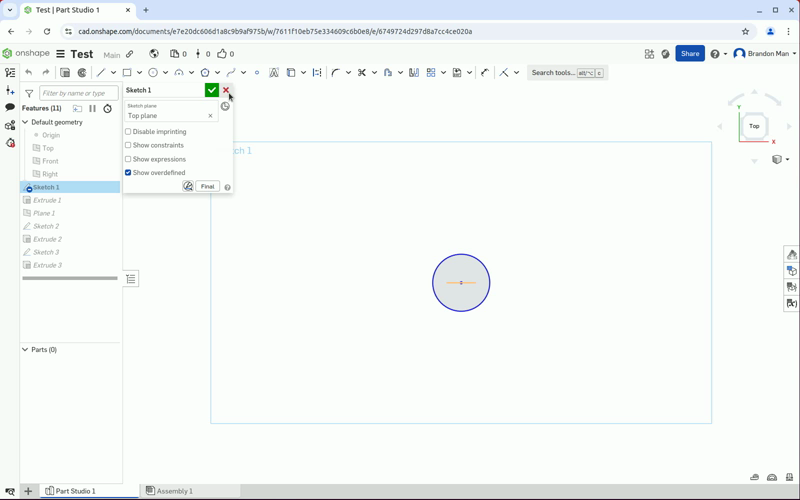
click(229, 92)
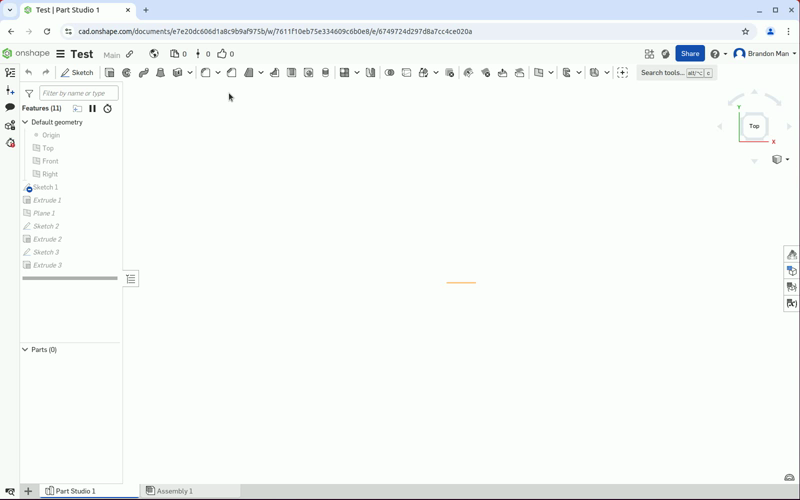
key(shift+s)
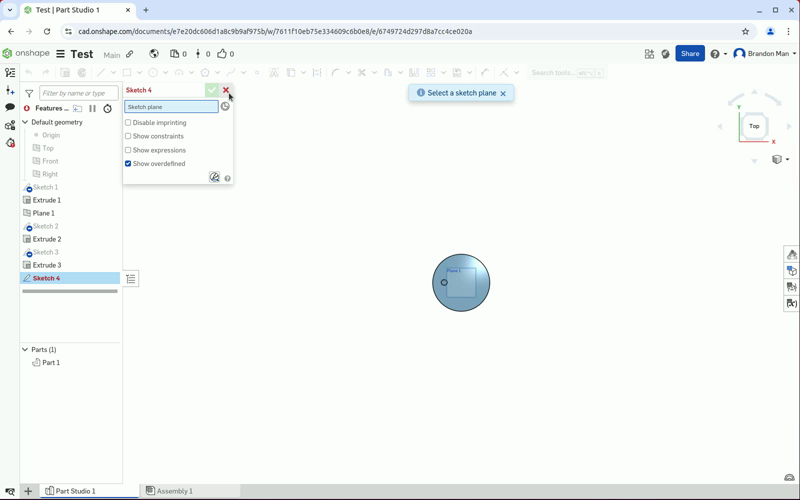
mouse_move(73, 215)
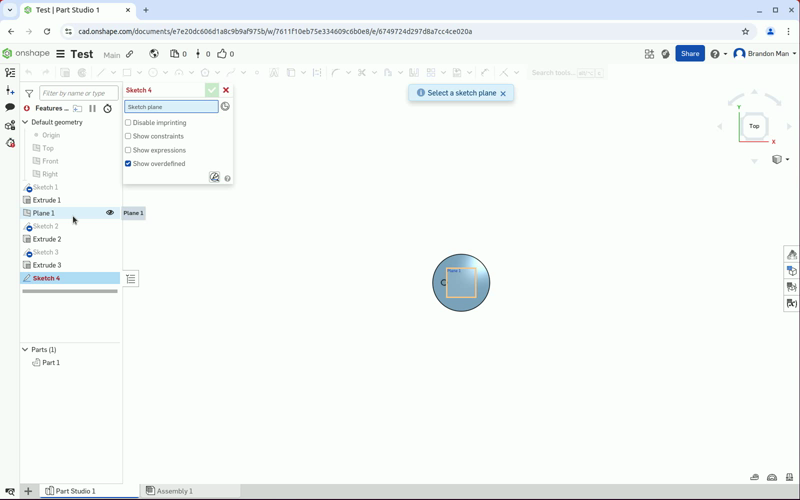
click(73, 215)
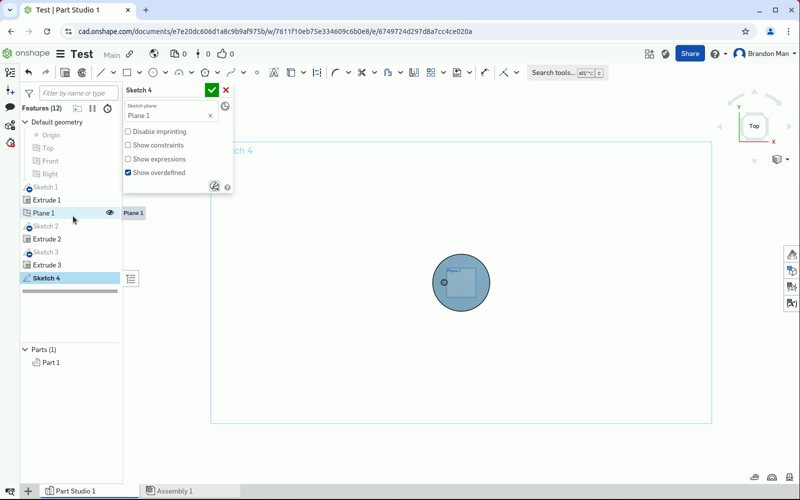
mouse_move(73, 352)
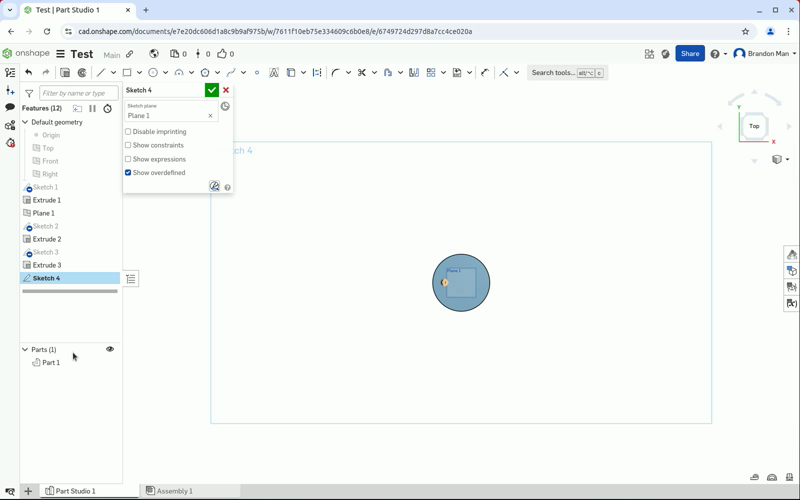
key(y)
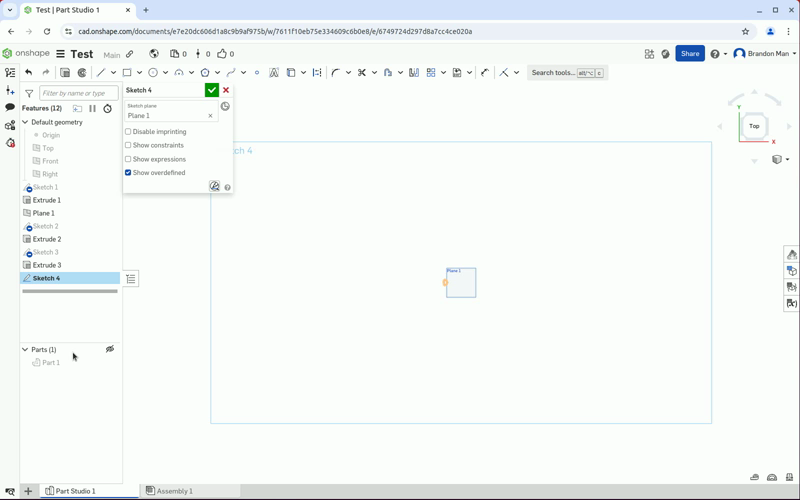
key(a)
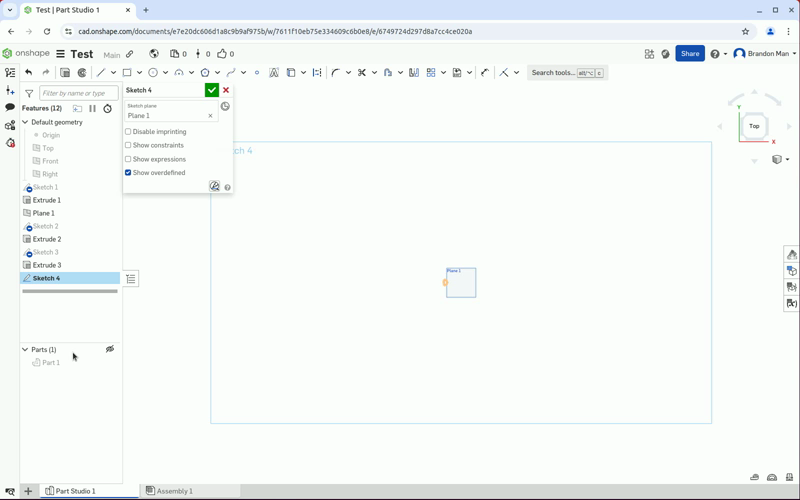
key_down(shift)
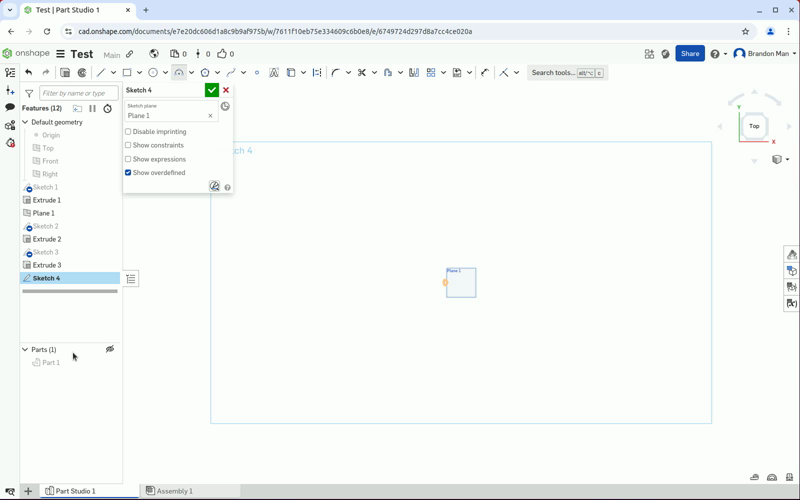
mouse_move(444, 285)
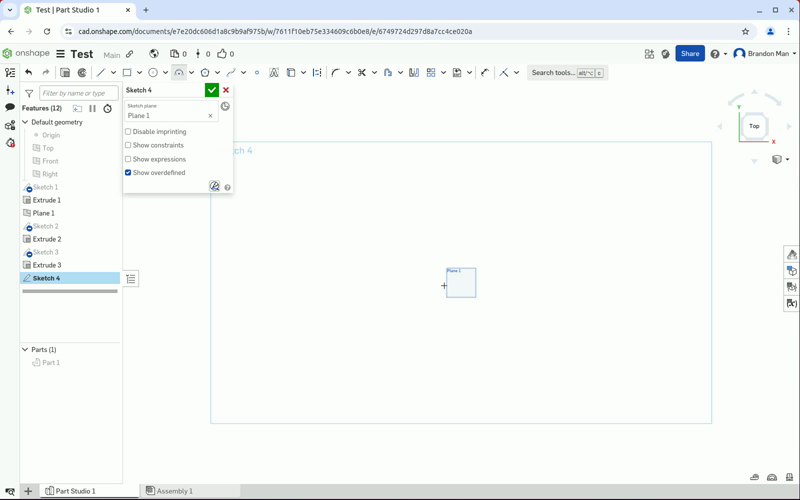
click(444, 285)
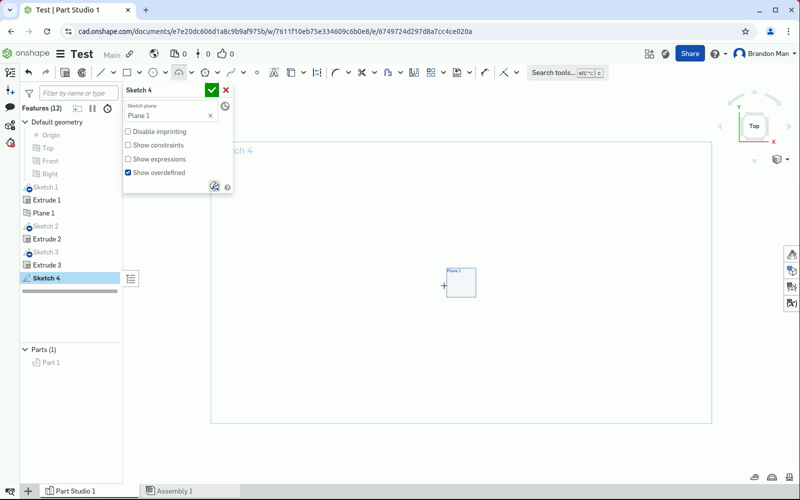
key_up(shift)
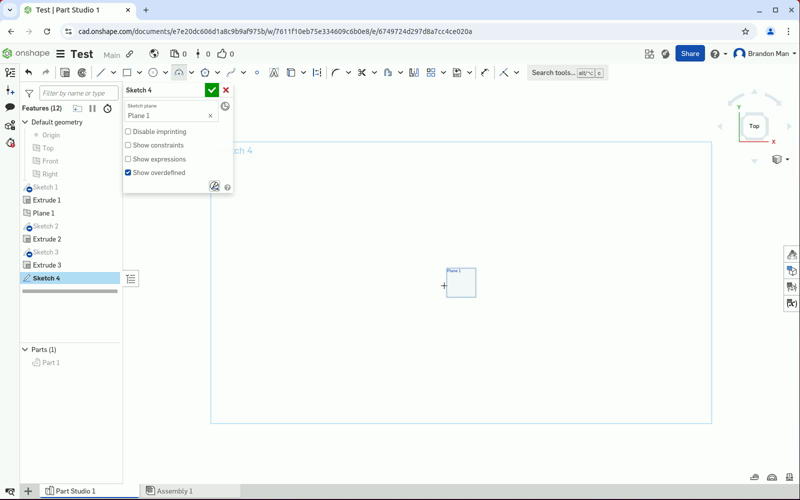
key_down(shift)
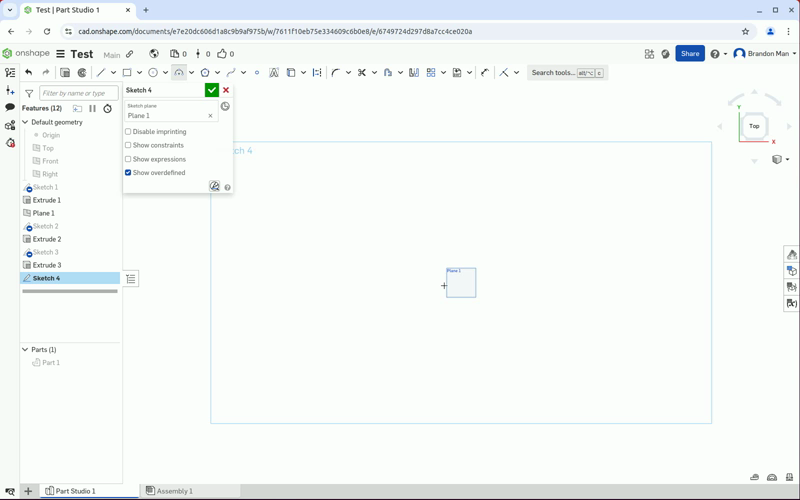
mouse_move(444, 280)
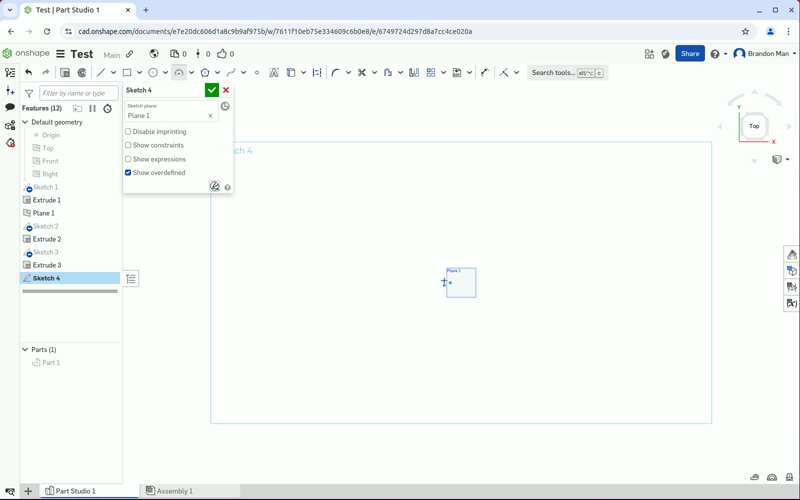
scroll(6)
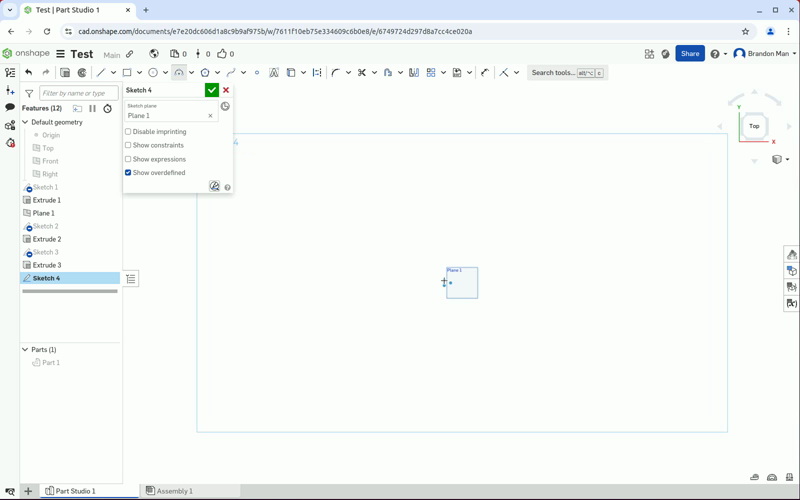
scroll(6)
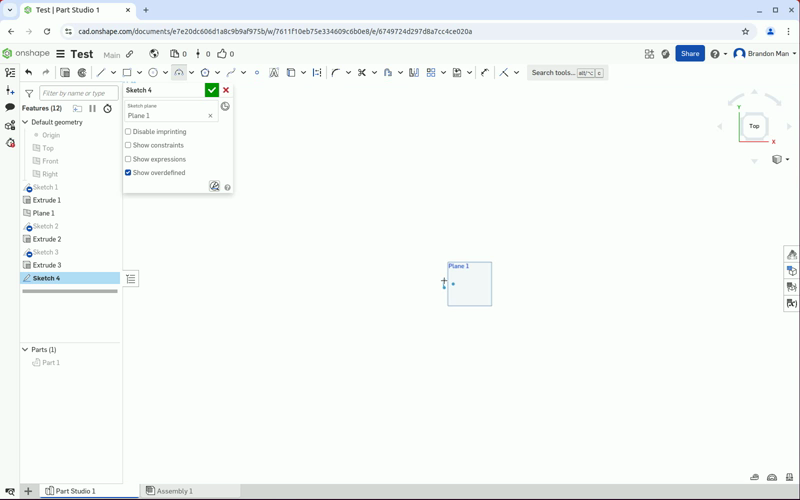
scroll(6)
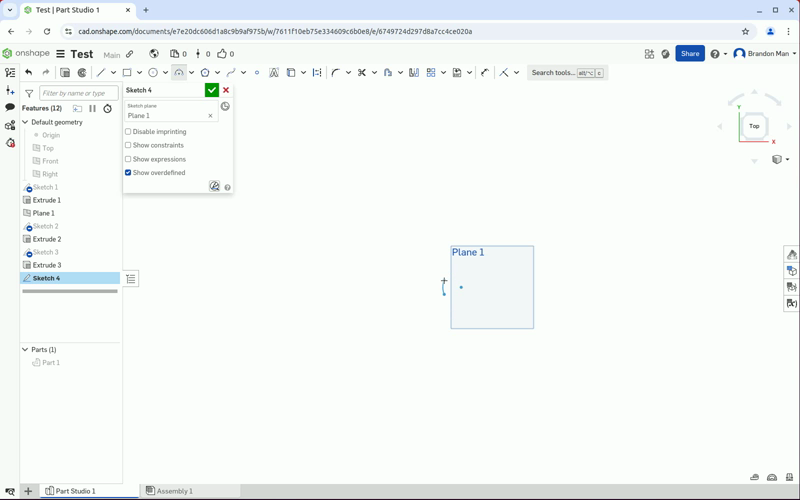
scroll(6)
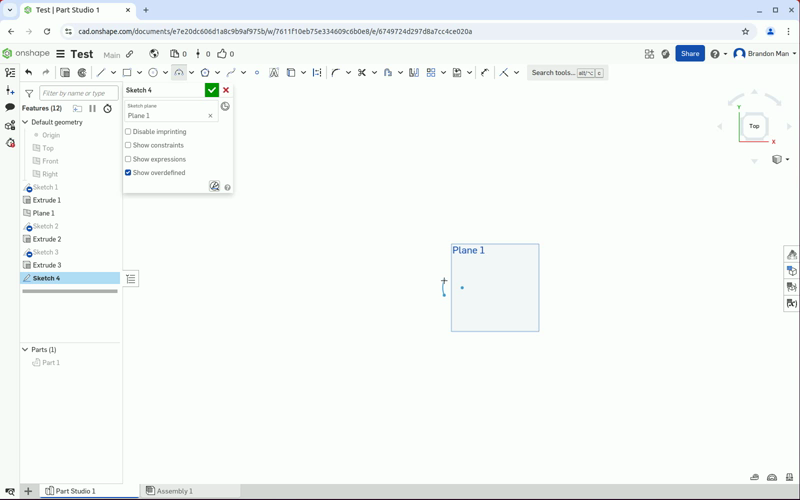
scroll(6)
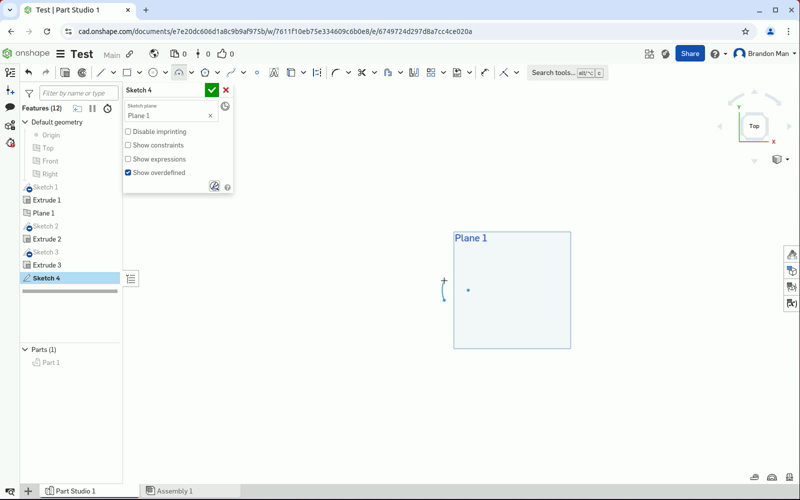
scroll(6)
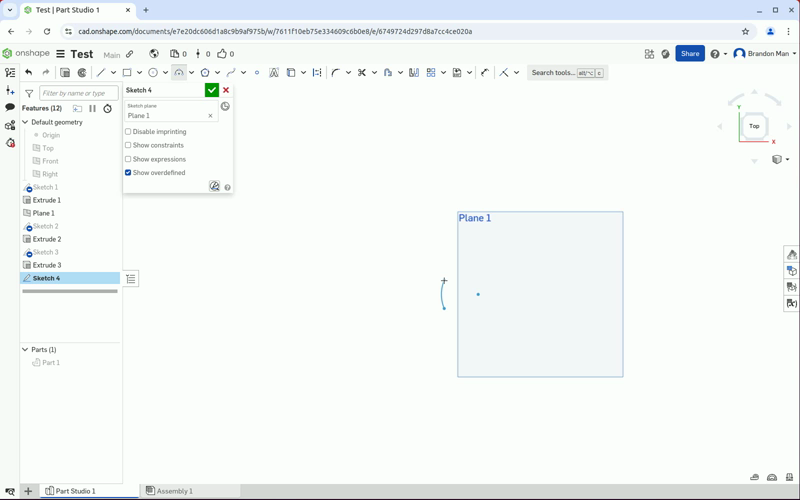
scroll(6)
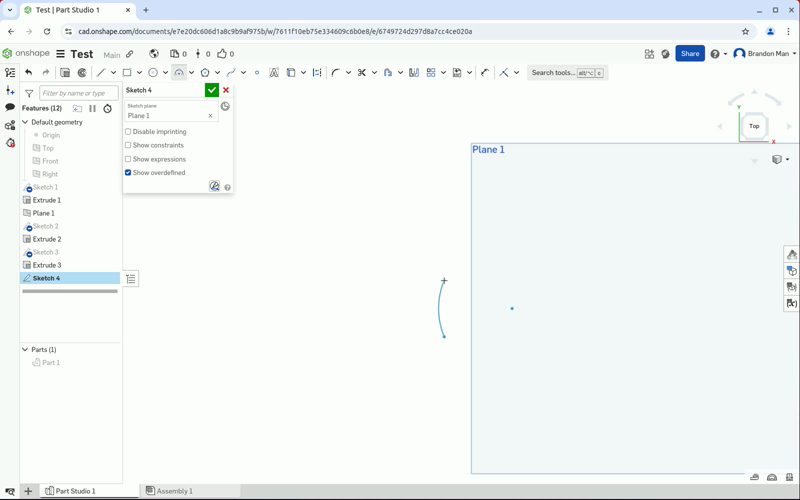
click(444, 280)
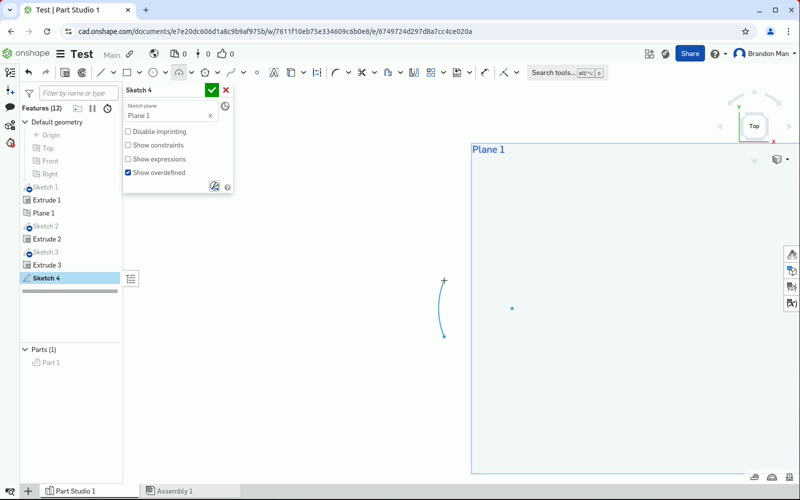
scroll(-6)
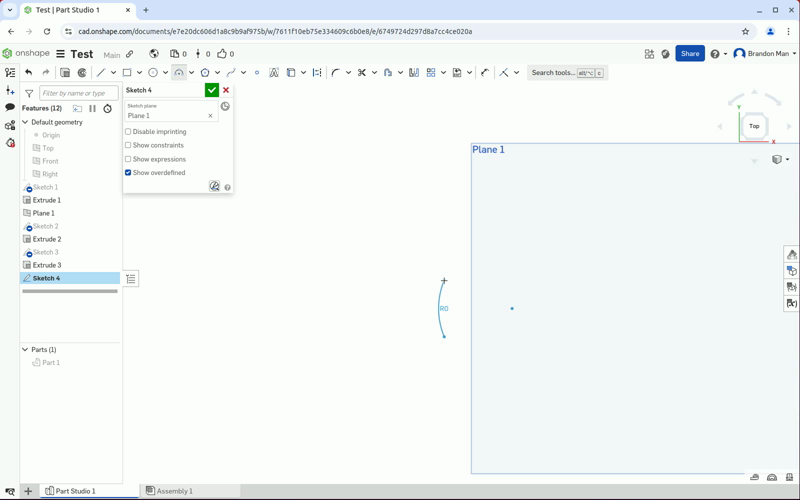
scroll(-6)
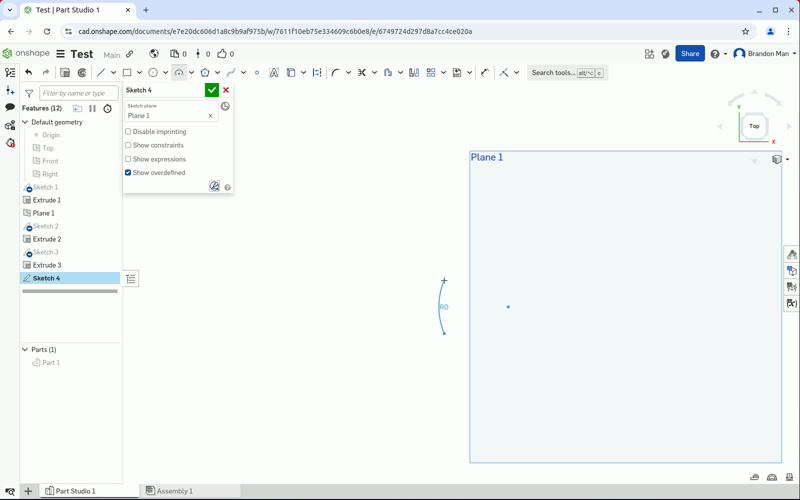
scroll(-6)
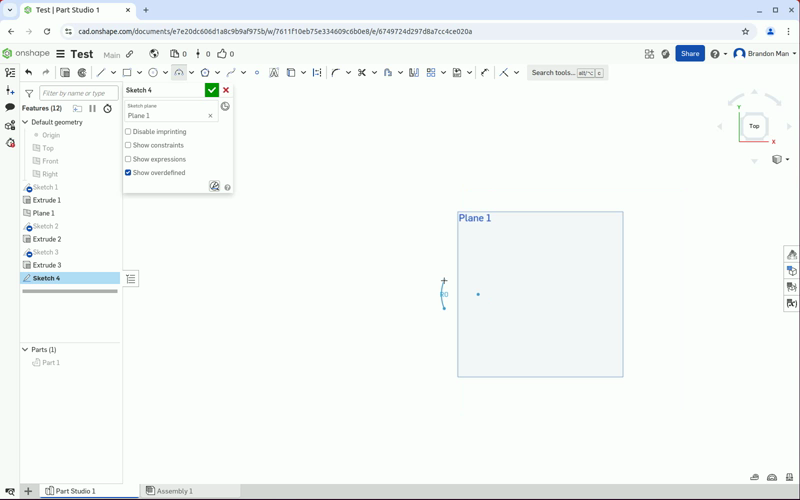
scroll(-6)
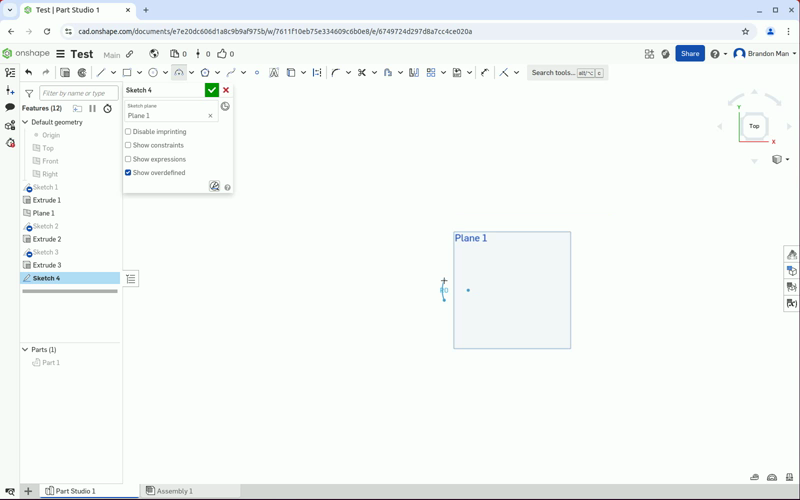
scroll(-6)
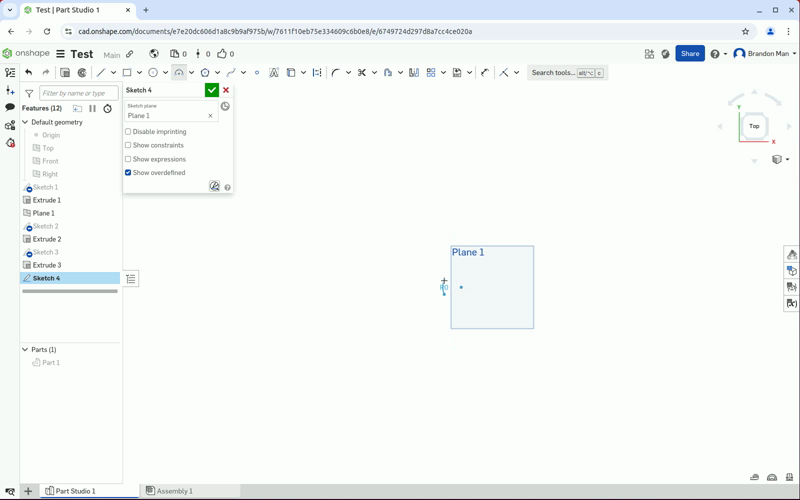
scroll(-6)
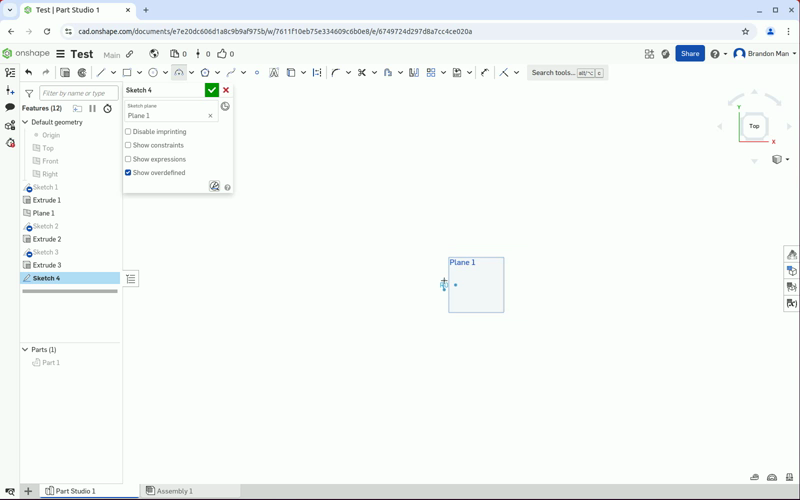
scroll(-6)
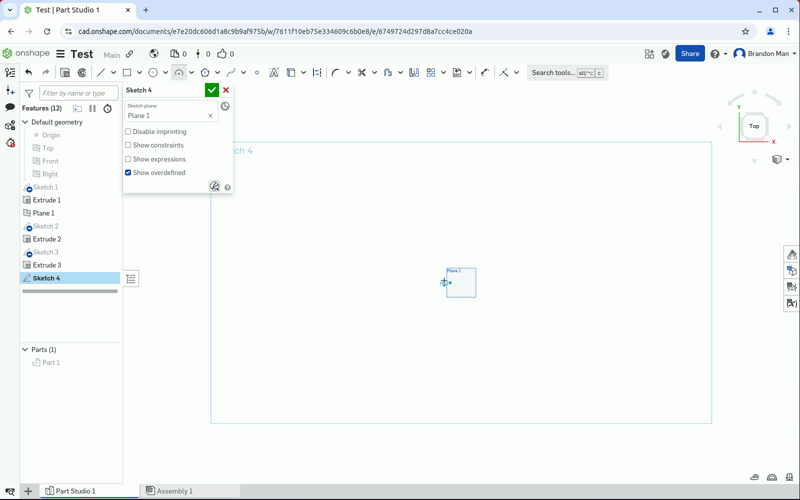
mouse_move(477, 282)
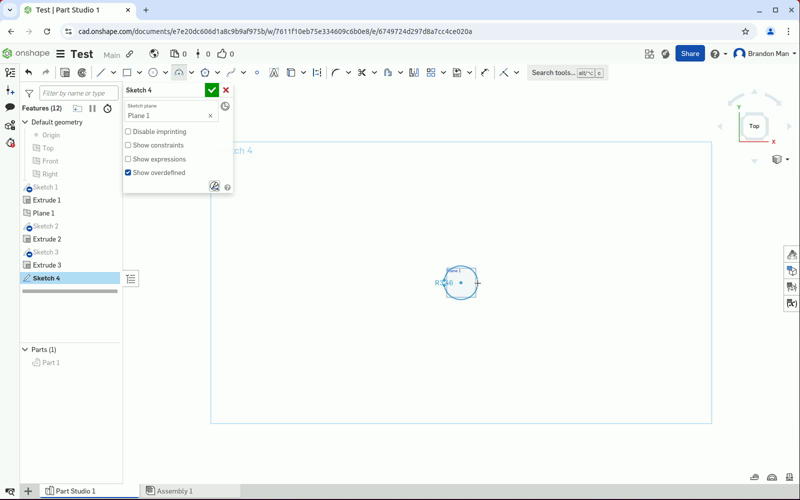
scroll(6)
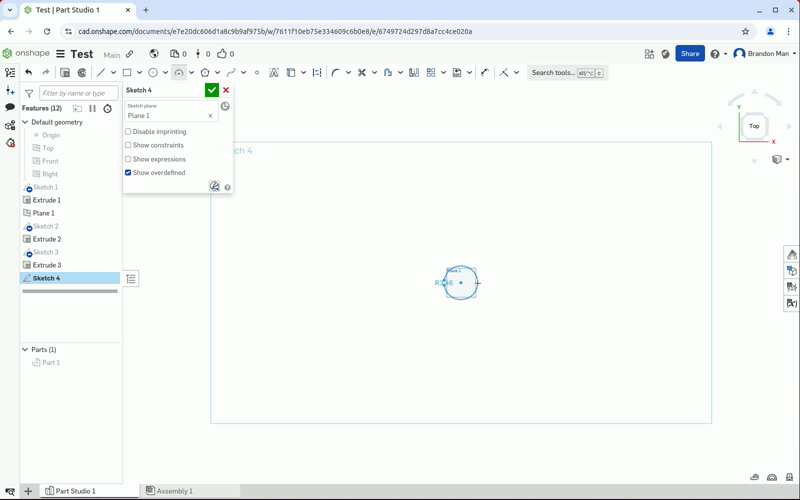
scroll(6)
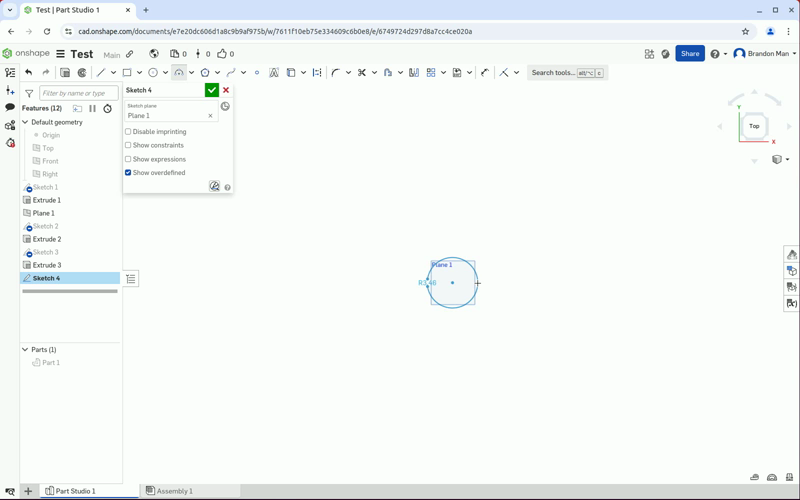
scroll(6)
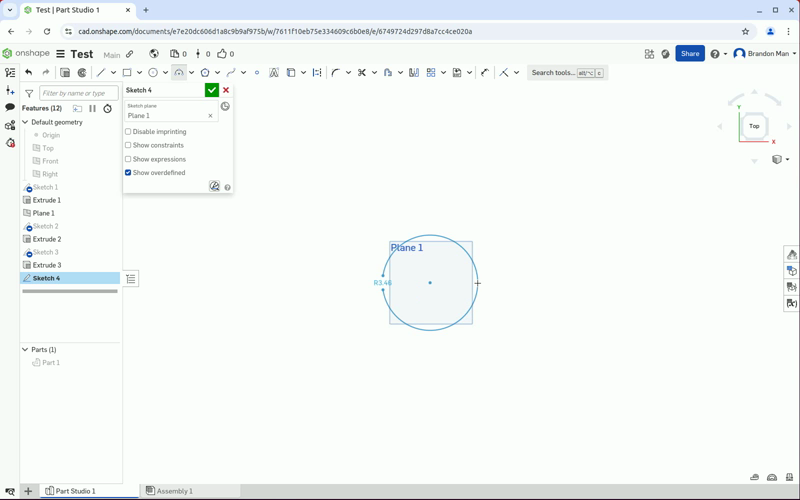
scroll(6)
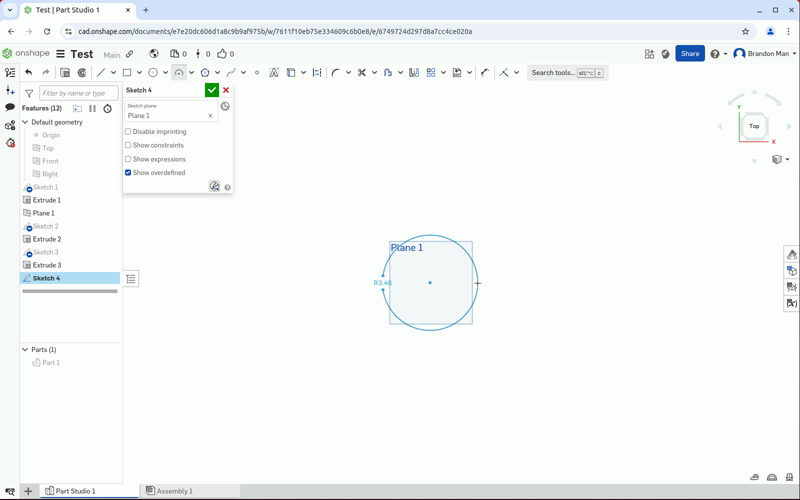
scroll(6)
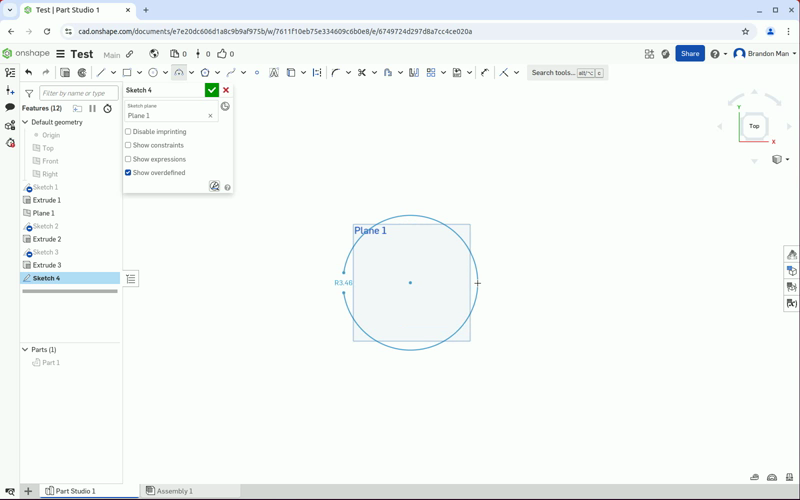
scroll(6)
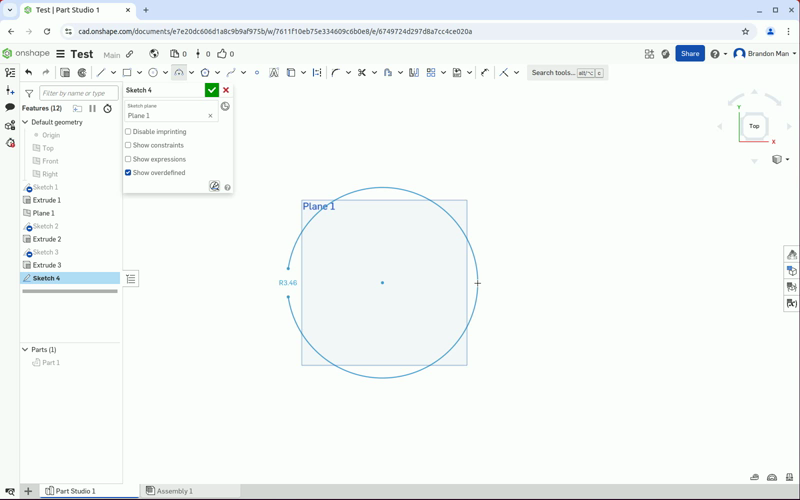
scroll(6)
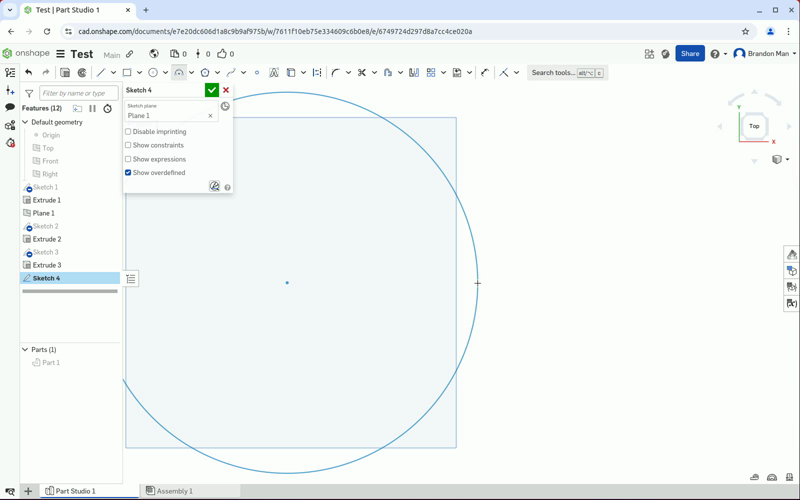
click(477, 282)
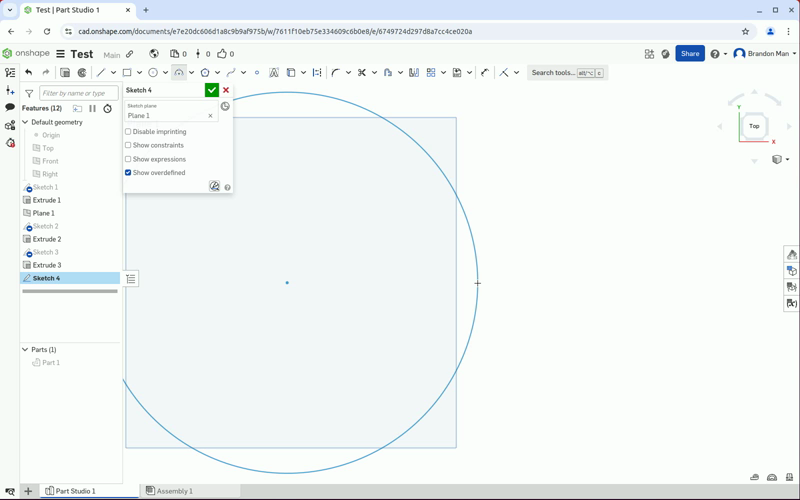
scroll(-6)
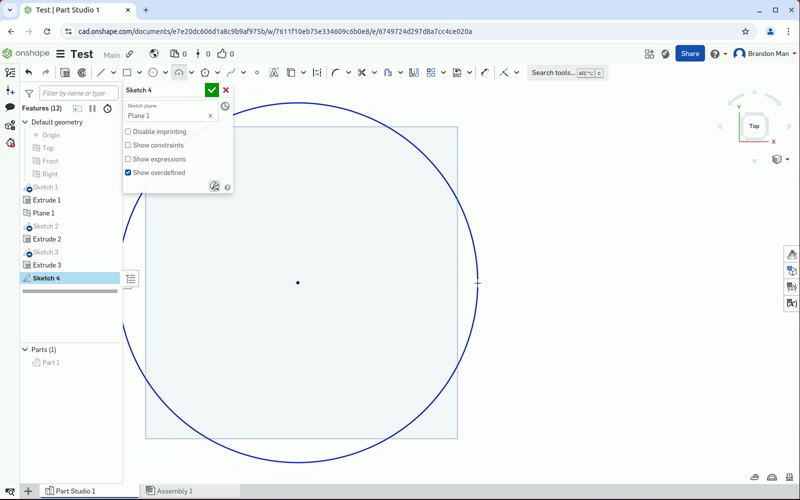
scroll(-6)
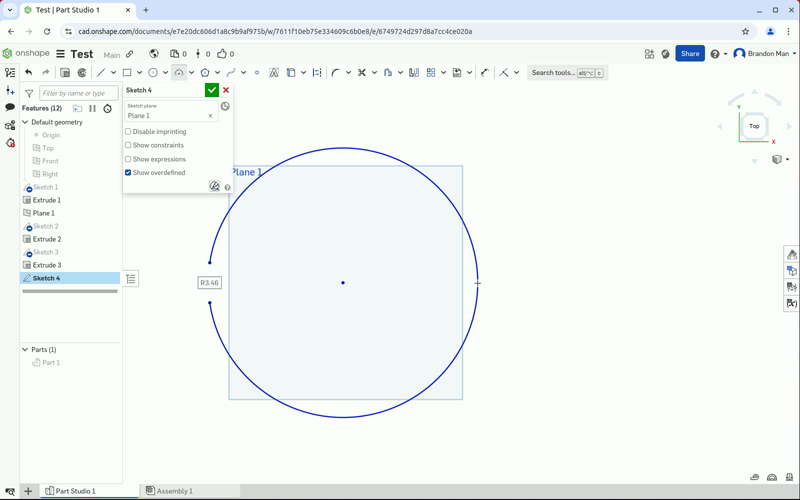
scroll(-6)
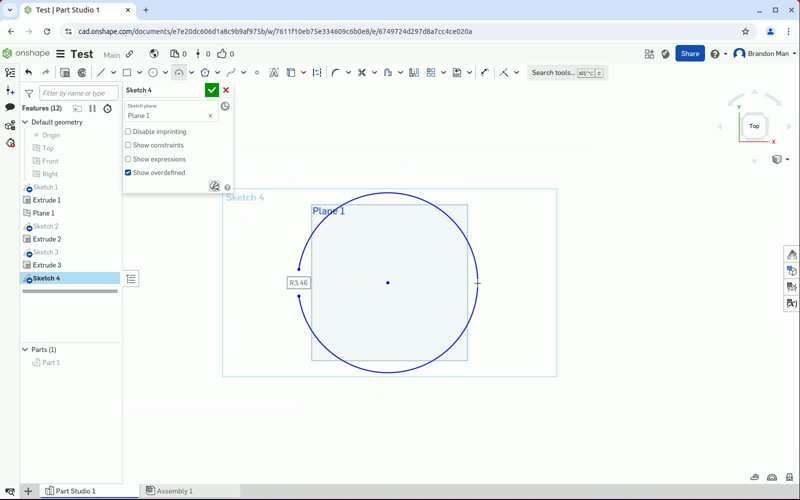
scroll(-6)
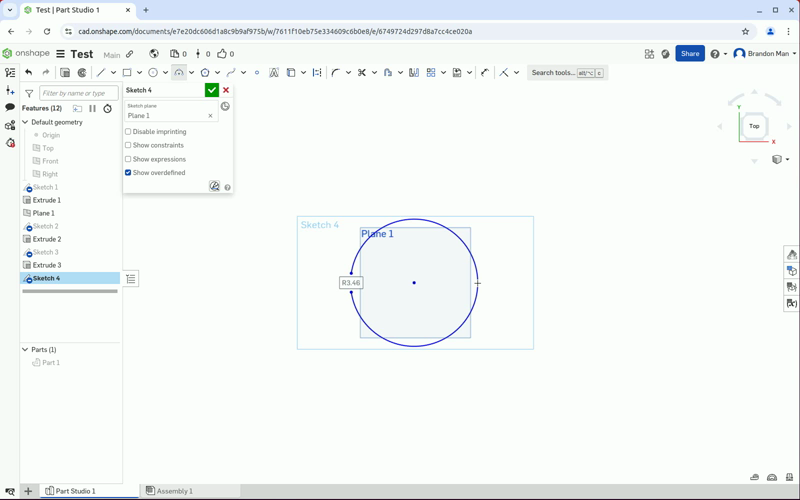
scroll(-6)
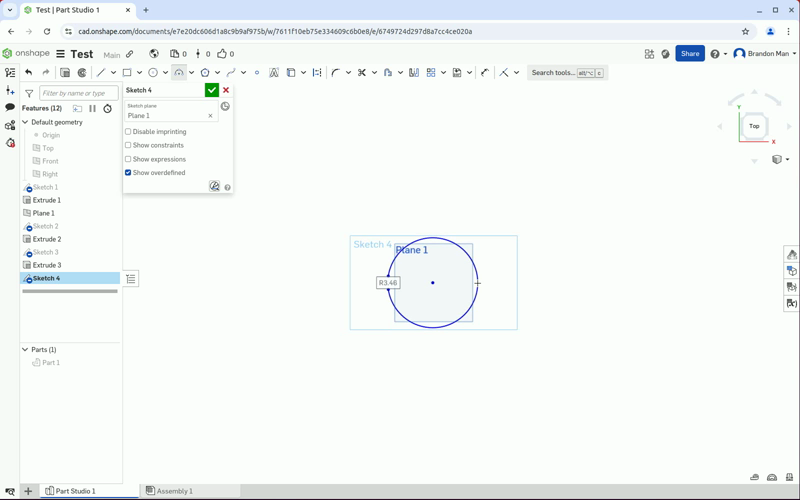
scroll(-6)
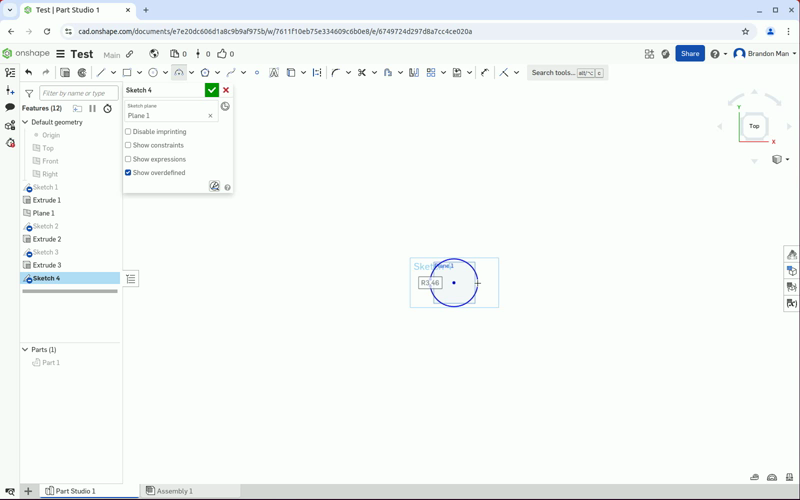
scroll(-6)
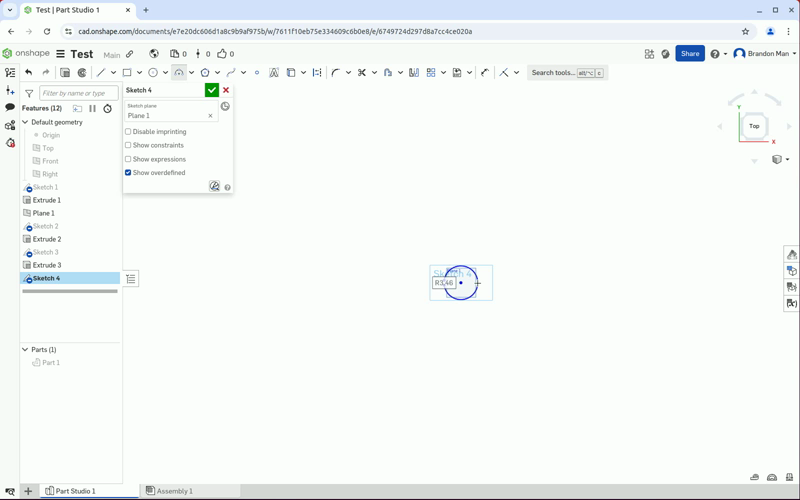
key_up(shift)
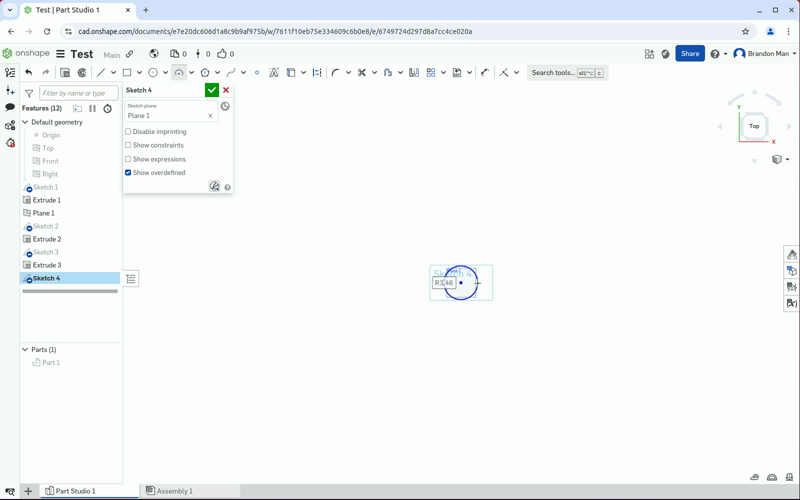
mouse_move(444, 280)
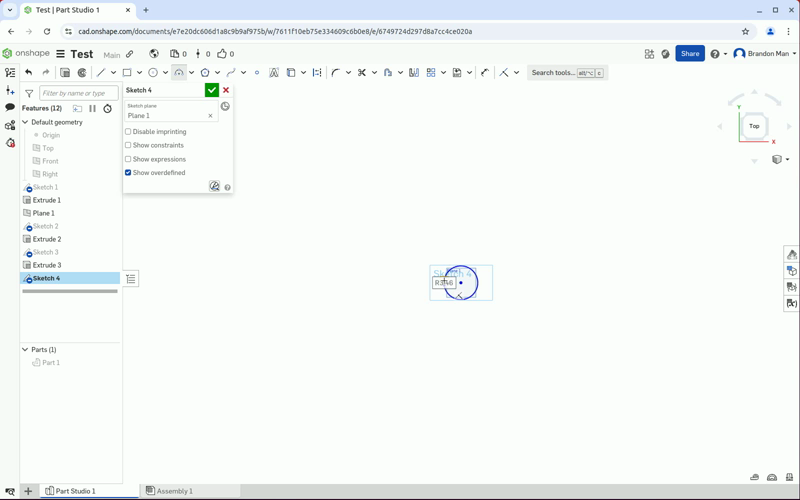
click(444, 280)
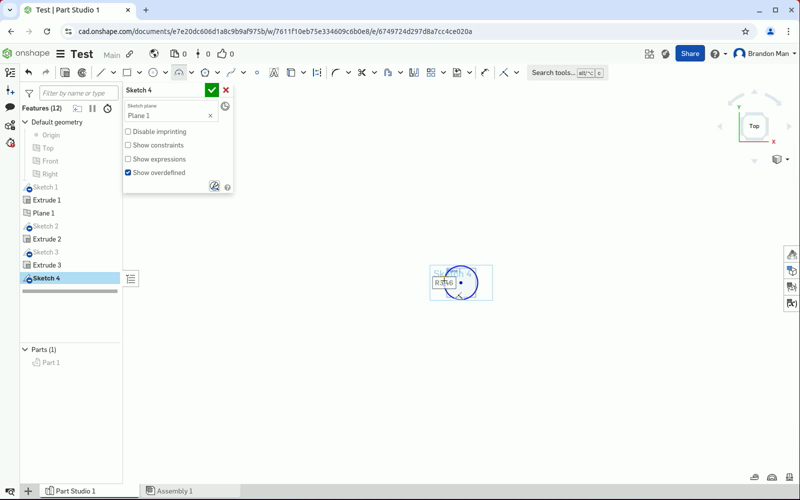
mouse_move(444, 285)
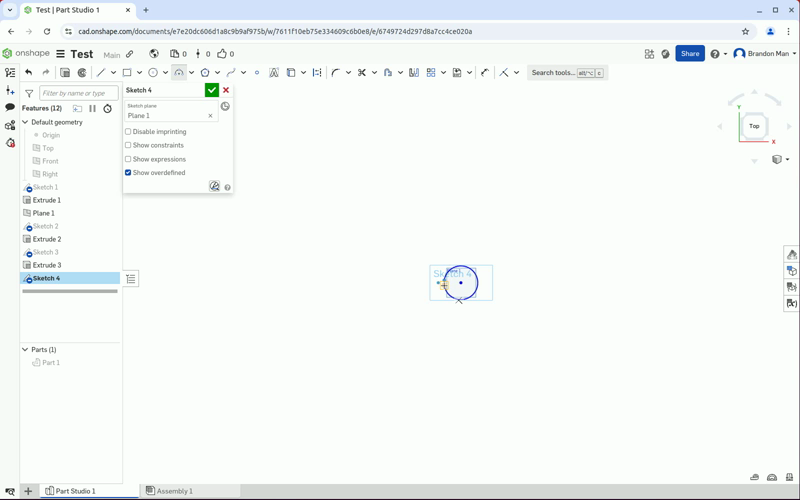
scroll(6)
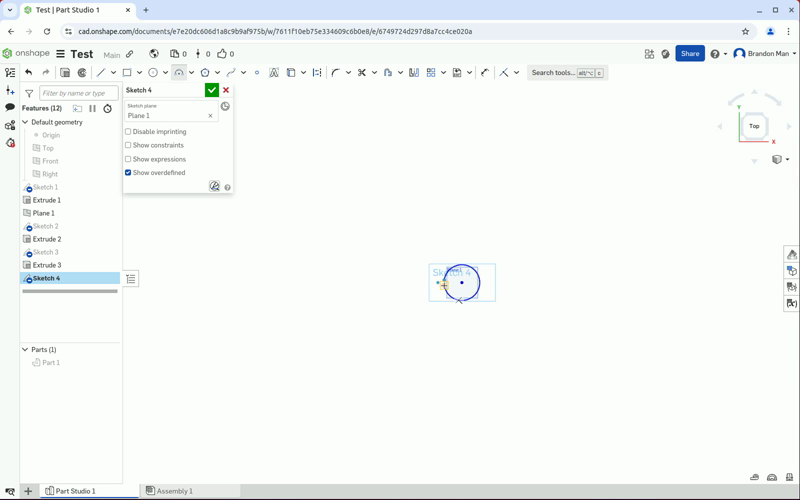
scroll(6)
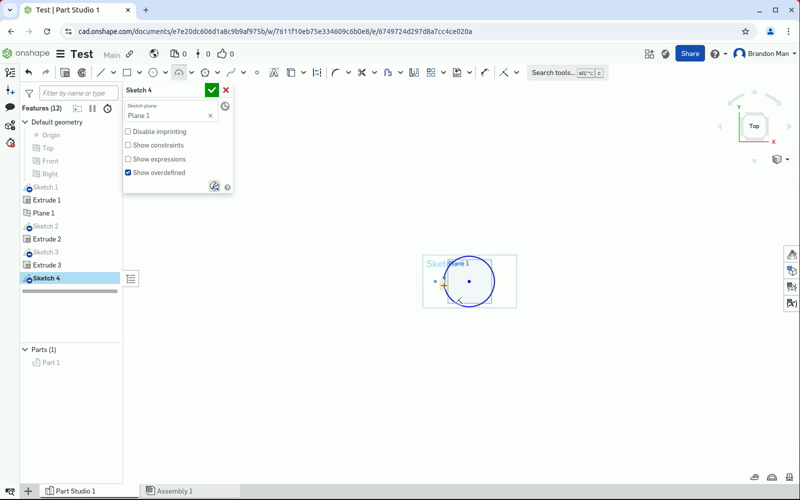
scroll(6)
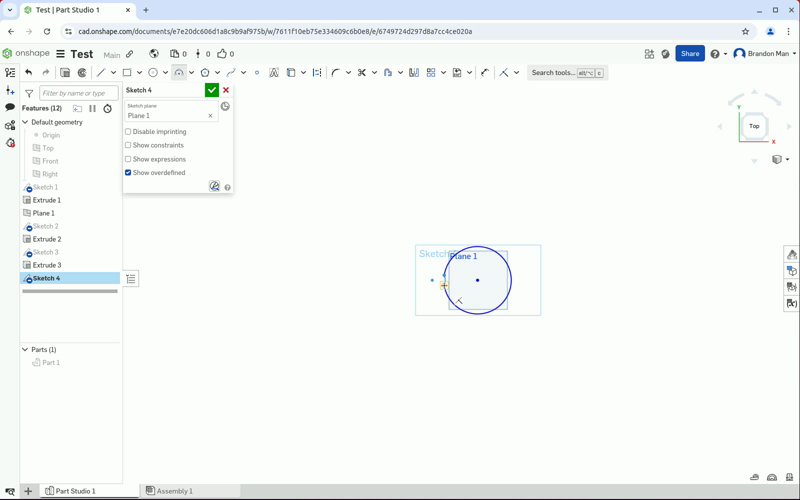
scroll(6)
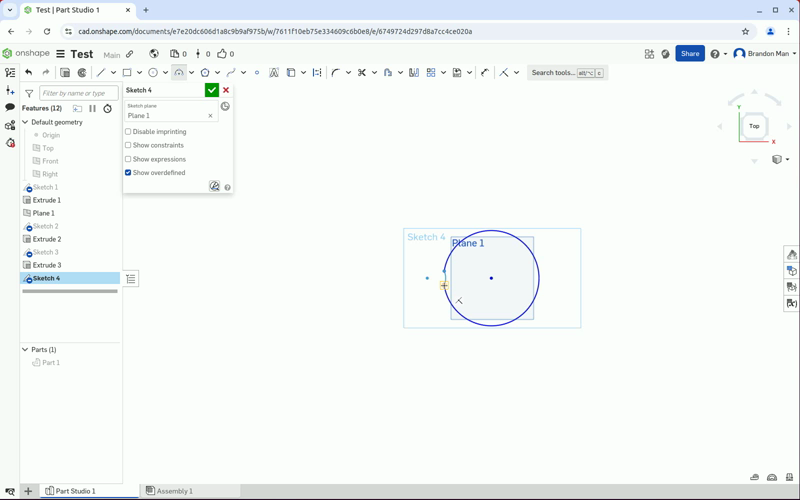
scroll(6)
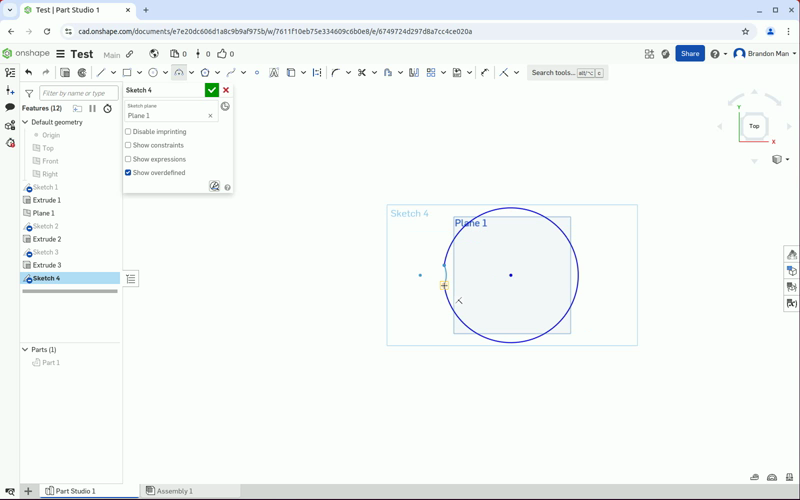
scroll(6)
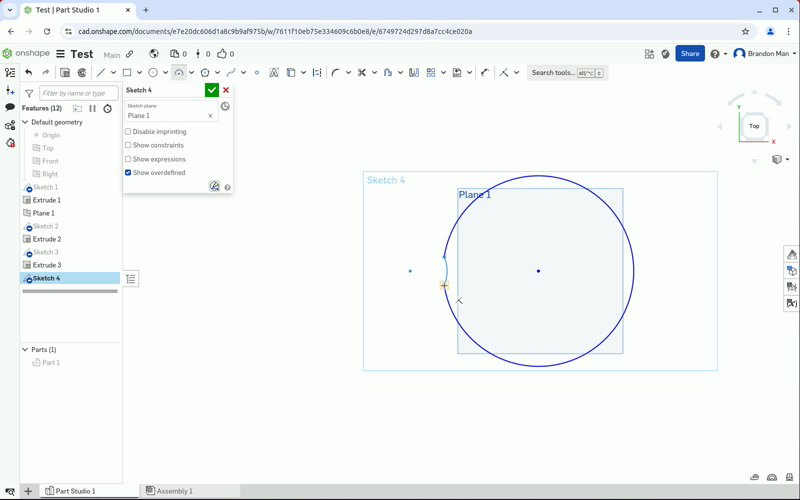
scroll(6)
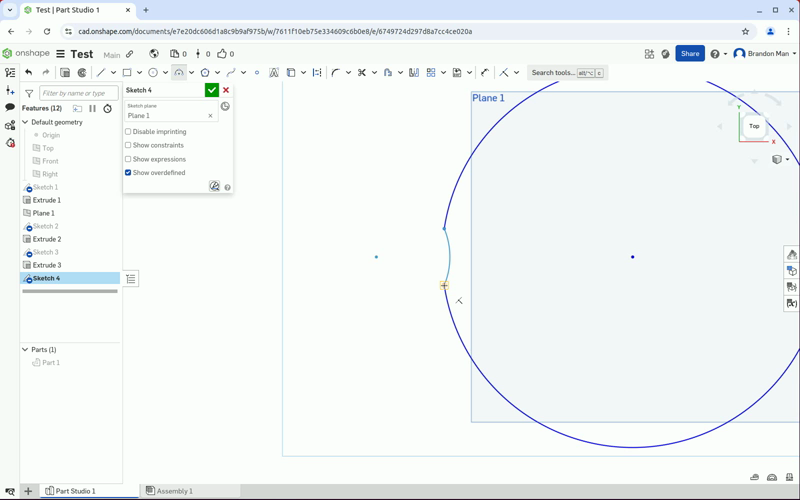
click(444, 285)
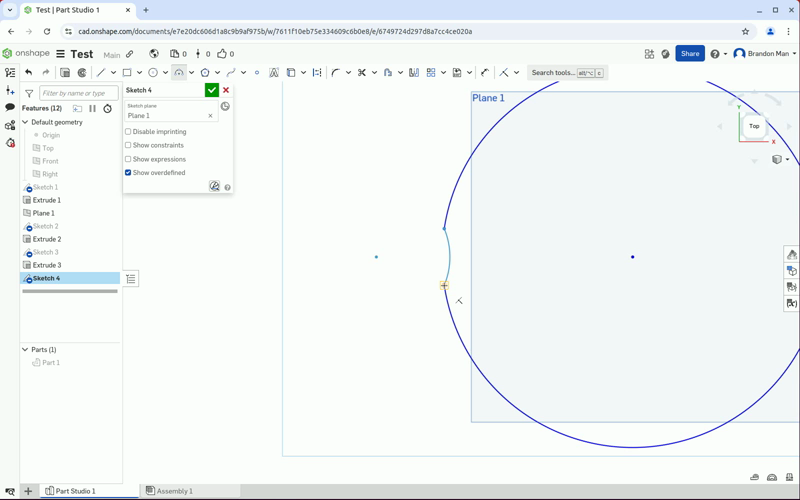
scroll(-6)
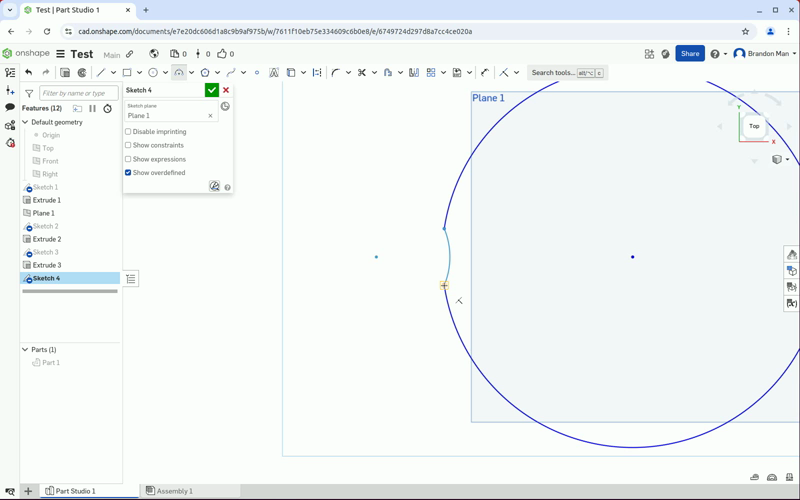
scroll(-6)
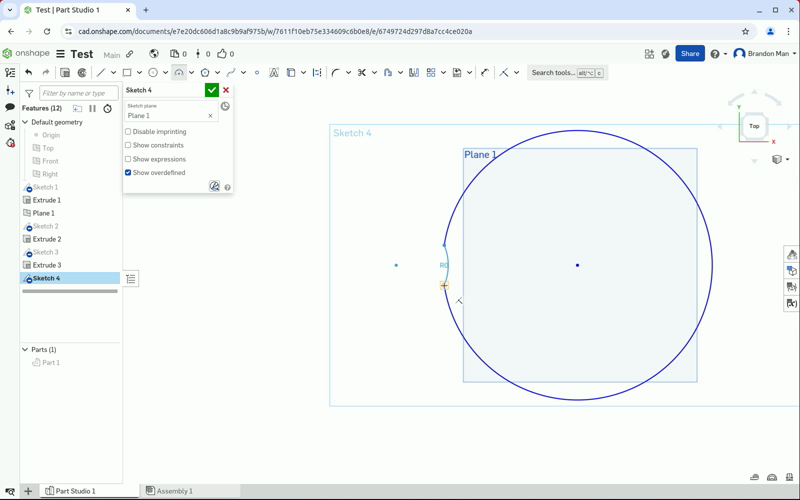
scroll(-6)
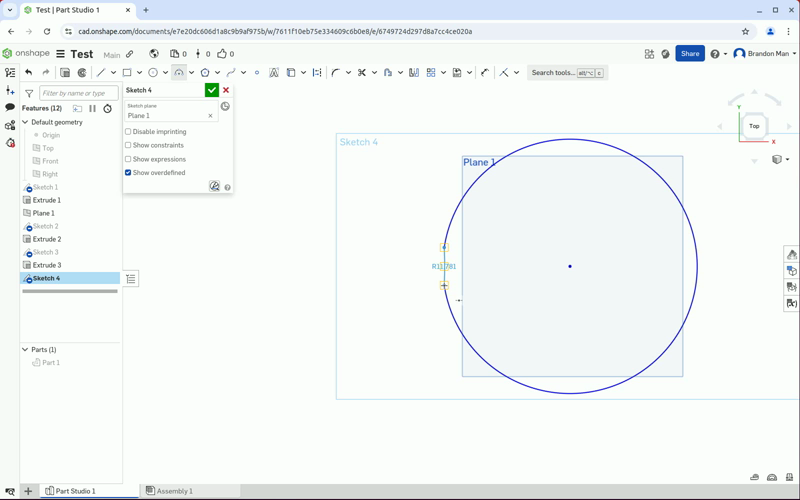
scroll(-6)
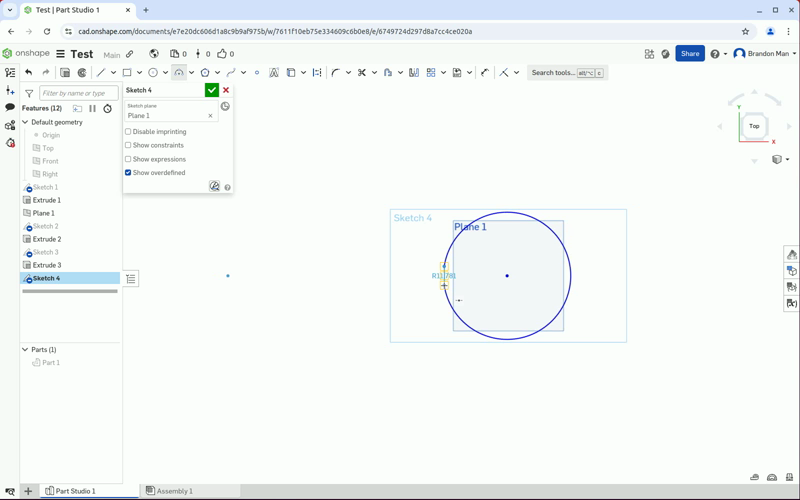
scroll(-6)
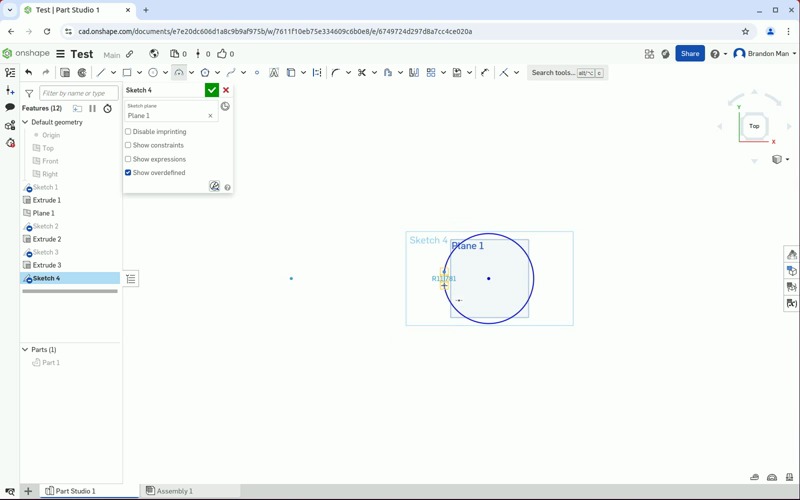
scroll(-6)
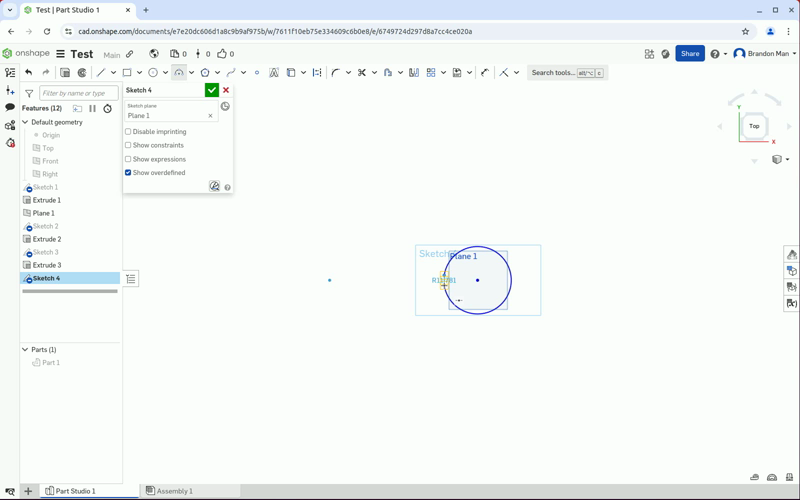
scroll(-6)
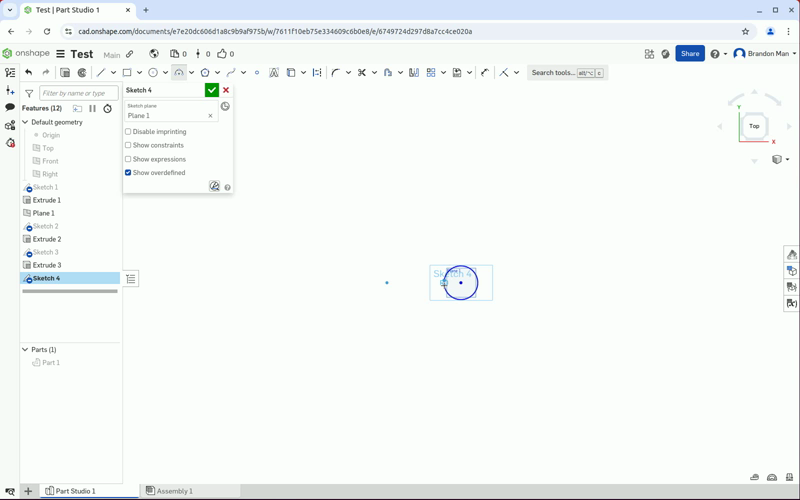
key_down(shift)
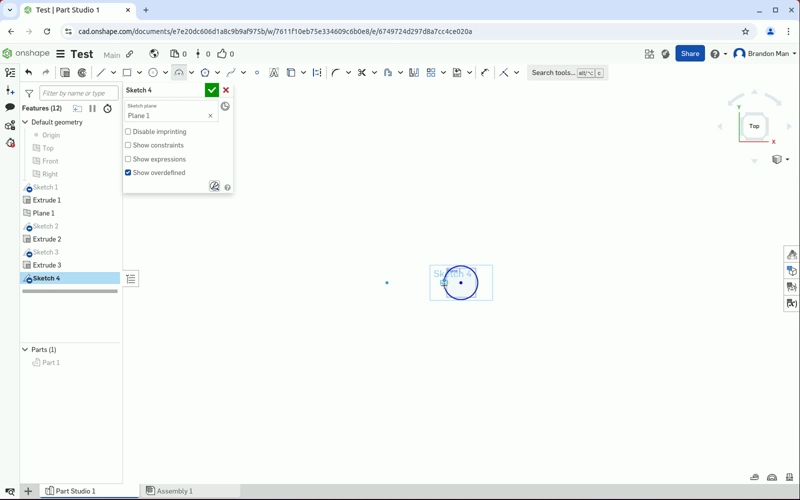
mouse_move(446, 282)
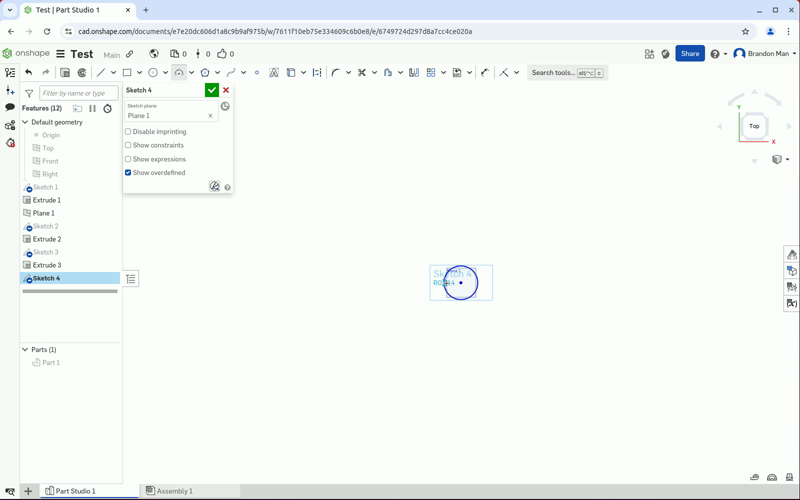
scroll(6)
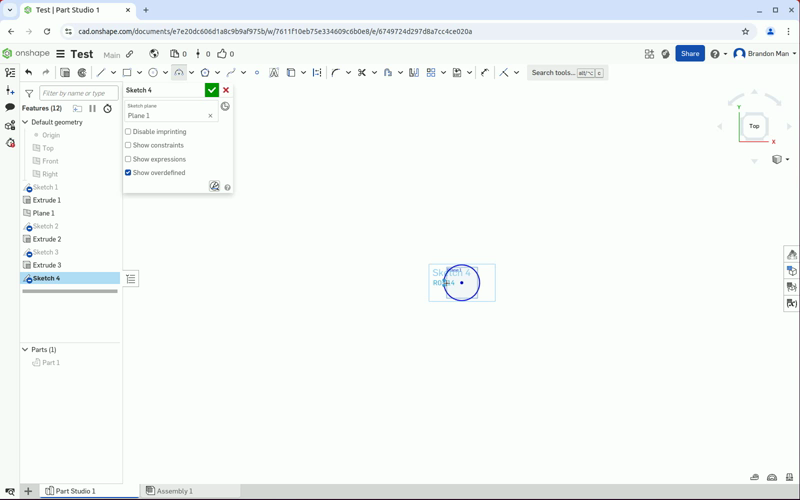
scroll(6)
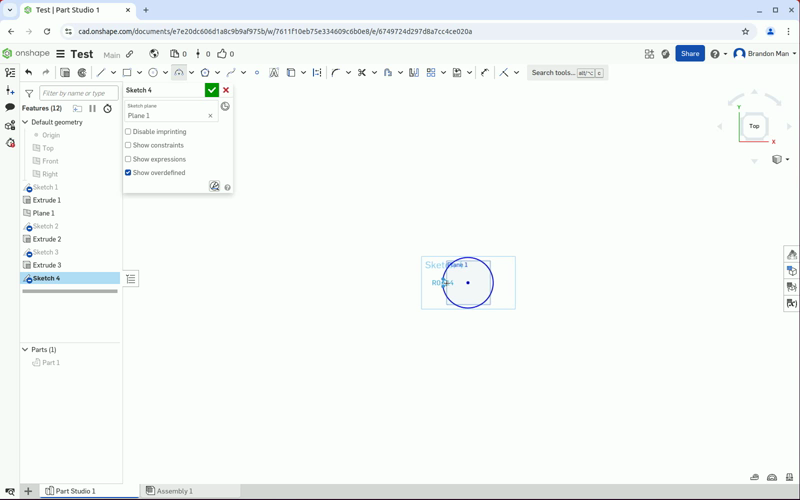
scroll(6)
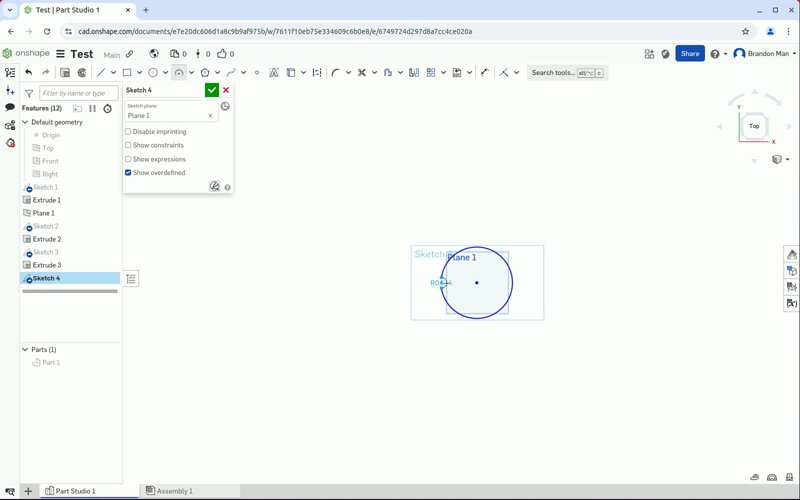
scroll(6)
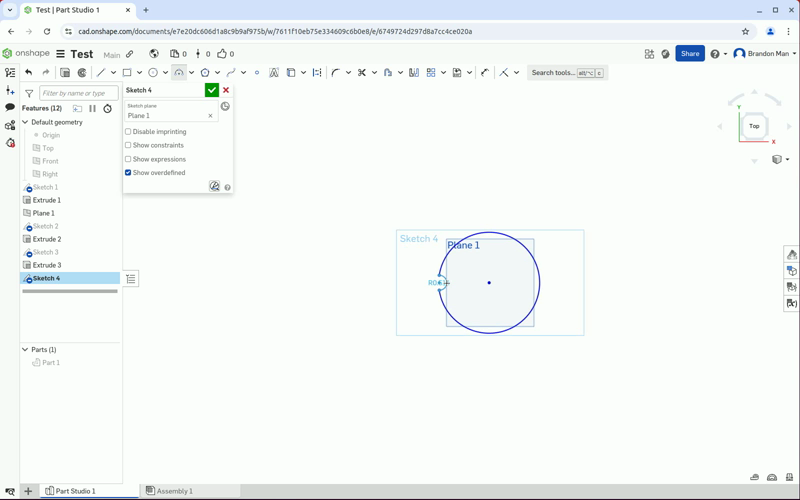
scroll(6)
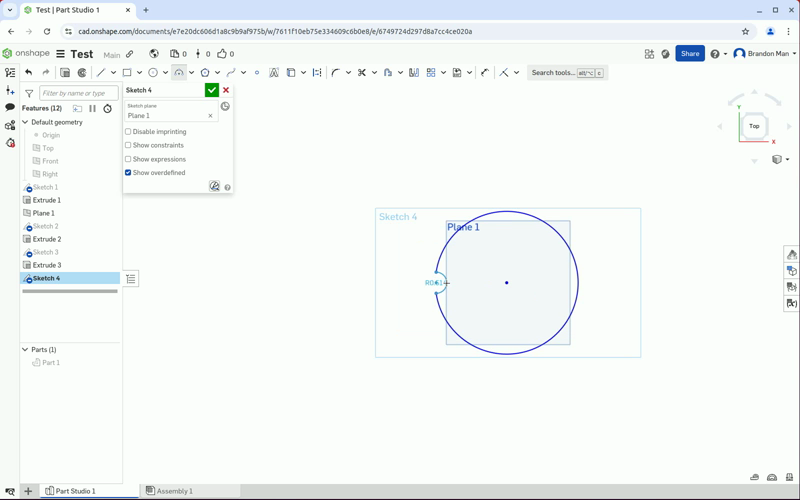
scroll(6)
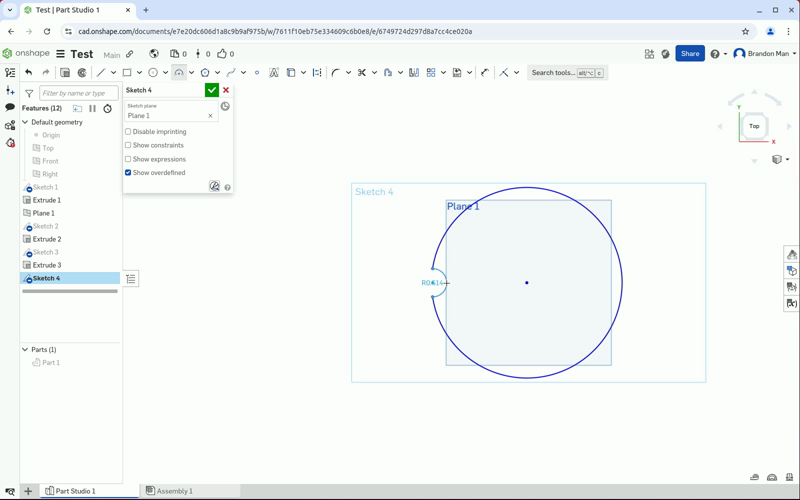
scroll(6)
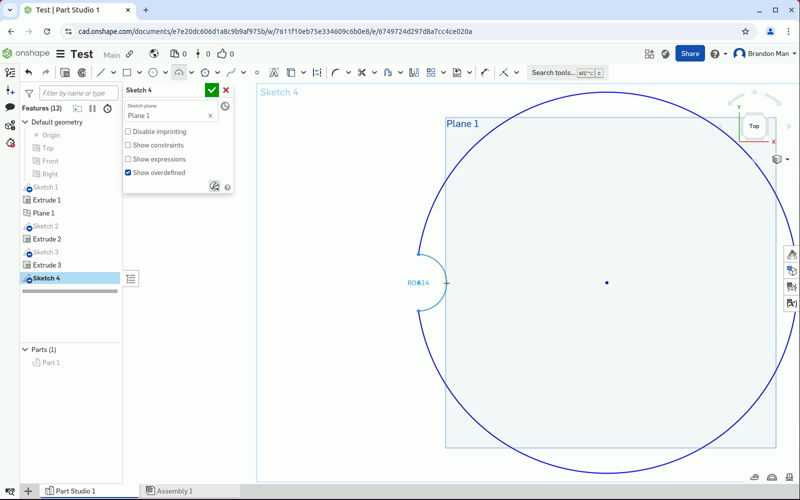
click(446, 282)
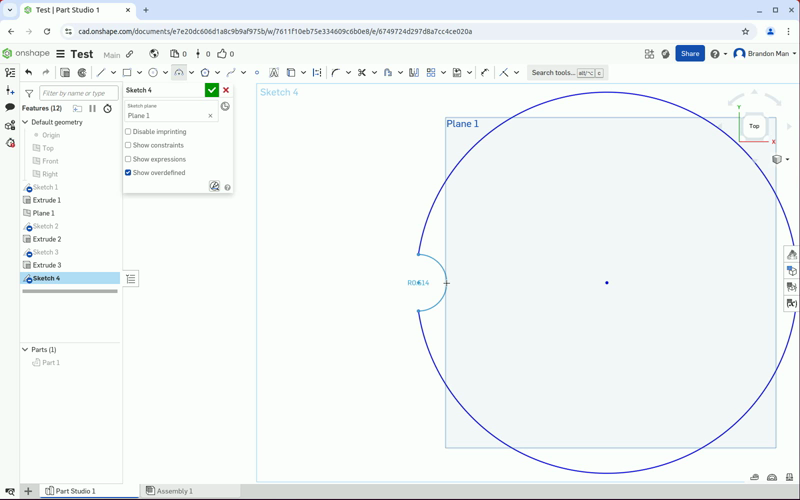
scroll(-6)
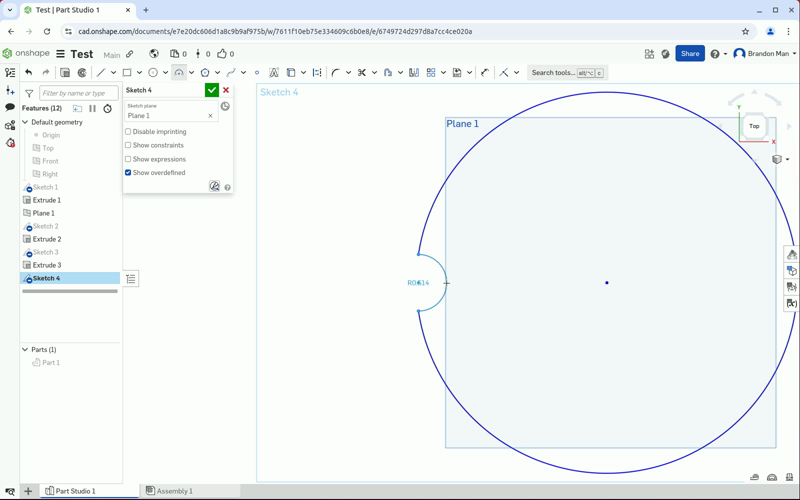
scroll(-6)
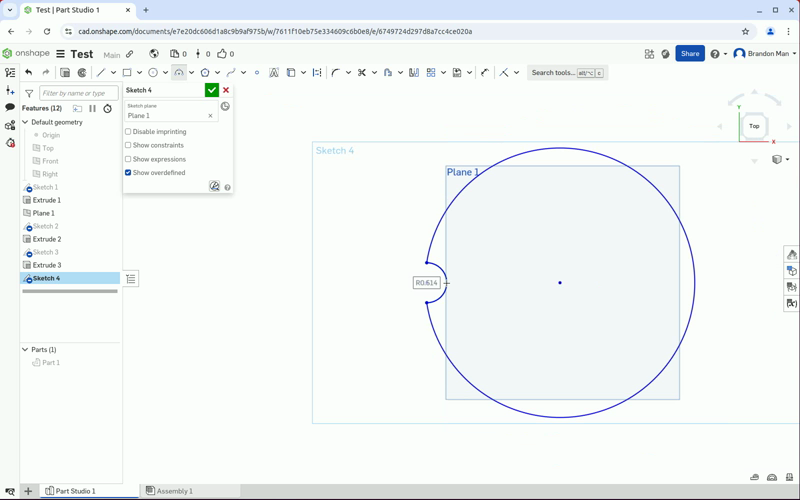
scroll(-6)
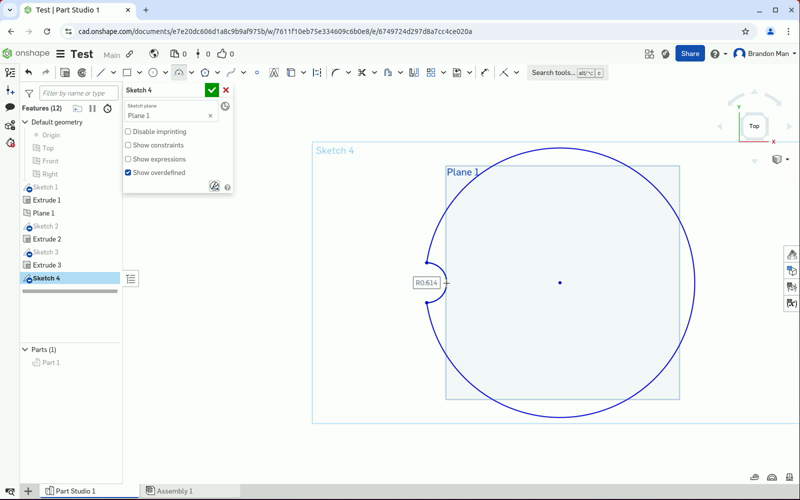
scroll(-6)
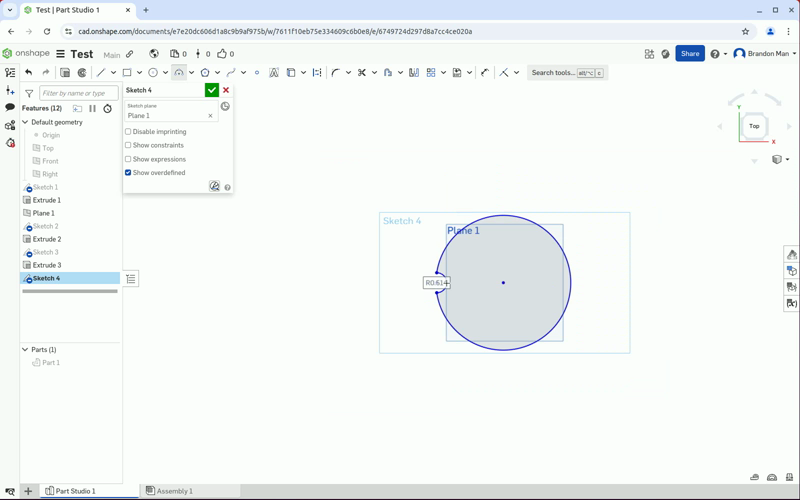
scroll(-6)
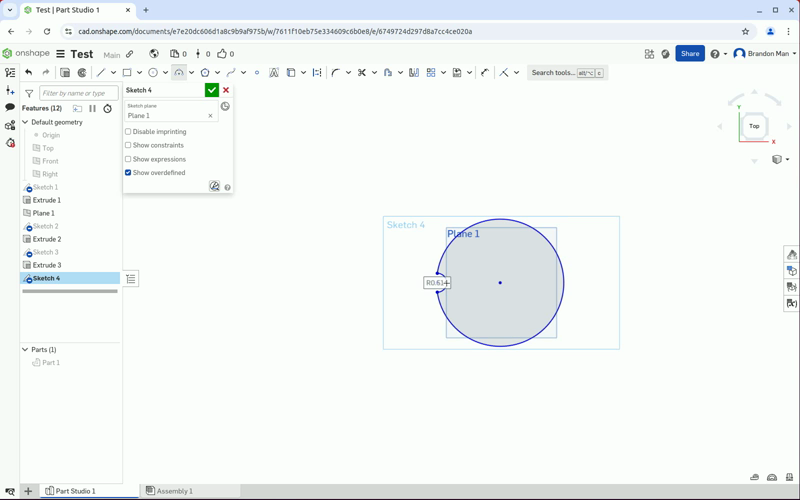
scroll(-6)
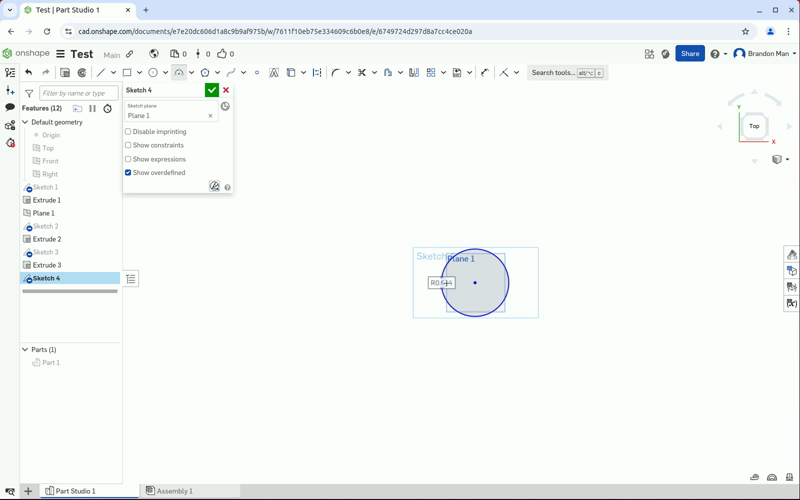
scroll(-6)
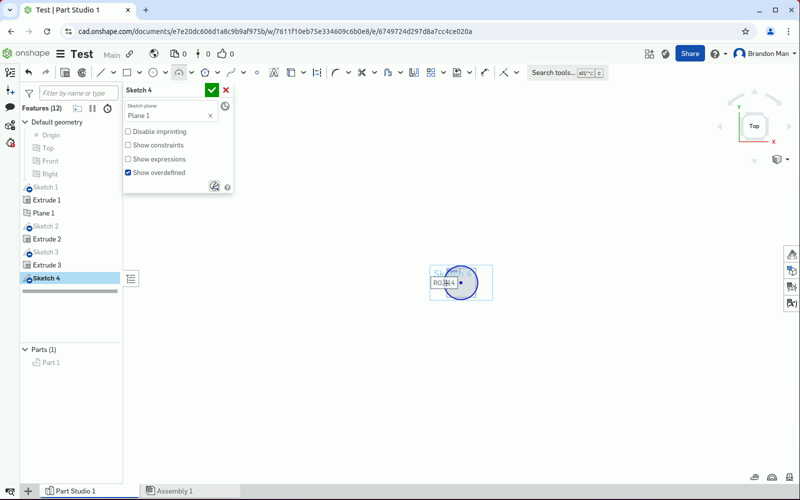
key_up(shift)
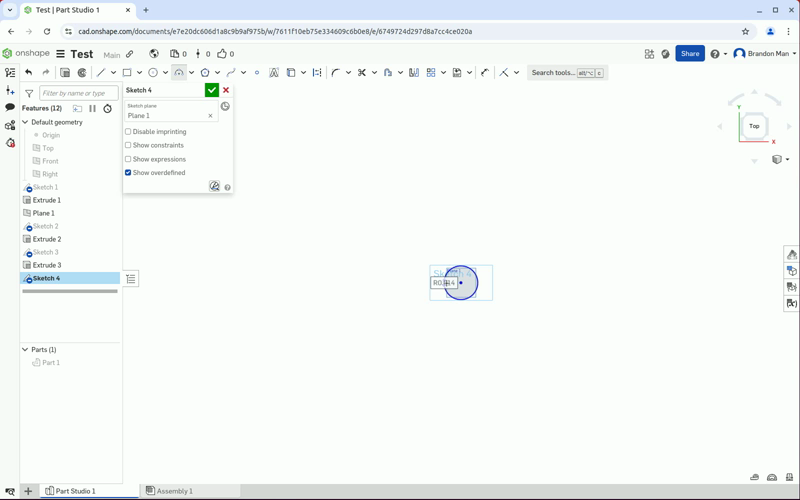
key(esc)
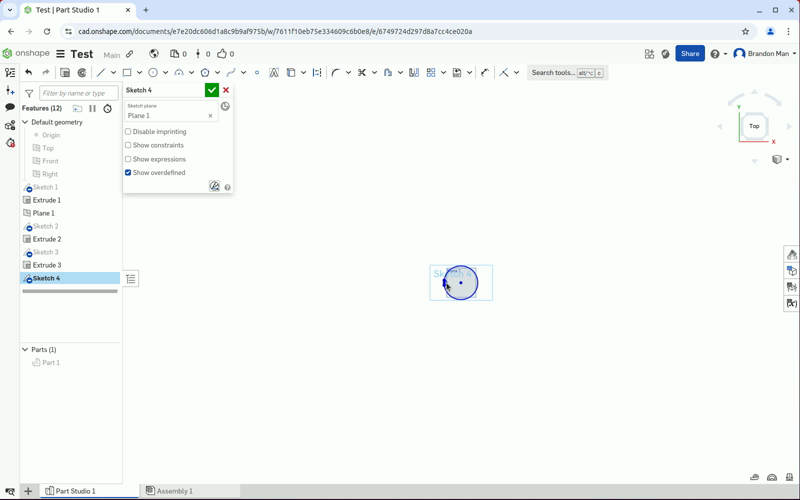
mouse_move(451, 288)
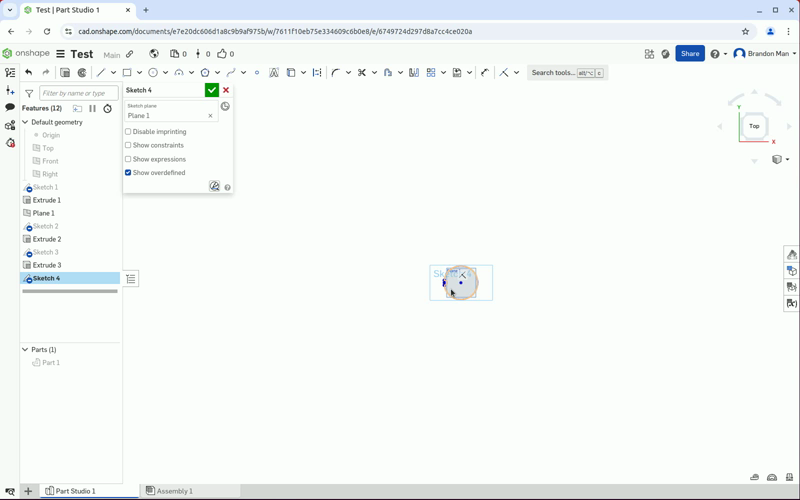
scroll(6)
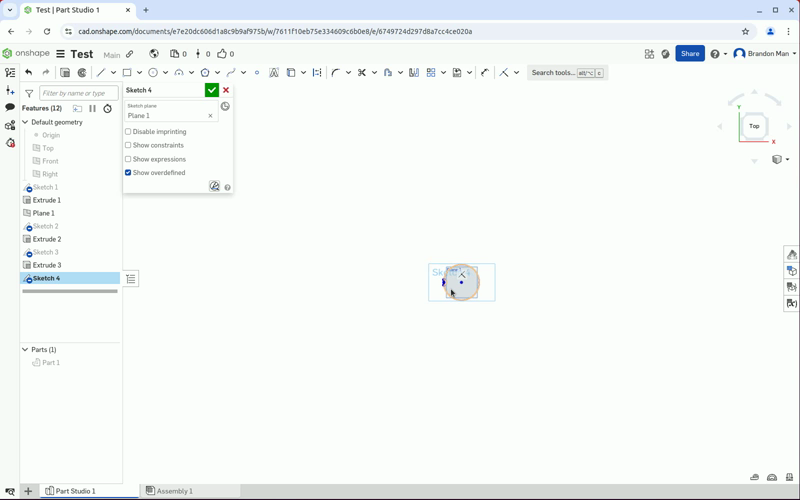
scroll(6)
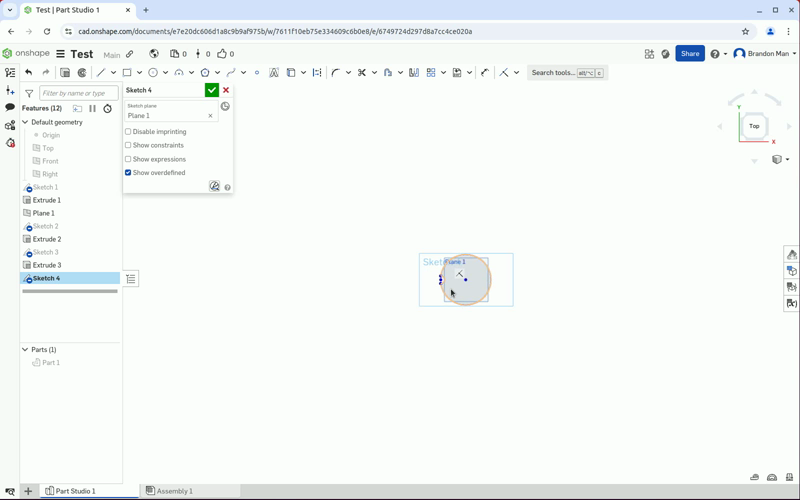
scroll(6)
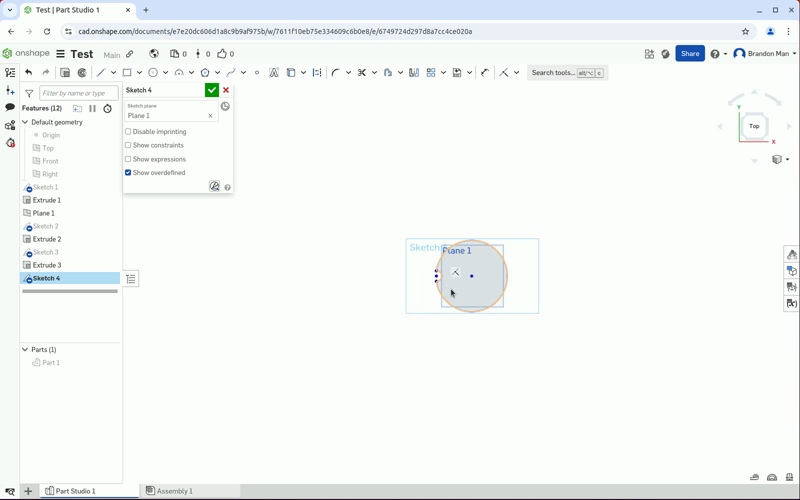
scroll(6)
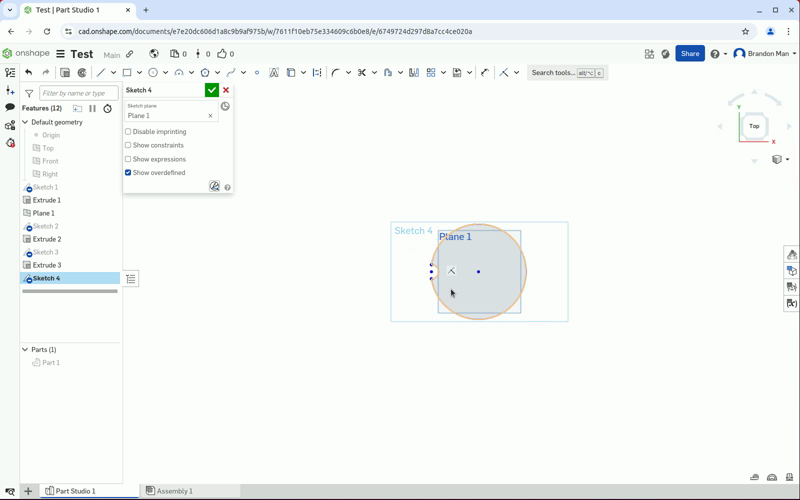
scroll(6)
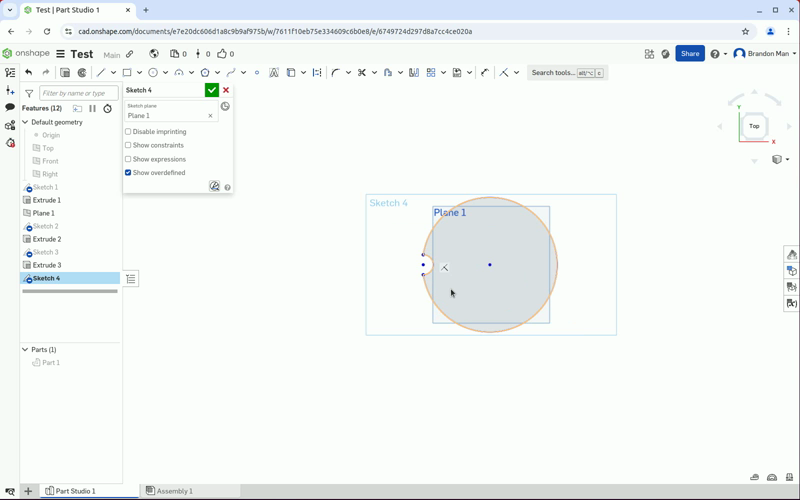
scroll(6)
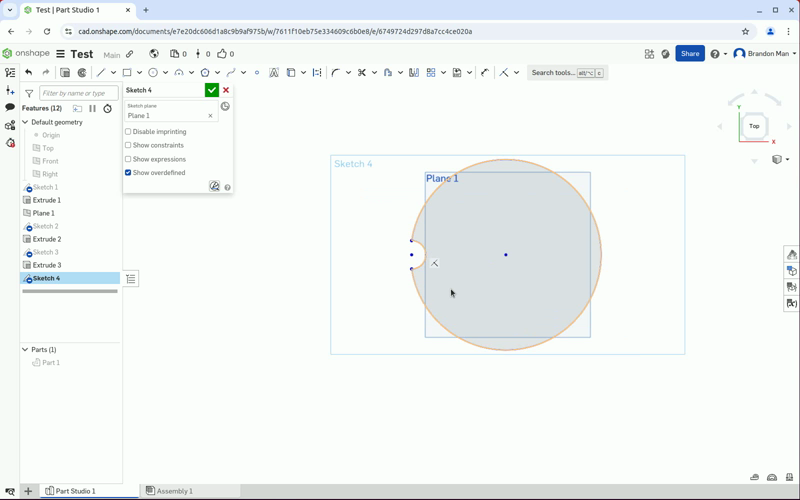
scroll(6)
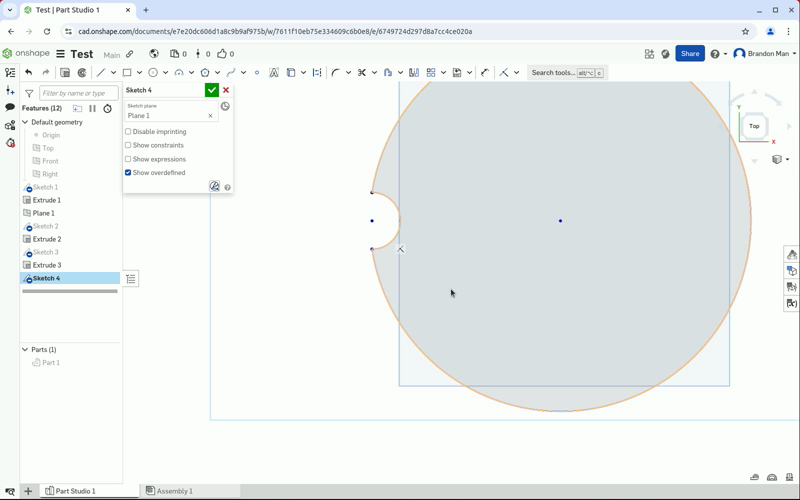
click(451, 288)
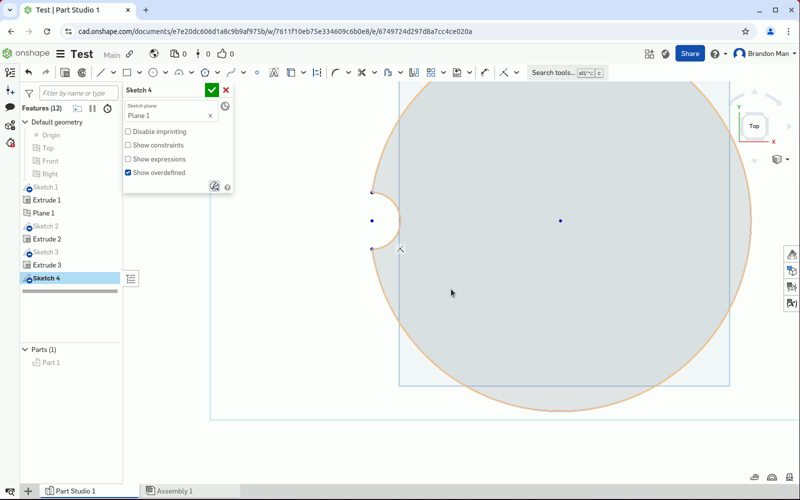
scroll(-6)
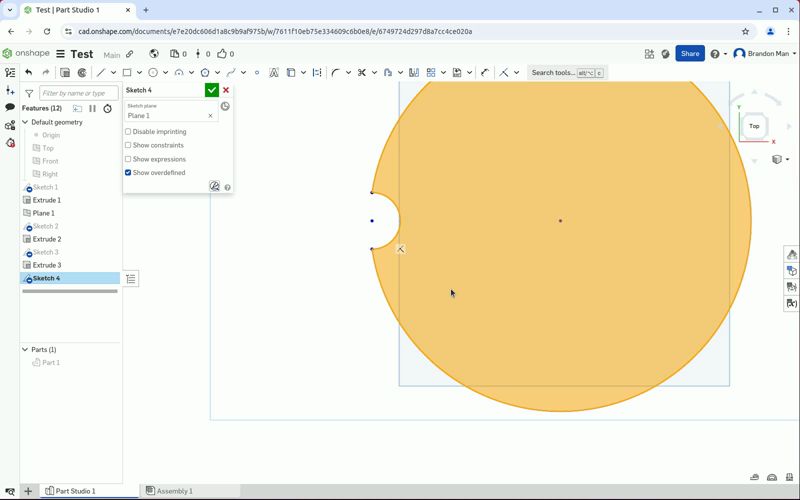
scroll(-6)
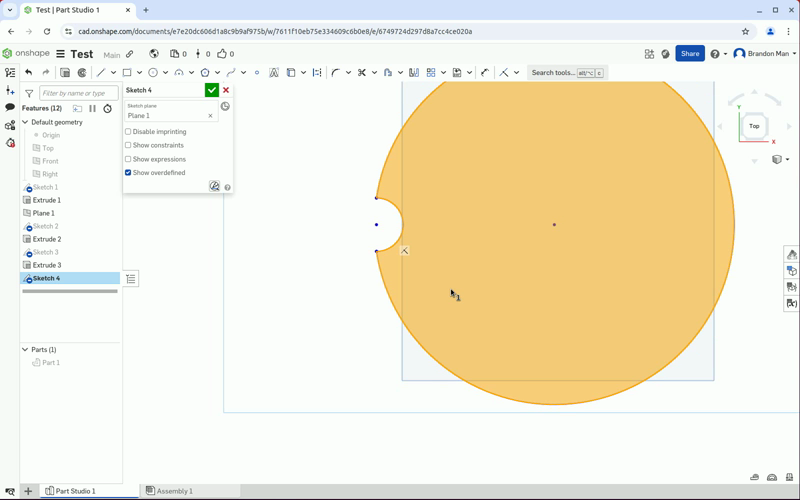
scroll(-6)
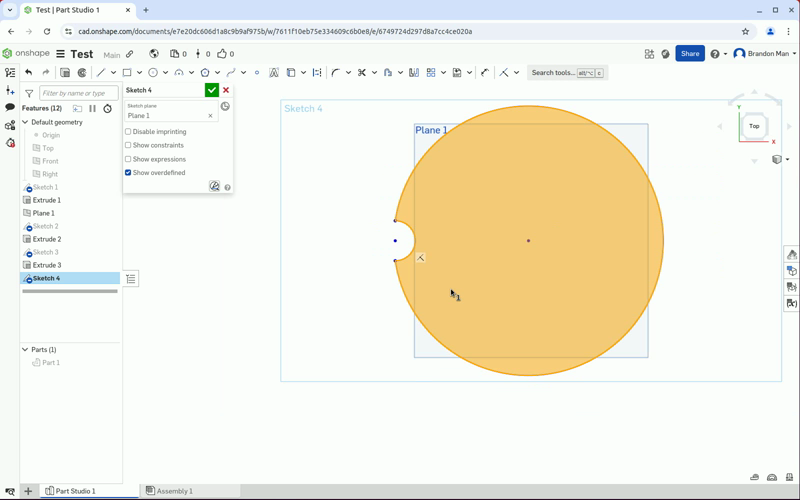
scroll(-6)
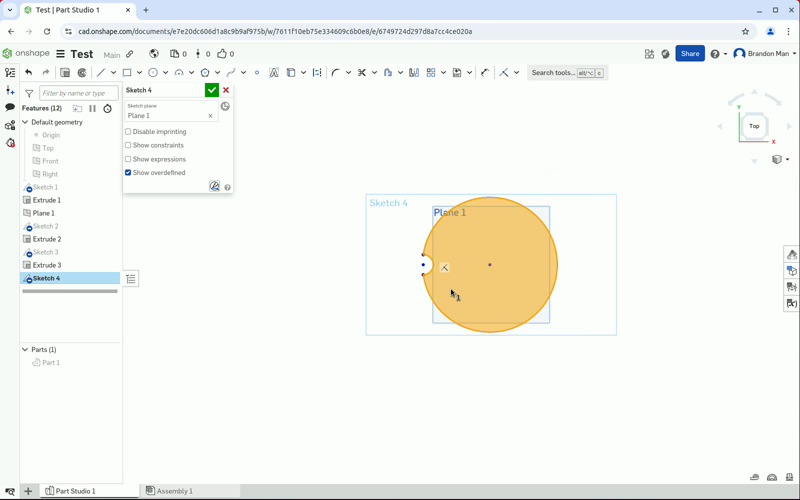
scroll(-6)
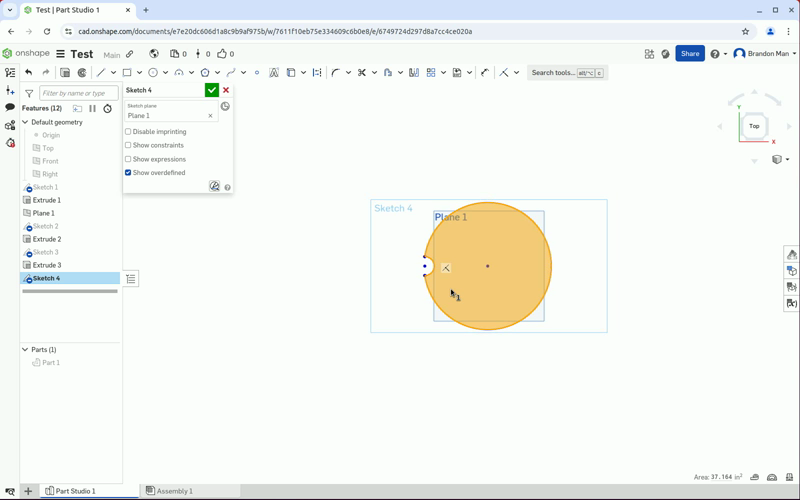
scroll(-6)
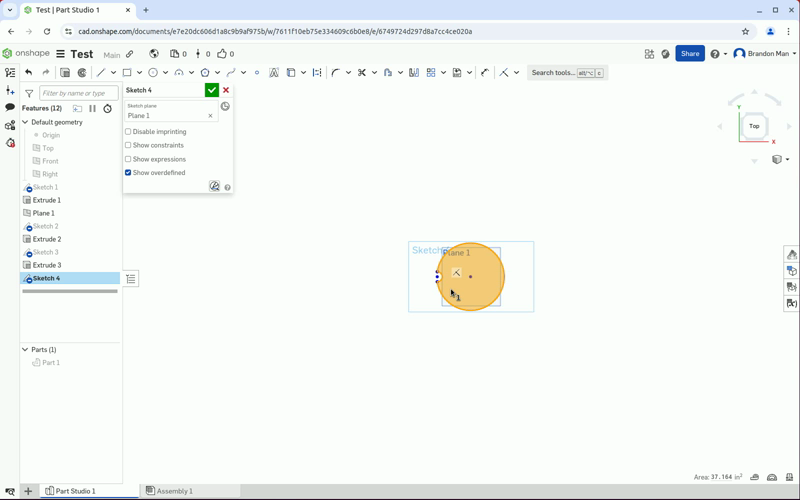
scroll(-6)
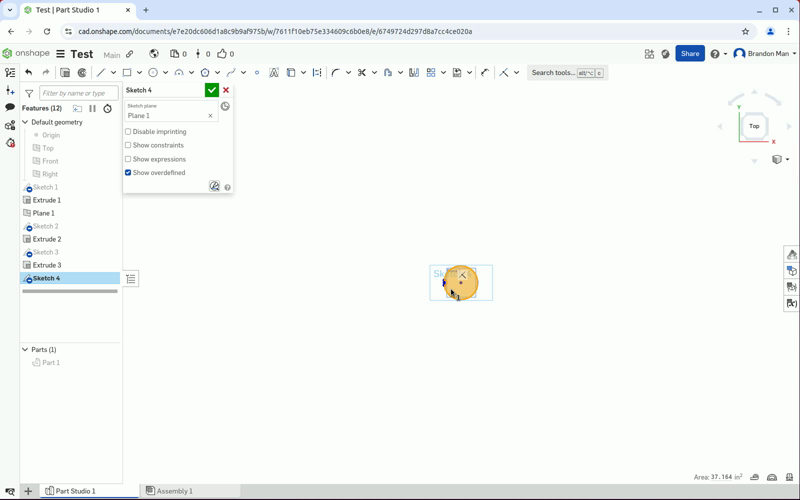
mouse_move(73, 352)
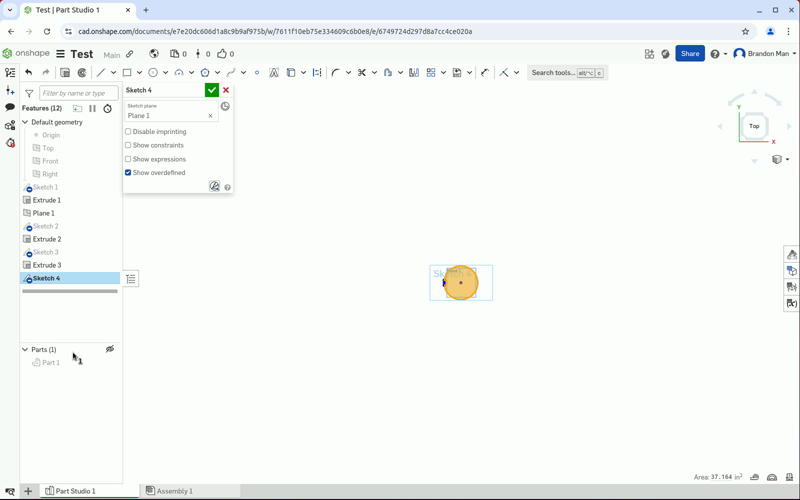
key(shift+y)
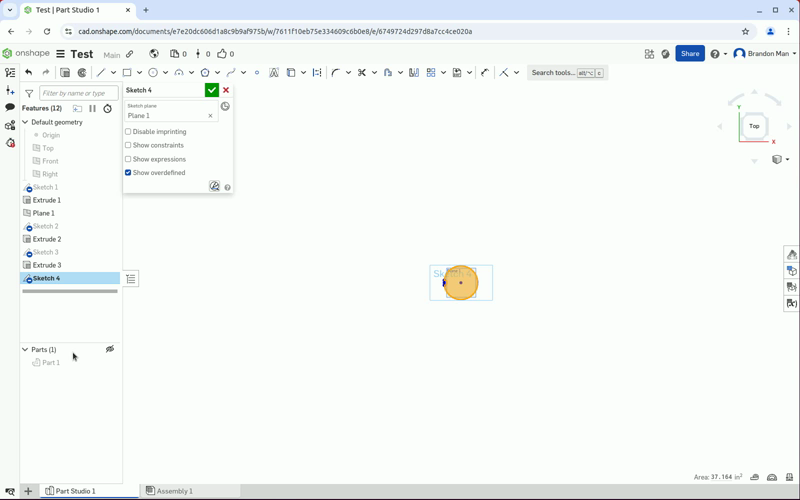
key(shift+e)
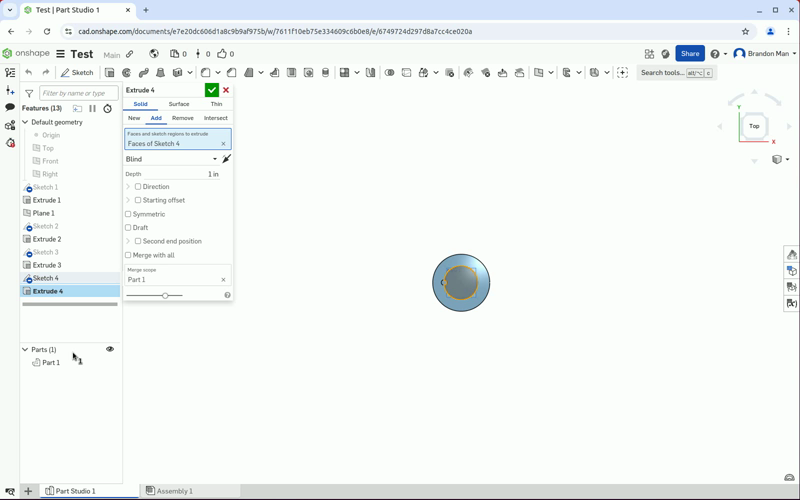
mouse_move(143, 106)
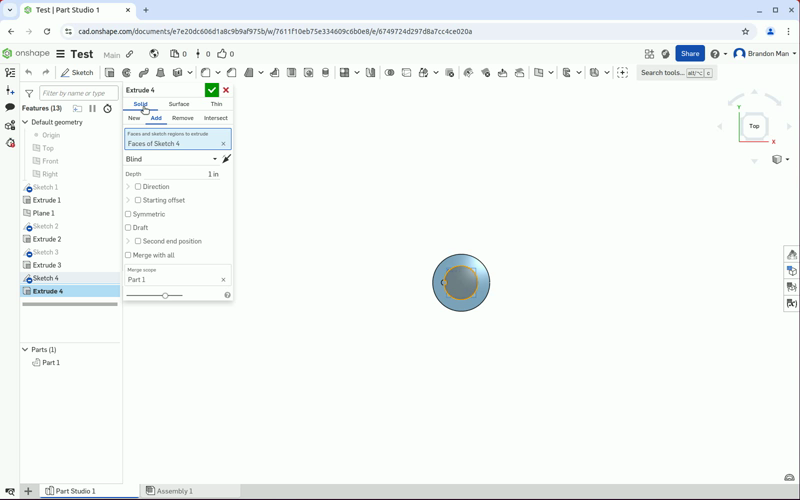
click(143, 106)
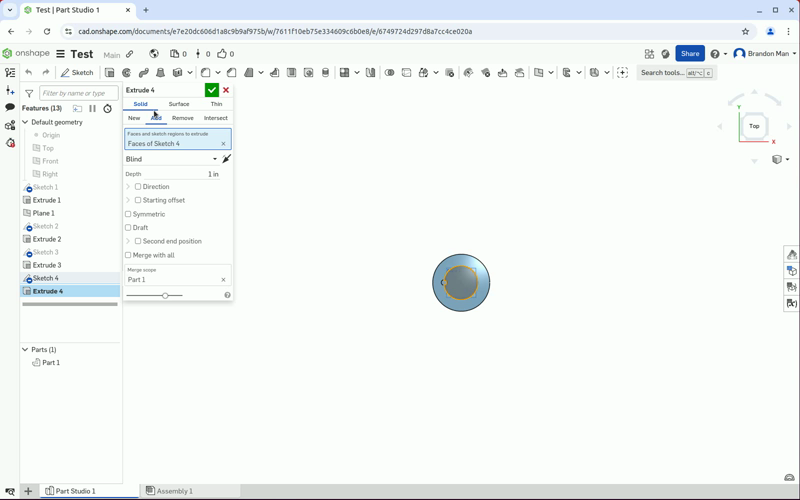
mouse_move(186, 120)
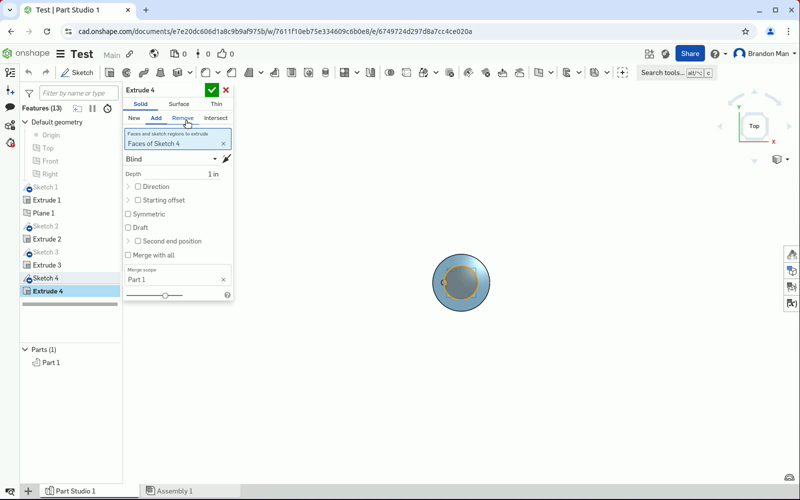
click(186, 120)
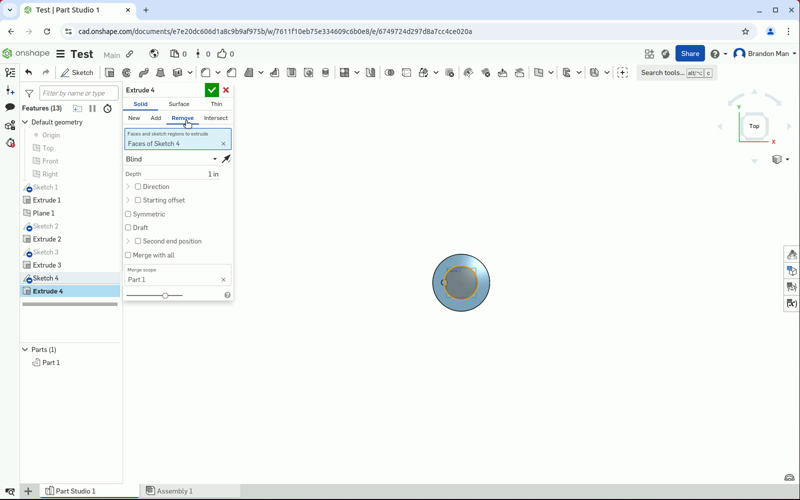
key(tab, 4)
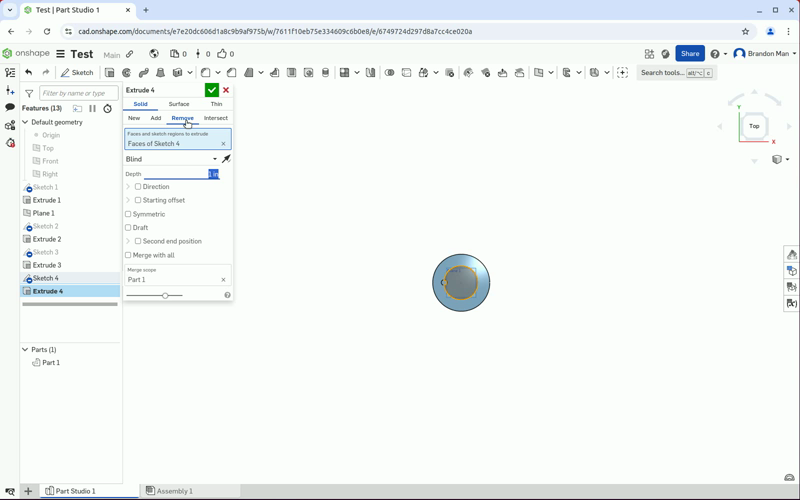
text(7.221)
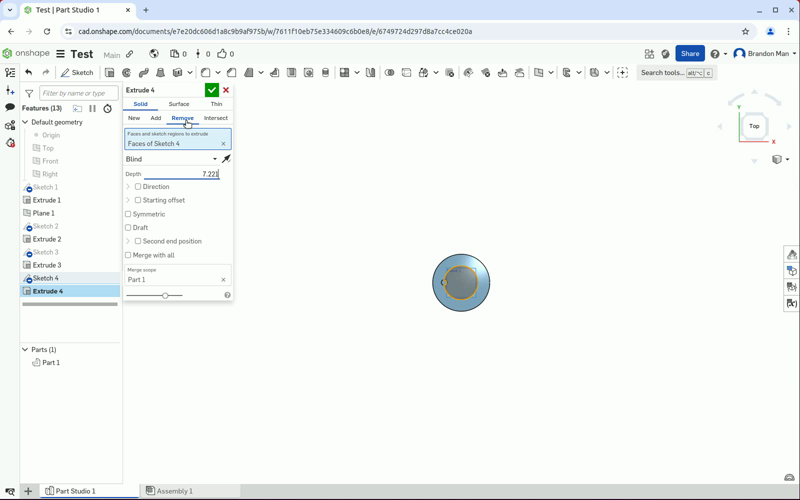
key(tab, 6)
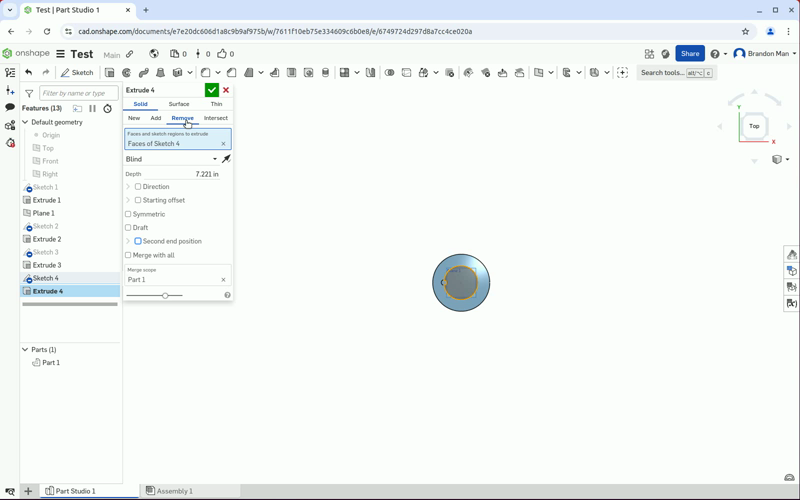
key(space)
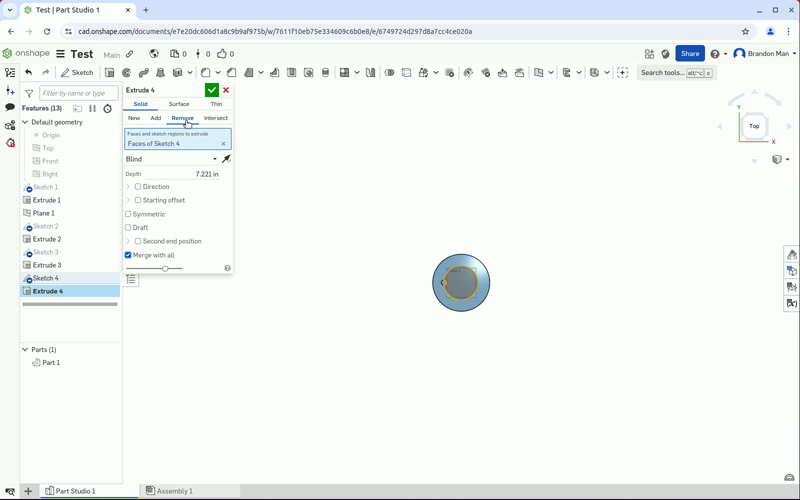
key(enter)
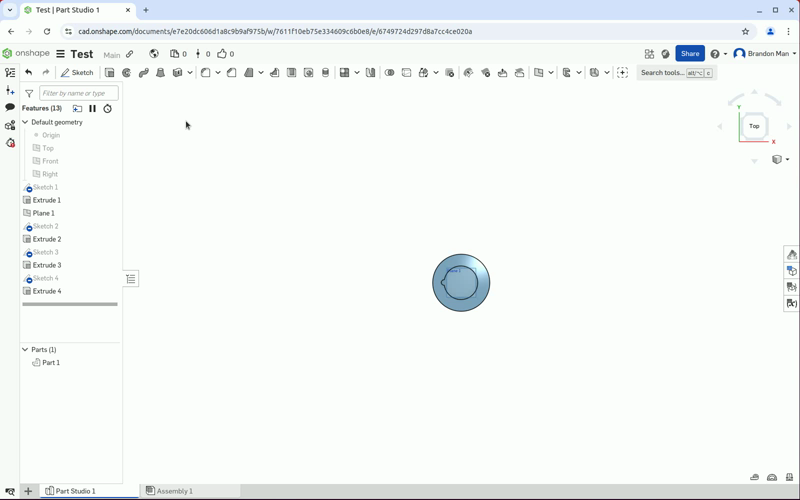
key(shift+h)
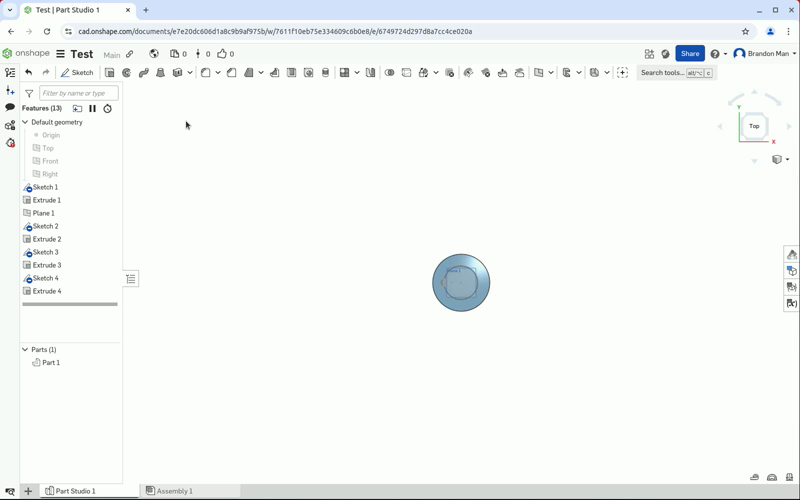
key(shift+h)
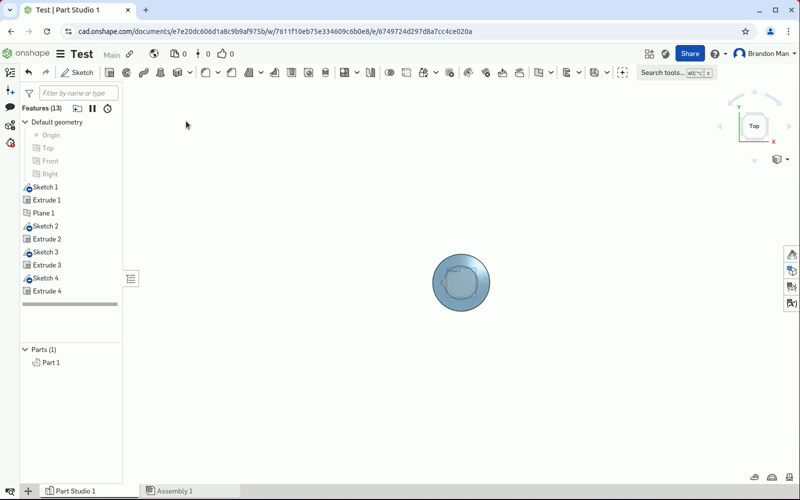
key(shift+7)
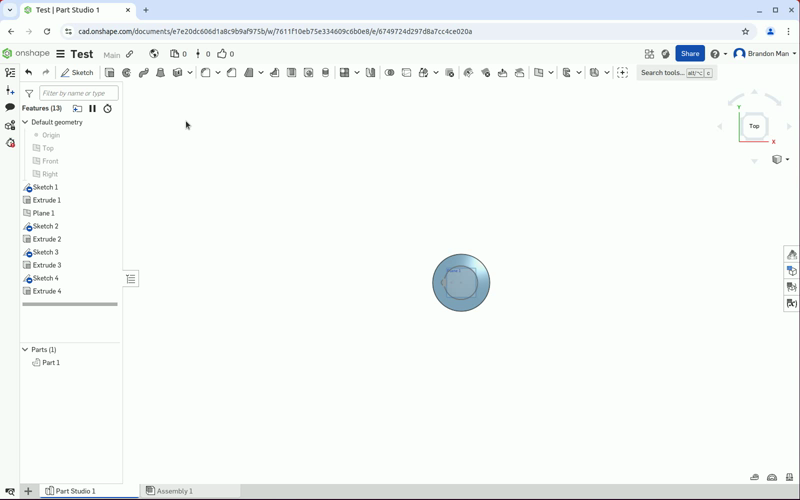
key(up, 3)
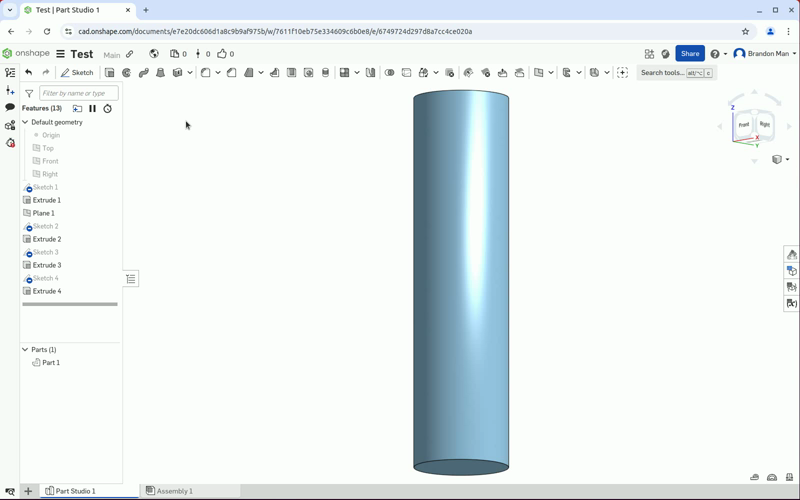
key(left, 3)
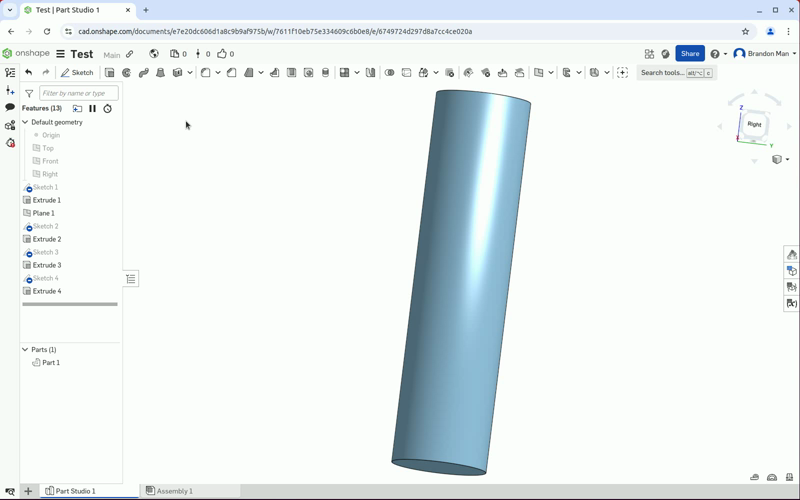
key(right, 3)
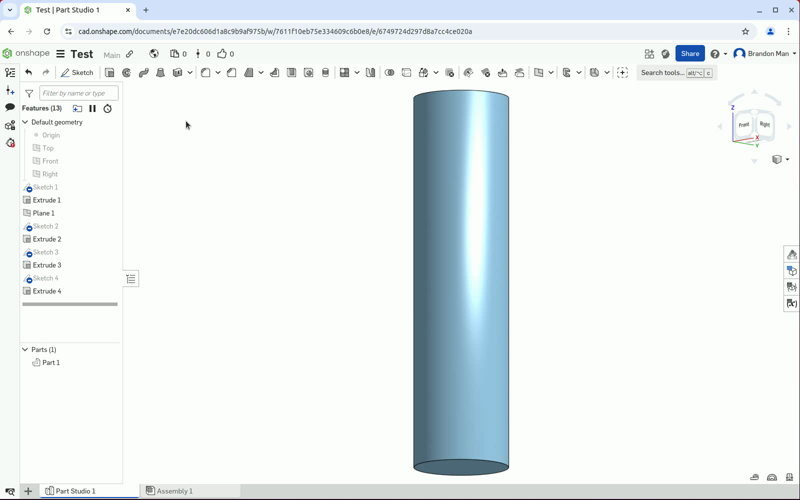
key(down, 3)
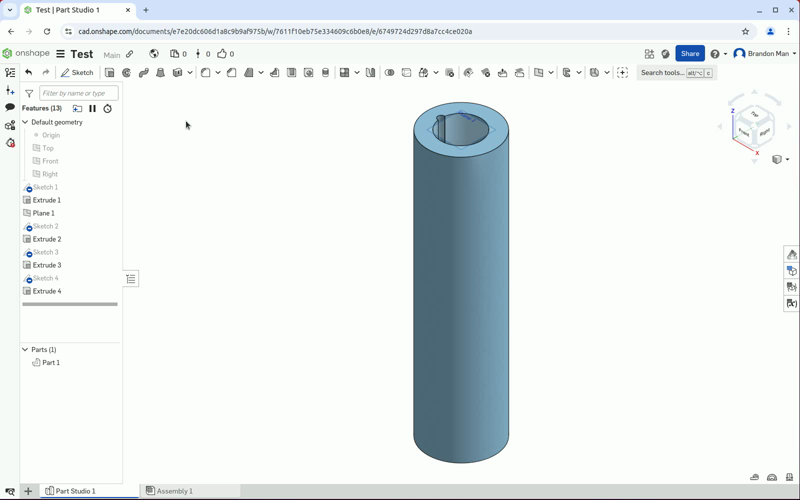
mouse_move(73, 189)
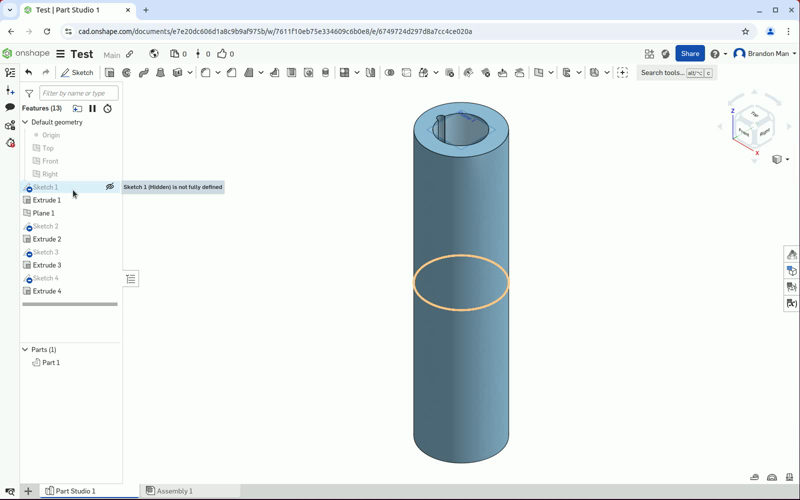
click(73, 189)